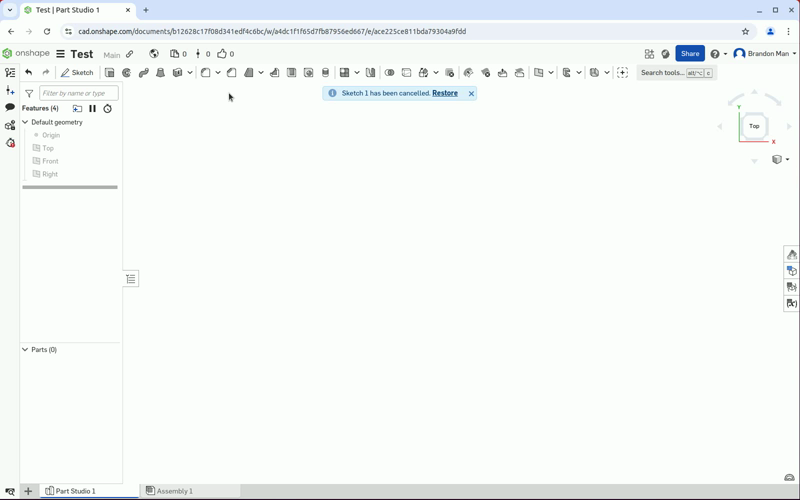
key(shift+h)
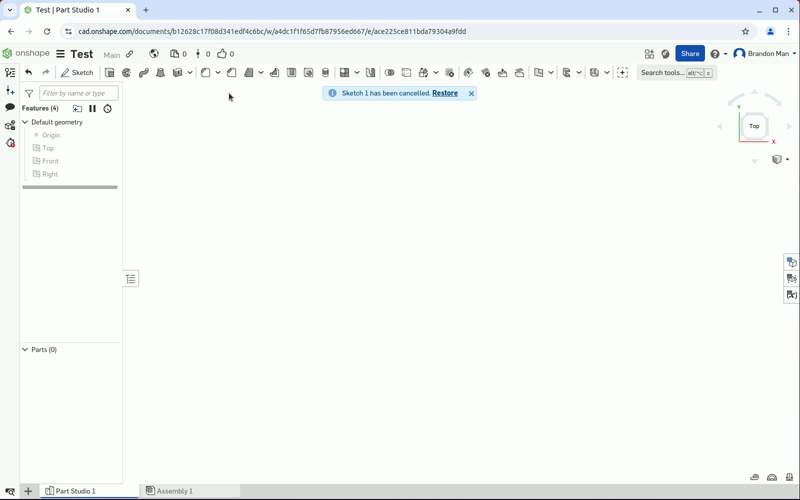
mouse_move(73, 352)
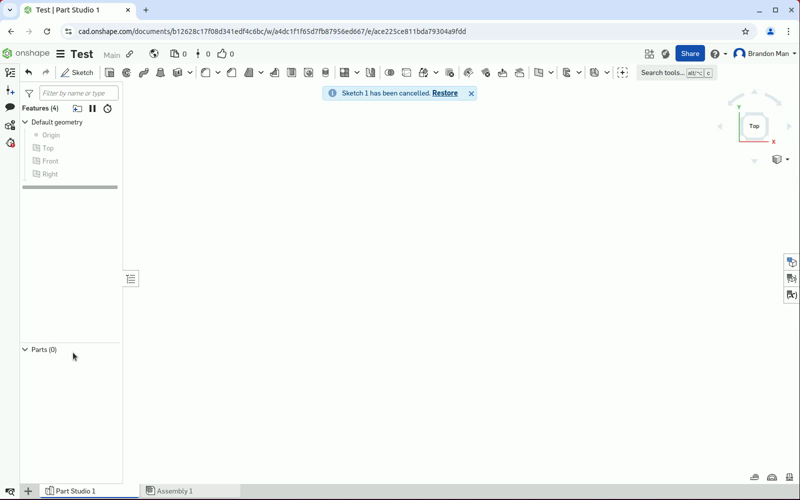
key(y)
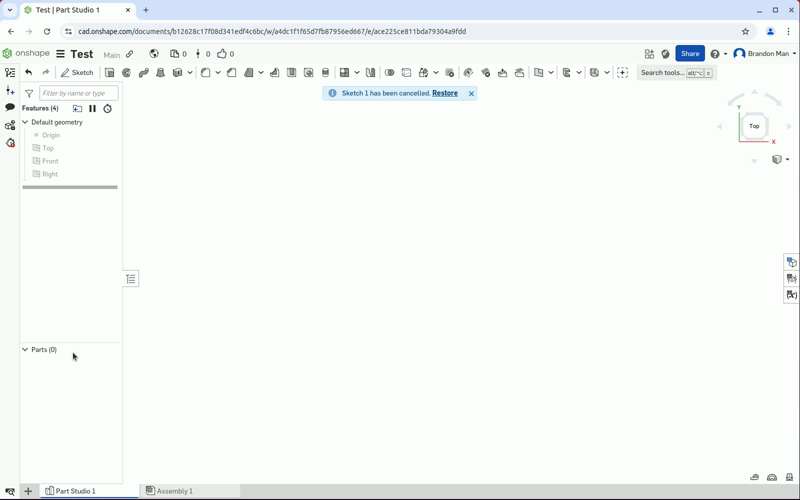
key(shift+p)
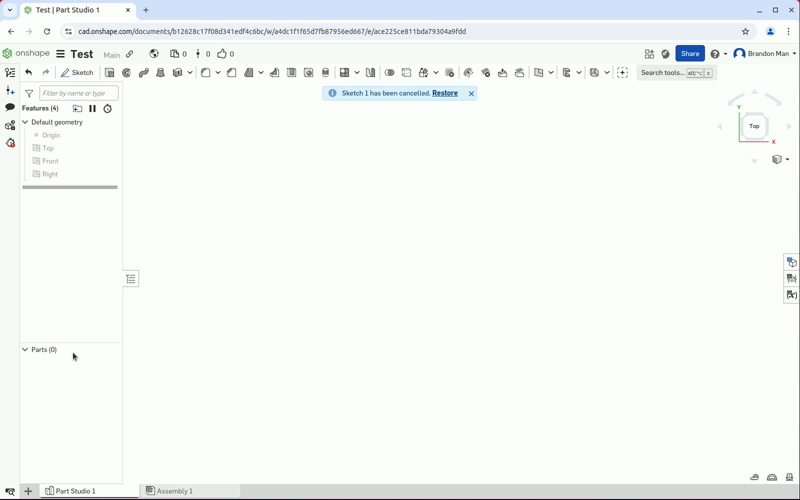
key(space)
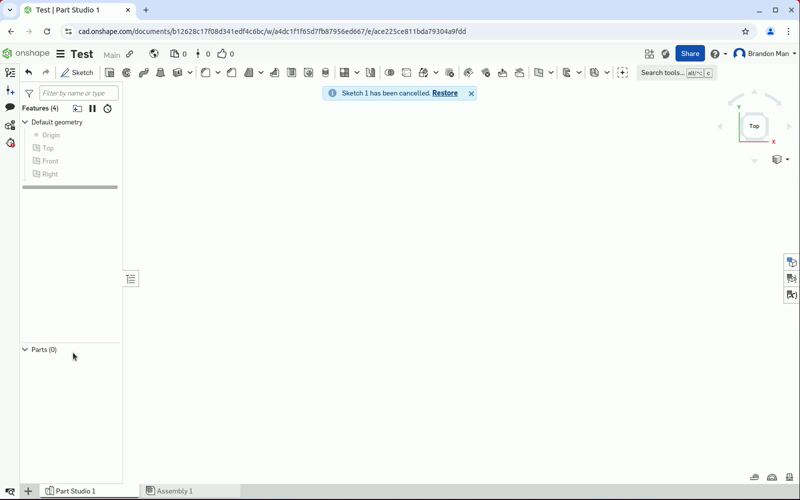
key_down(shift)
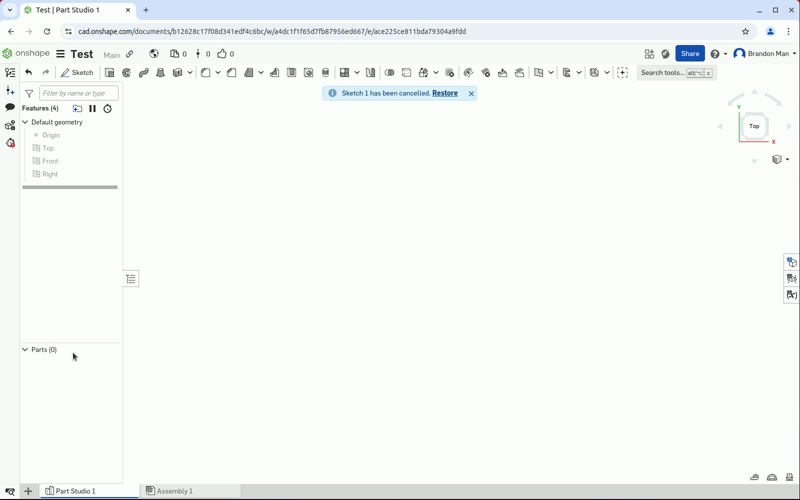
key(up)
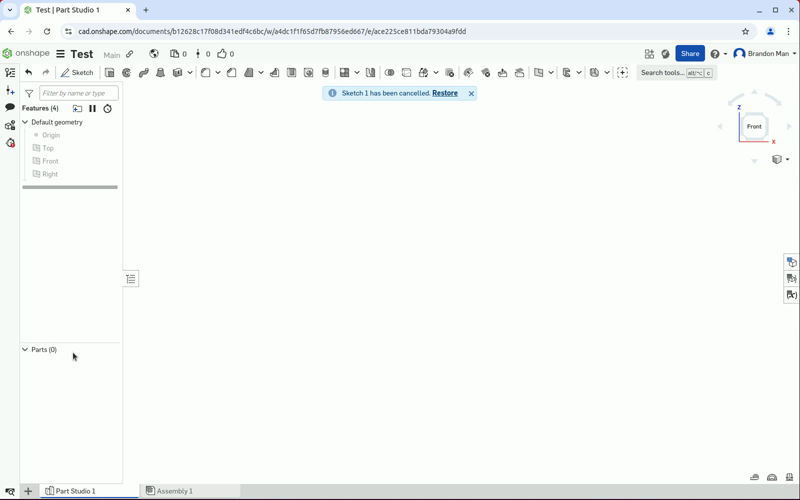
key_up(shift)
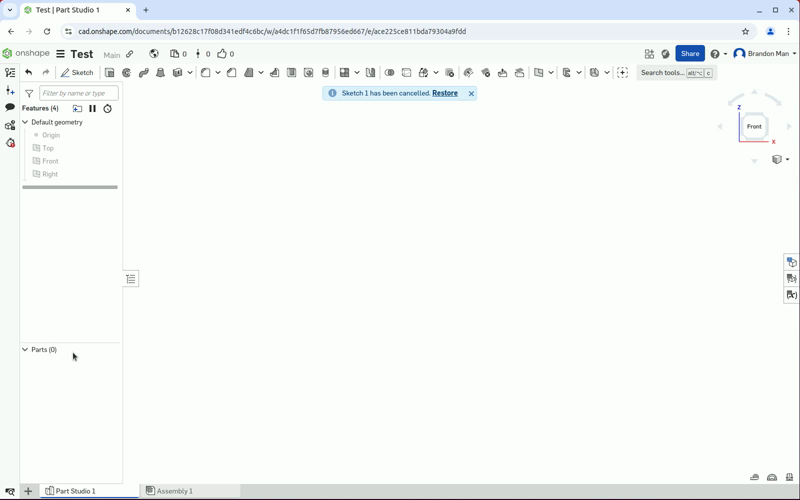
mouse_move(73, 352)
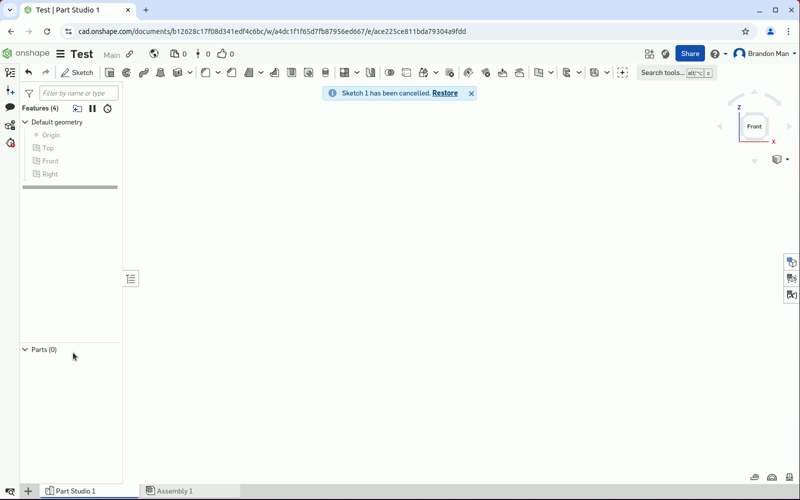
key(shift+y)
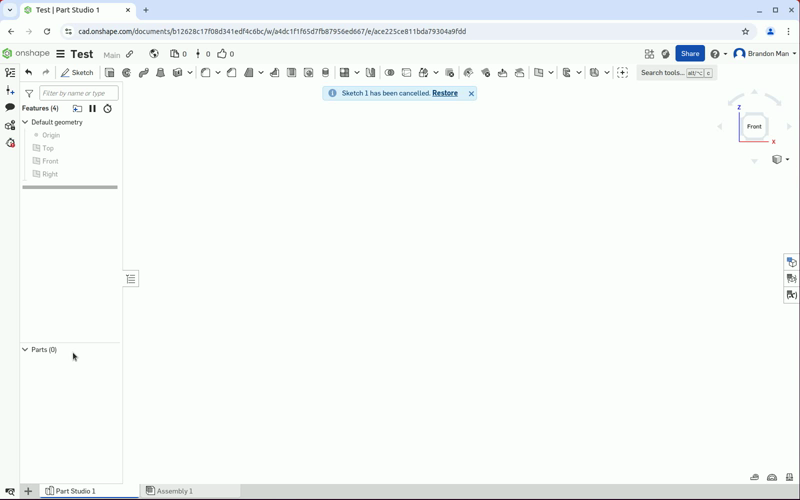
key(shift+s)
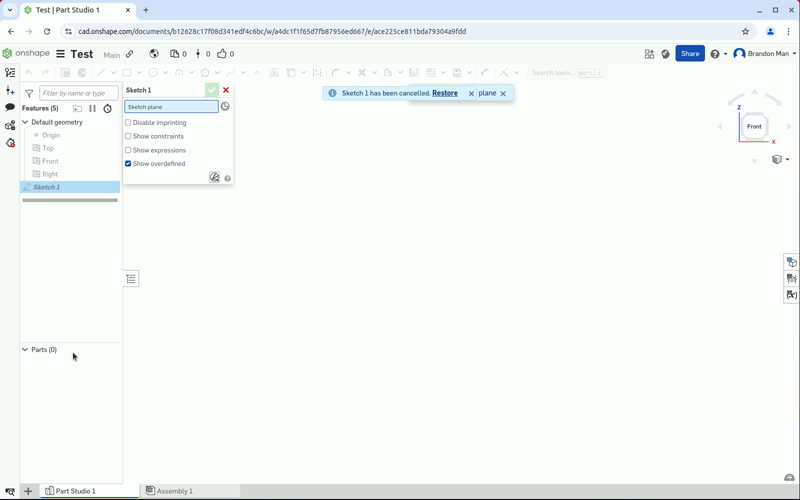
mouse_move(73, 163)
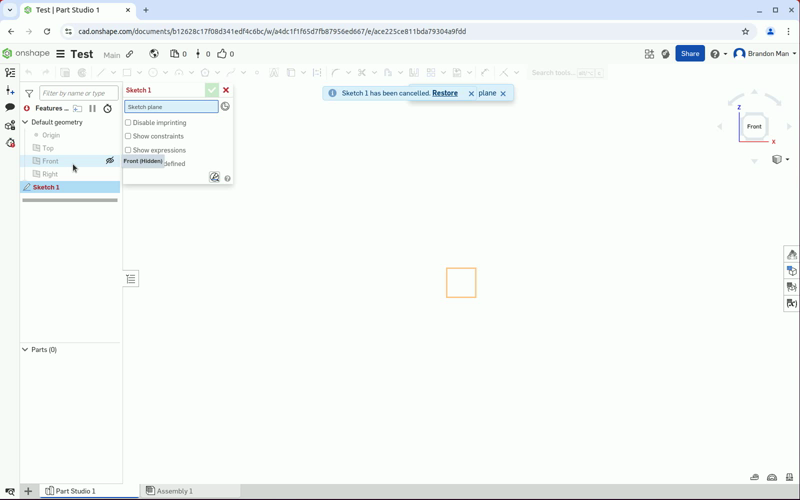
click(73, 163)
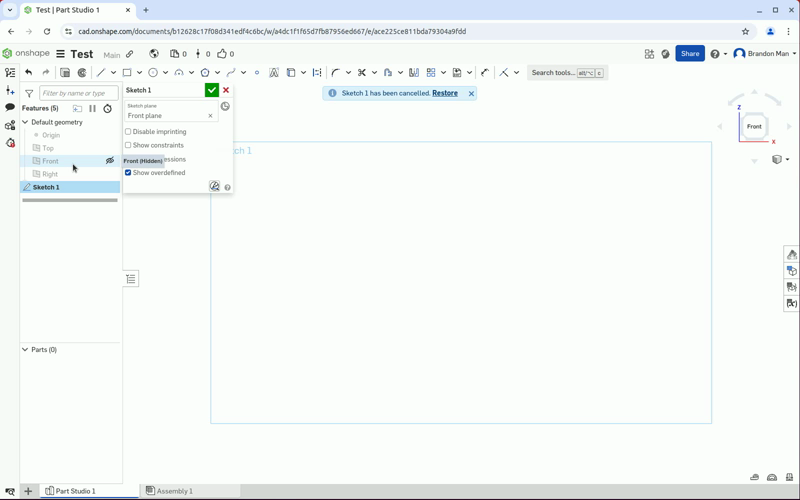
mouse_move(73, 352)
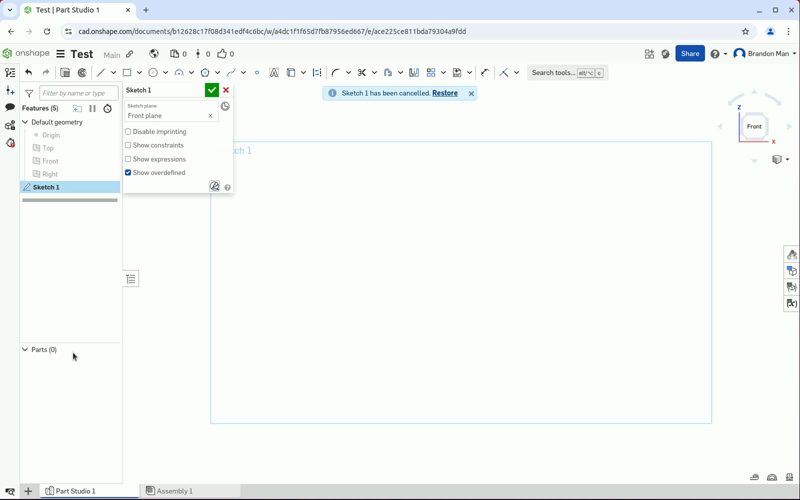
key(y)
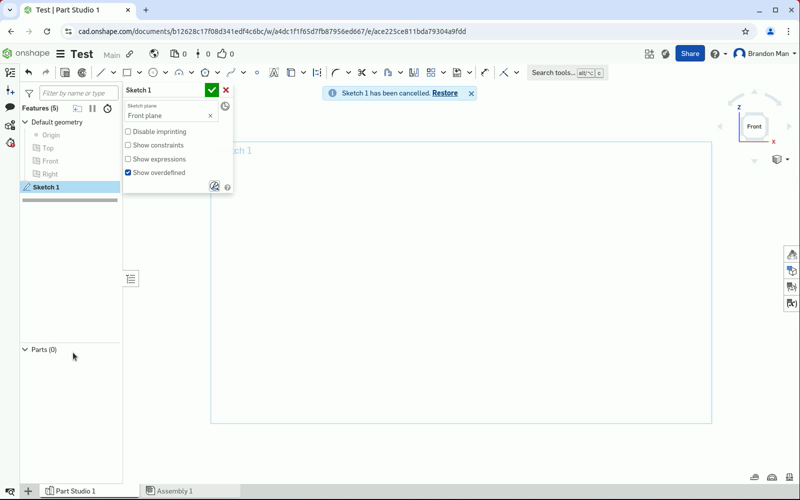
key(l)
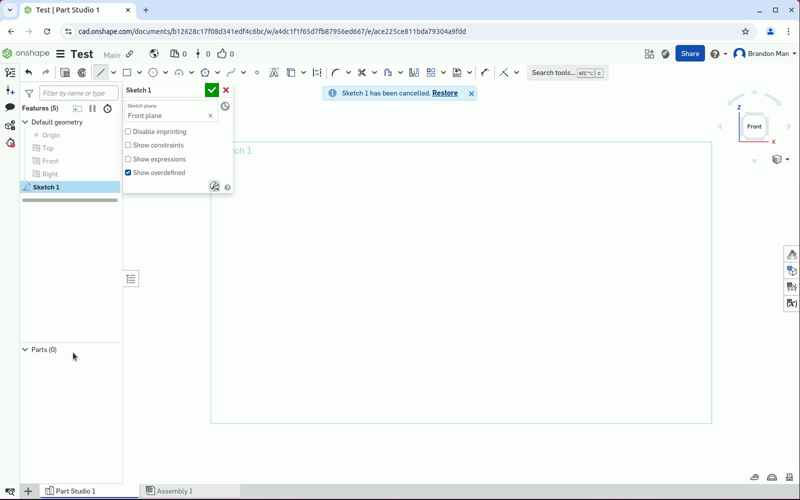
key_down(shift)
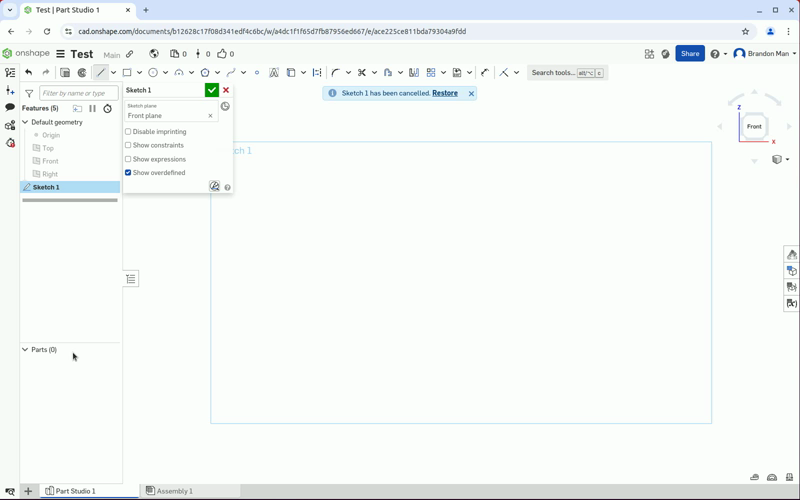
mouse_move(368, 303)
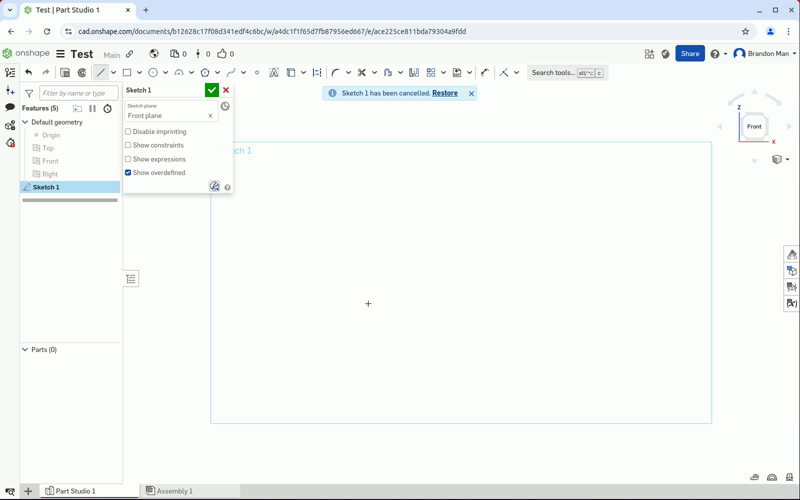
click(368, 303)
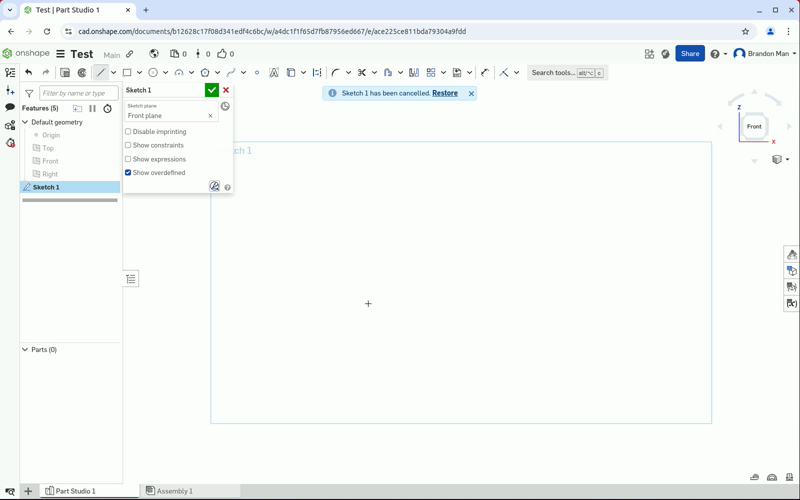
key_up(shift)
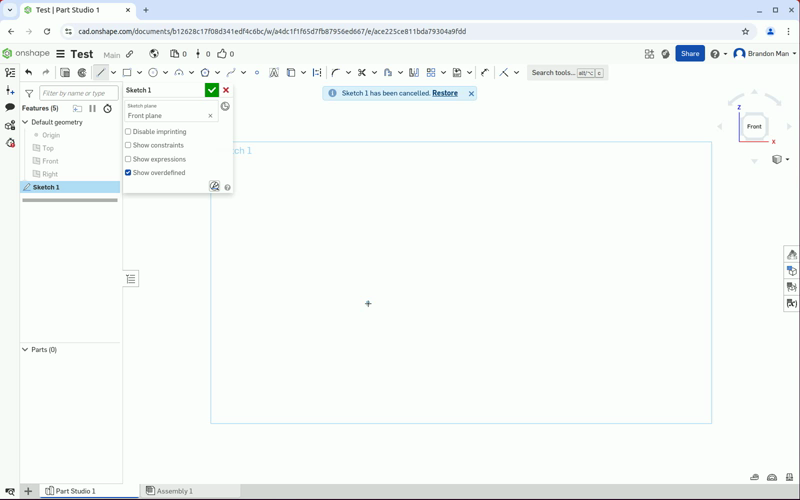
key_down(shift)
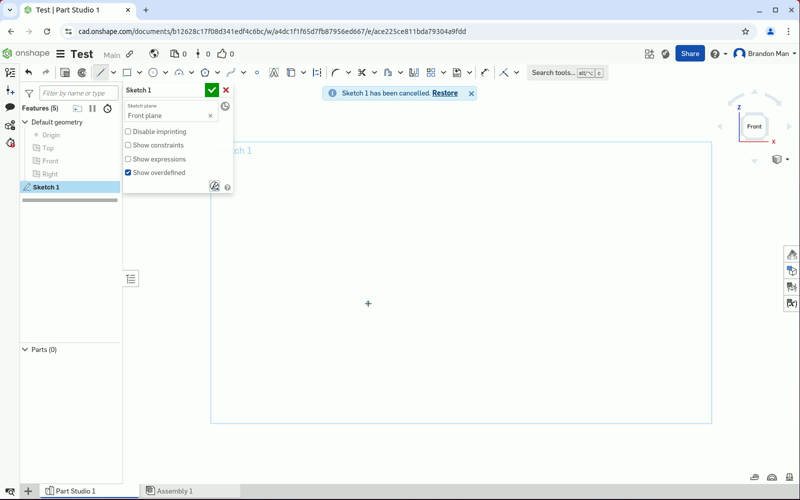
mouse_move(457, 325)
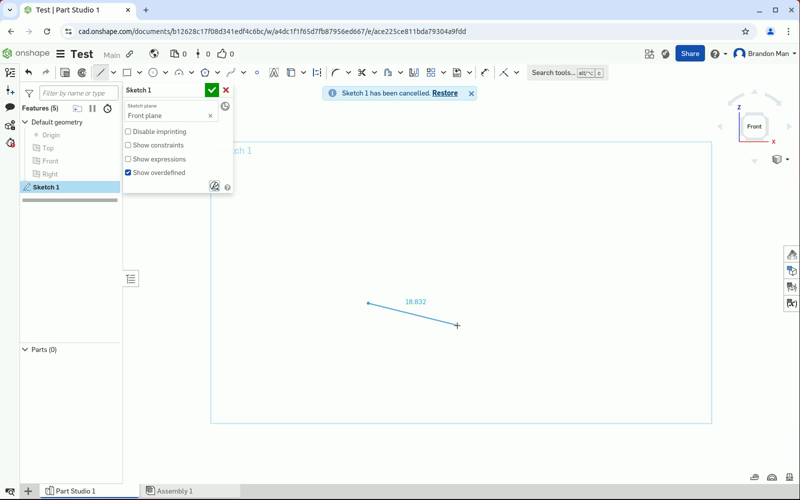
click(457, 325)
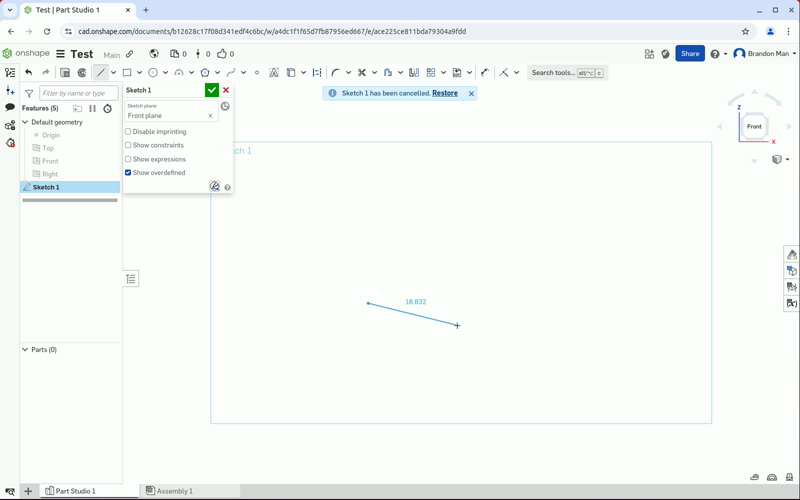
key_up(shift)
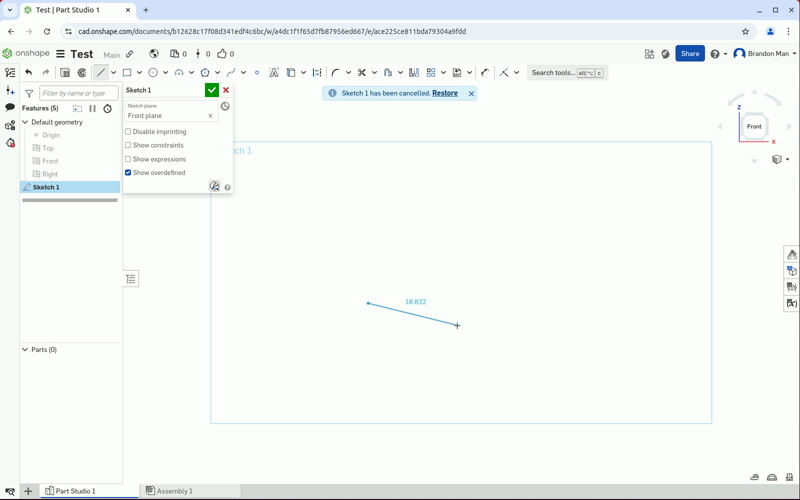
key(esc)
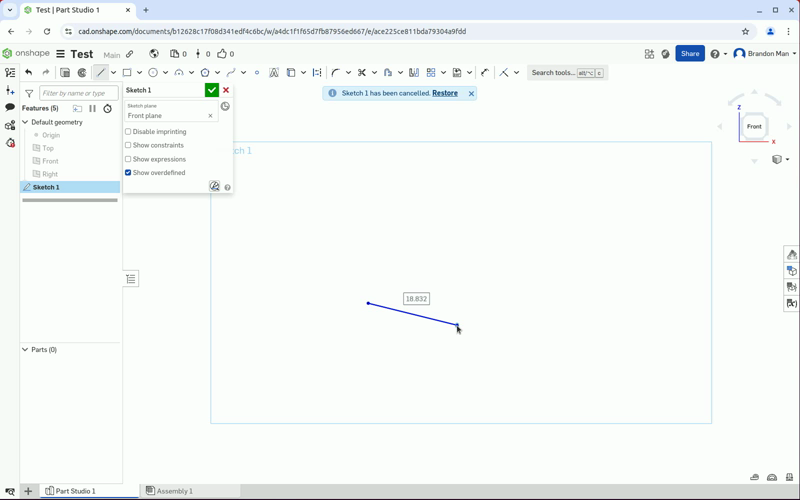
key(a)
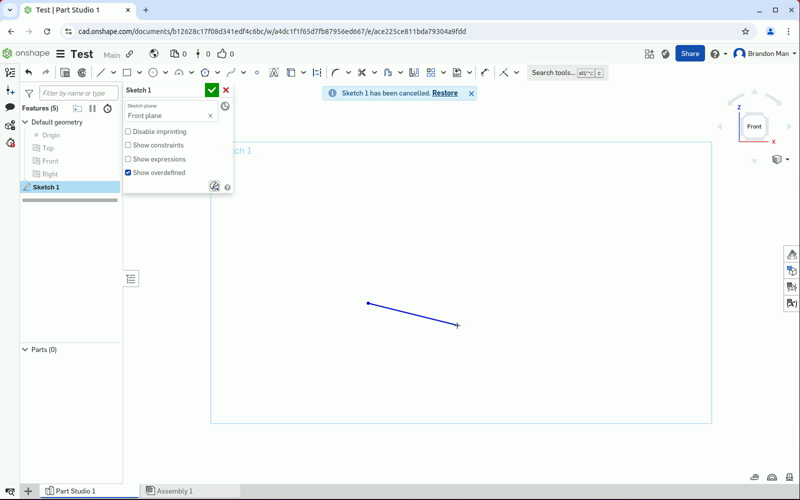
mouse_move(457, 325)
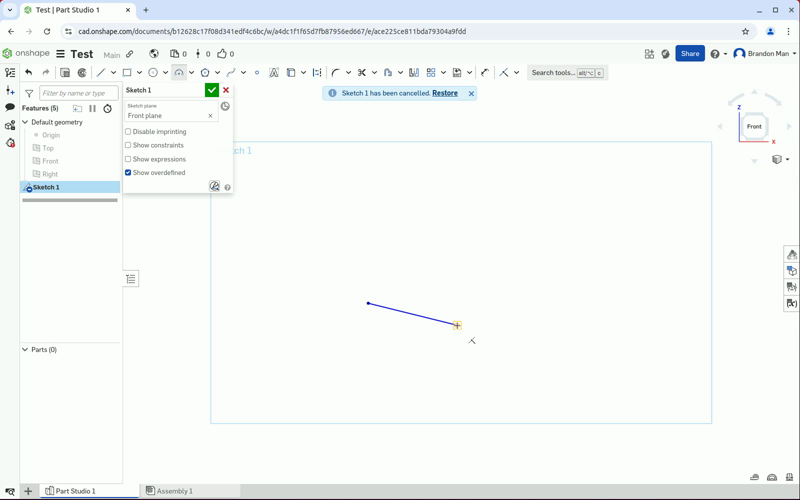
click(457, 325)
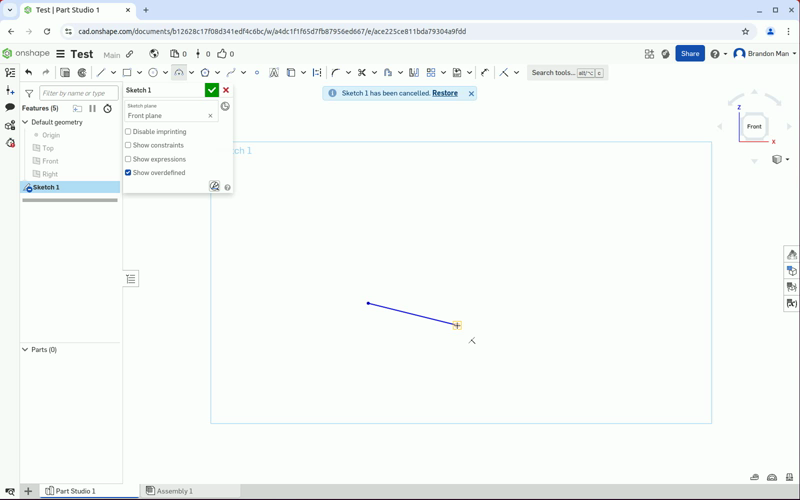
key_down(shift)
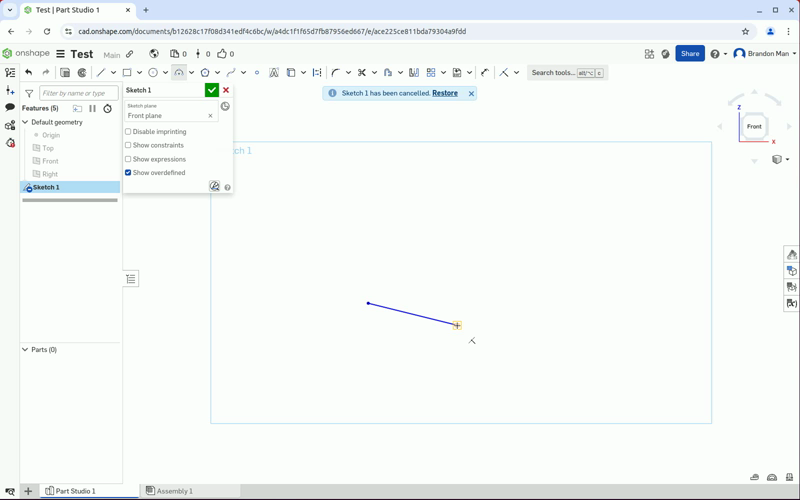
mouse_move(494, 314)
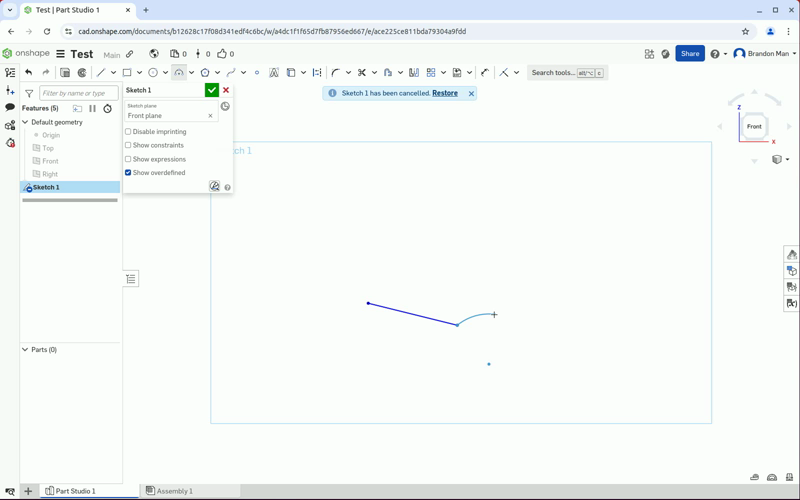
click(494, 314)
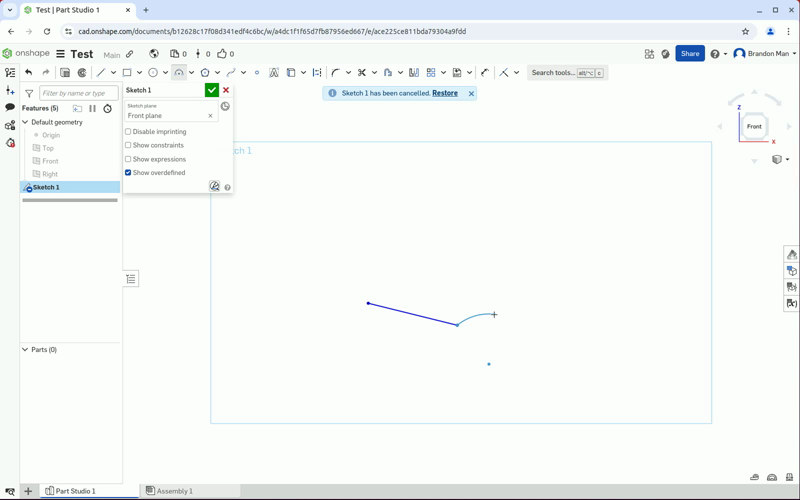
mouse_move(477, 325)
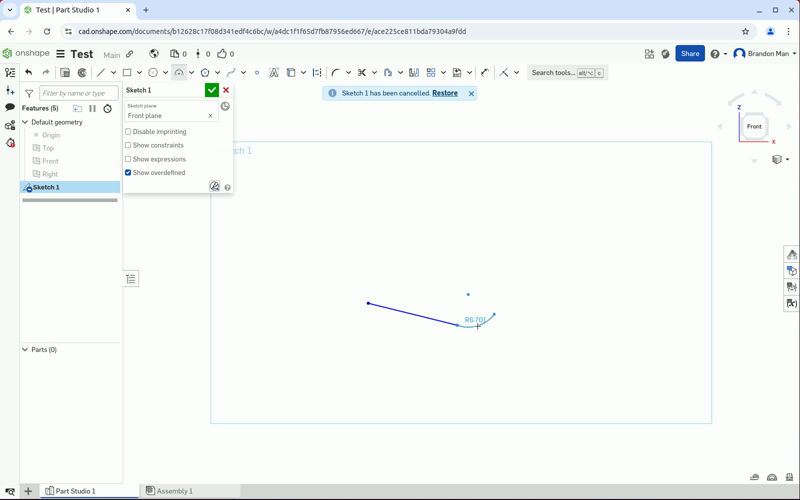
click(477, 325)
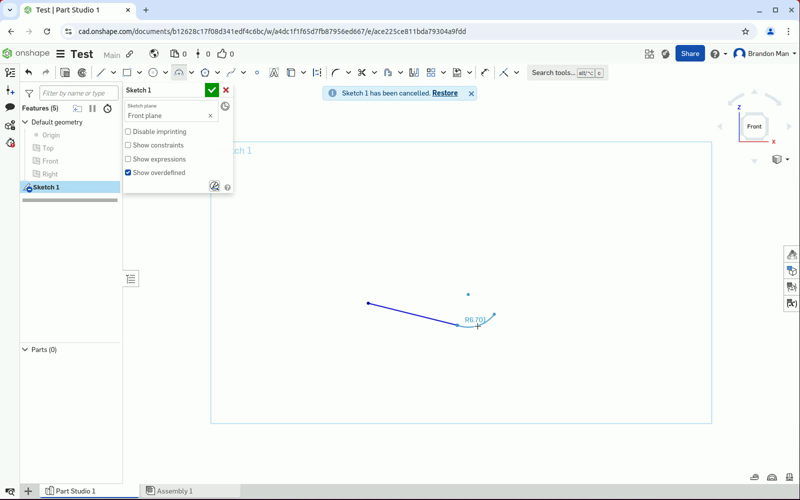
key_up(shift)
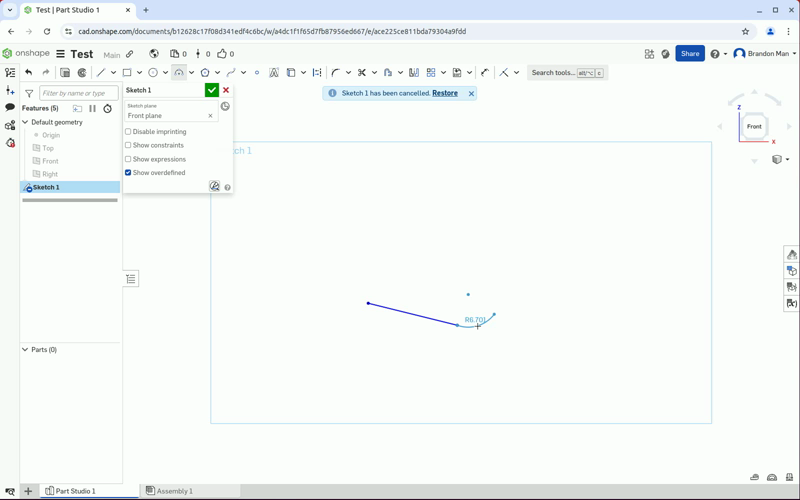
mouse_move(494, 314)
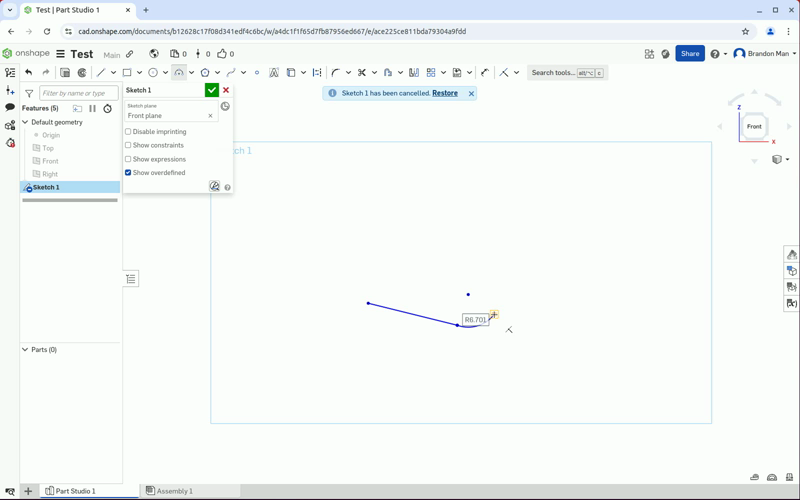
click(494, 314)
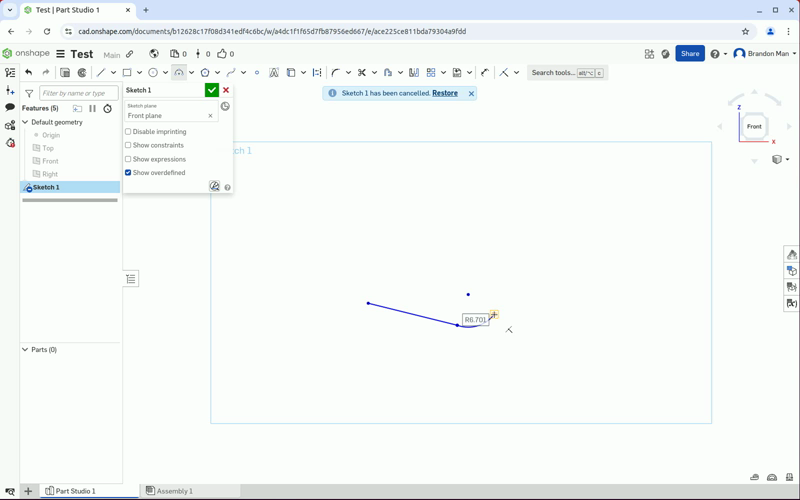
key_down(shift)
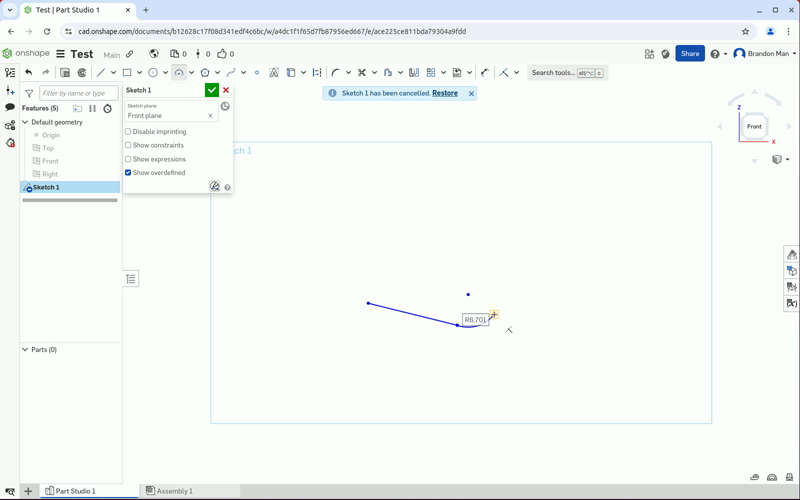
mouse_move(518, 304)
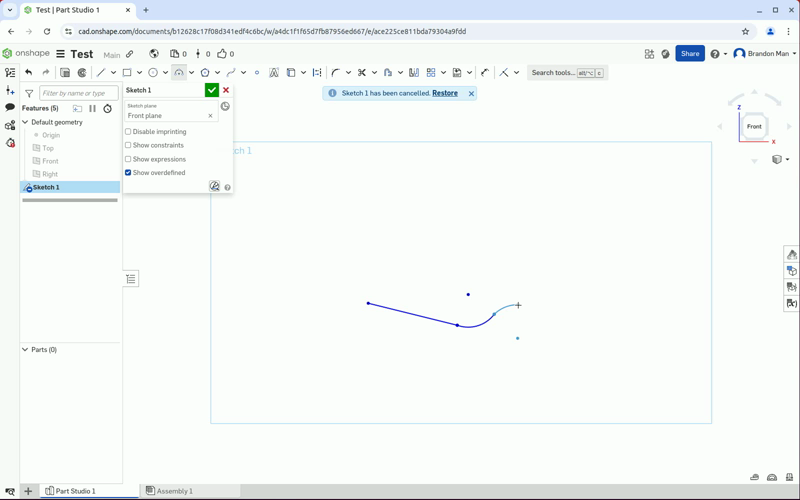
click(518, 304)
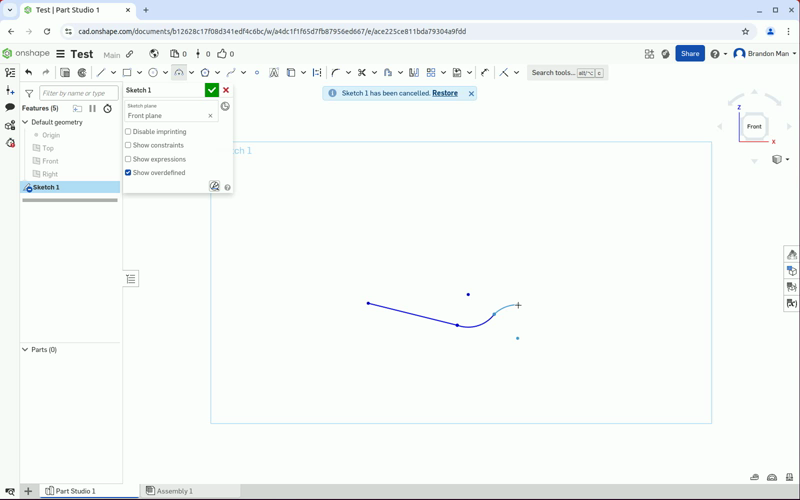
mouse_move(504, 303)
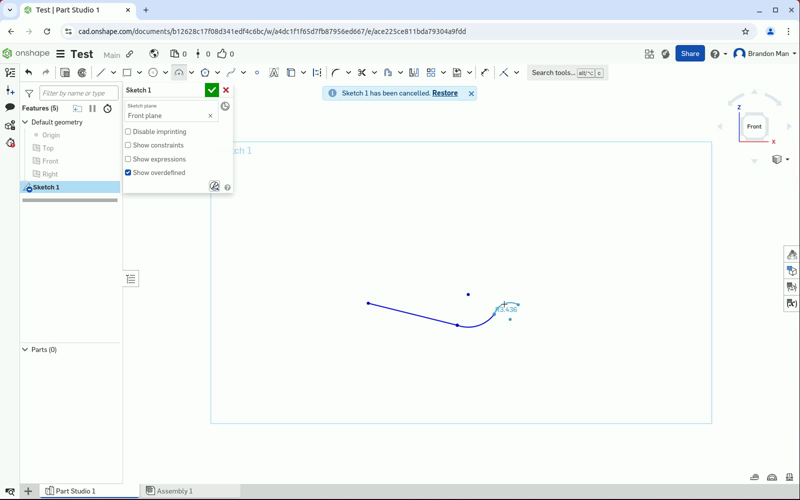
click(504, 303)
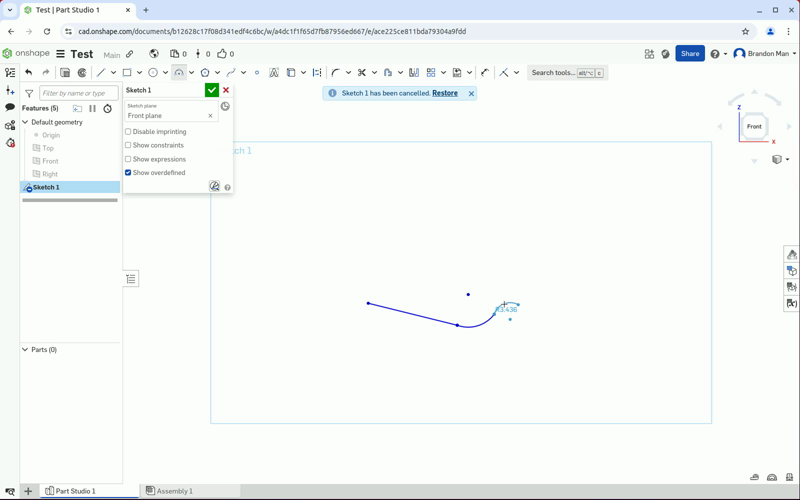
key_up(shift)
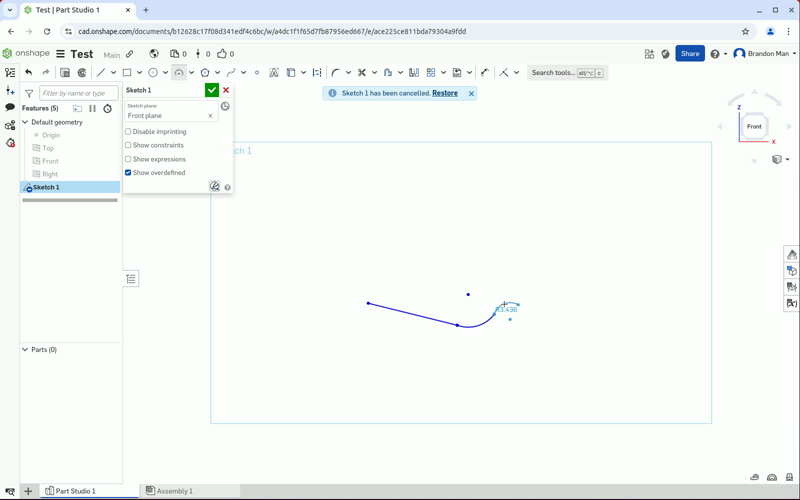
mouse_move(518, 304)
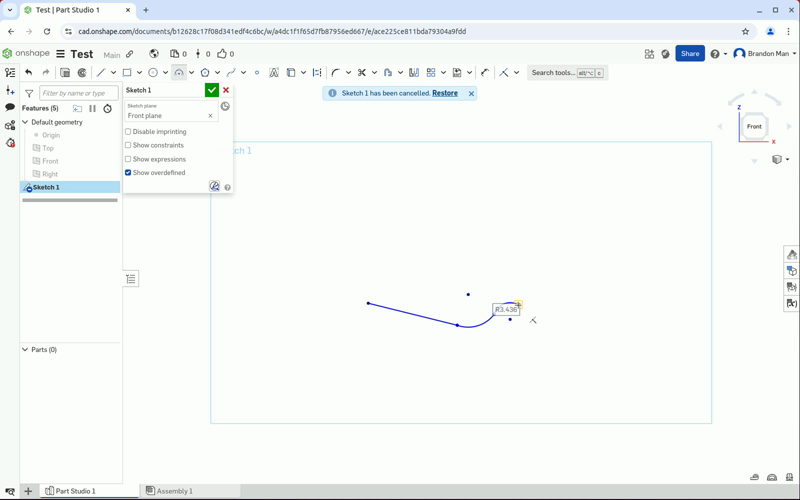
click(518, 304)
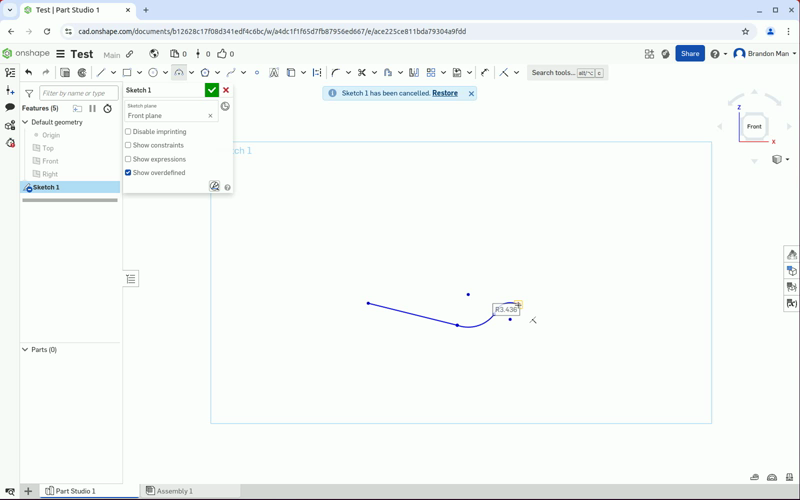
key_down(shift)
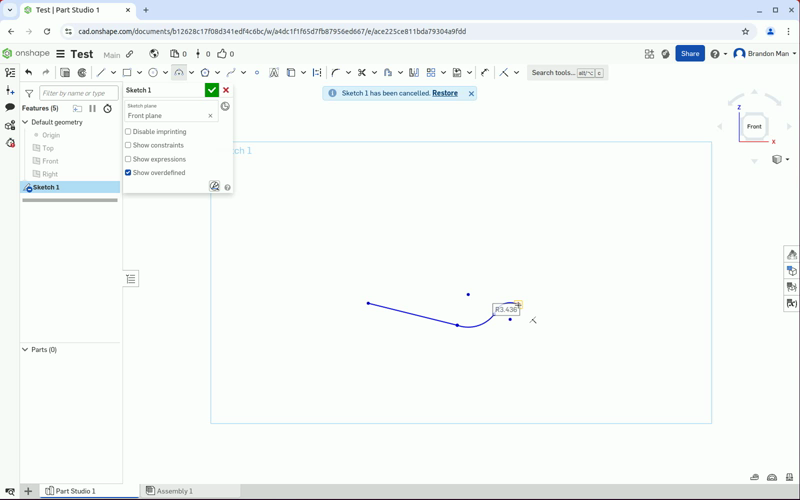
mouse_move(544, 282)
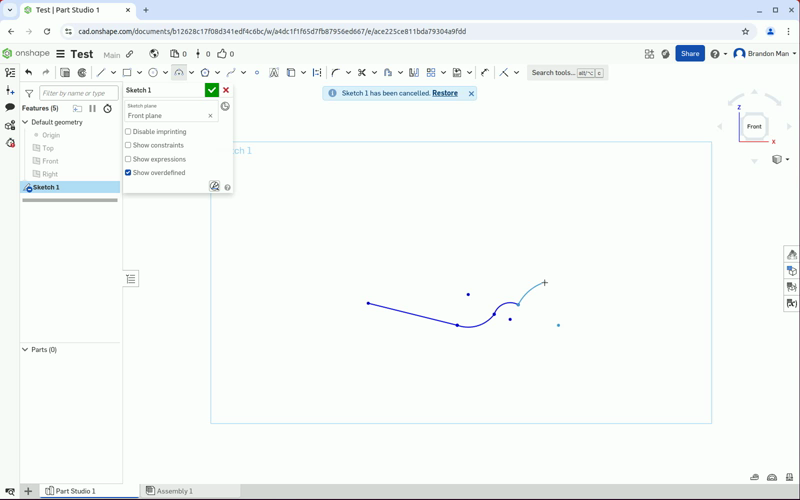
click(544, 282)
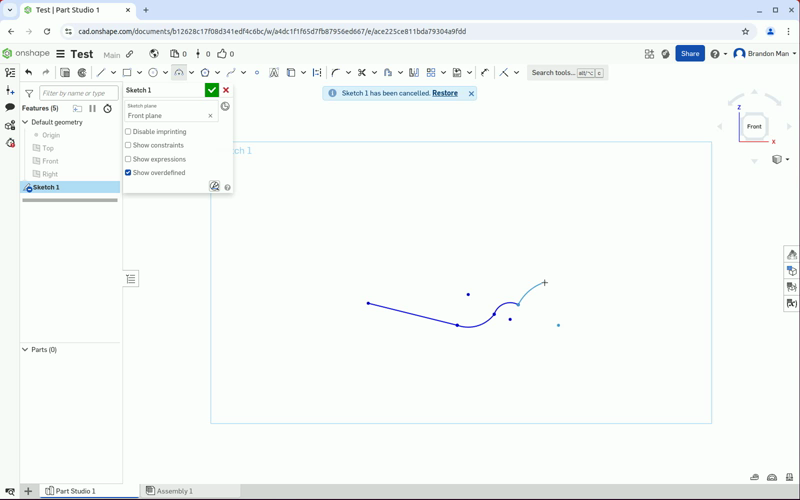
mouse_move(536, 299)
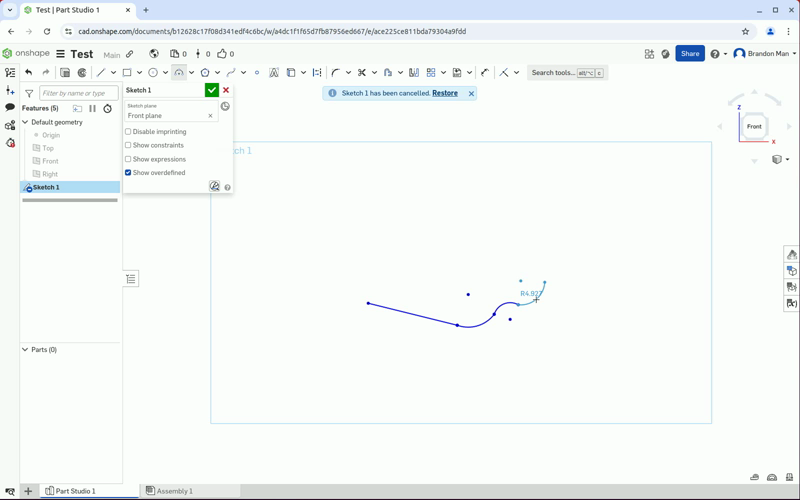
click(536, 299)
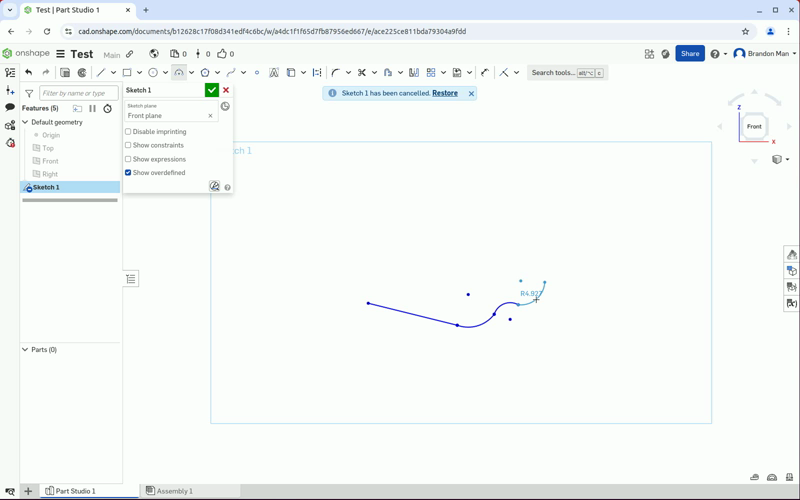
key_up(shift)
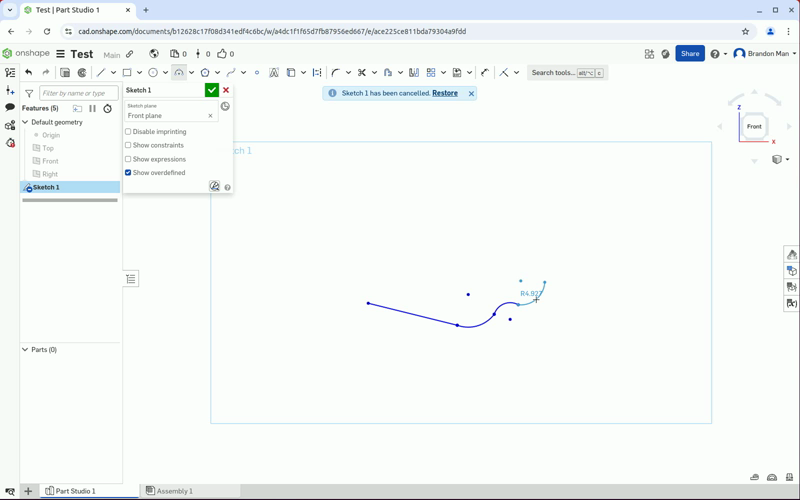
mouse_move(544, 282)
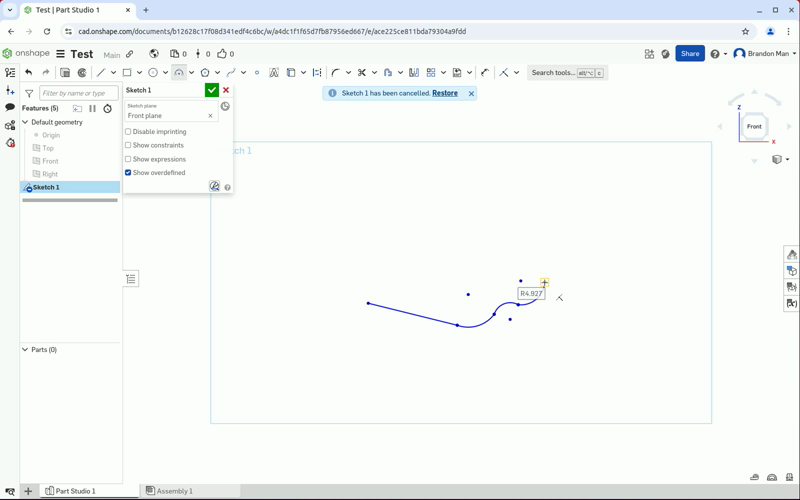
click(544, 282)
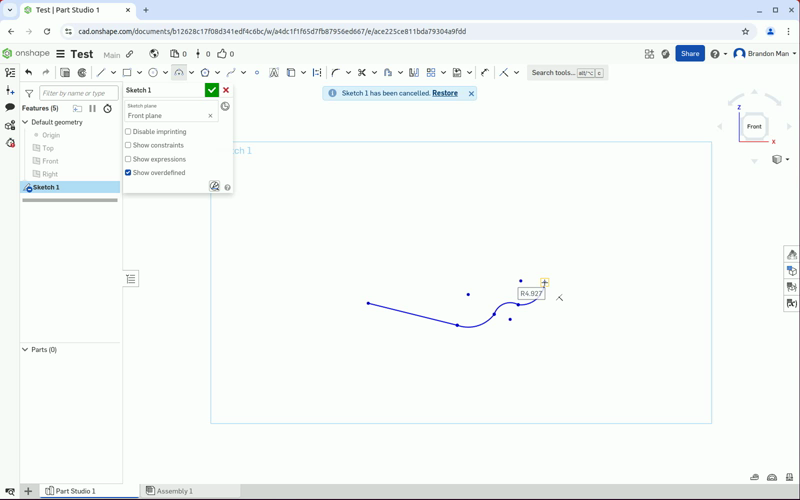
key_down(shift)
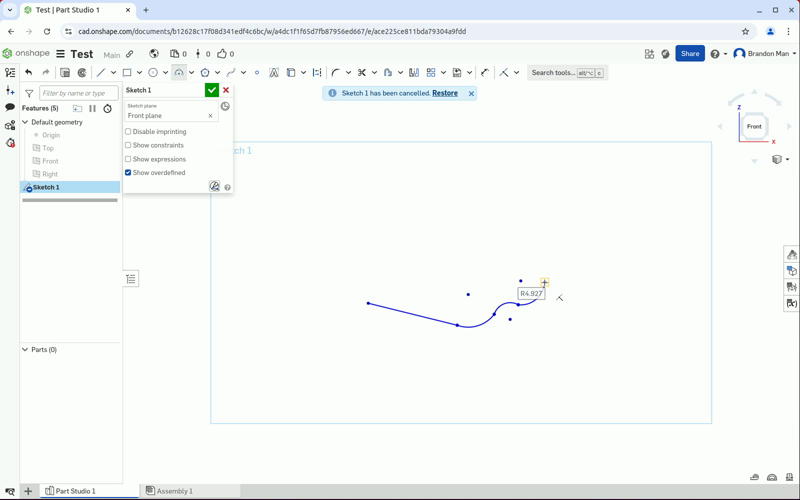
mouse_move(524, 228)
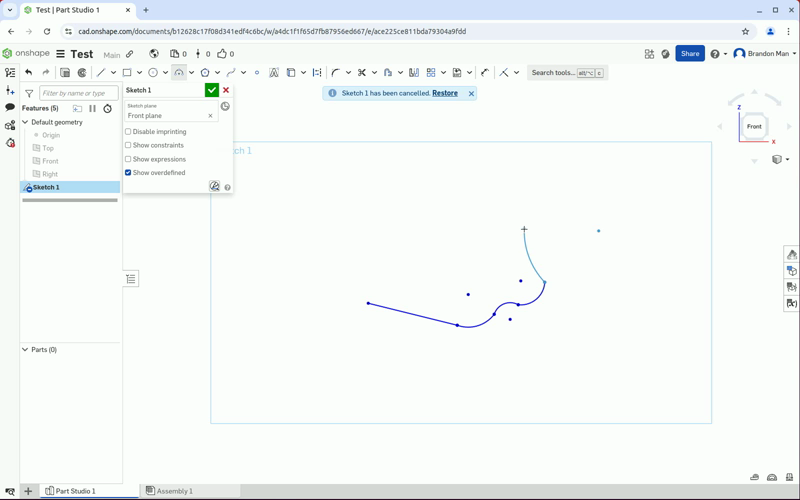
click(524, 228)
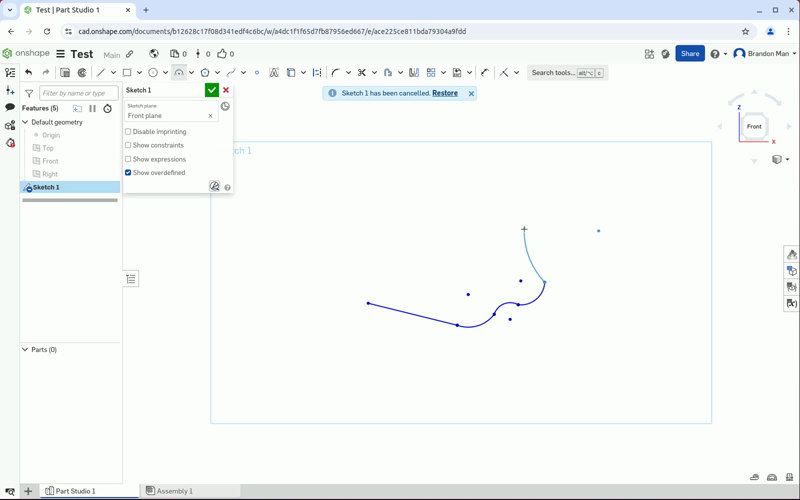
mouse_move(539, 253)
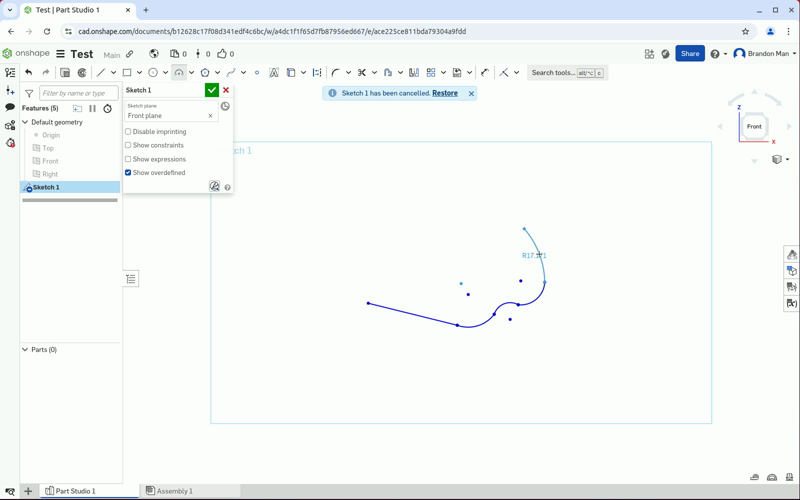
click(539, 253)
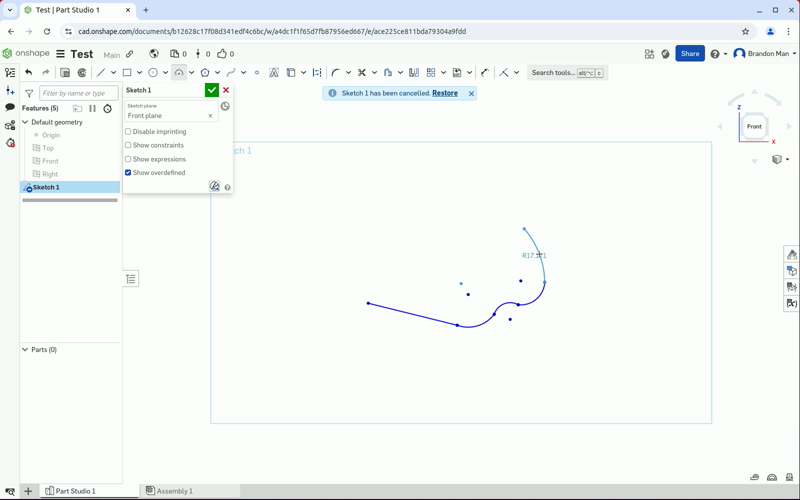
key_up(shift)
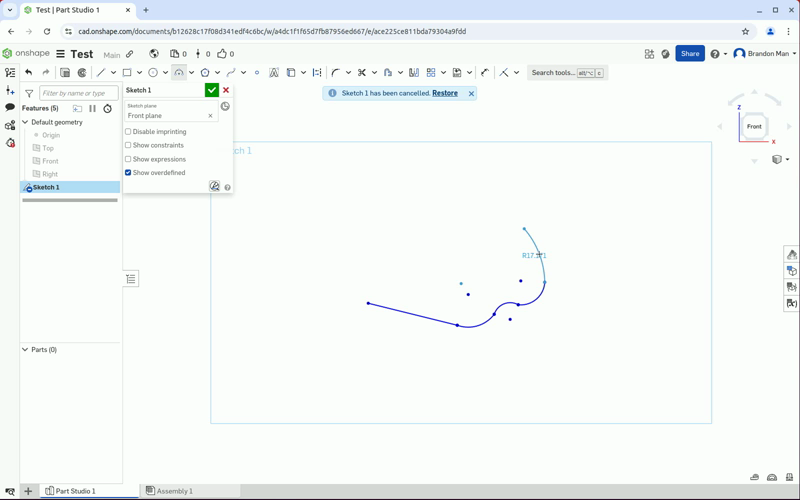
mouse_move(524, 228)
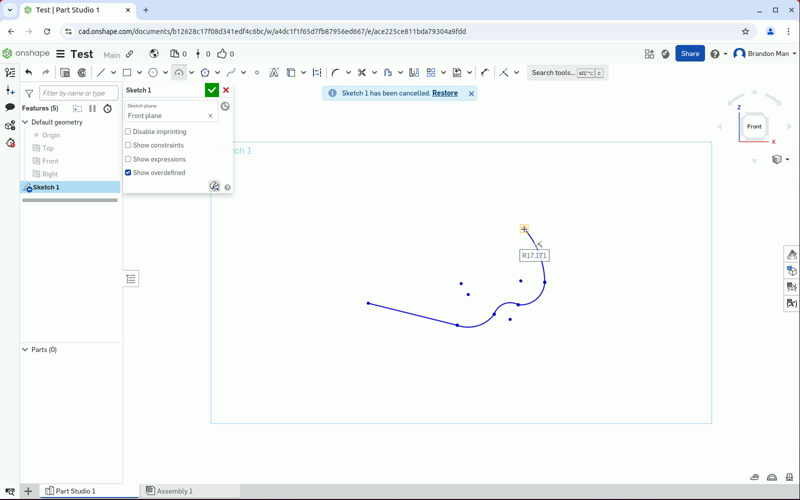
click(524, 228)
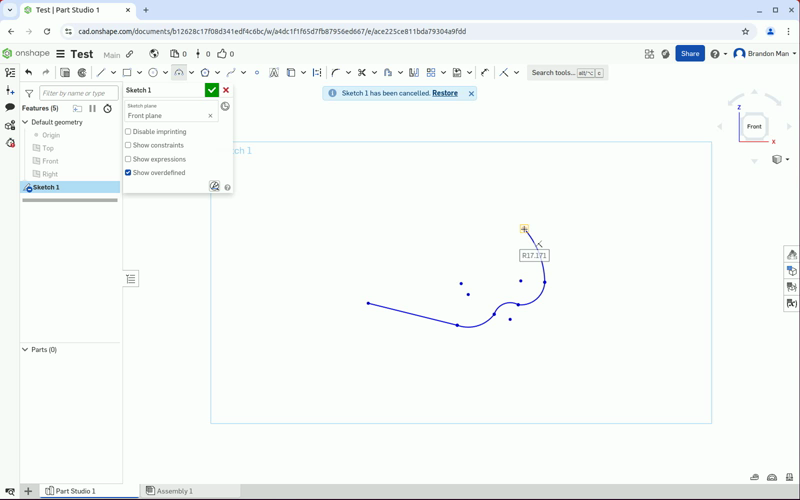
key_down(shift)
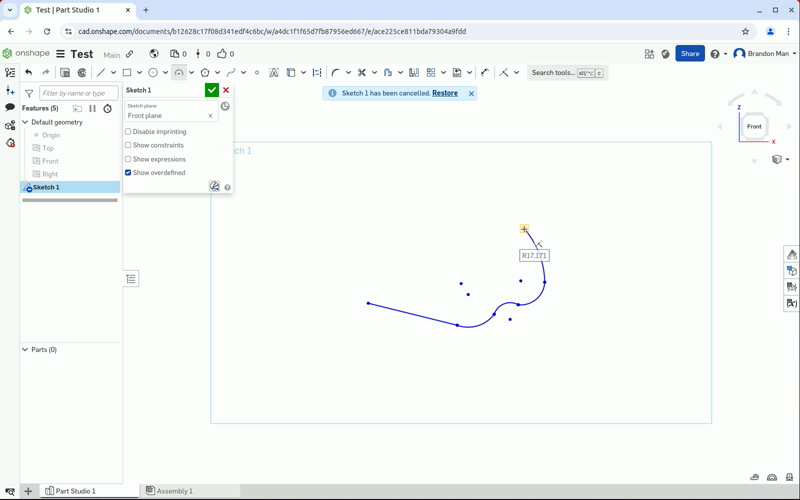
mouse_move(489, 228)
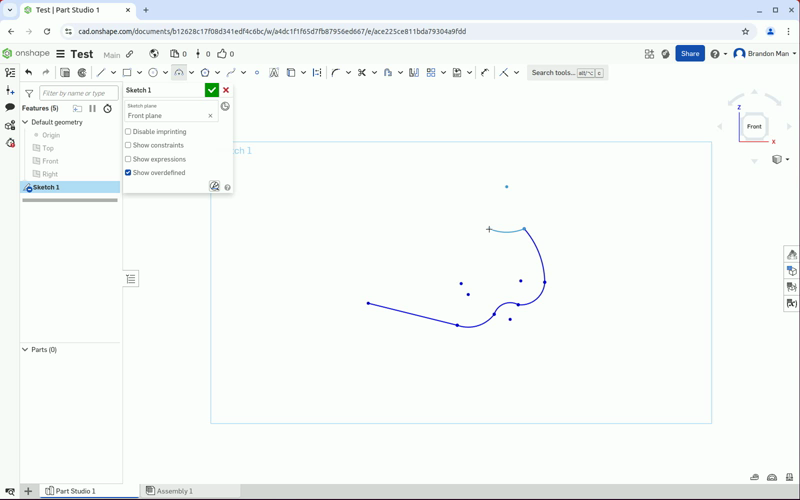
click(489, 228)
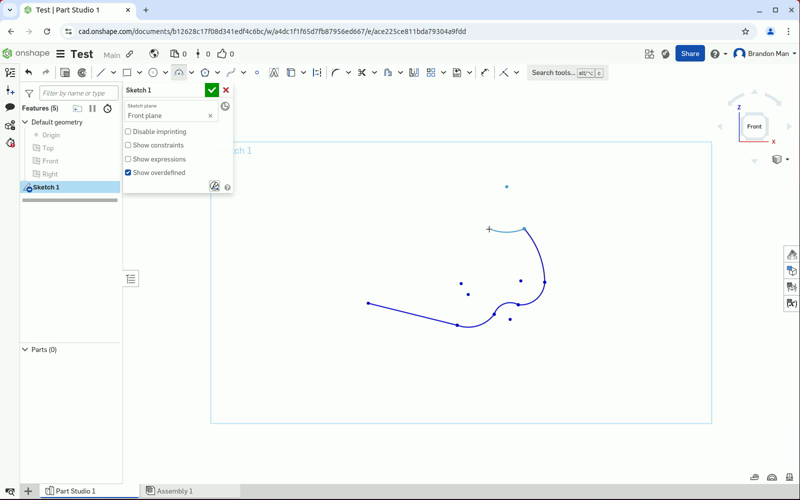
mouse_move(506, 220)
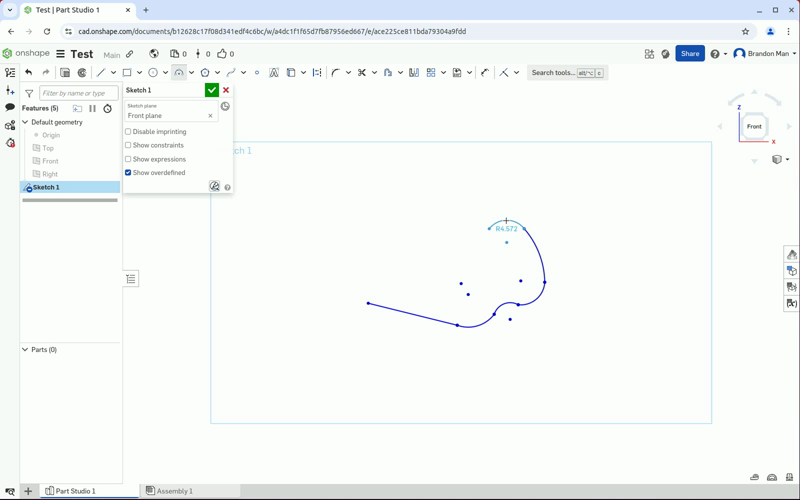
click(506, 220)
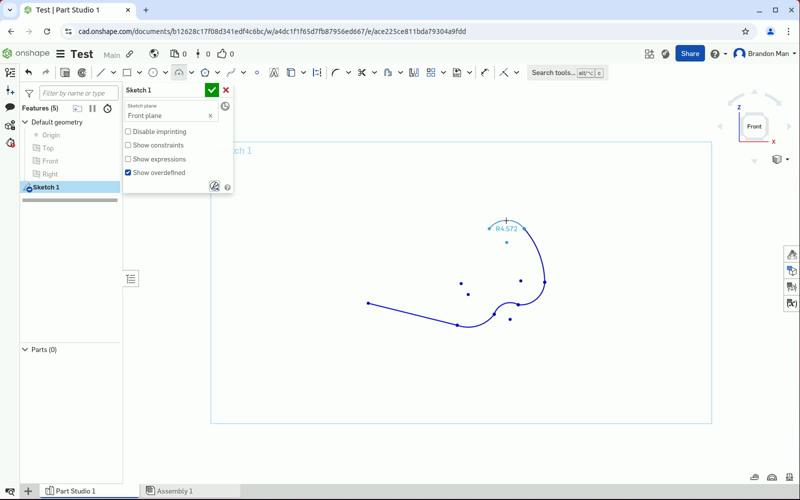
key_up(shift)
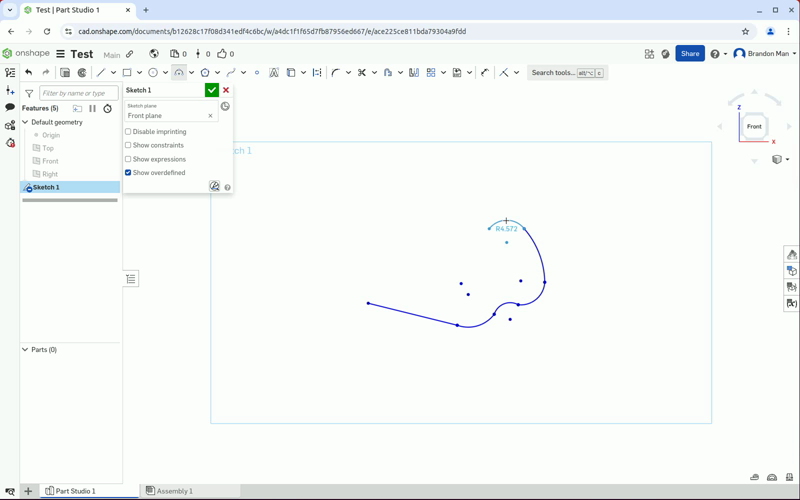
mouse_move(489, 228)
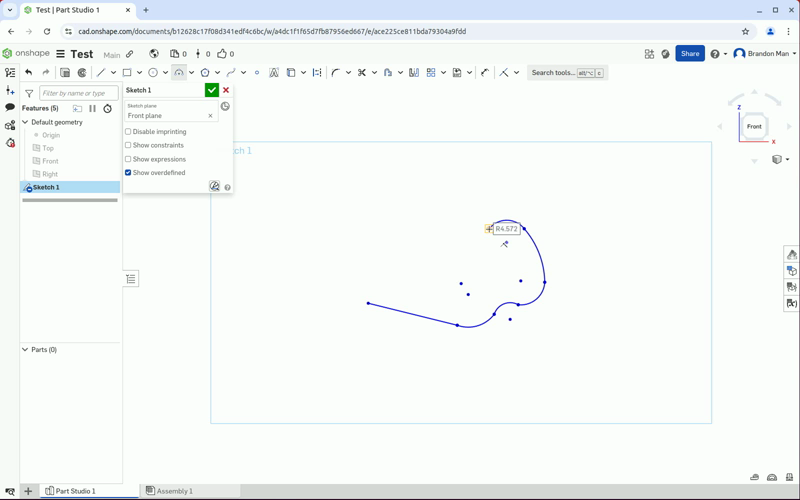
click(489, 228)
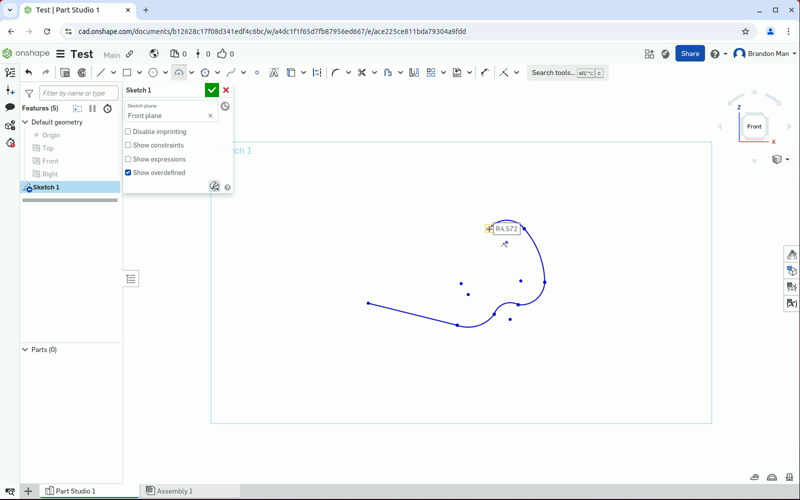
key_down(shift)
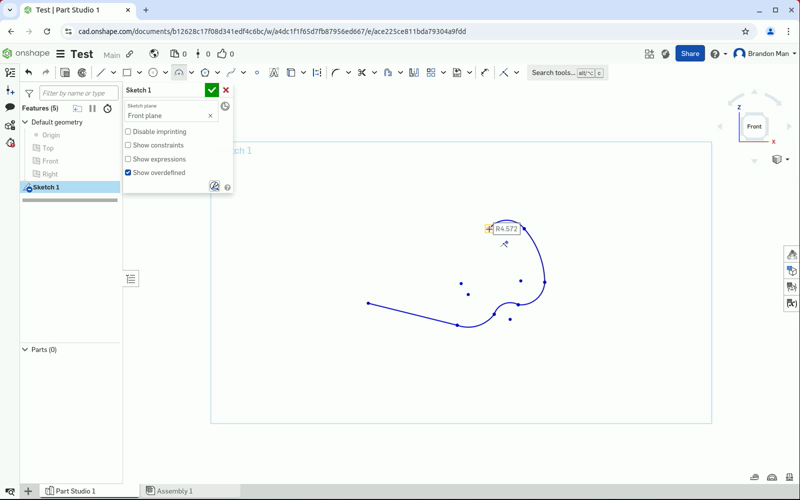
mouse_move(461, 225)
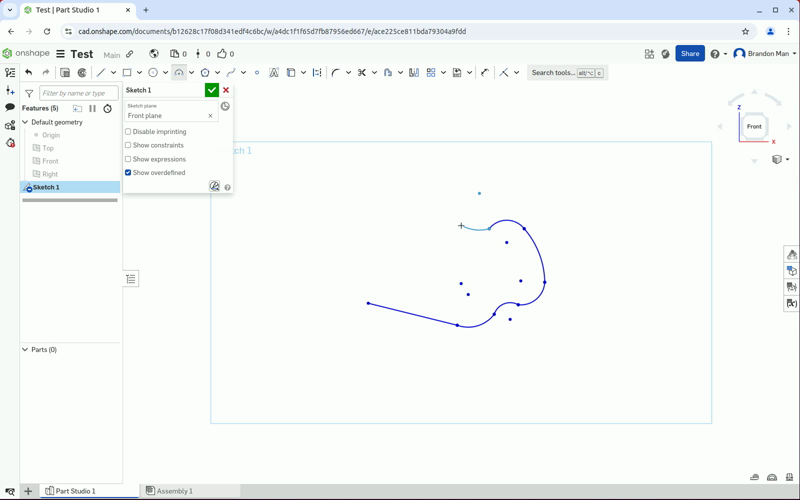
click(461, 225)
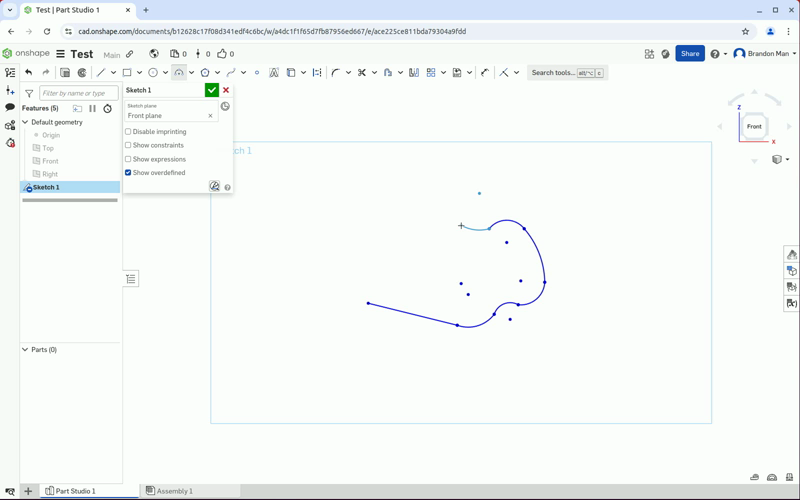
mouse_move(473, 234)
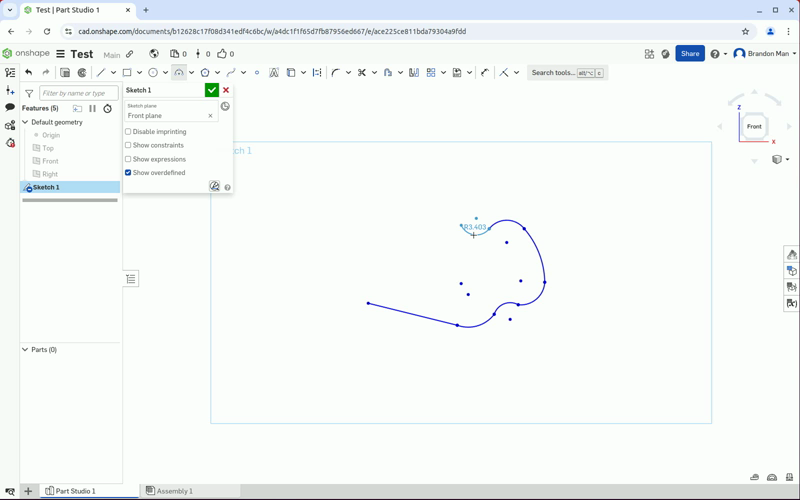
click(473, 234)
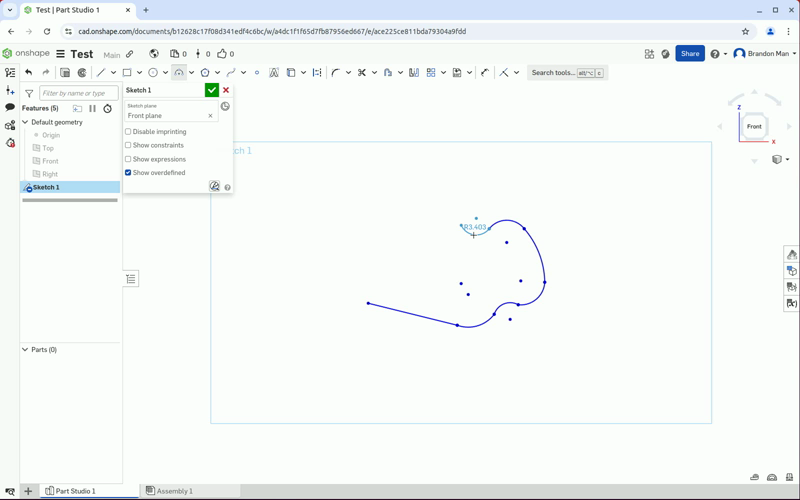
key_up(shift)
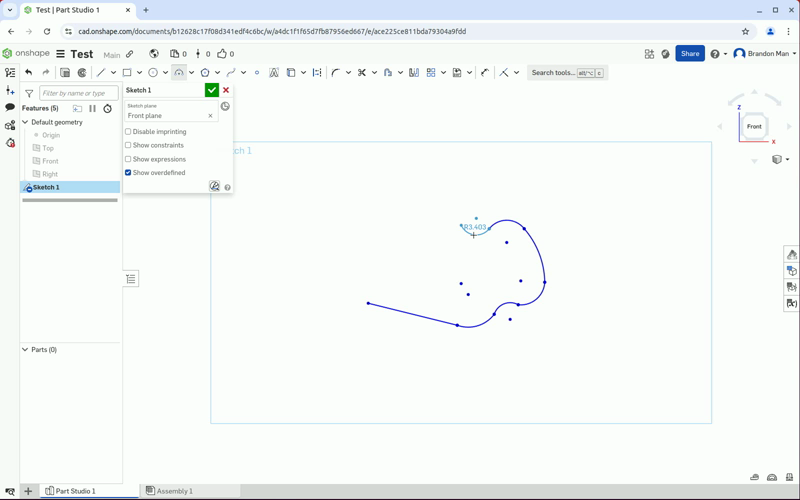
mouse_move(461, 225)
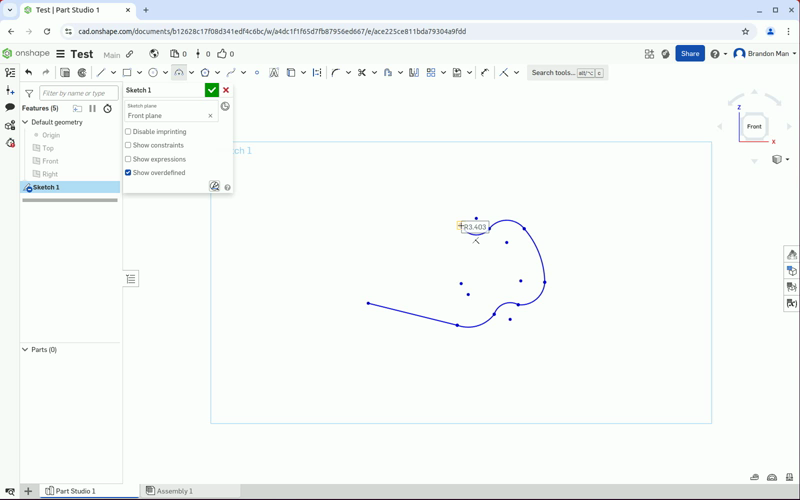
click(461, 225)
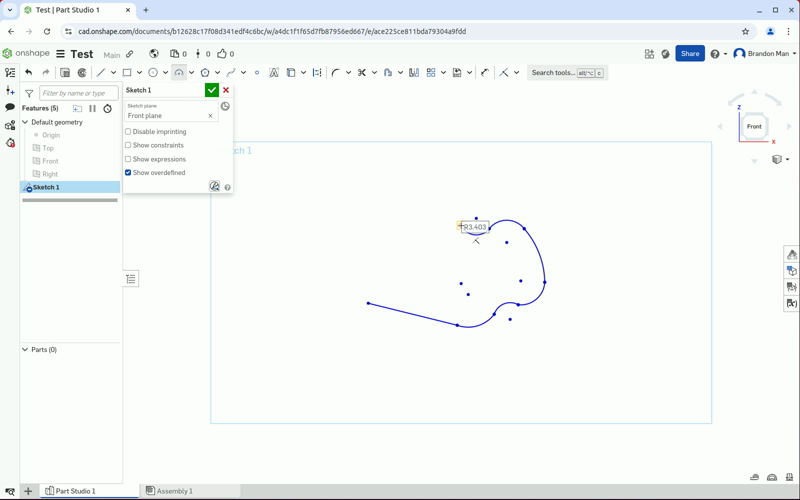
key_down(shift)
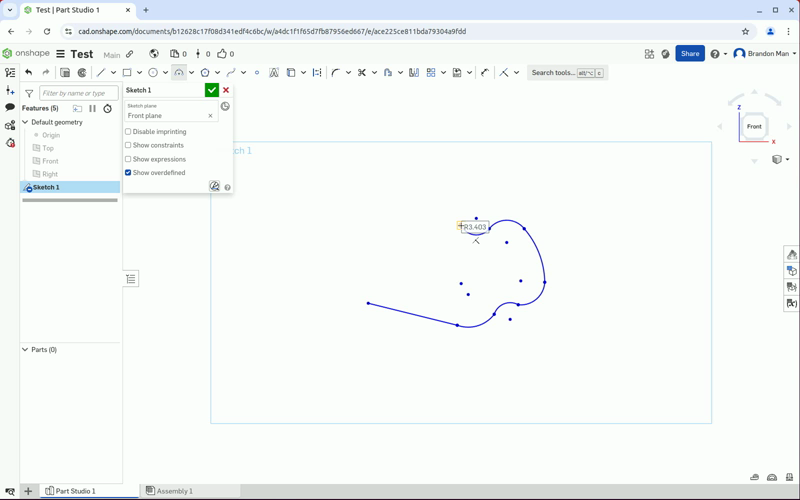
mouse_move(420, 228)
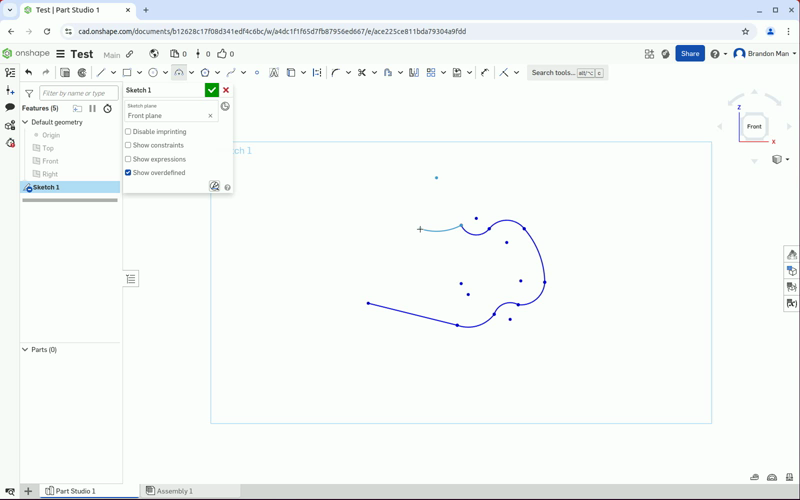
click(420, 228)
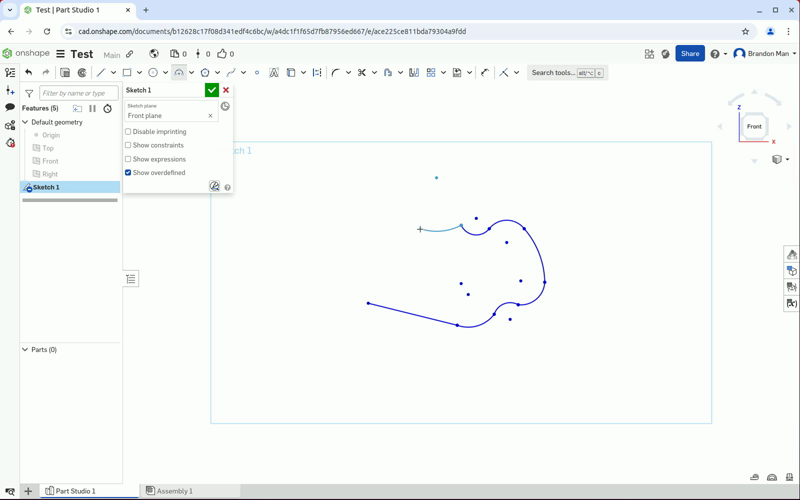
mouse_move(443, 254)
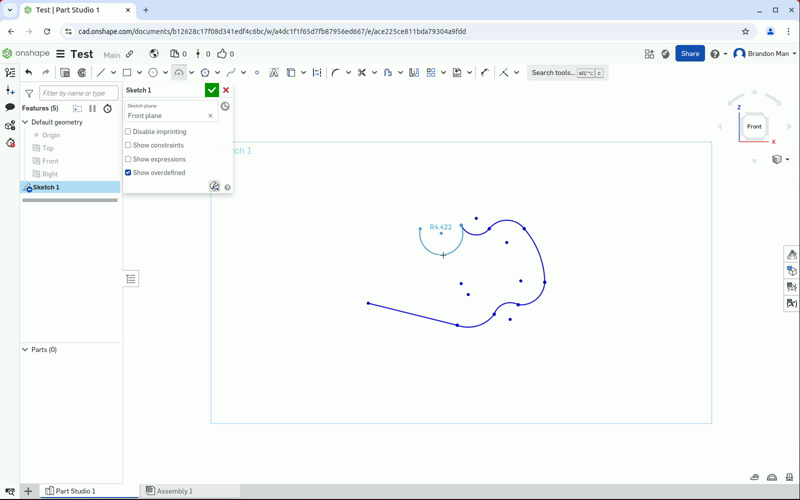
click(443, 254)
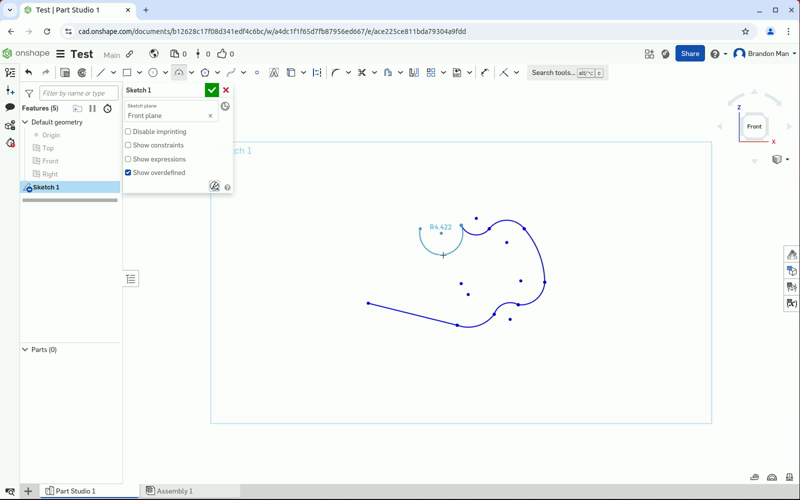
key_up(shift)
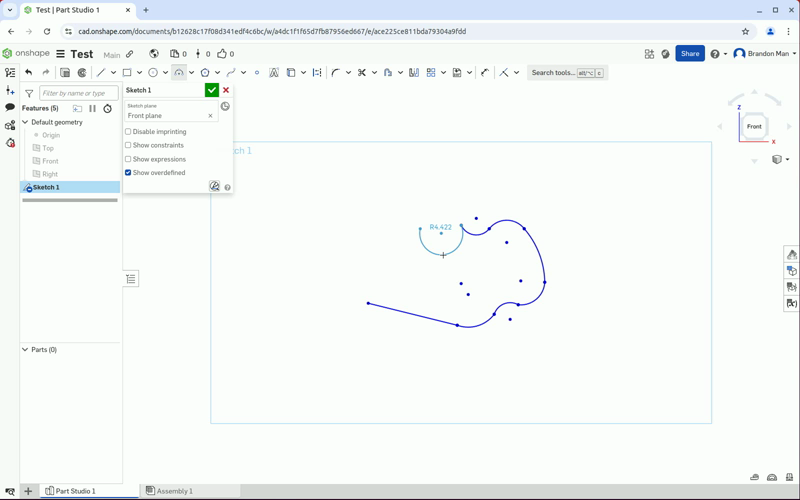
mouse_move(420, 228)
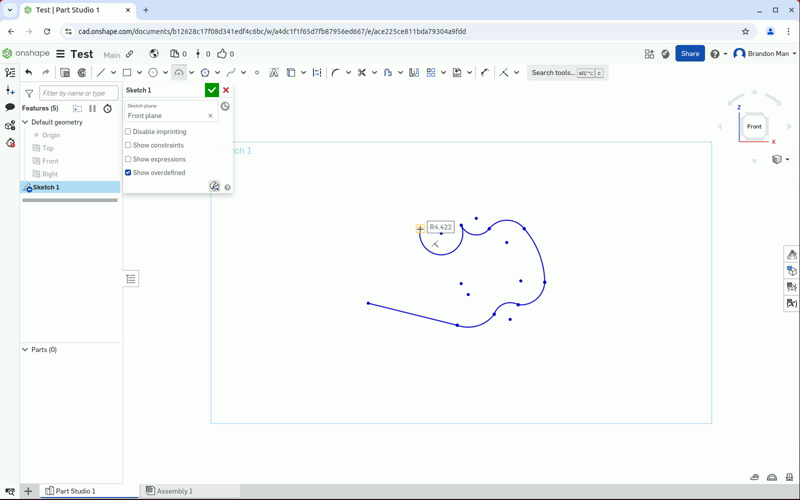
click(420, 228)
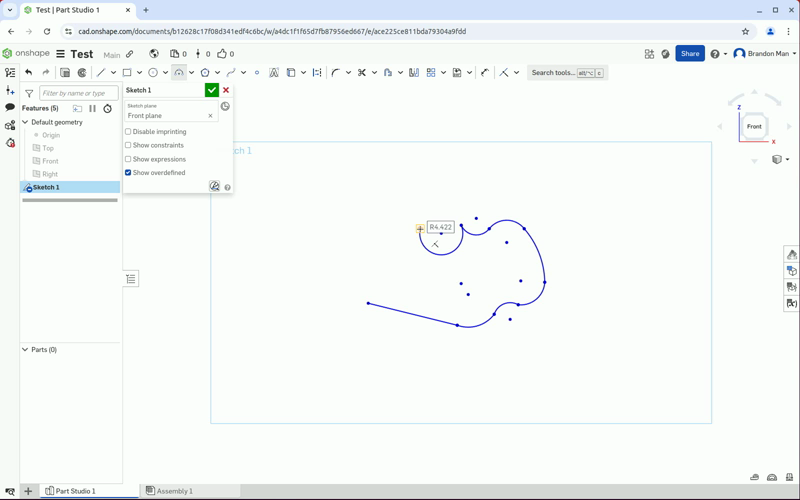
key_down(shift)
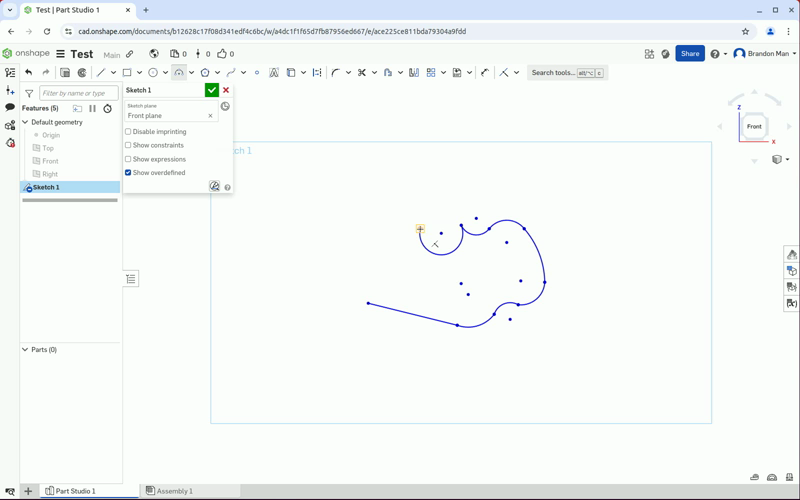
mouse_move(375, 264)
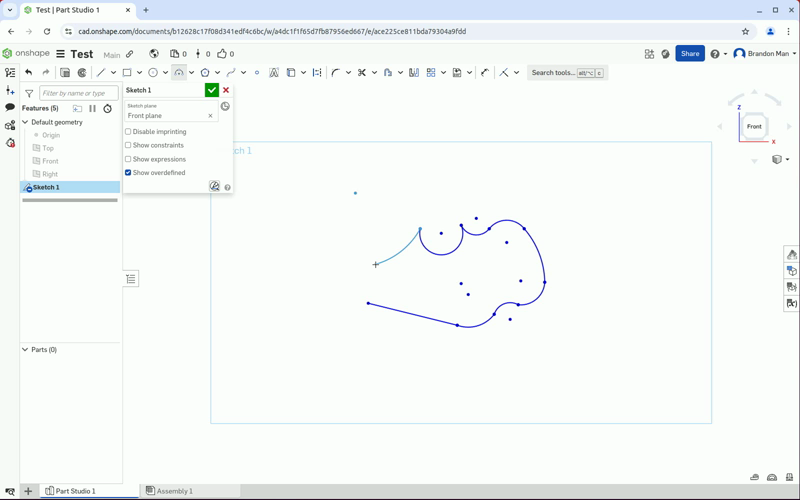
click(375, 264)
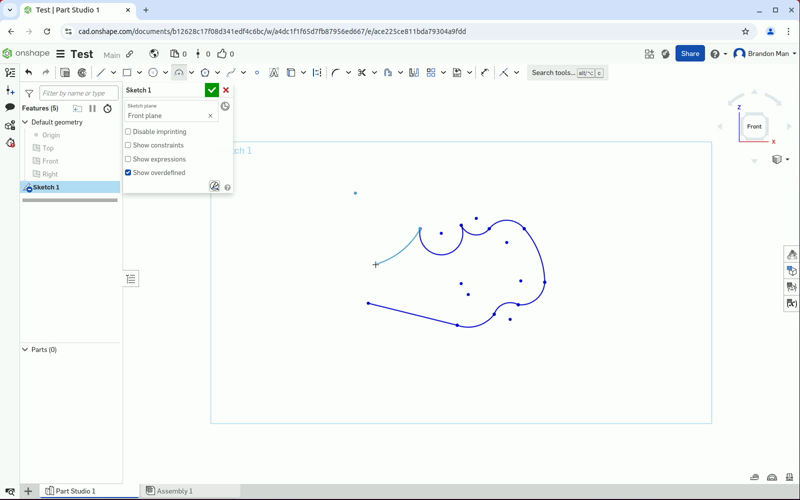
mouse_move(404, 253)
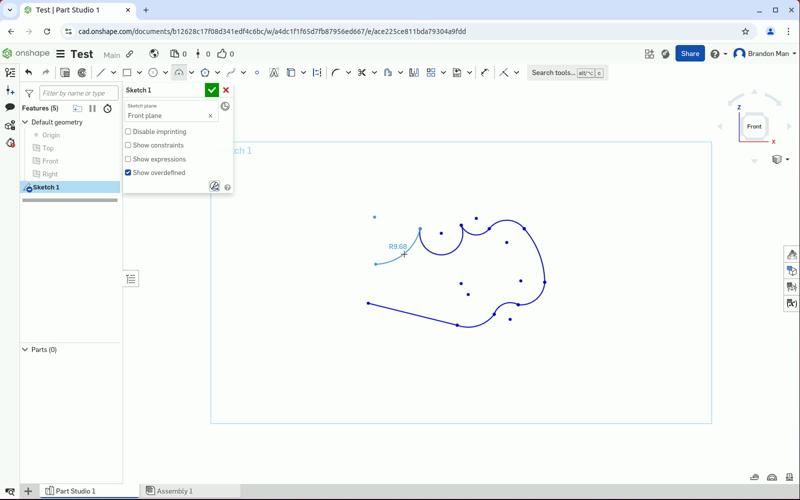
click(404, 253)
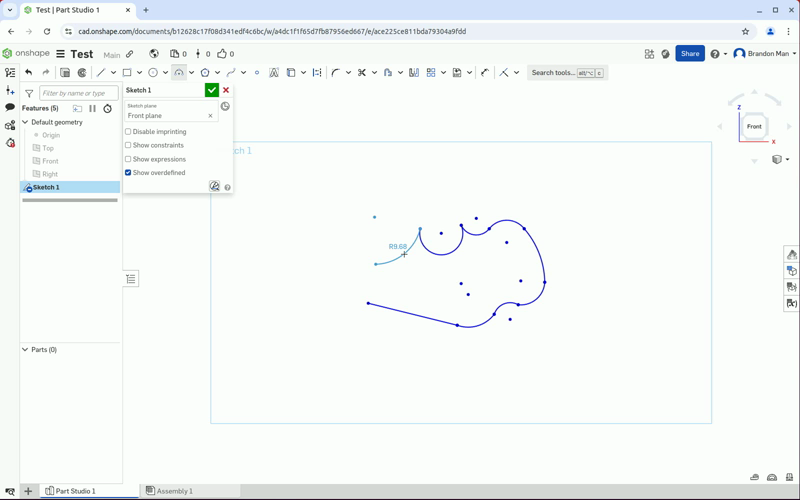
key_up(shift)
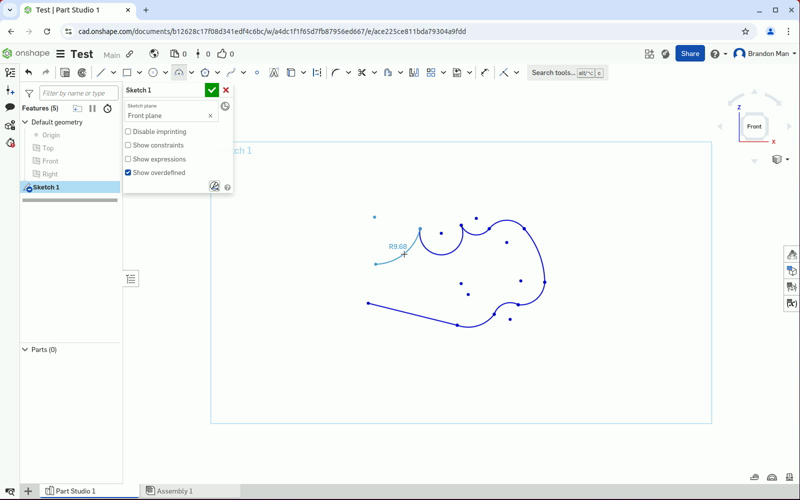
key(esc)
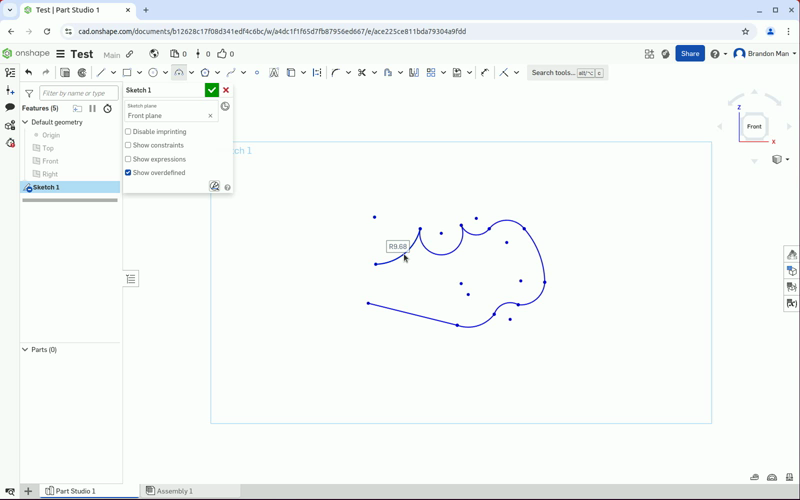
key(l)
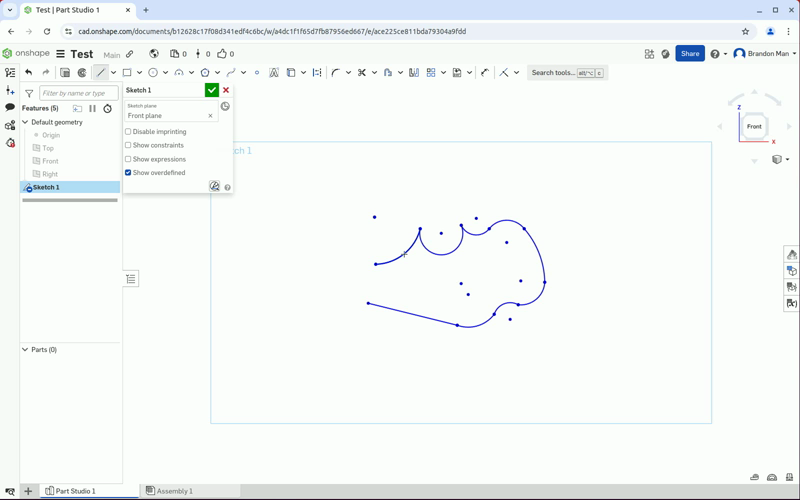
mouse_move(375, 264)
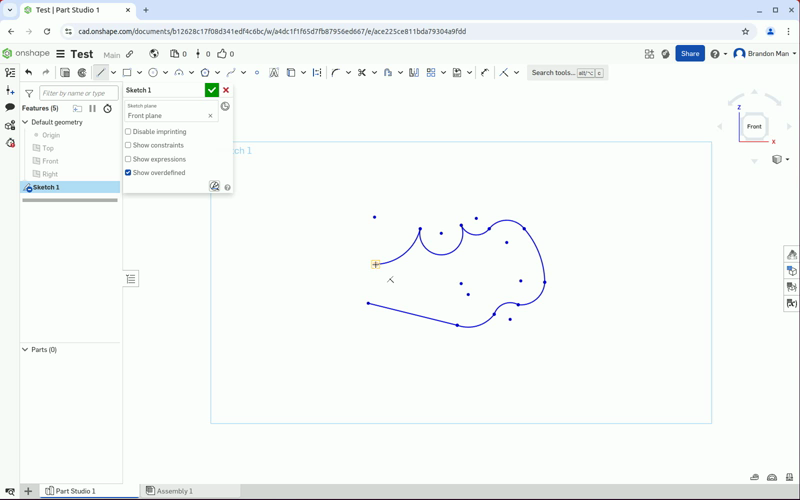
click(375, 264)
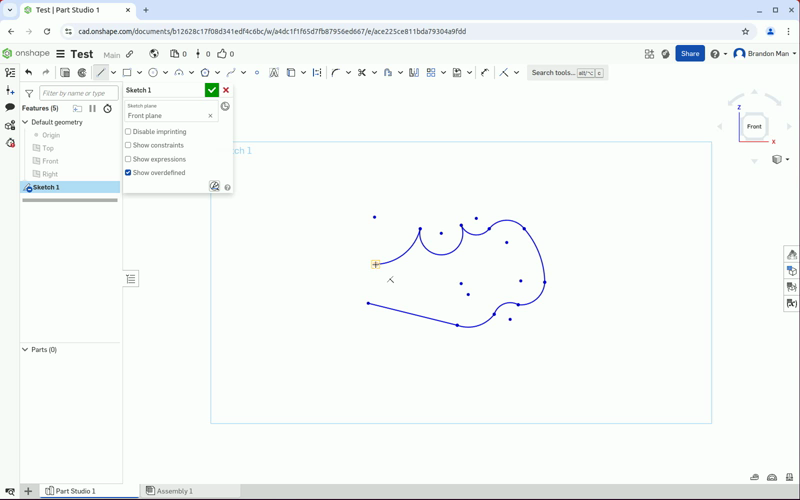
key_down(shift)
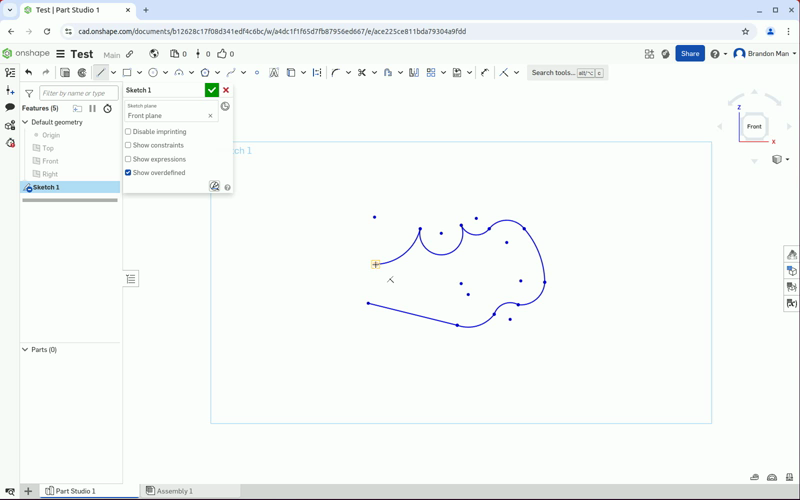
mouse_move(405, 264)
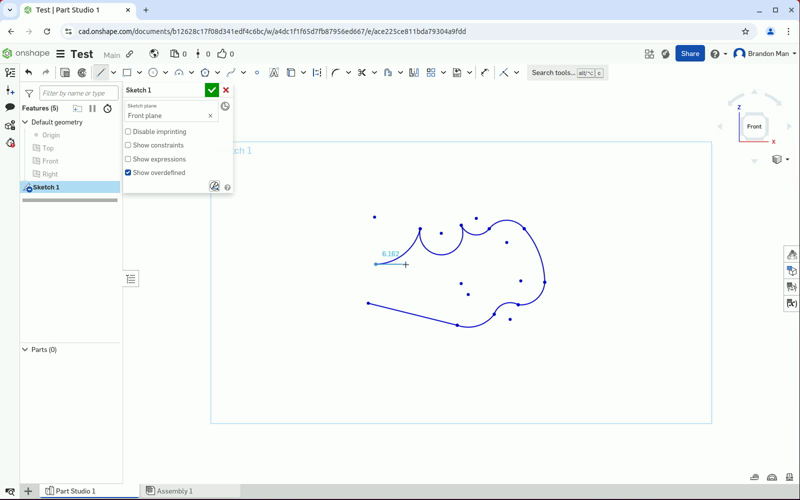
mouse_move(394, 264)
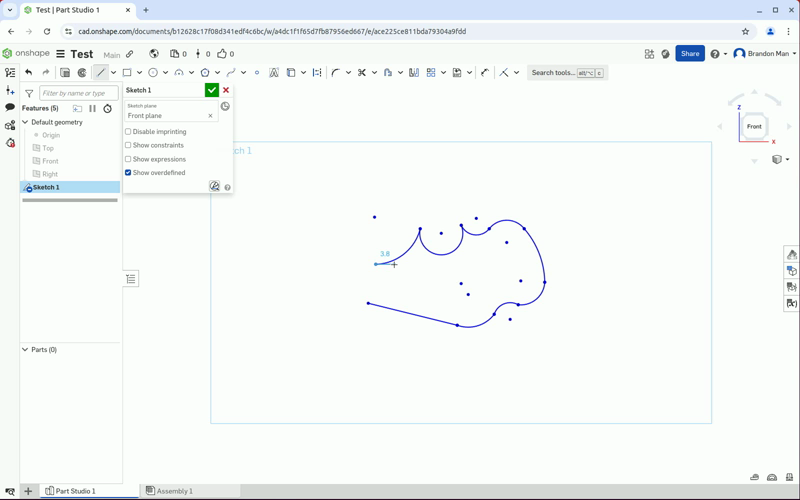
click(394, 264)
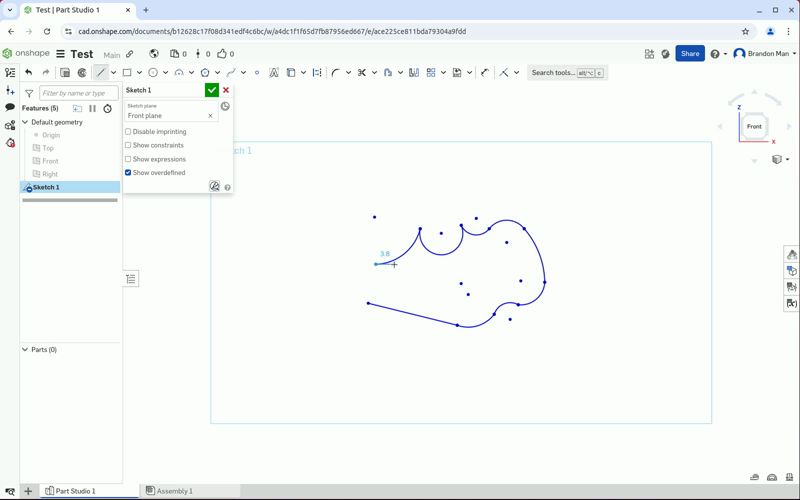
key_up(shift)
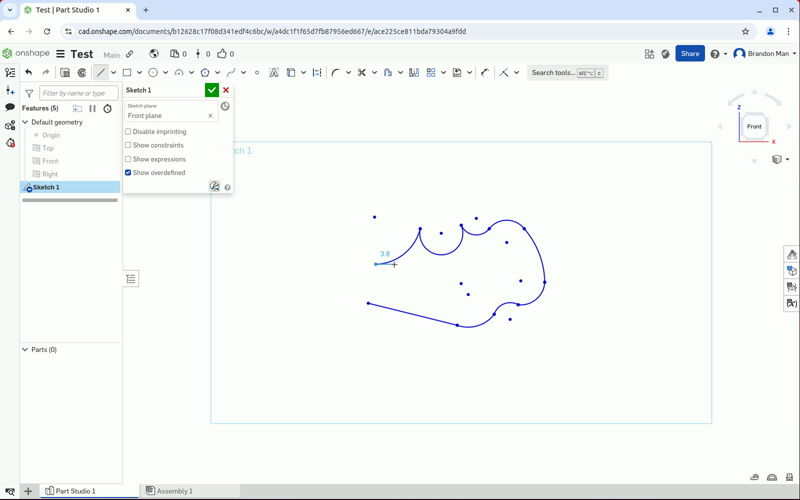
key(esc)
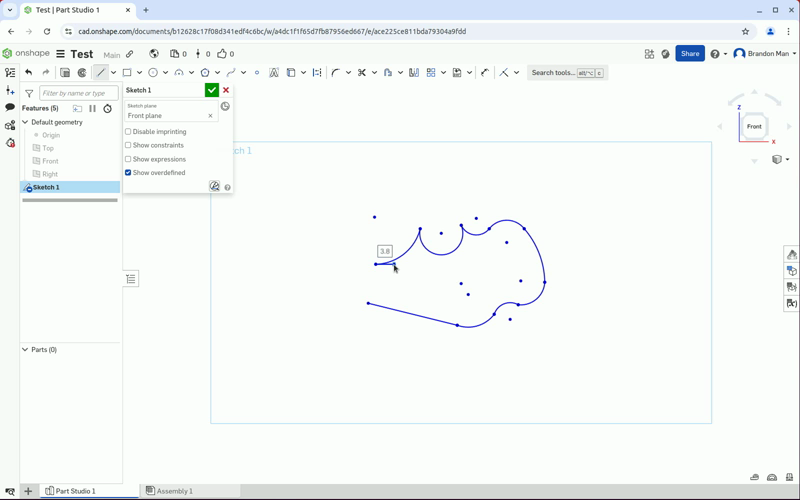
key(a)
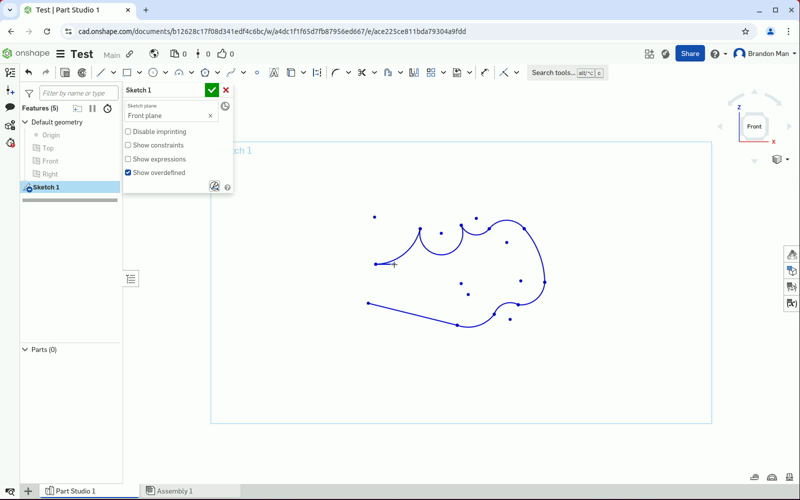
mouse_move(394, 264)
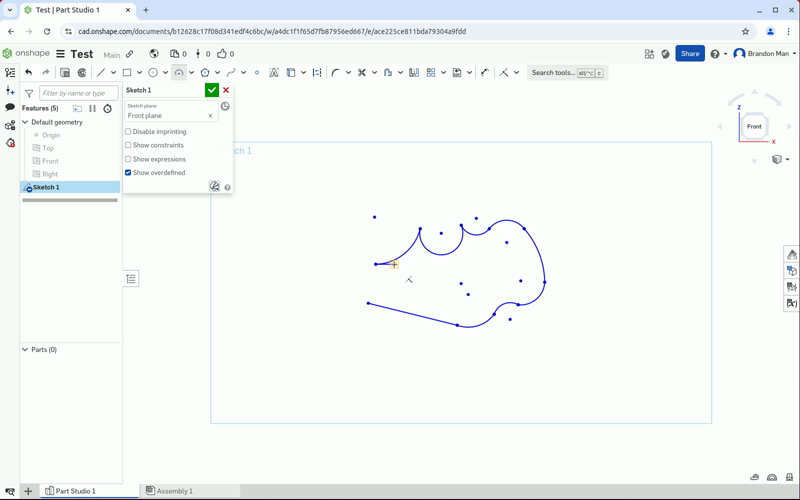
click(394, 264)
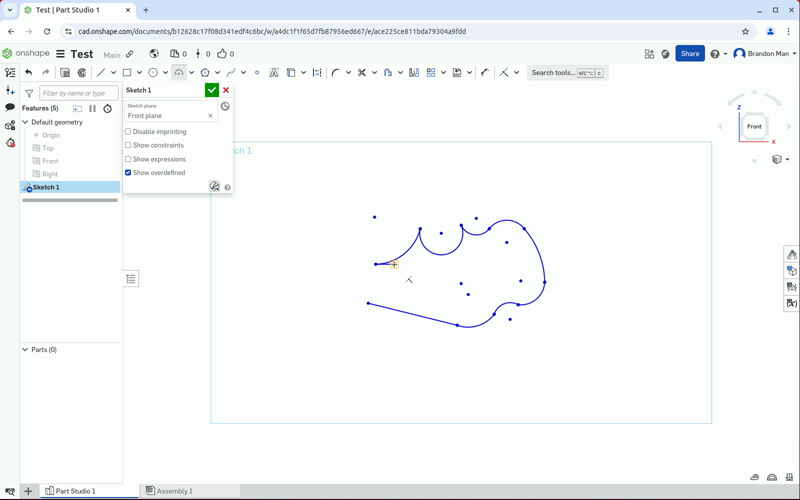
key_down(shift)
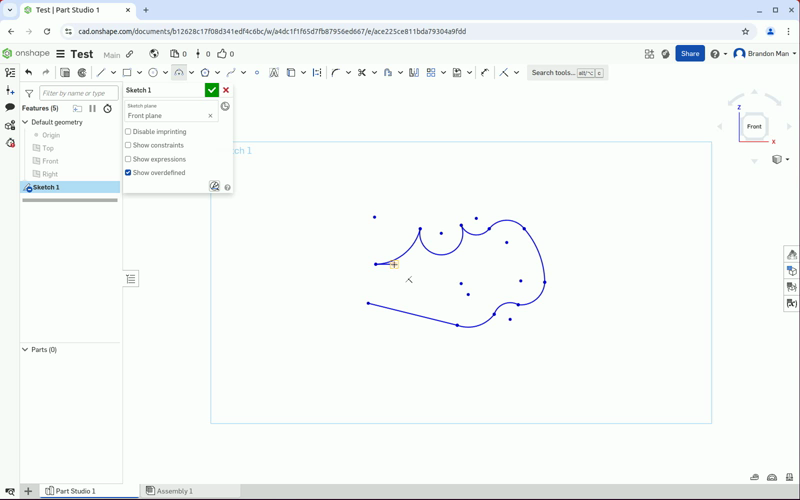
mouse_move(394, 303)
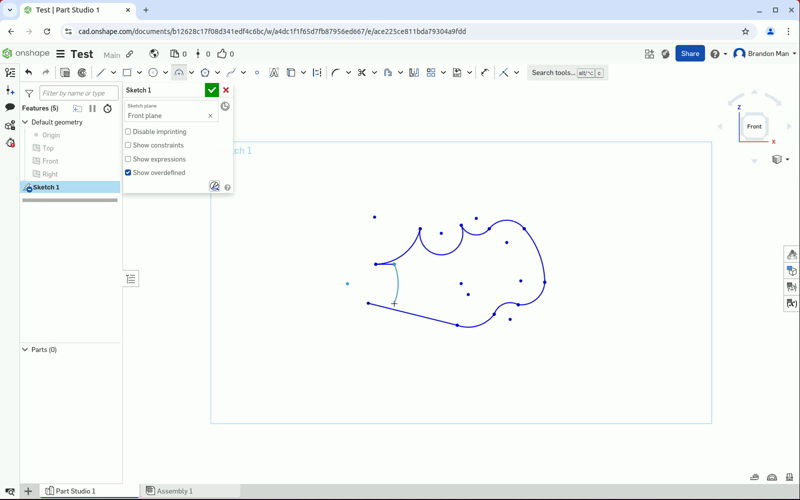
click(394, 303)
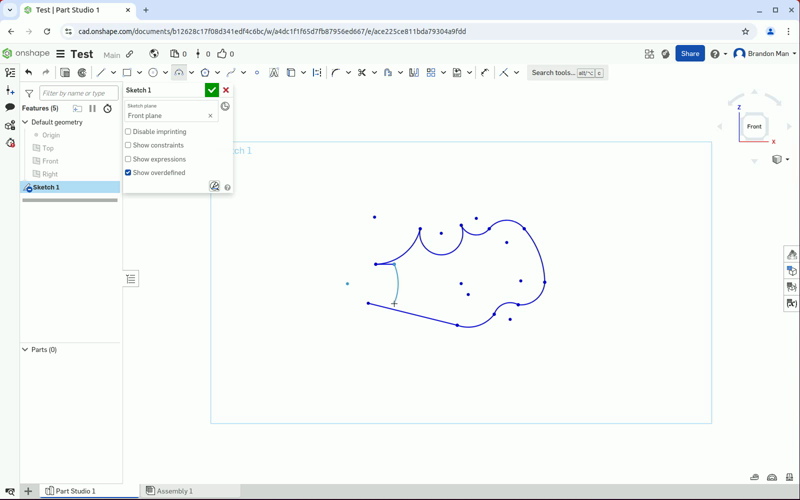
mouse_move(413, 283)
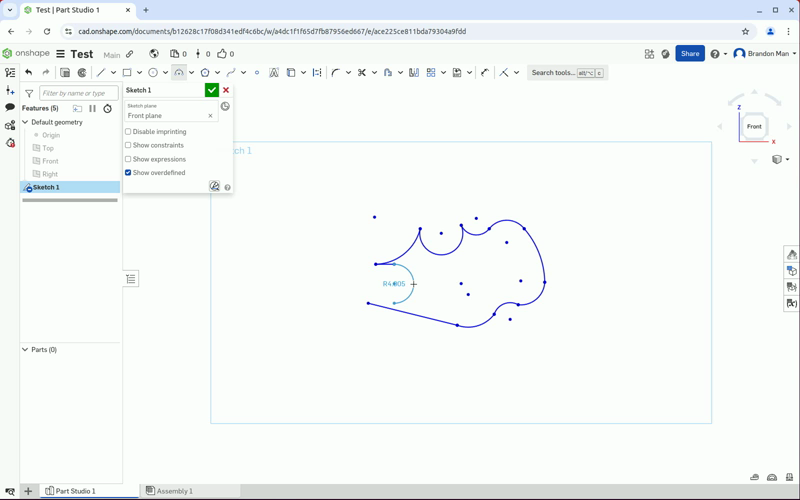
click(413, 283)
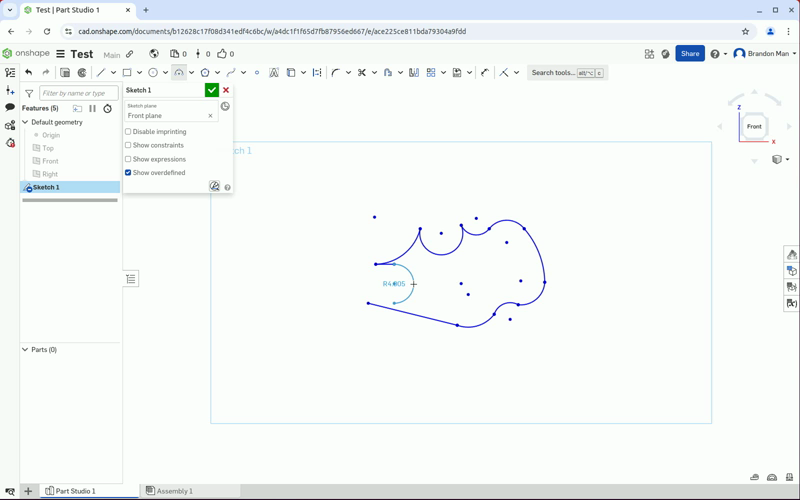
key_up(shift)
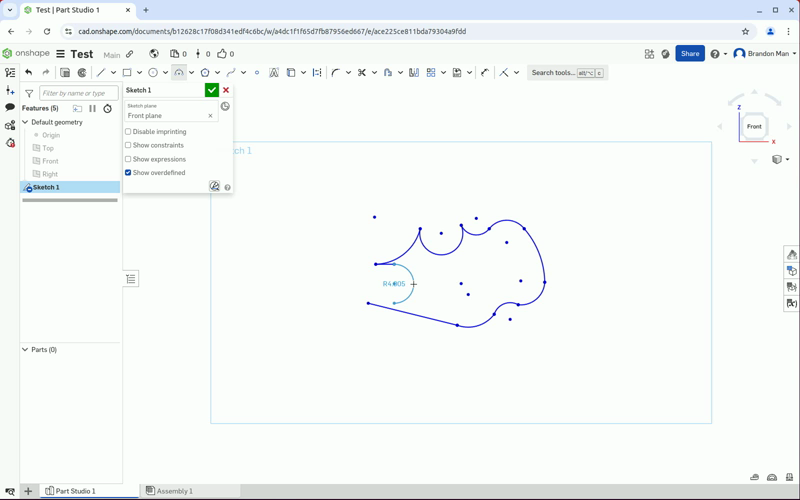
key(esc)
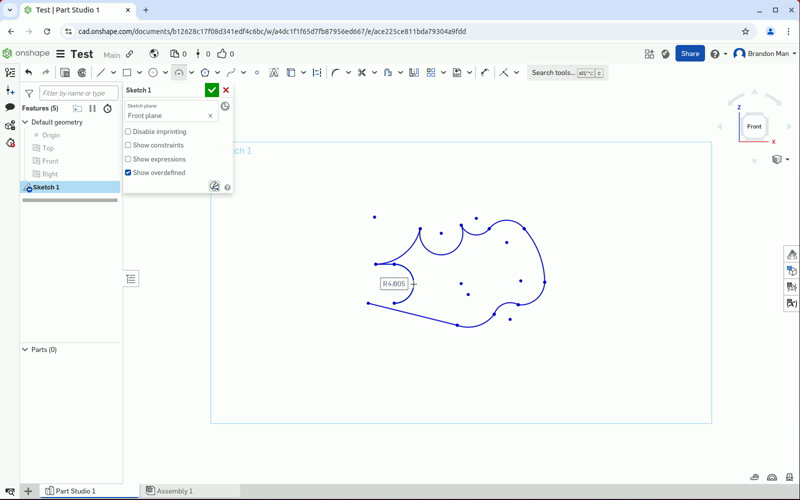
key(l)
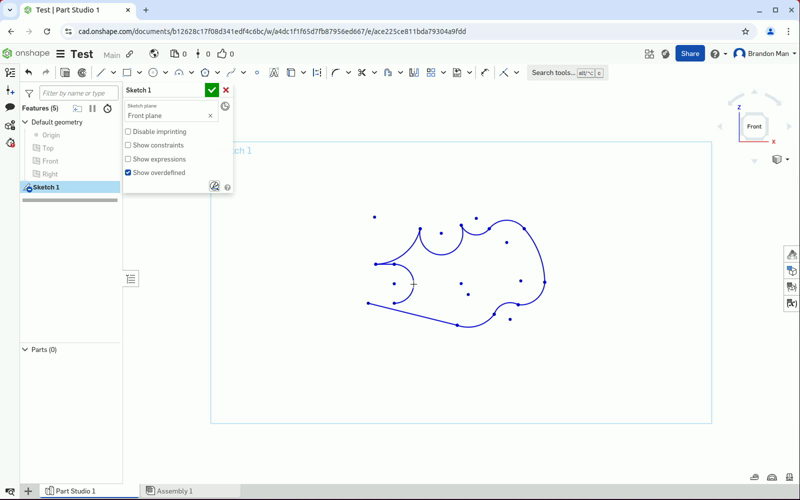
mouse_move(394, 303)
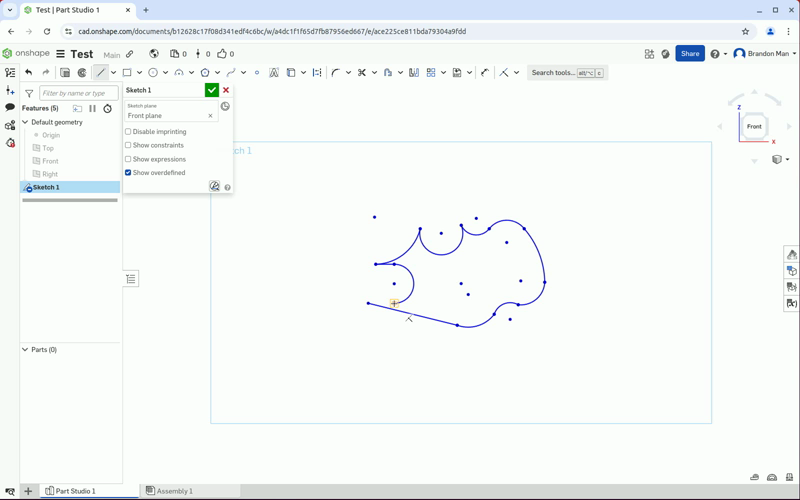
click(394, 303)
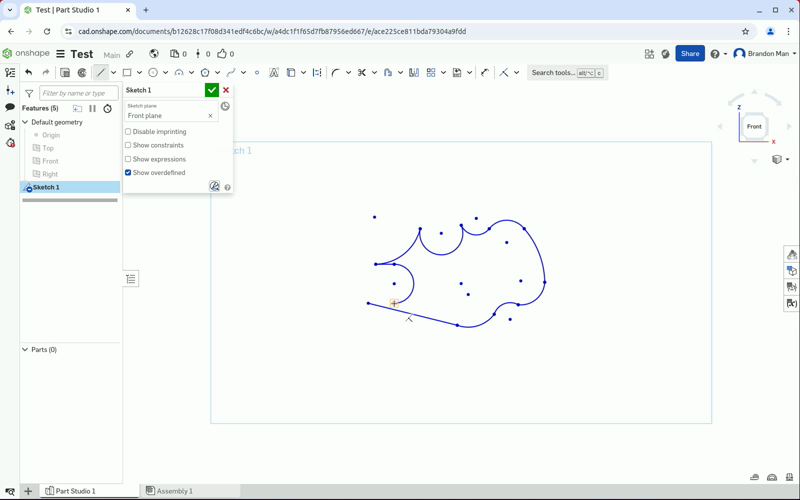
mouse_move(424, 303)
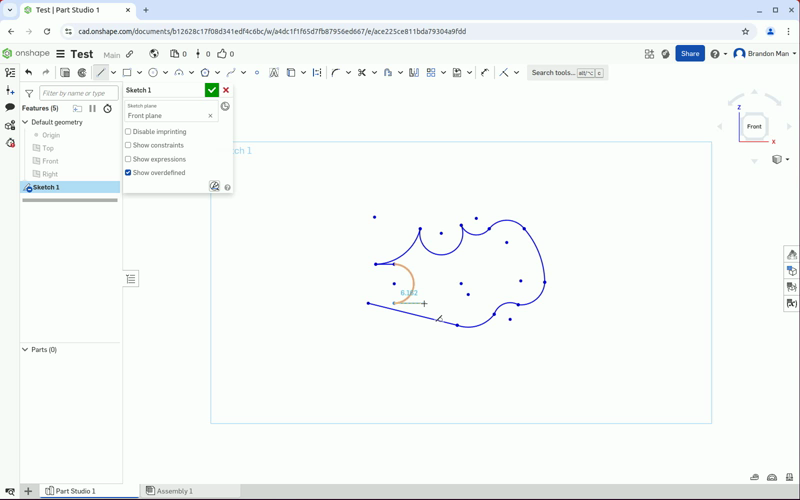
key_down(shift)
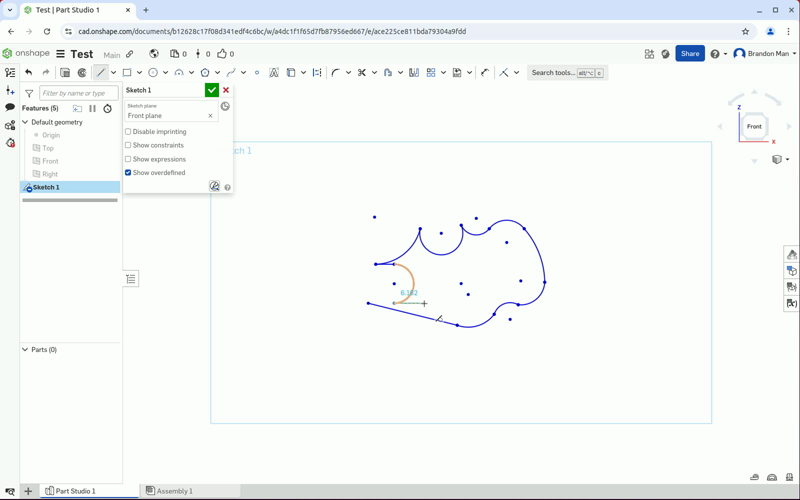
mouse_move(368, 303)
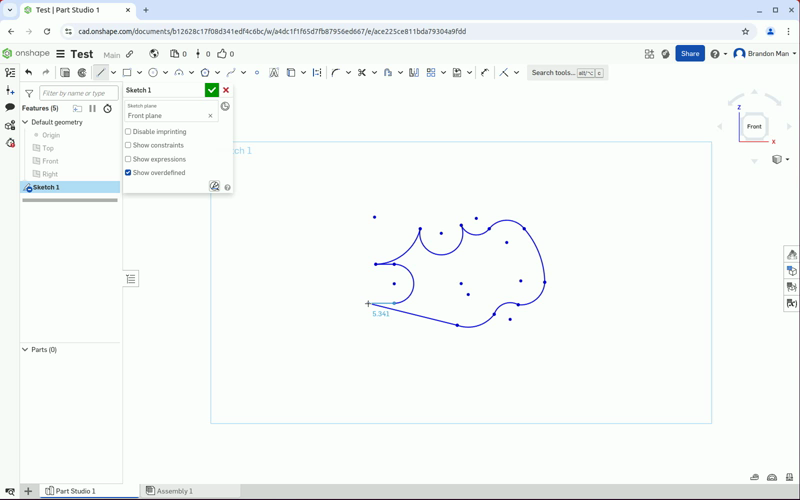
key_up(shift)
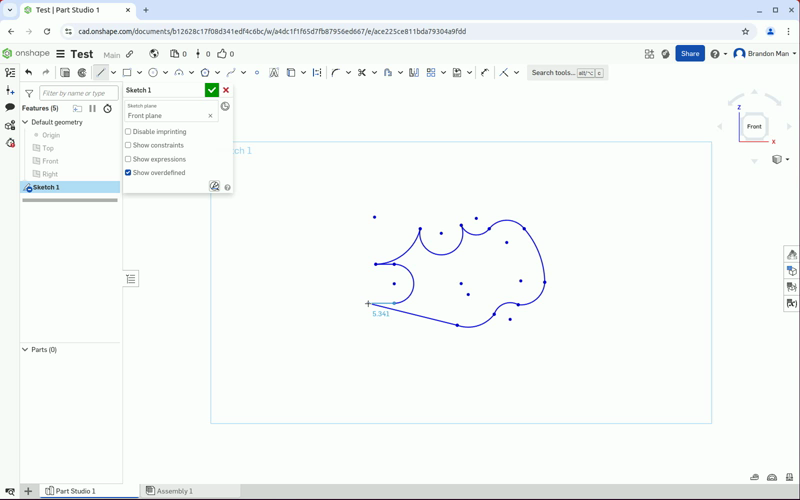
click(368, 303)
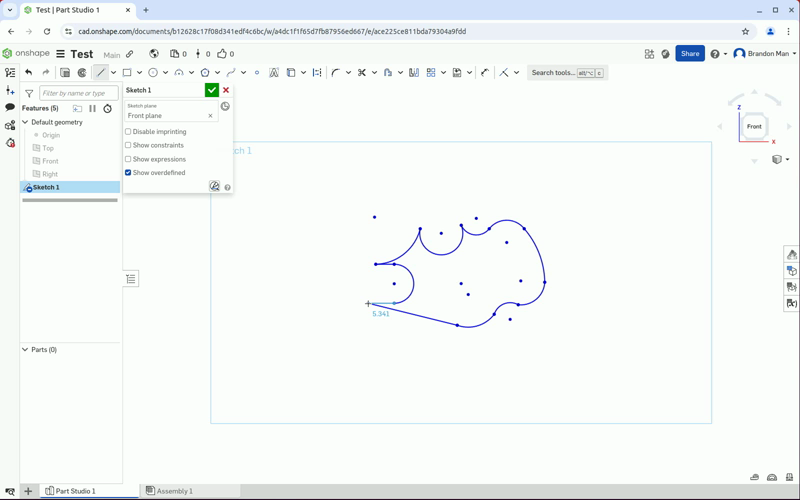
key(esc)
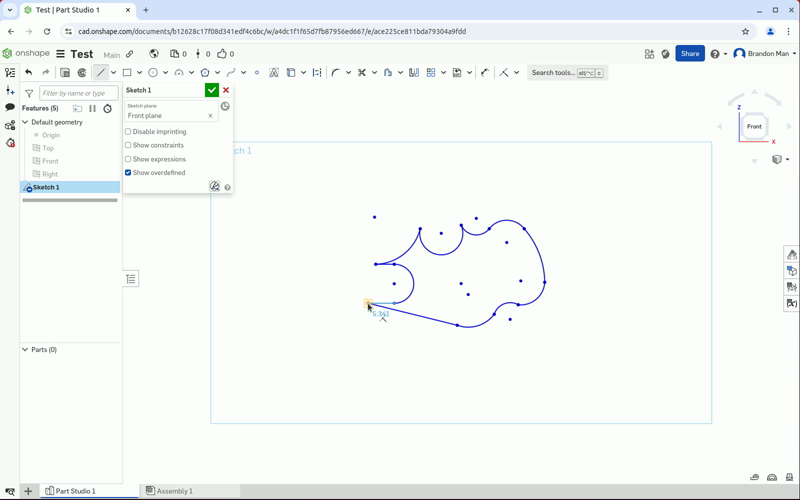
key(c)
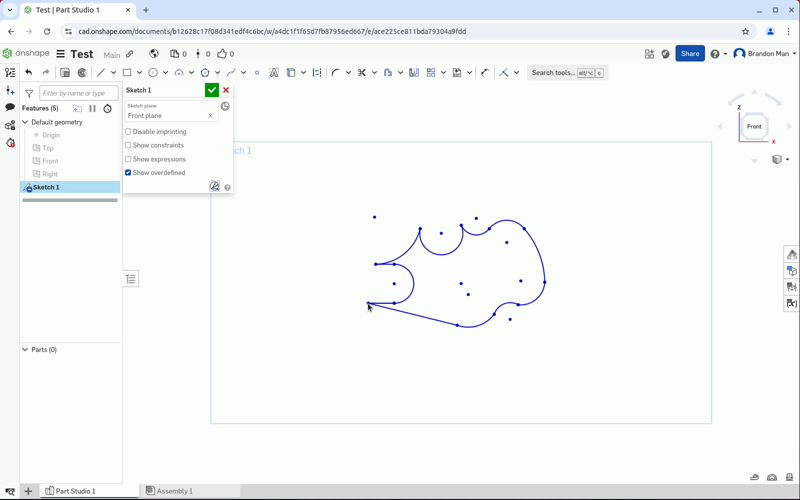
key_down(shift)
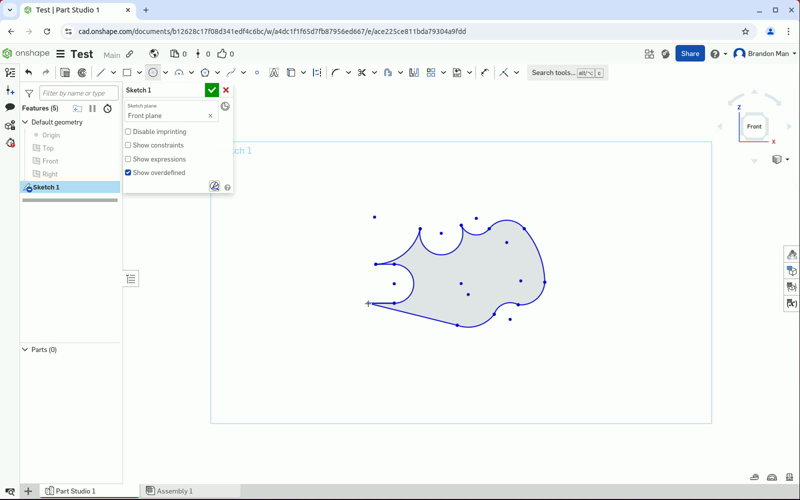
mouse_move(461, 282)
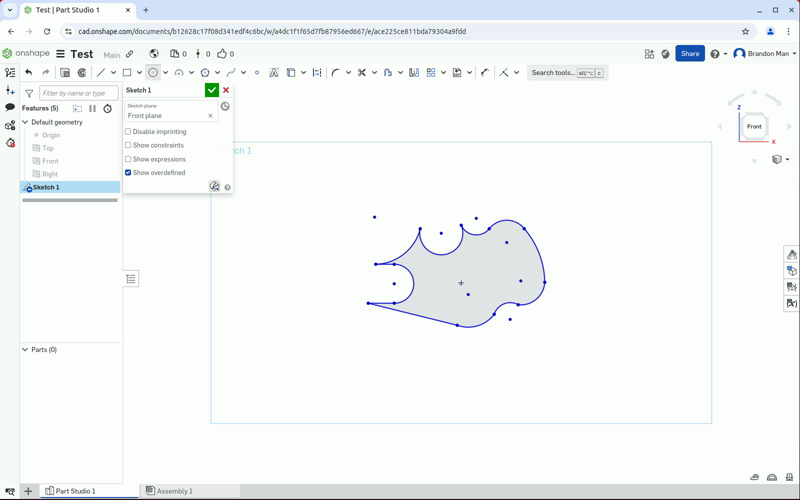
scroll(6)
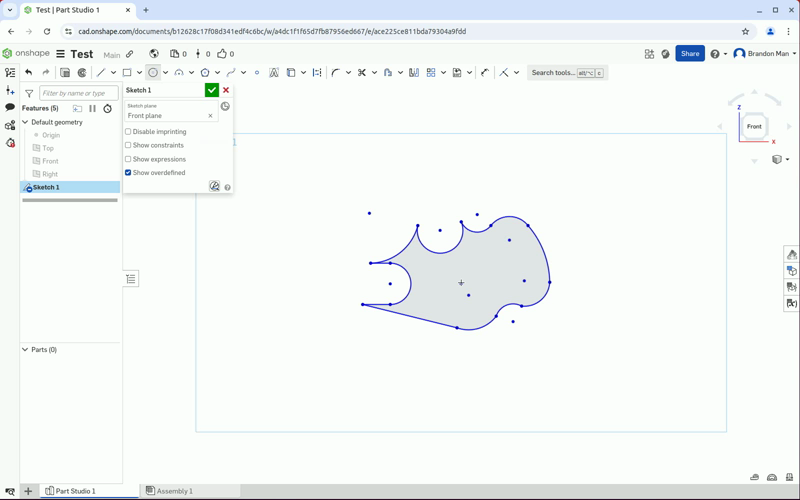
scroll(6)
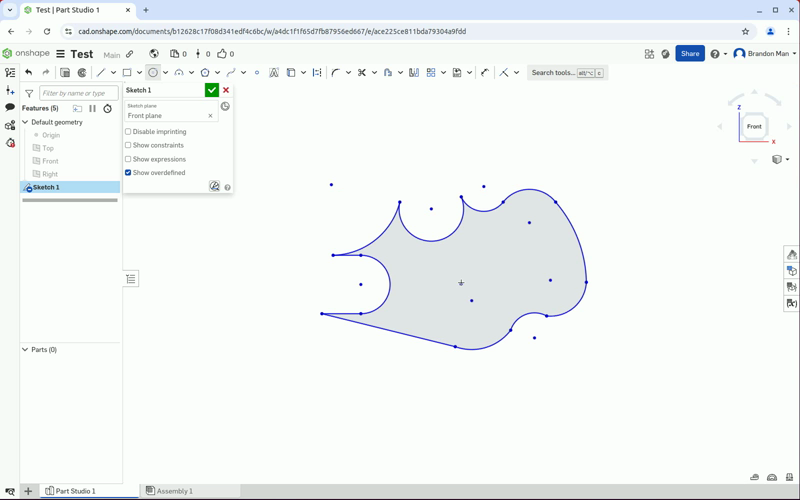
scroll(6)
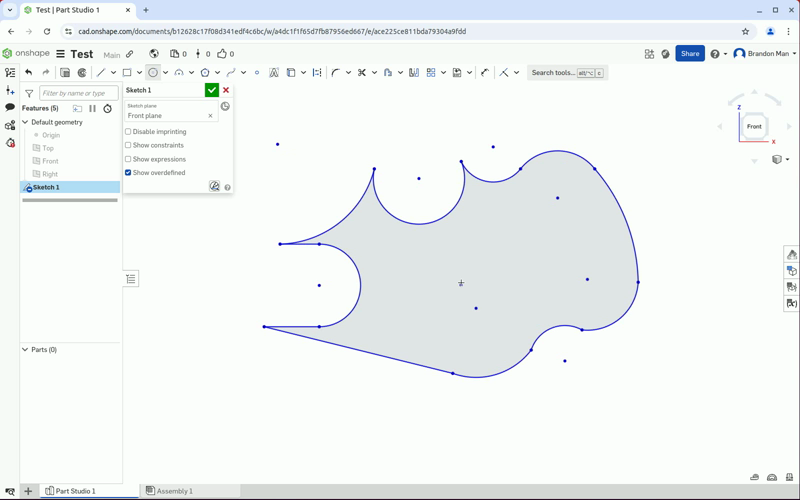
scroll(6)
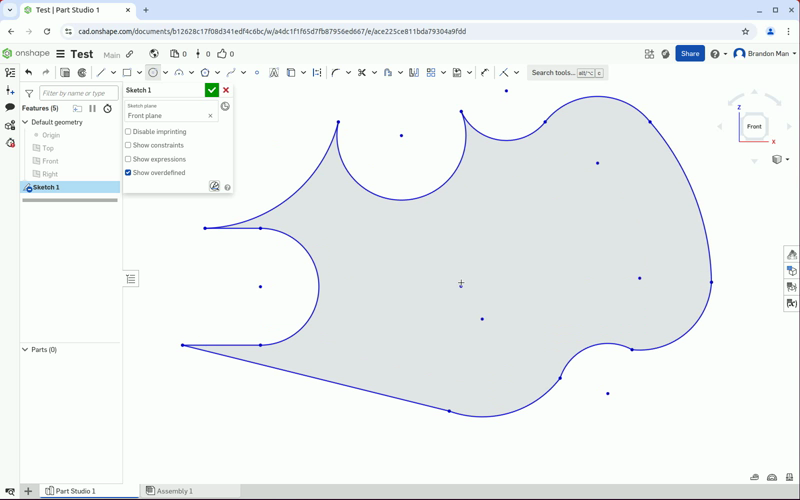
scroll(6)
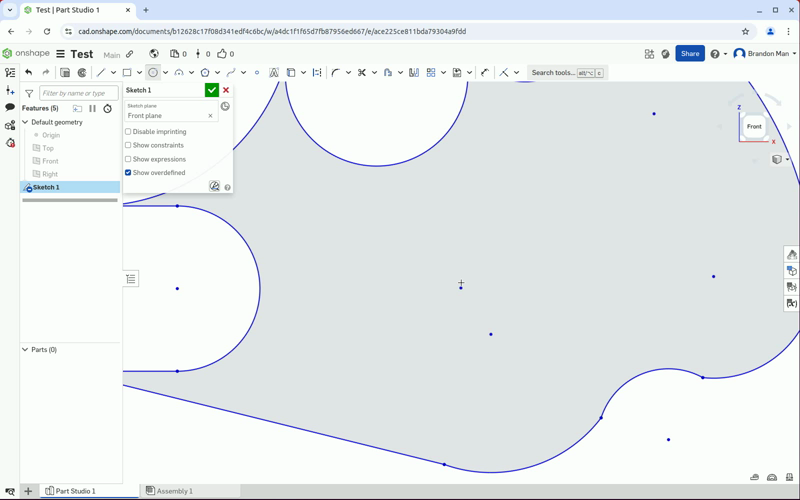
scroll(6)
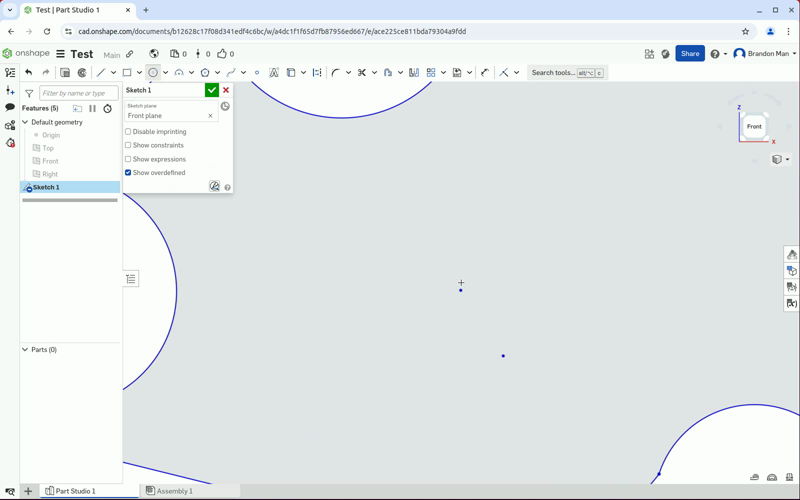
scroll(6)
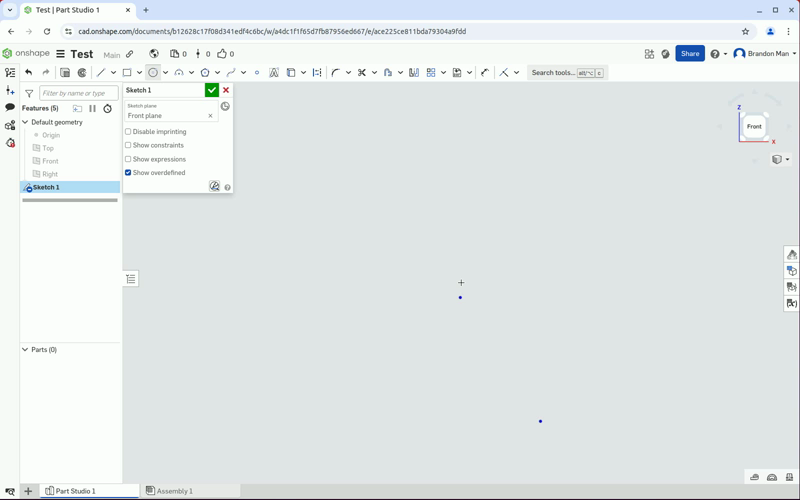
click(461, 282)
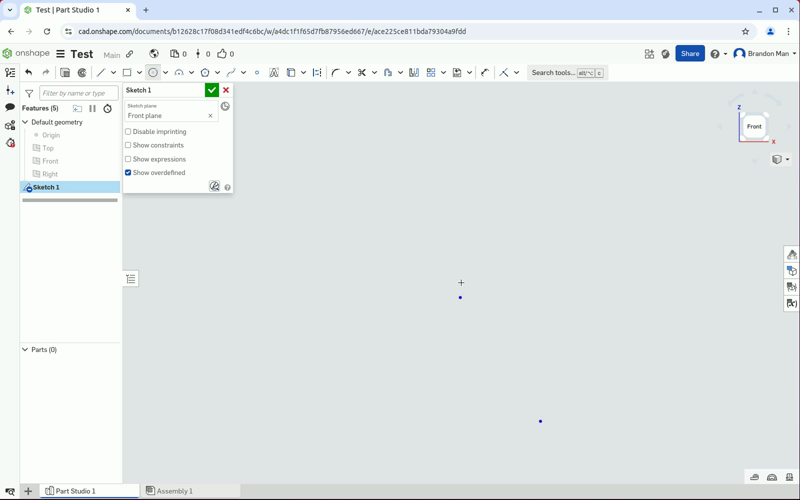
scroll(-6)
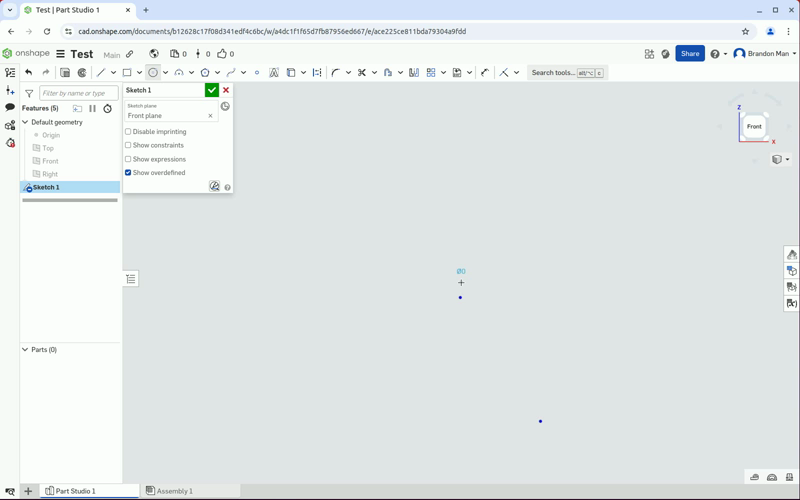
scroll(-6)
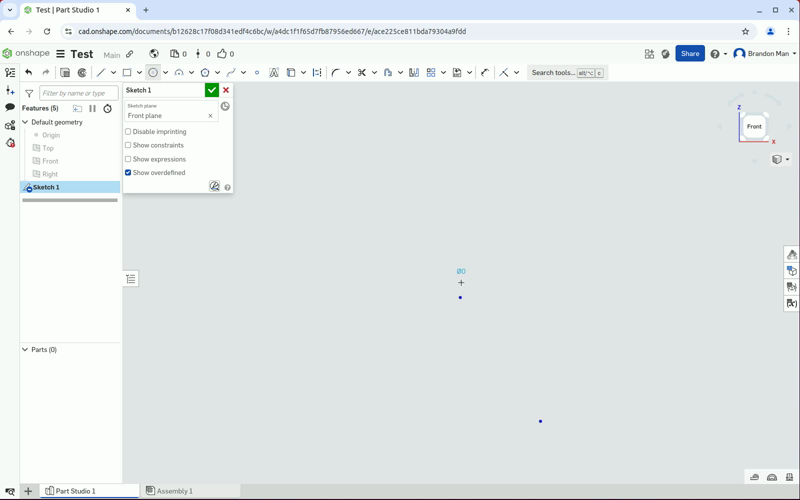
scroll(-6)
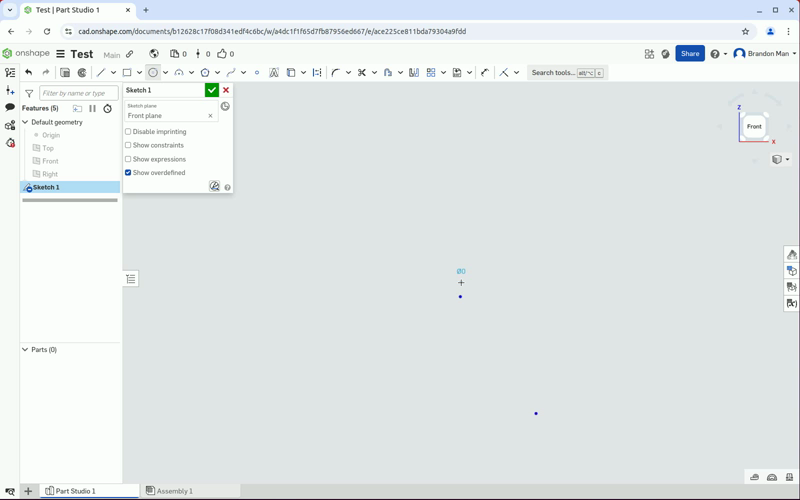
scroll(-6)
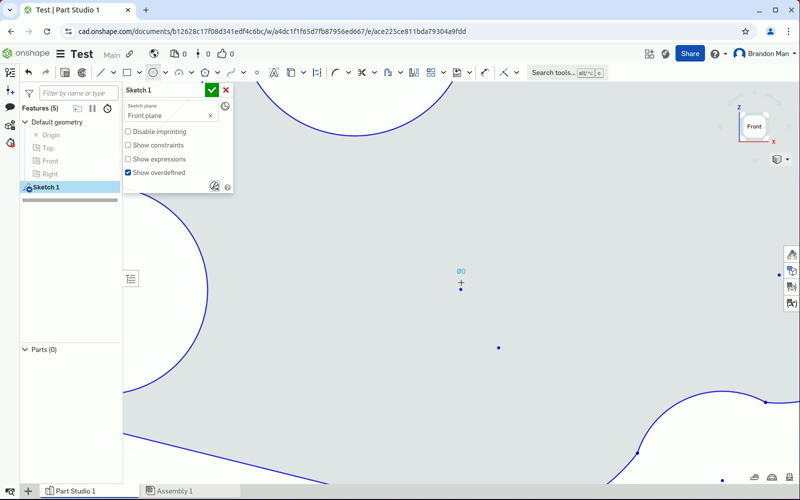
scroll(-6)
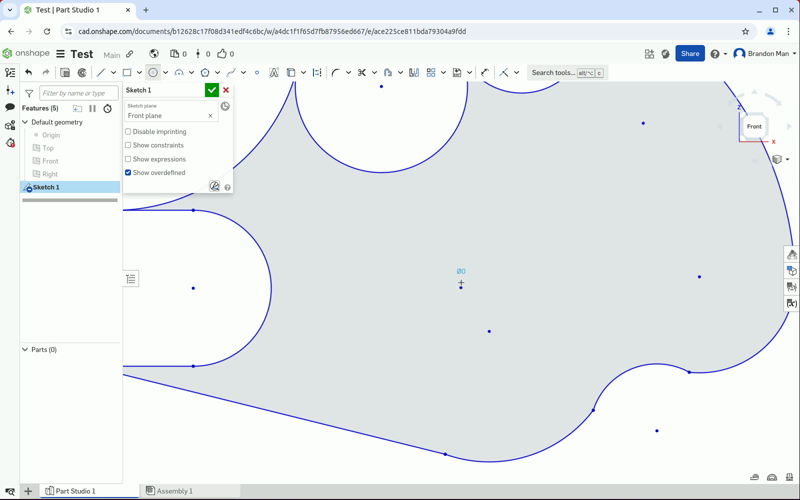
scroll(-6)
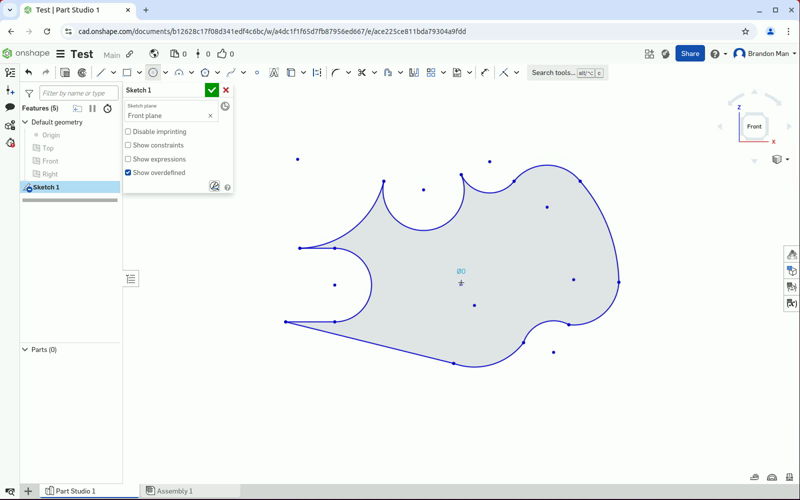
scroll(-6)
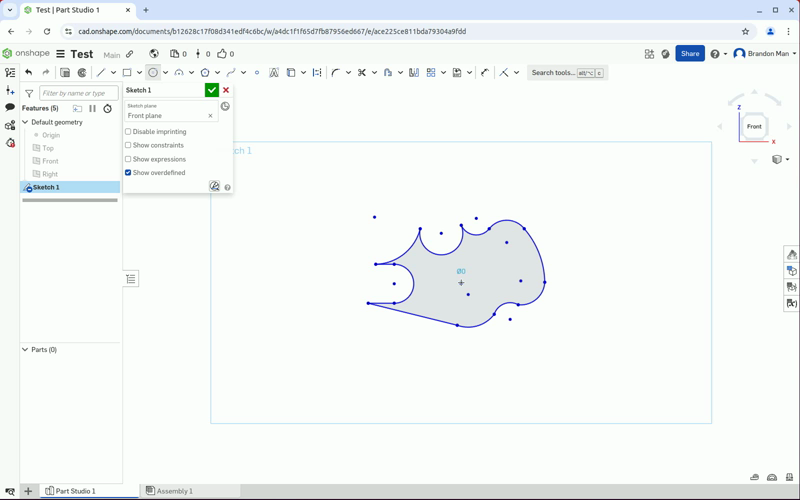
key_up(shift)
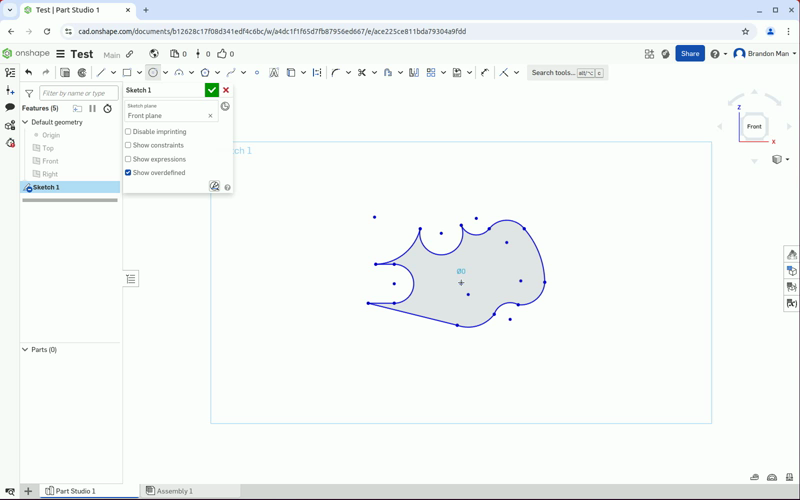
mouse_move(483, 282)
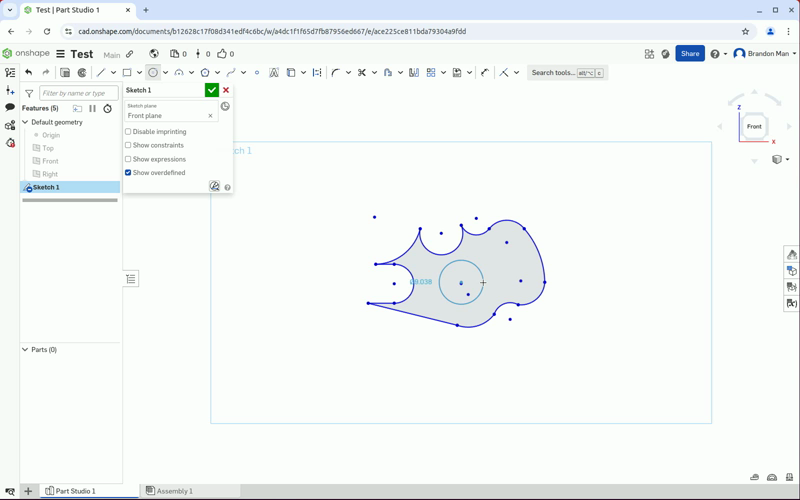
click(483, 282)
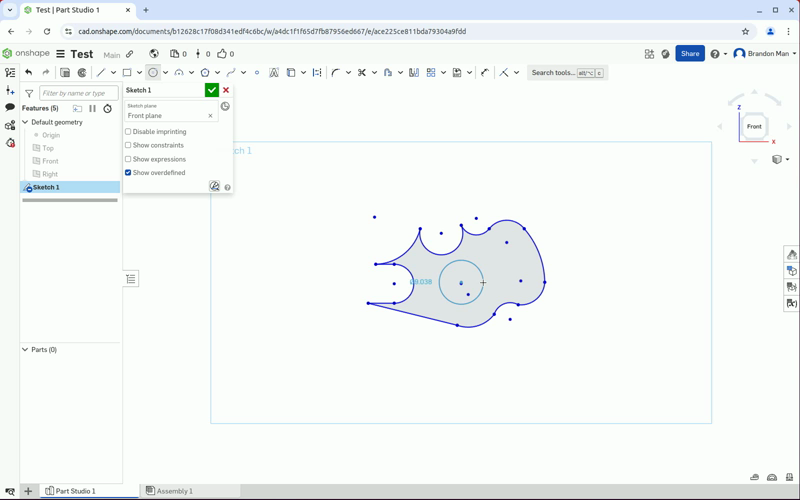
key(esc)
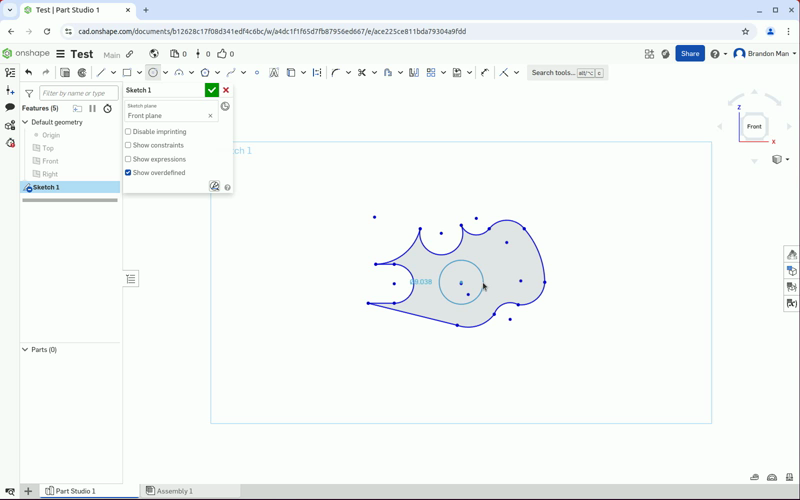
key(a)
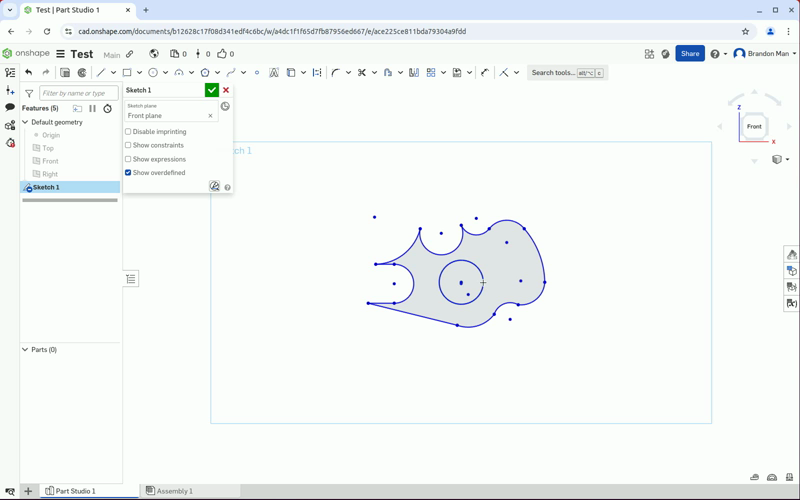
key_down(shift)
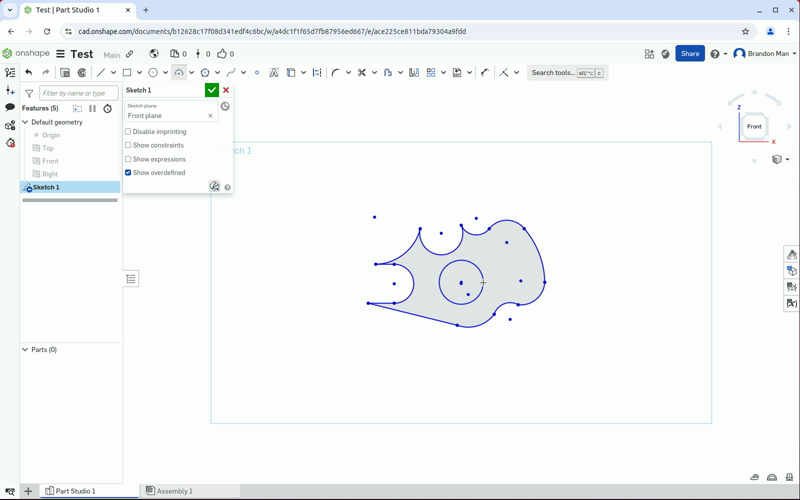
mouse_move(498, 250)
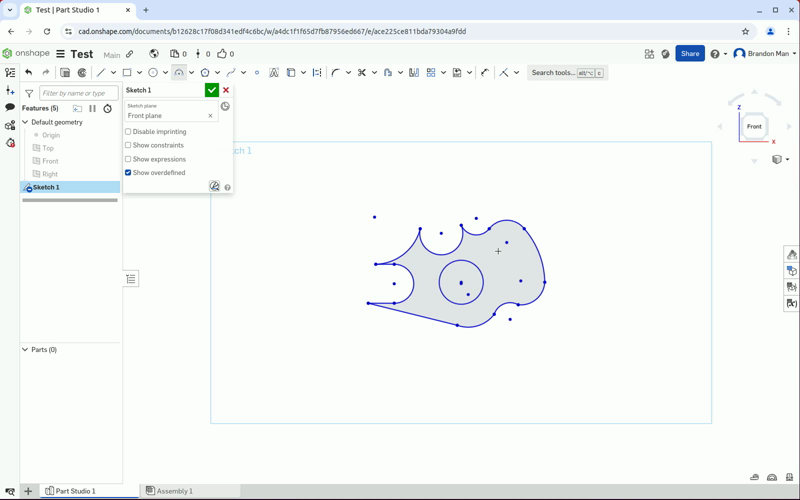
click(498, 250)
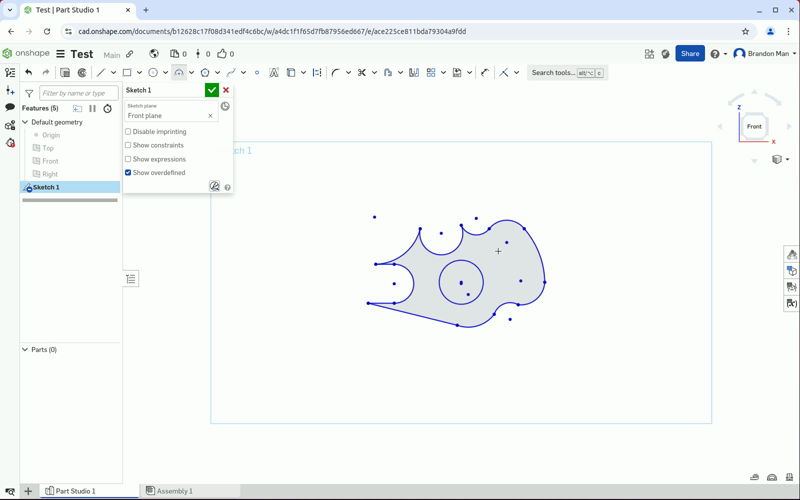
key_up(shift)
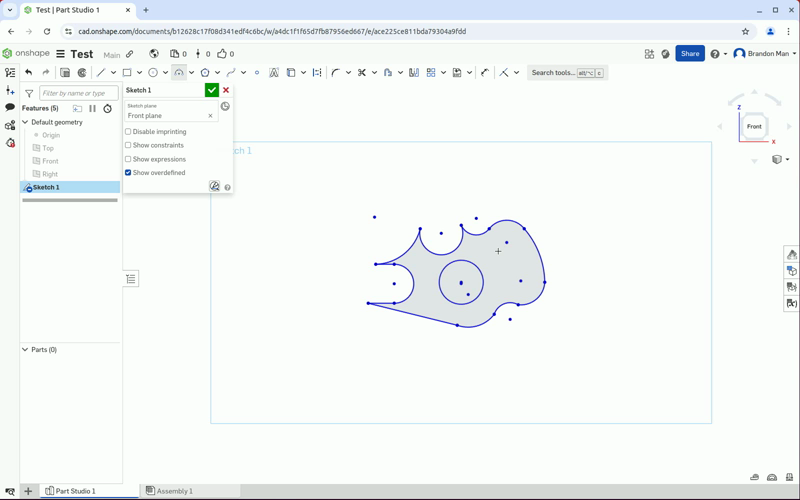
key_down(shift)
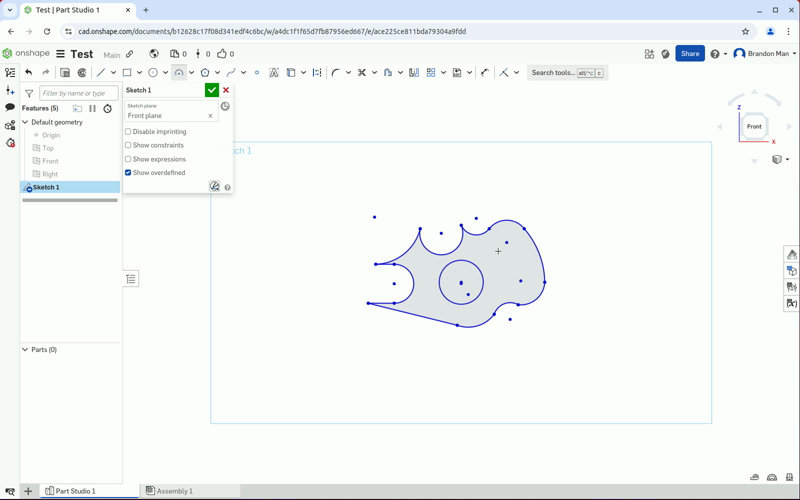
mouse_move(509, 282)
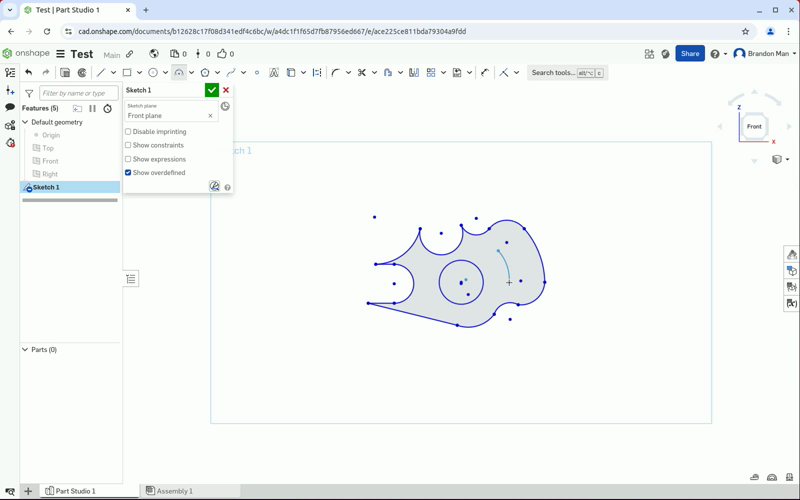
click(509, 282)
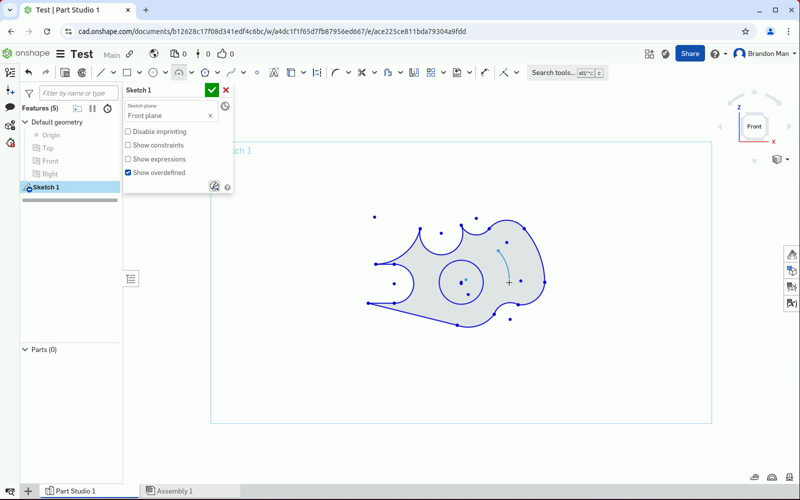
mouse_move(506, 265)
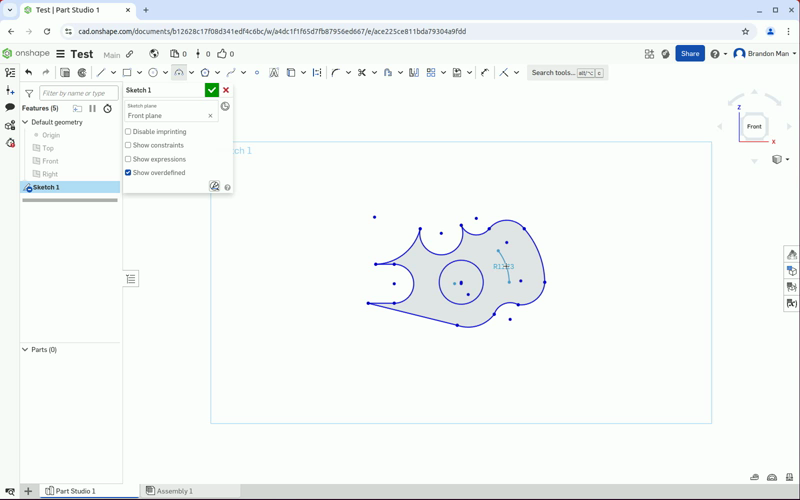
click(506, 265)
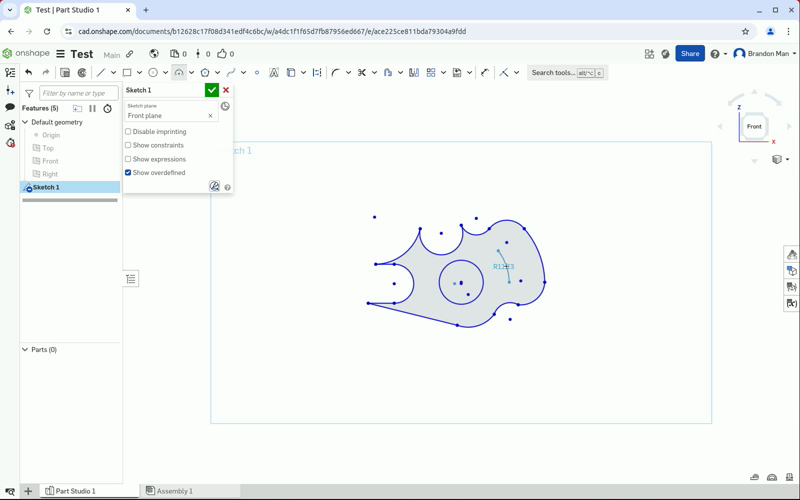
key_up(shift)
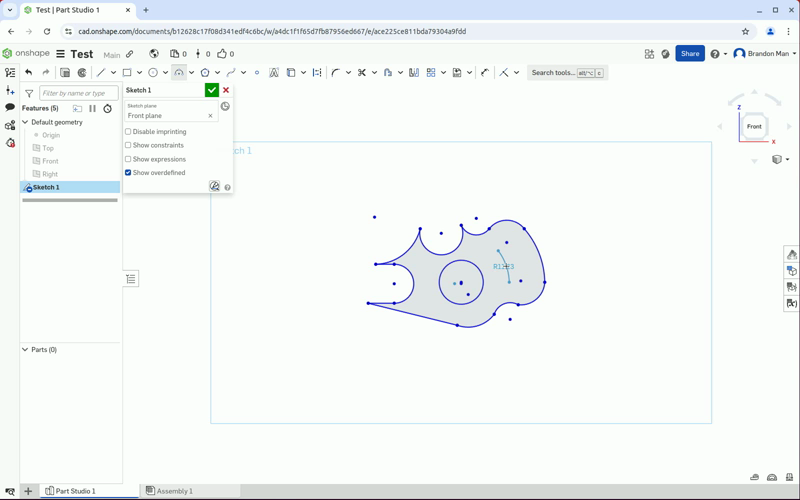
mouse_move(509, 282)
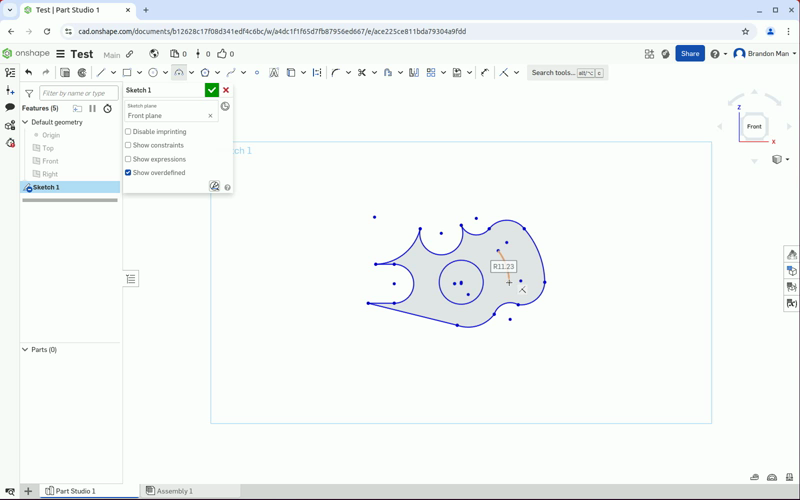
click(509, 282)
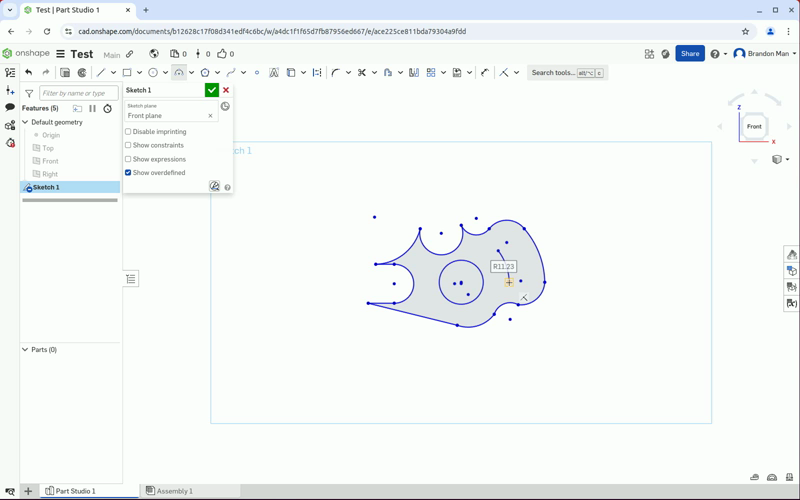
key_down(shift)
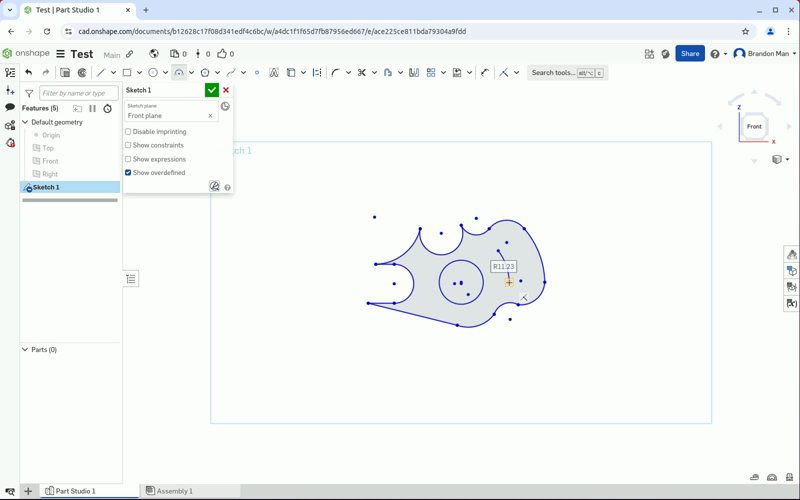
mouse_move(533, 282)
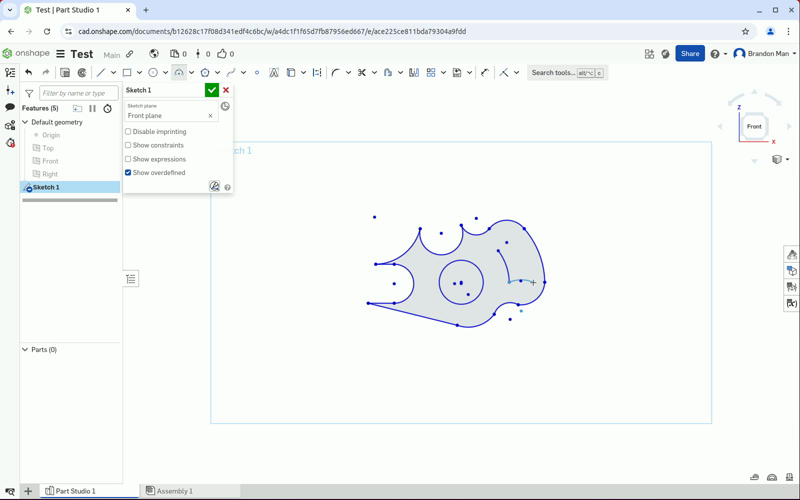
click(533, 282)
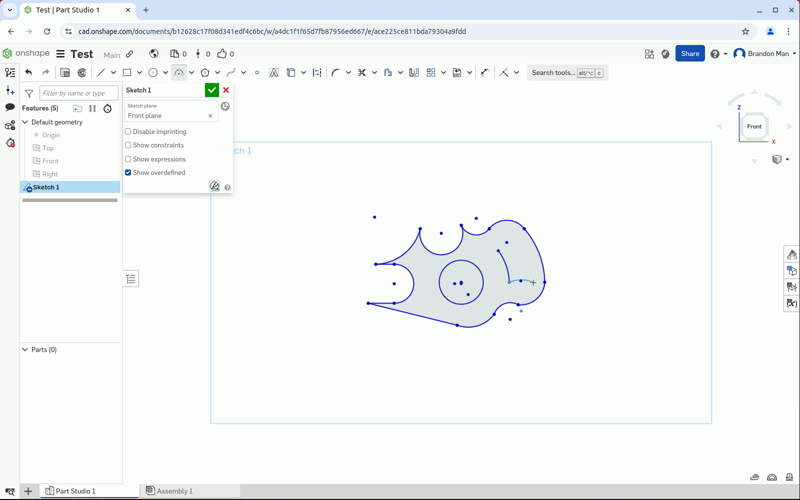
mouse_move(521, 294)
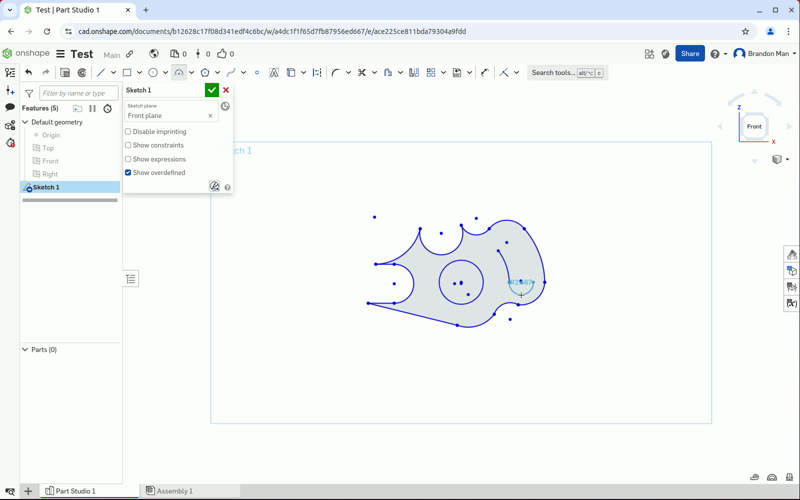
click(521, 294)
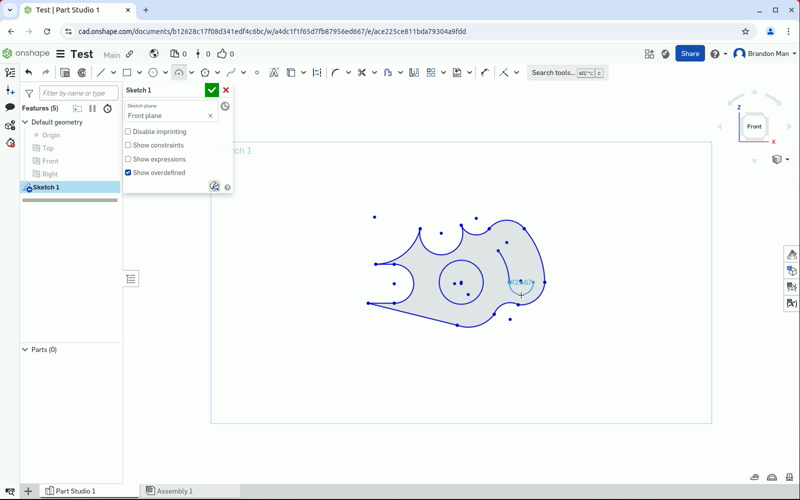
key_up(shift)
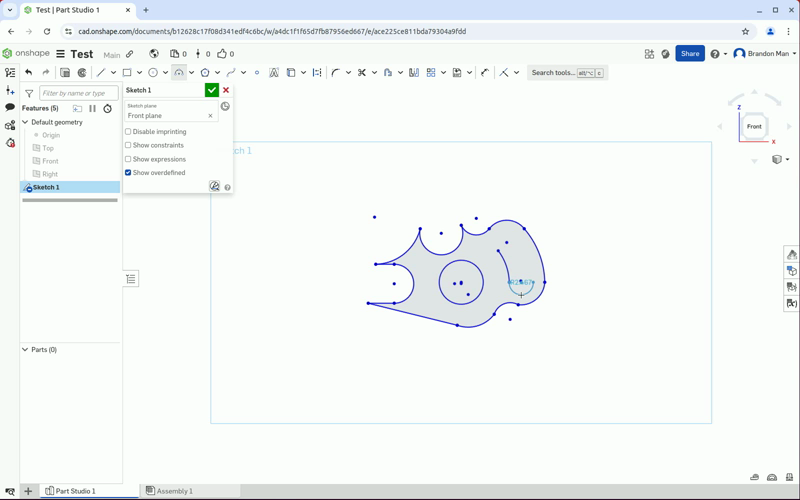
mouse_move(533, 282)
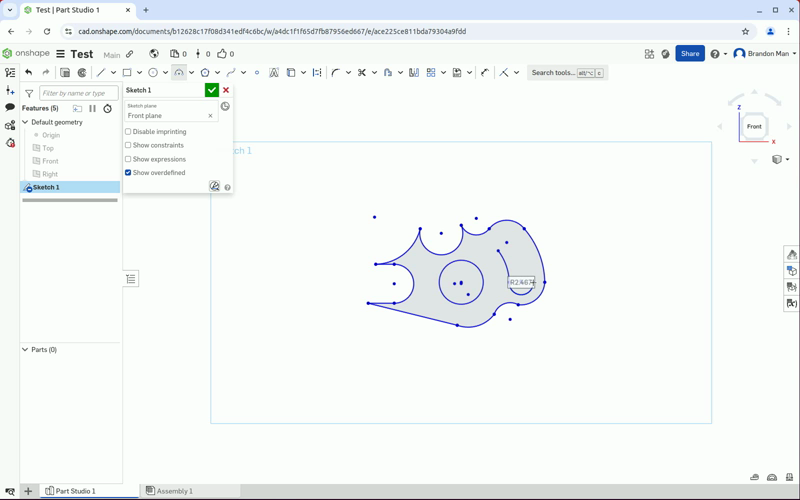
click(533, 282)
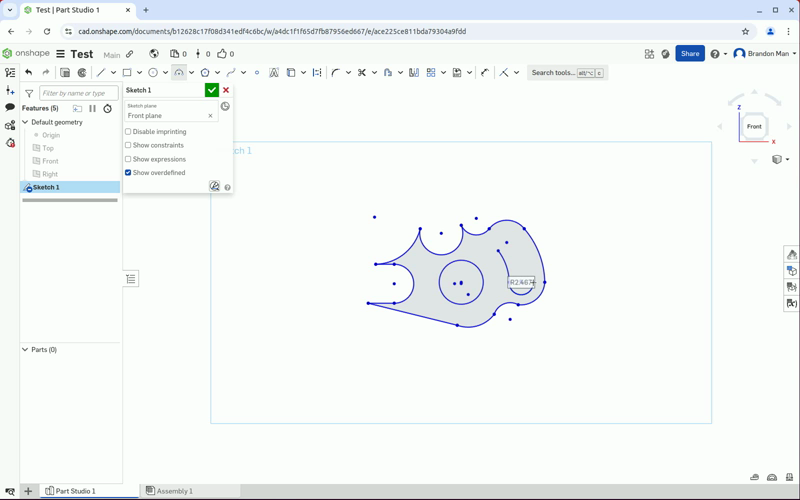
key_down(shift)
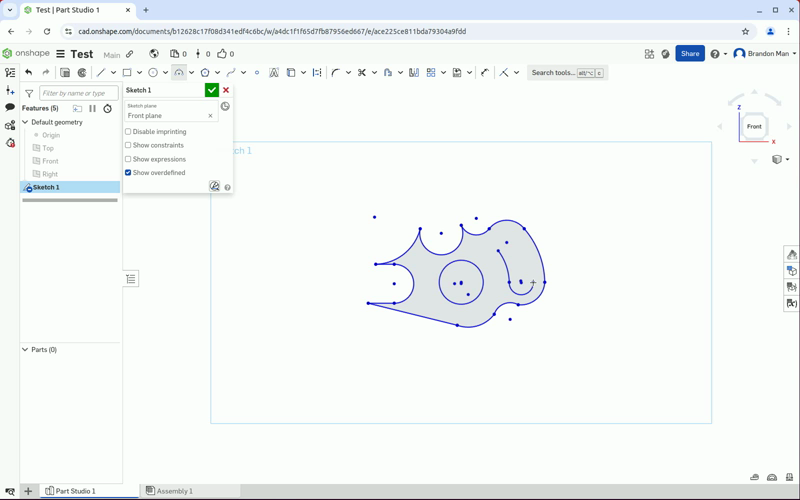
mouse_move(516, 236)
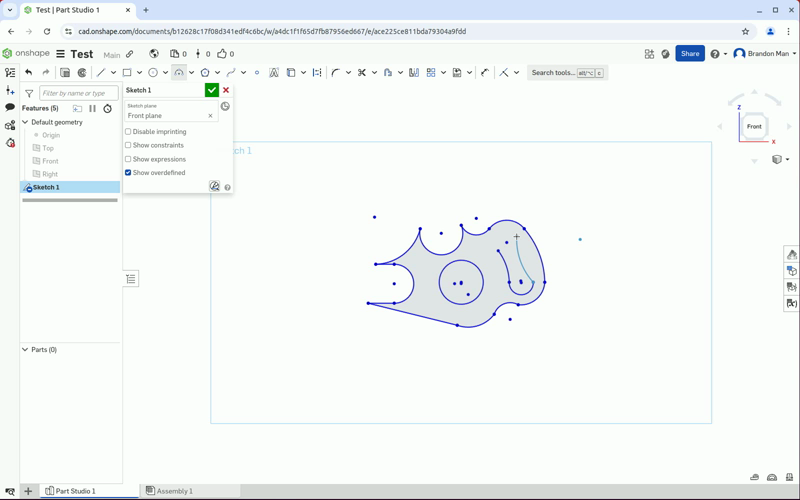
click(516, 236)
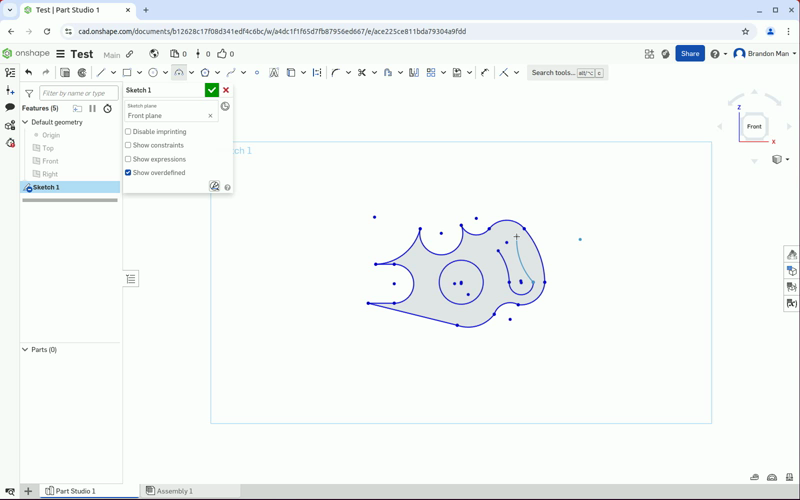
mouse_move(529, 257)
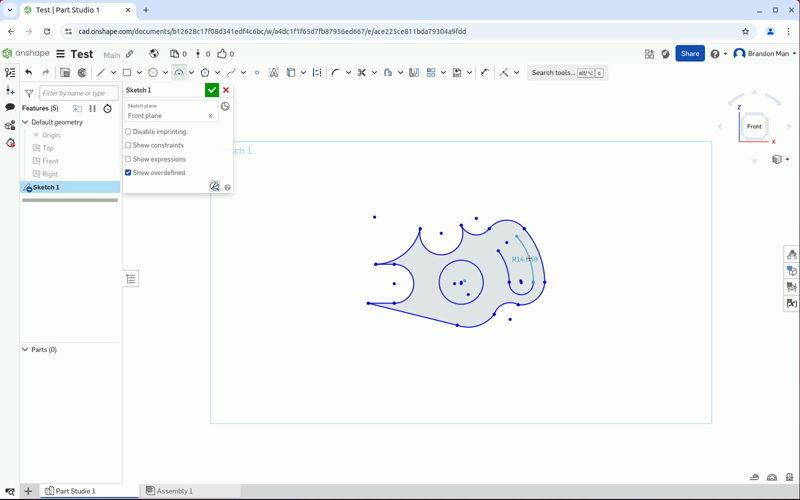
click(529, 257)
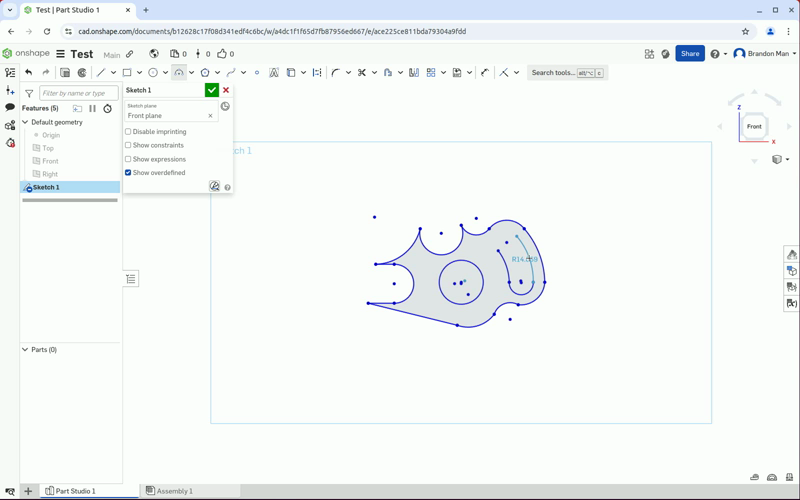
key_up(shift)
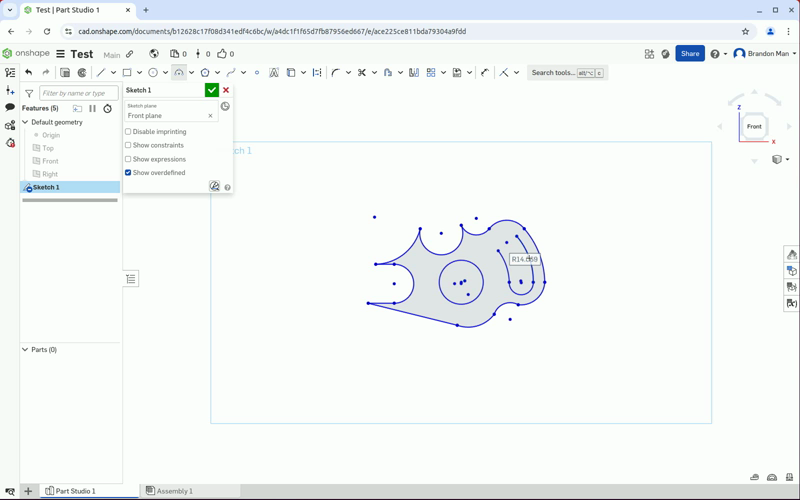
mouse_move(516, 236)
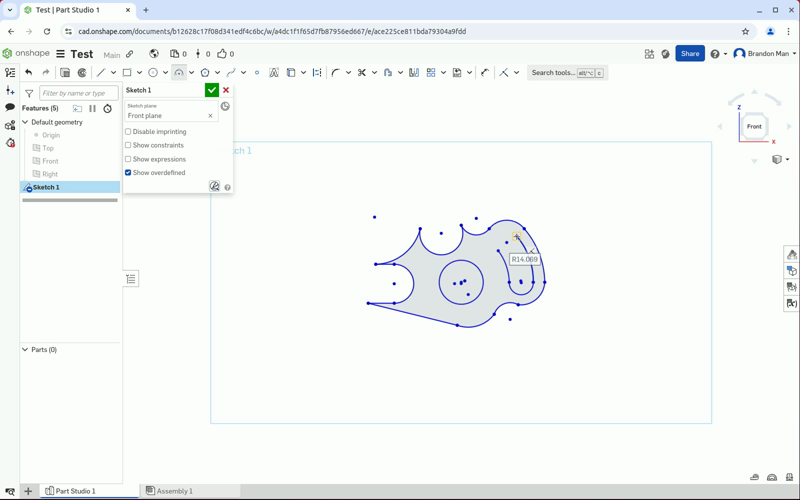
click(516, 236)
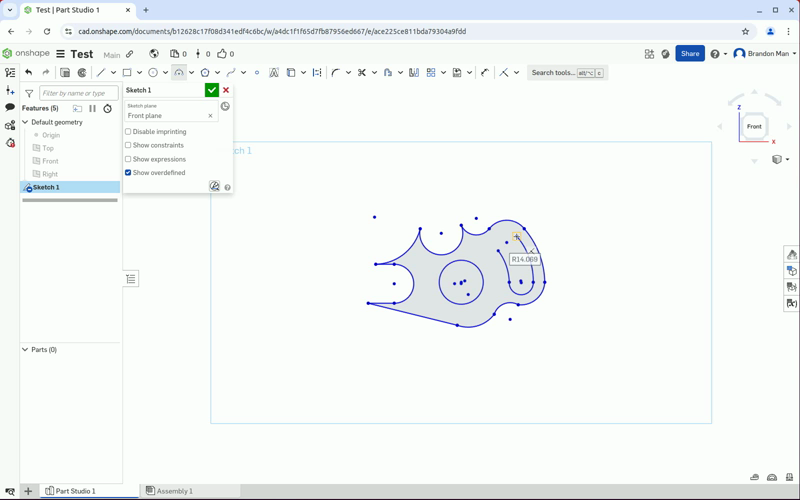
mouse_move(498, 250)
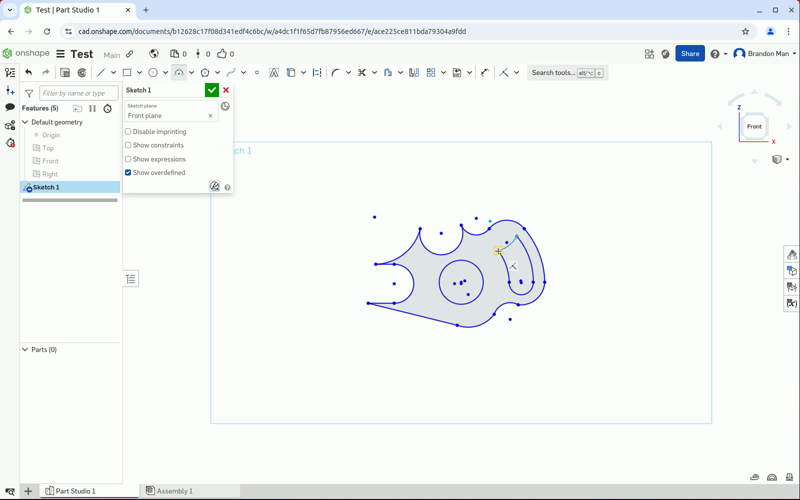
click(498, 250)
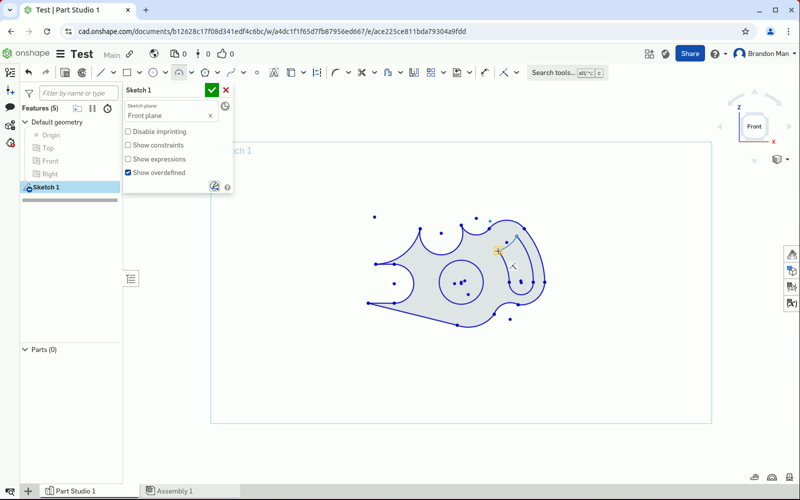
key_down(shift)
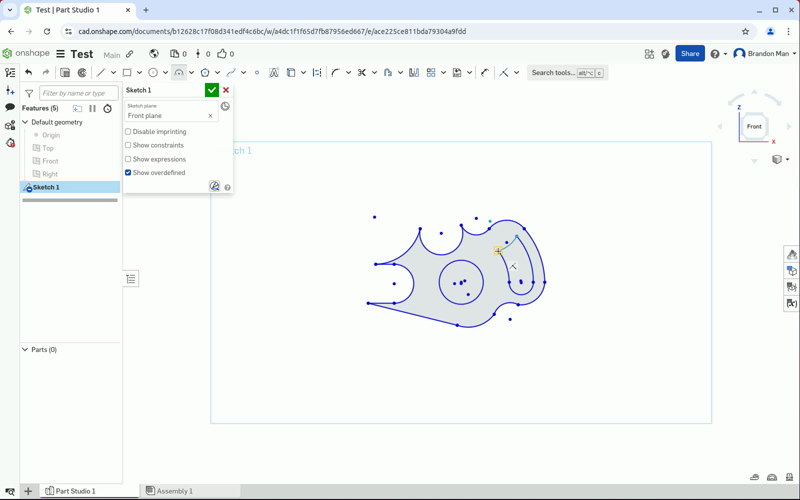
mouse_move(500, 234)
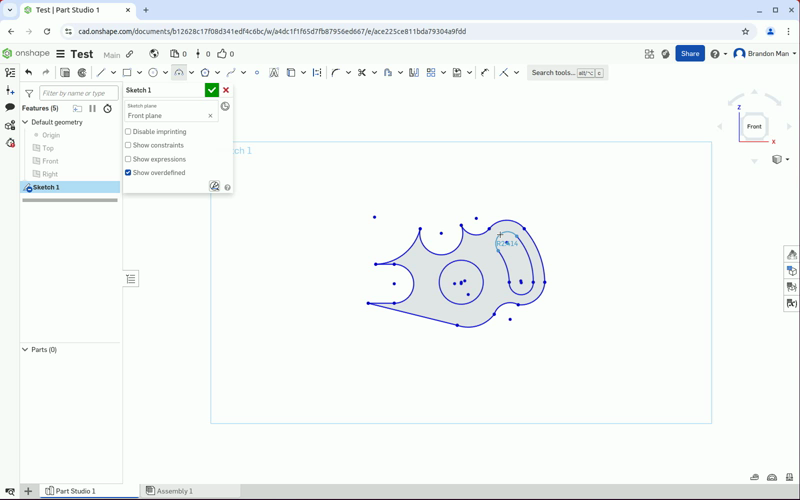
click(500, 234)
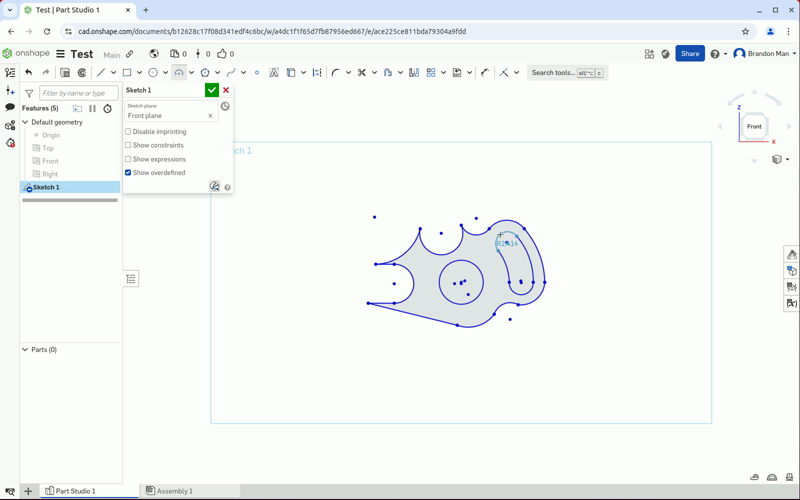
key_up(shift)
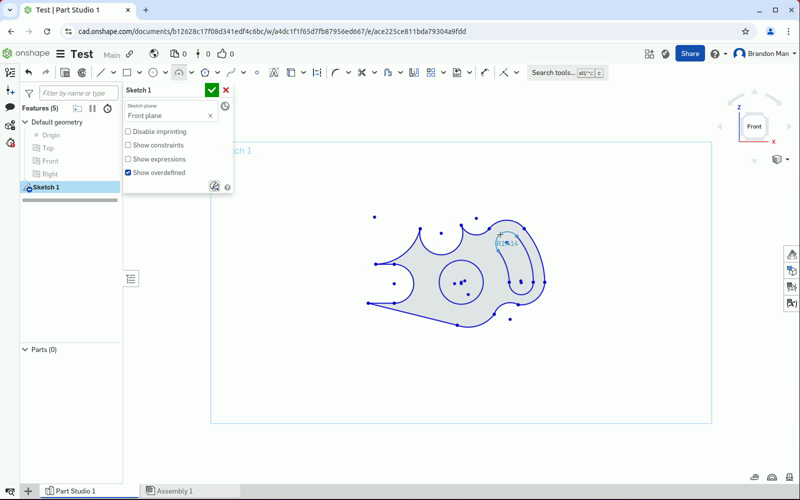
key(esc)
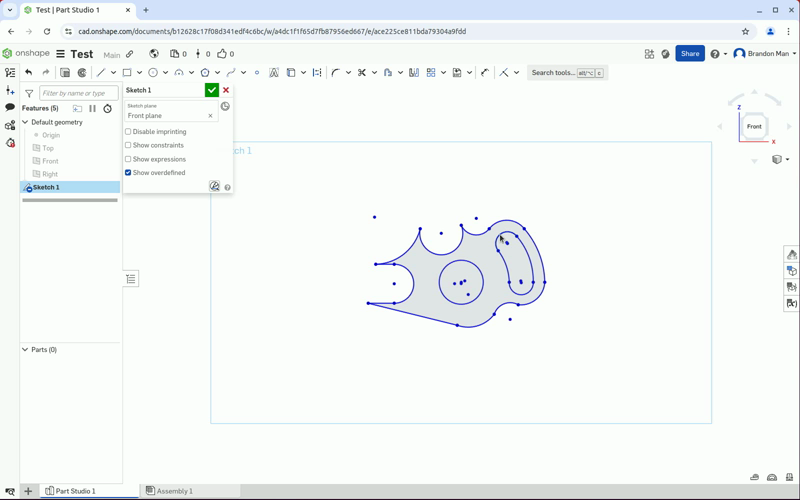
mouse_move(492, 260)
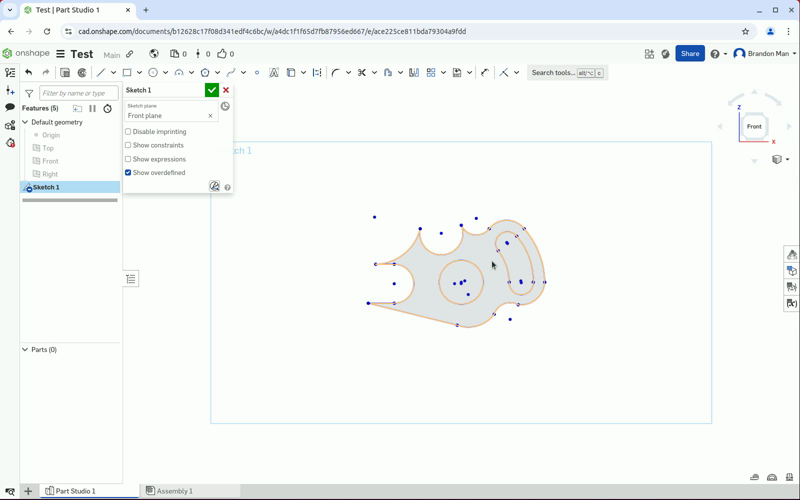
click(492, 260)
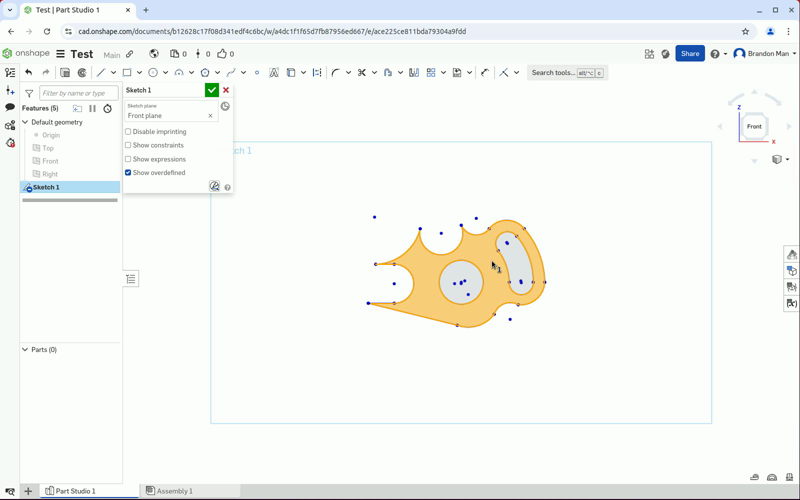
mouse_move(73, 352)
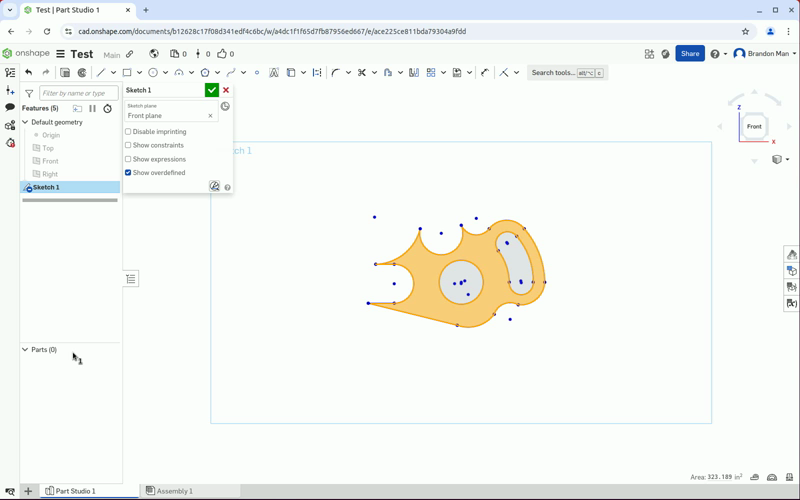
key(shift+y)
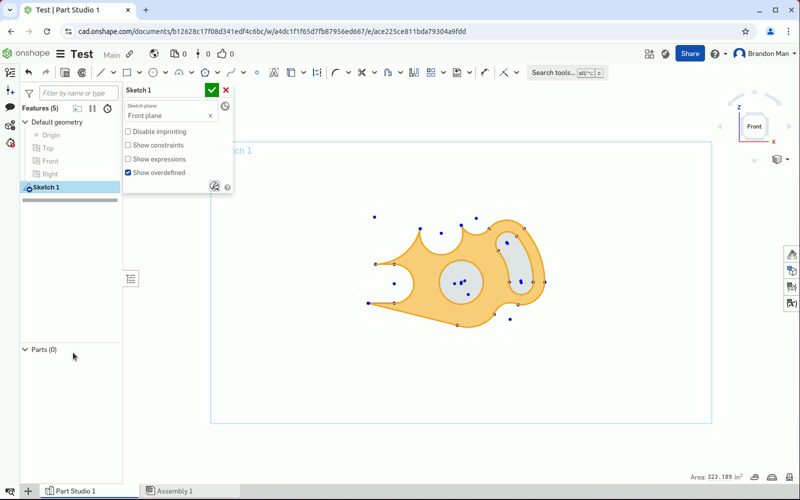
key(shift+e)
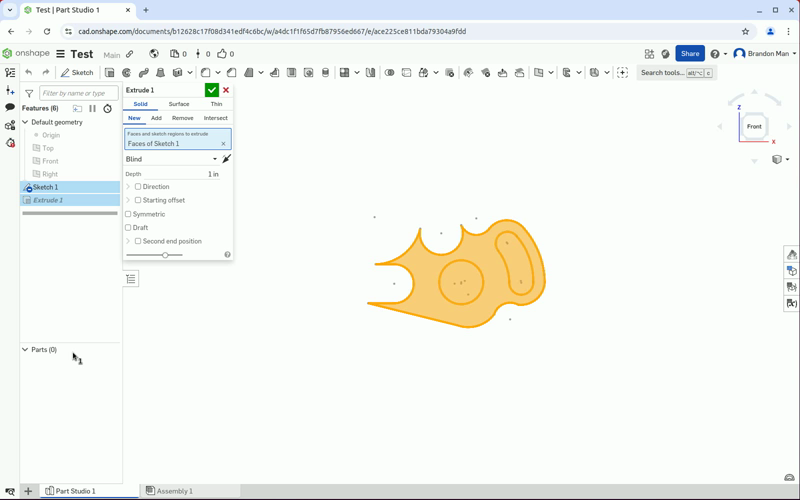
mouse_move(143, 106)
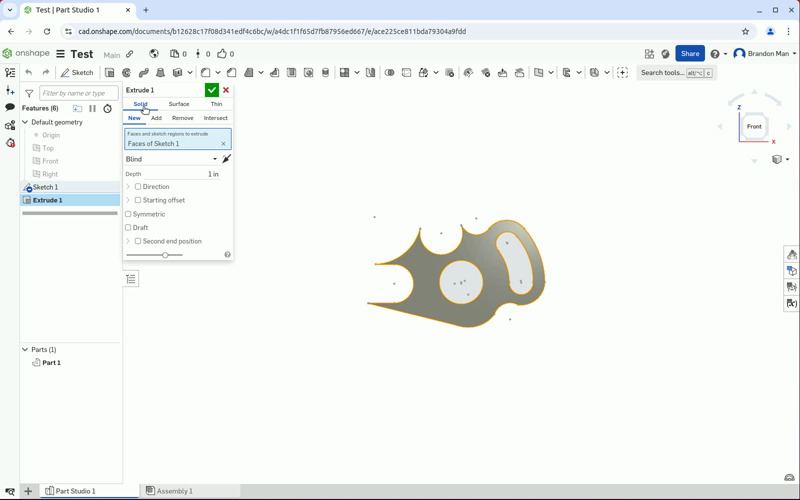
click(143, 106)
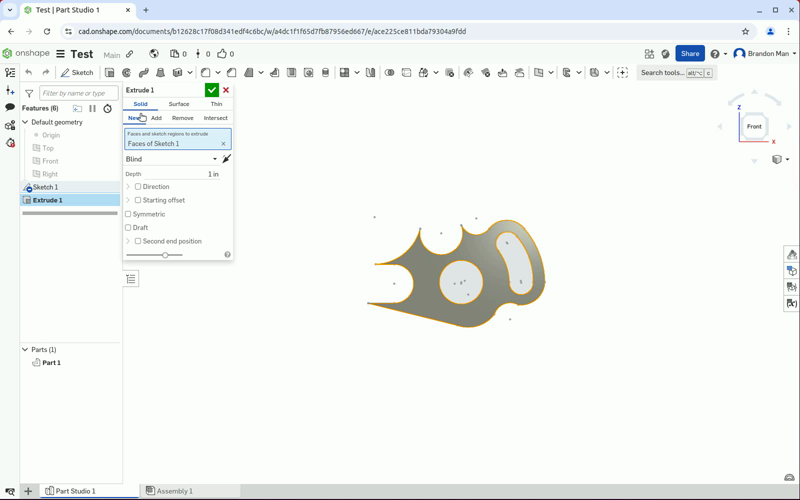
mouse_move(137, 120)
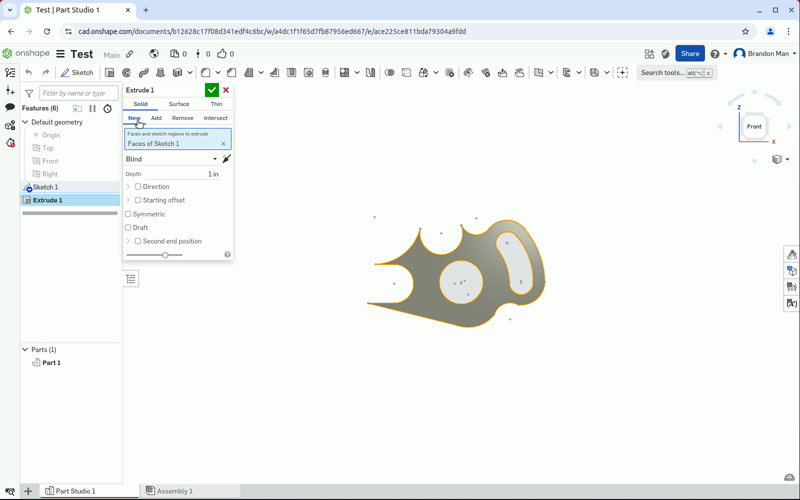
click(137, 120)
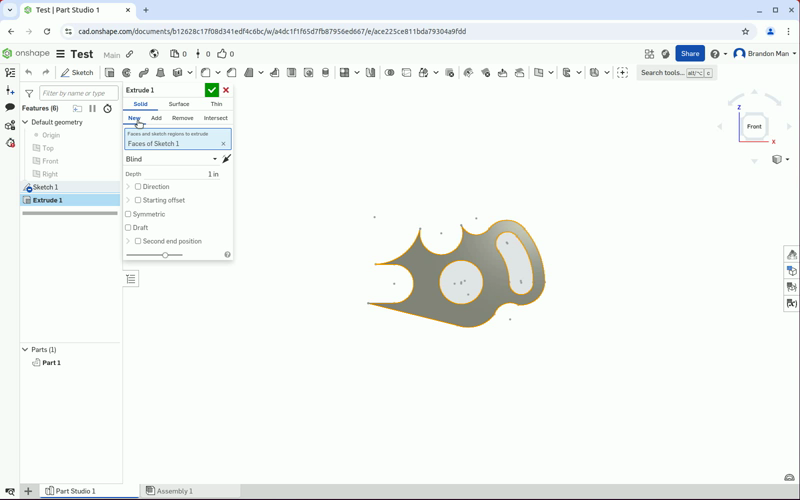
key(tab, 4)
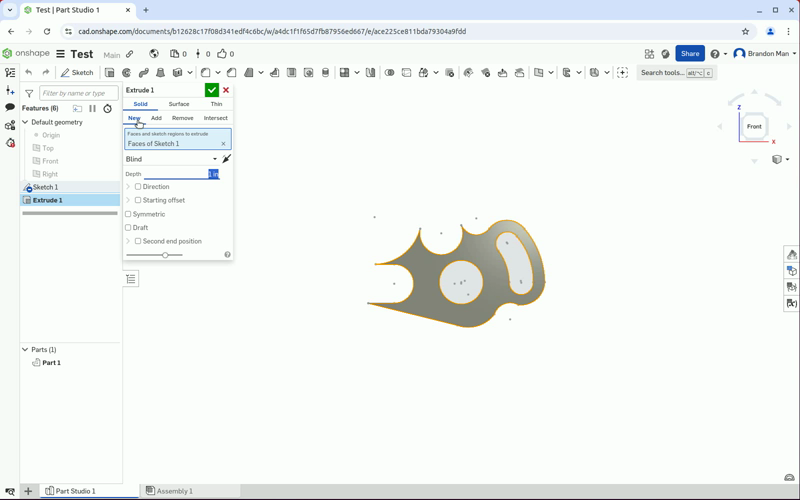
text(5.296)
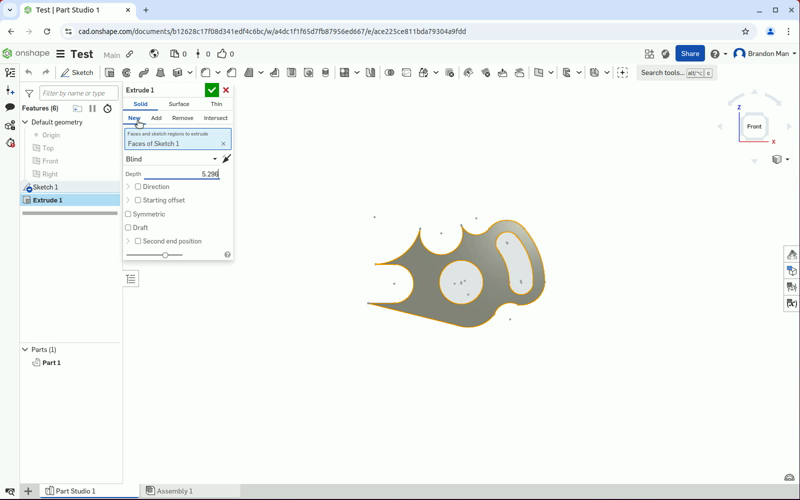
key(tab, 3)
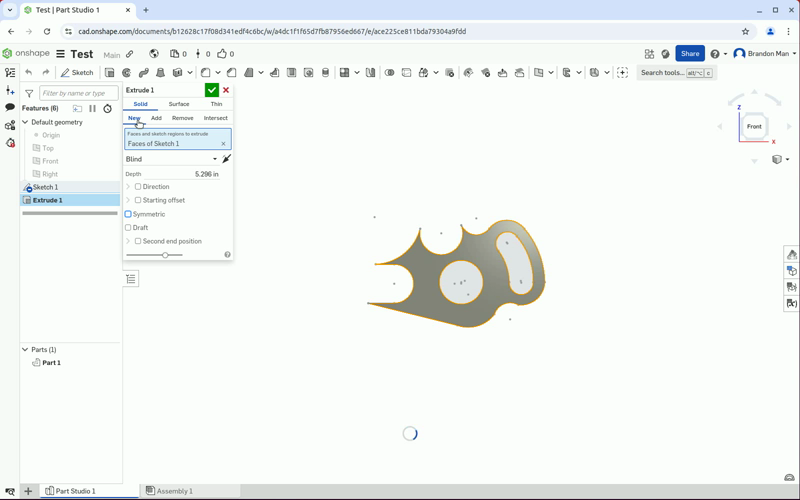
key(space)
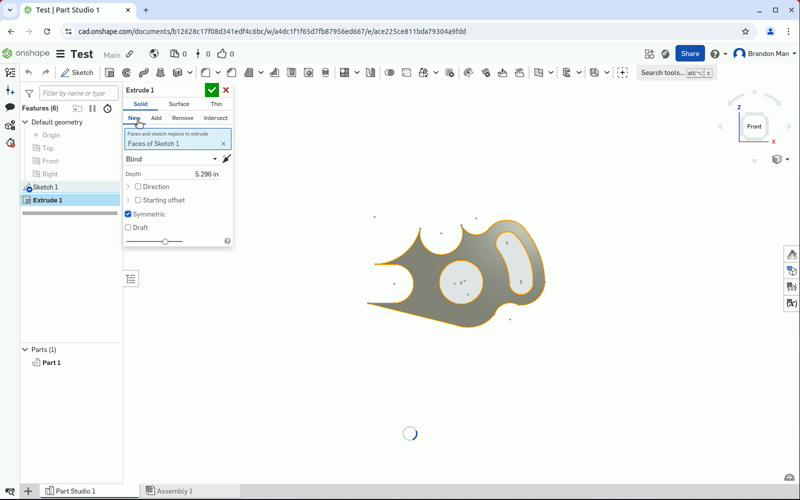
key(enter)
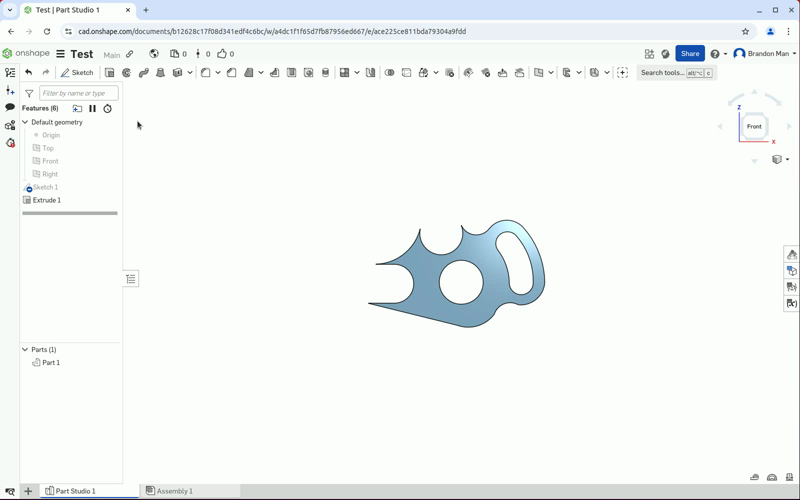
key(shift+h)
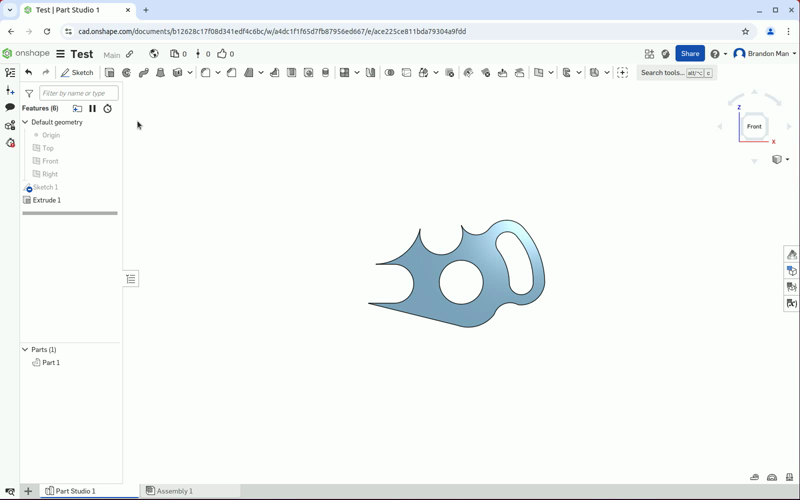
key(shift+h)
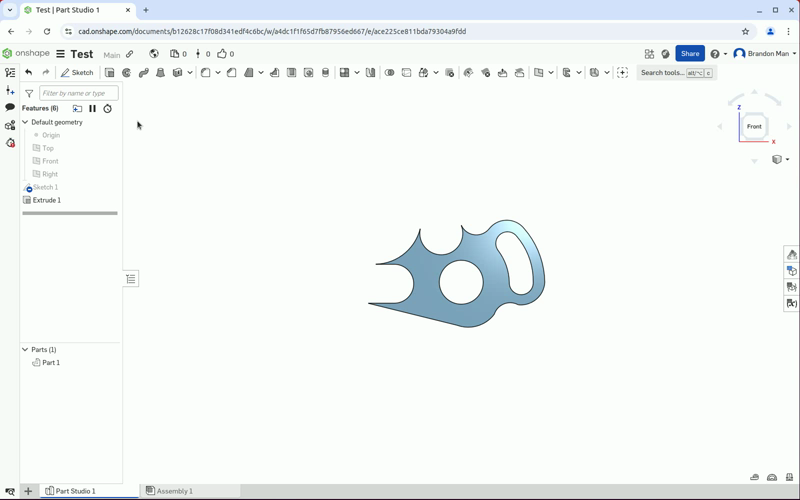
mouse_move(73, 189)
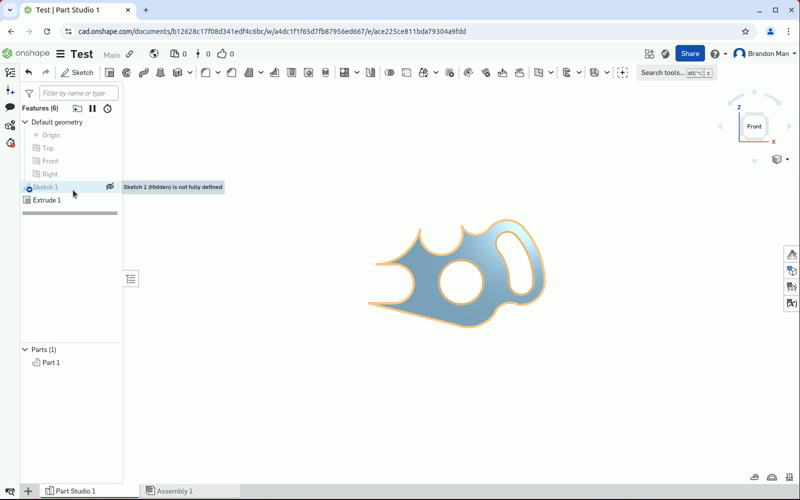
click(73, 189)
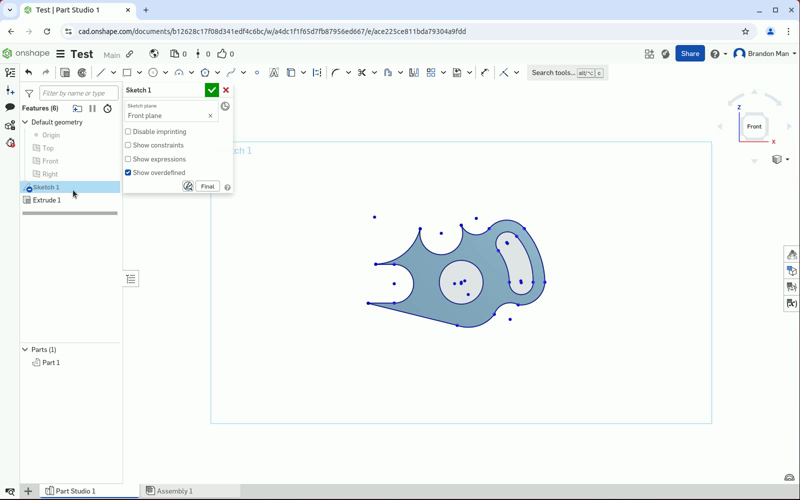
mouse_move(229, 92)
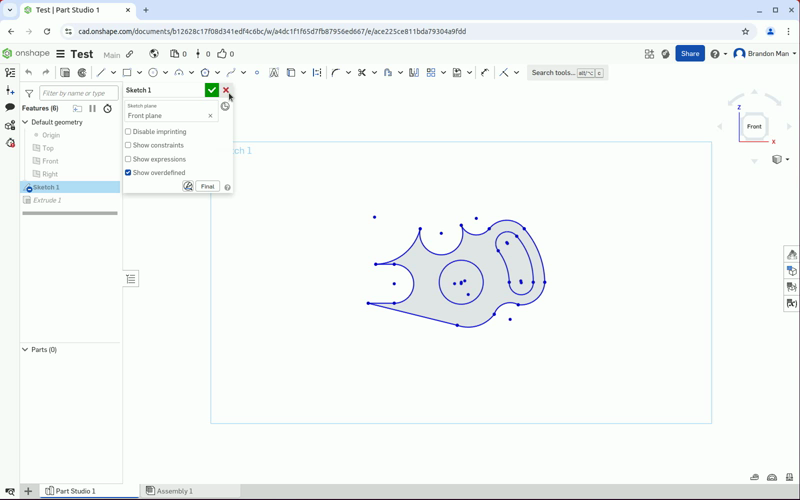
click(229, 92)
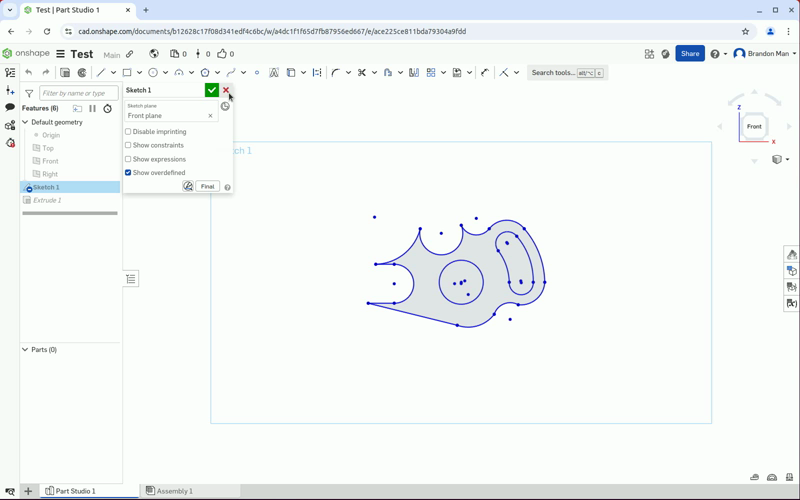
key(shift+s)
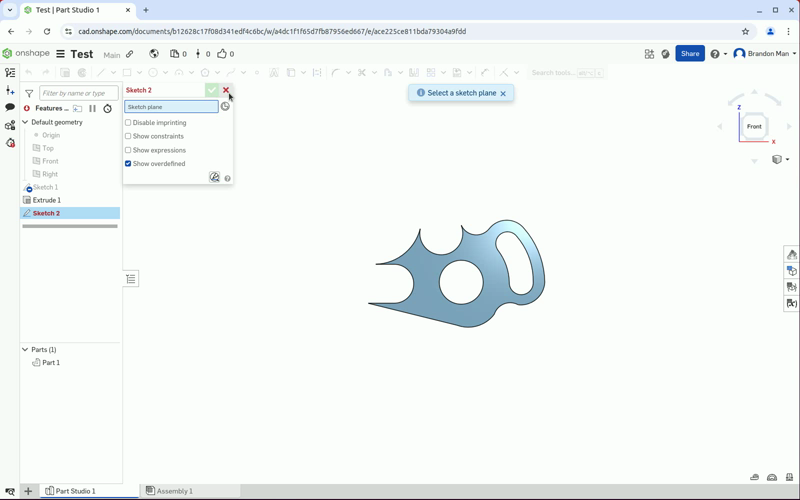
mouse_move(73, 163)
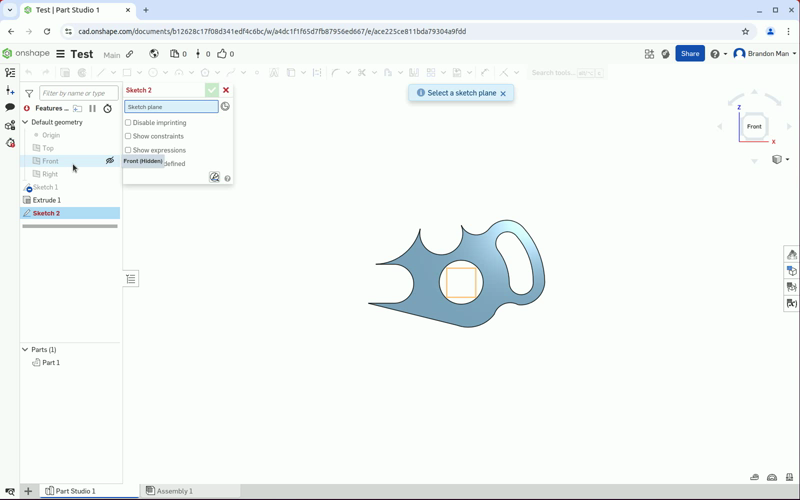
click(73, 163)
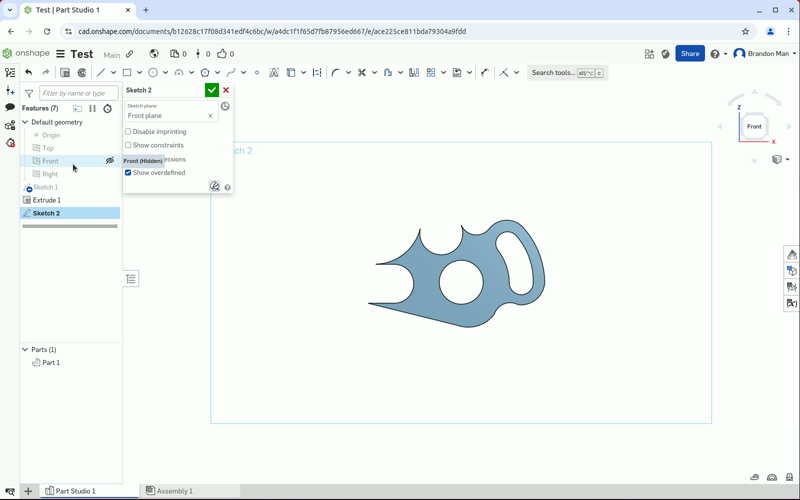
mouse_move(73, 352)
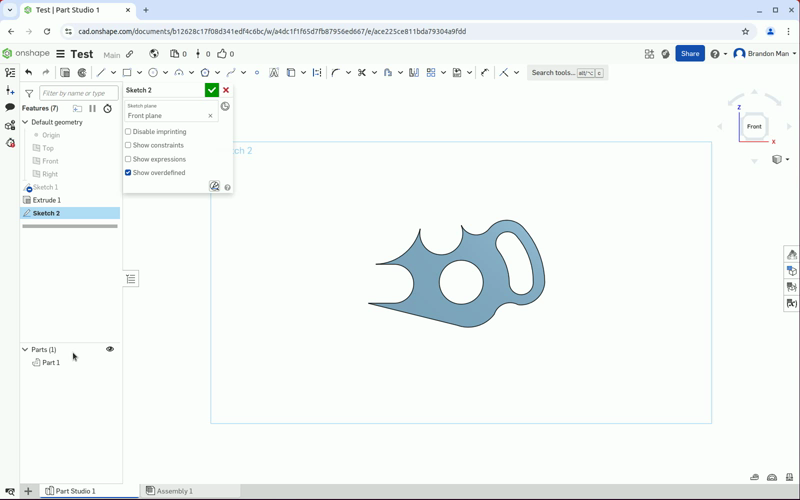
key(y)
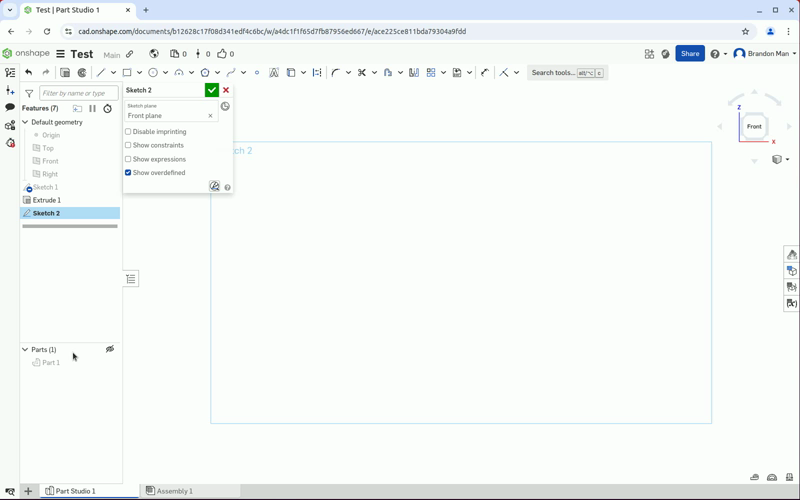
key(c)
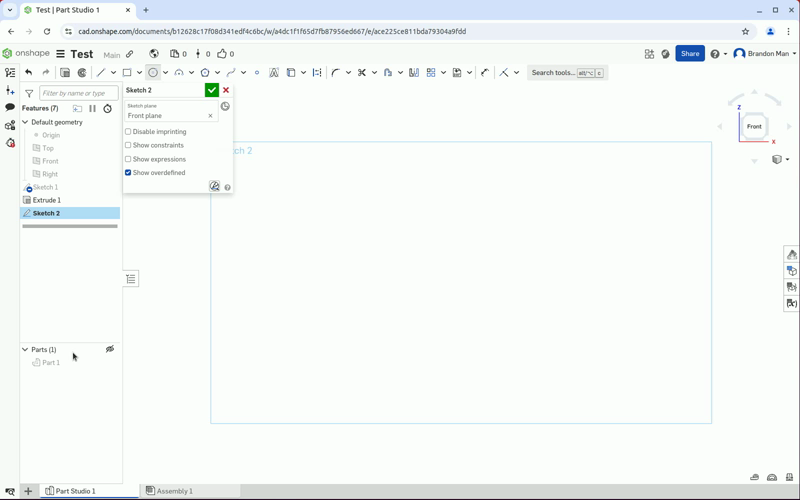
key_down(shift)
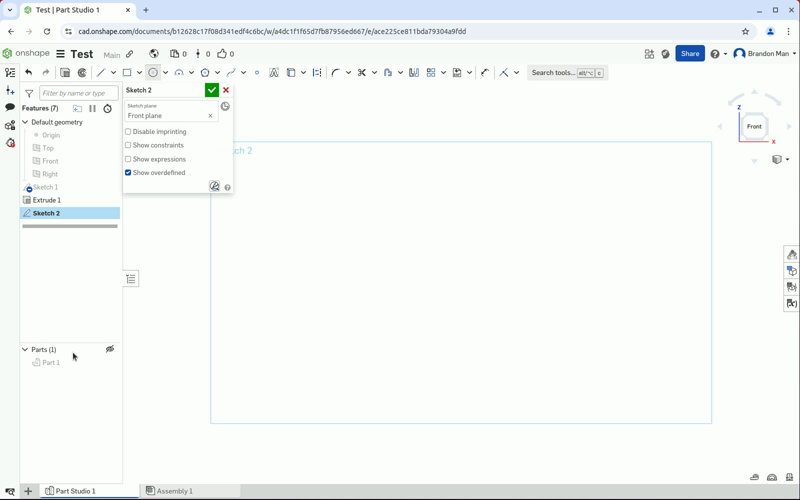
mouse_move(442, 233)
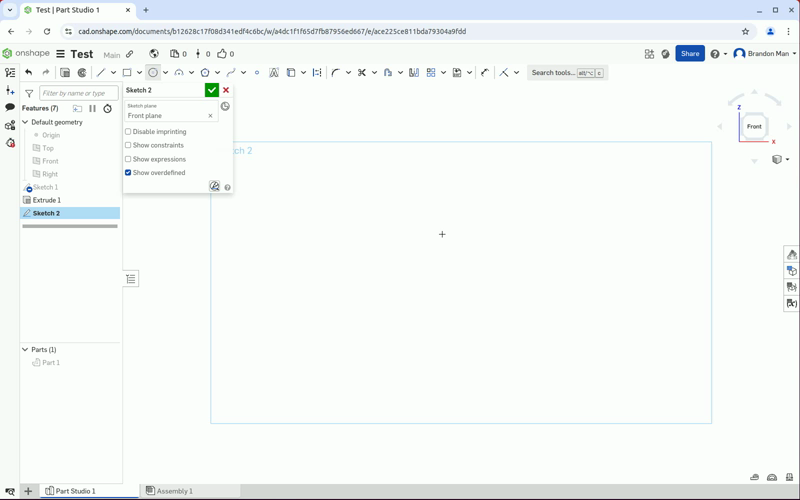
click(442, 233)
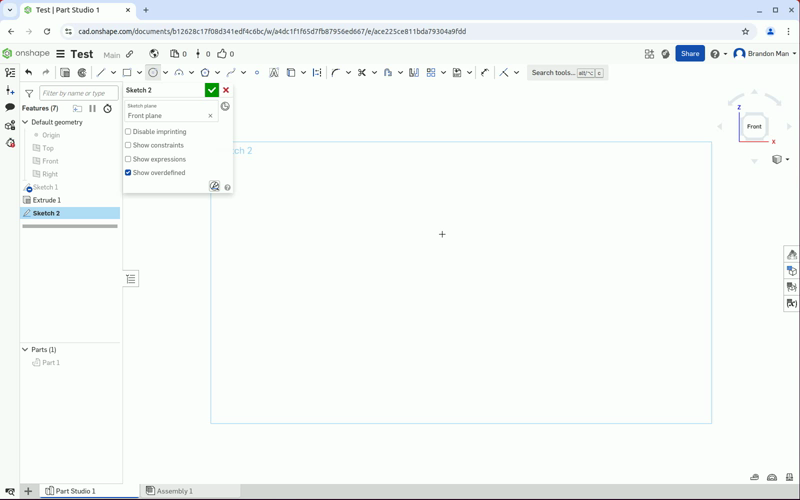
key_up(shift)
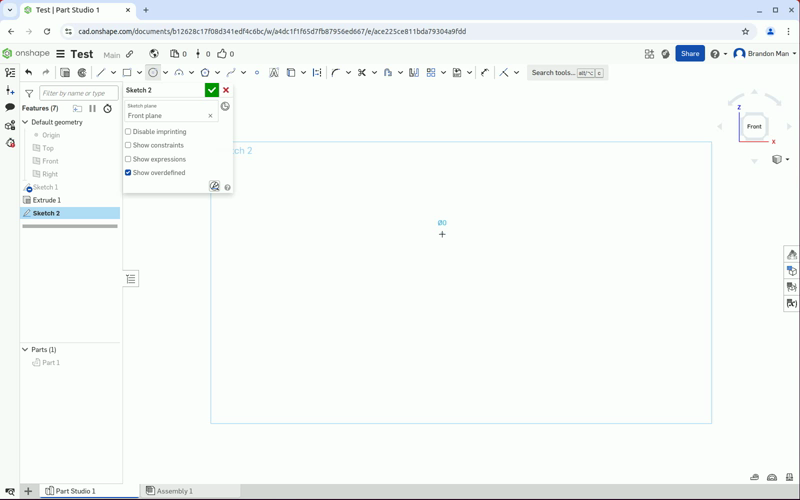
mouse_move(464, 233)
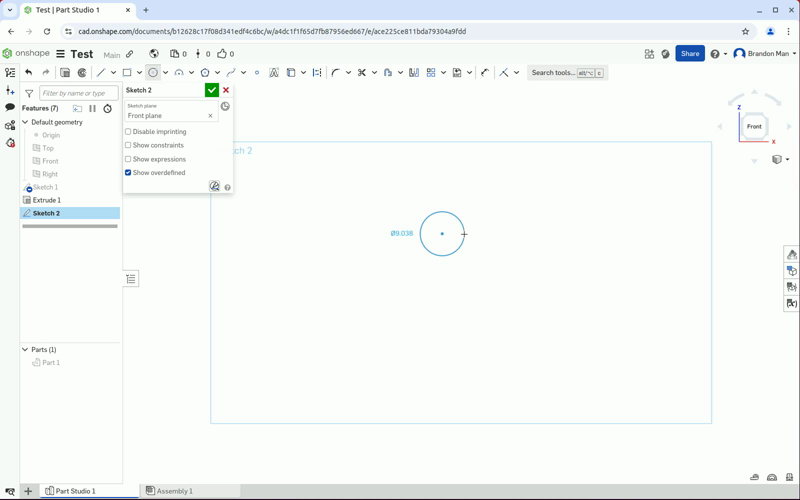
click(464, 233)
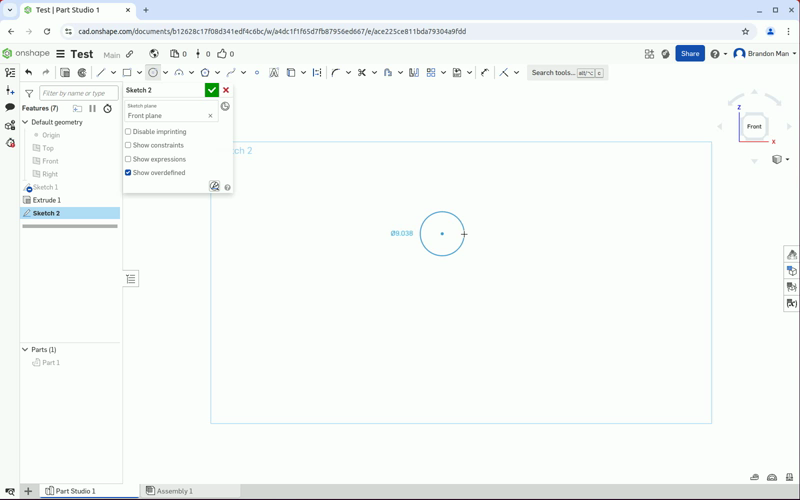
key(esc)
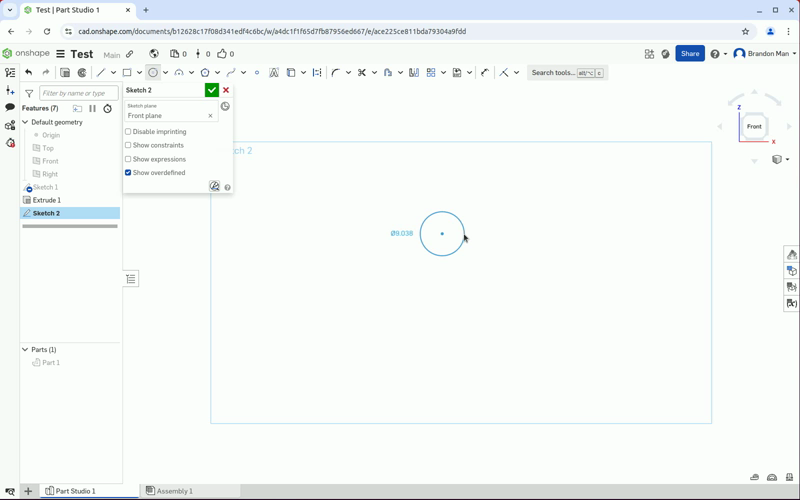
key(c)
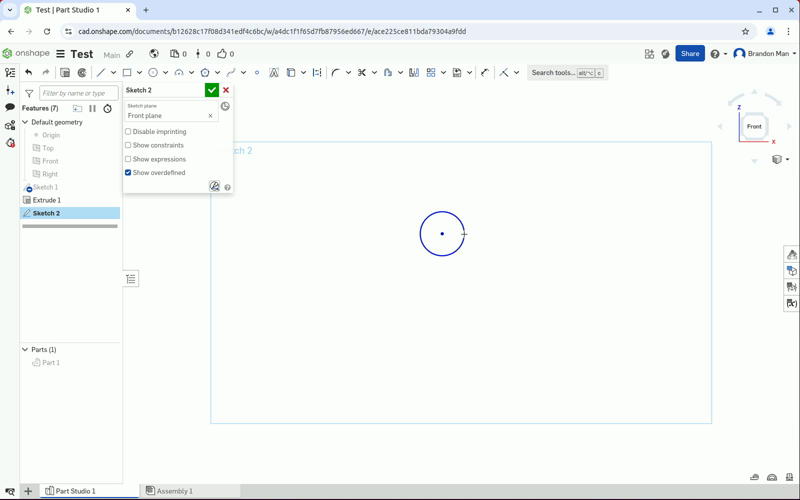
key_down(shift)
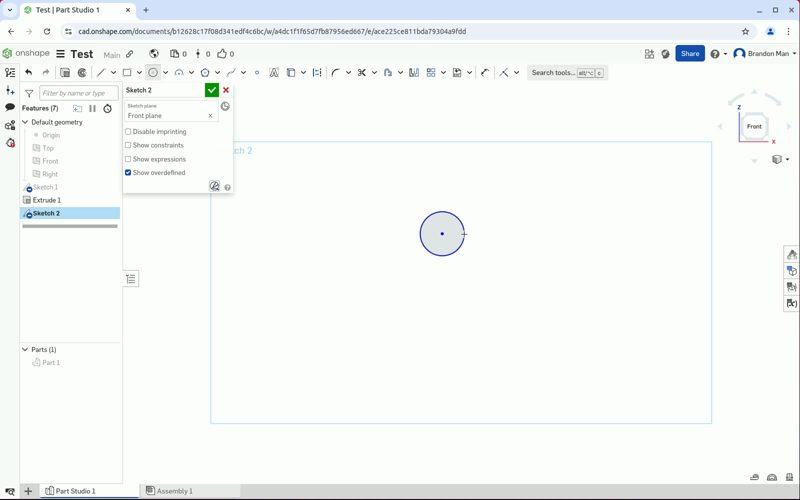
mouse_move(442, 233)
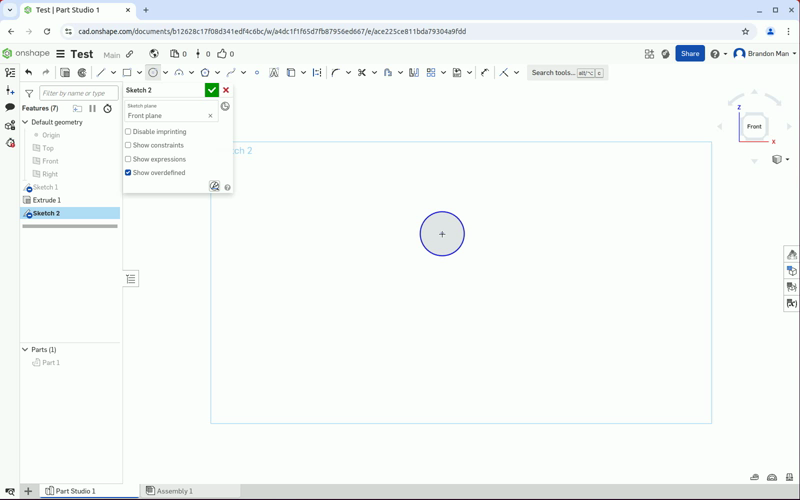
click(442, 233)
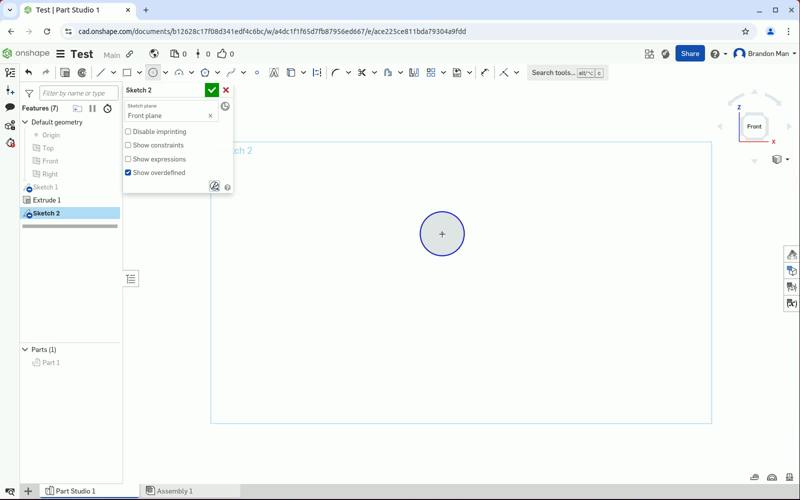
key_up(shift)
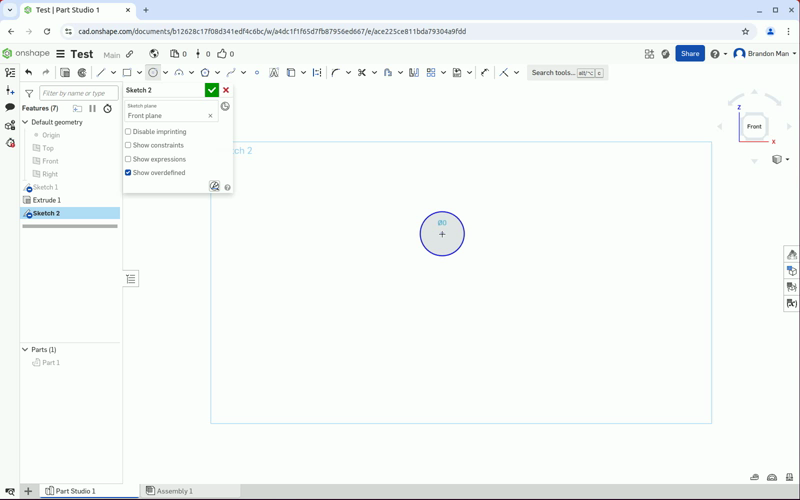
mouse_move(452, 233)
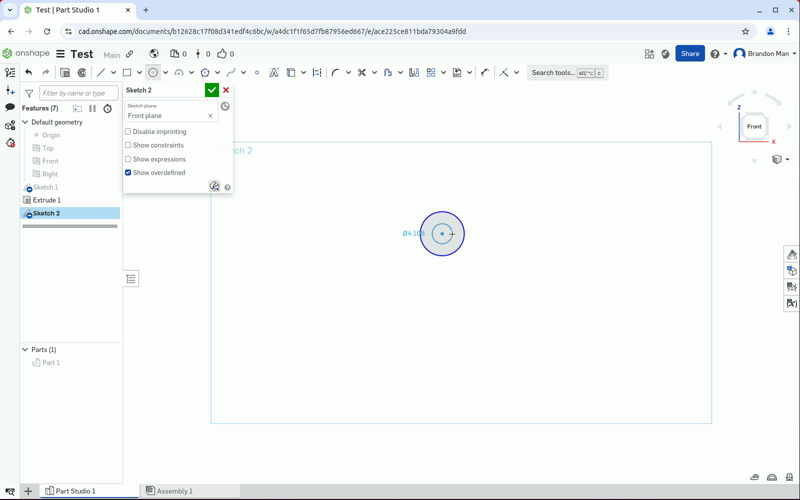
click(452, 233)
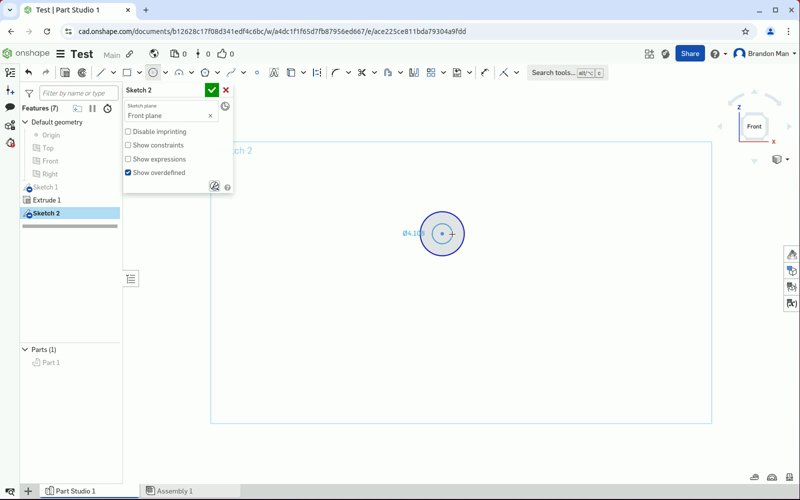
key(esc)
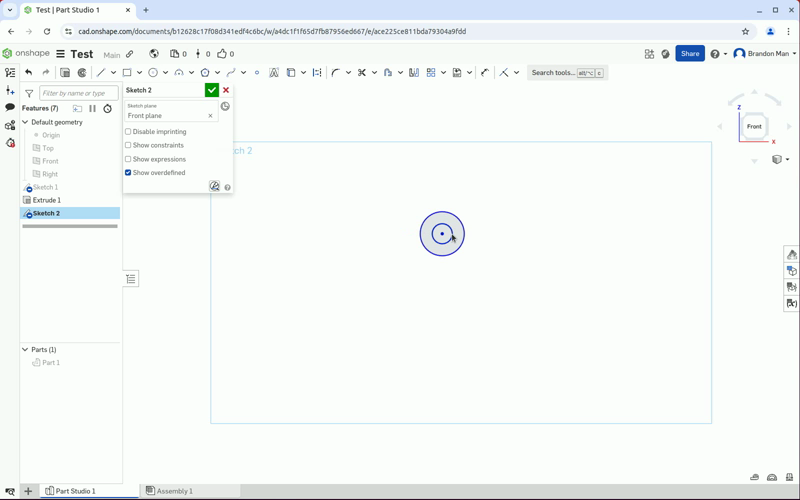
mouse_move(423, 223)
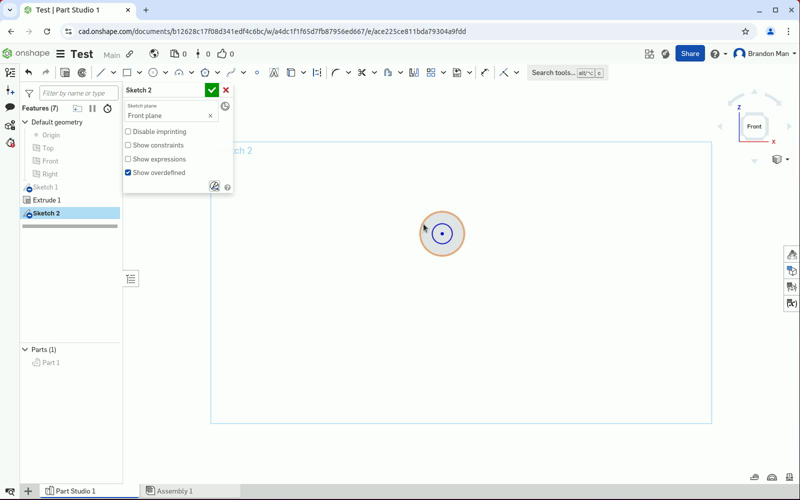
scroll(6)
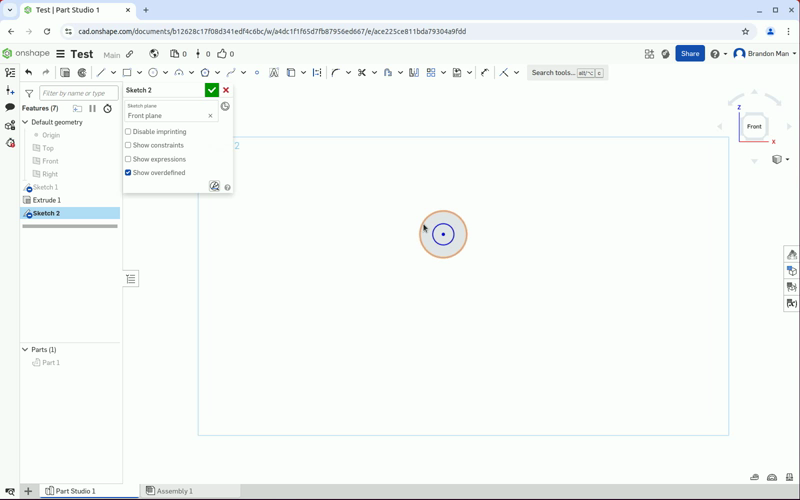
scroll(6)
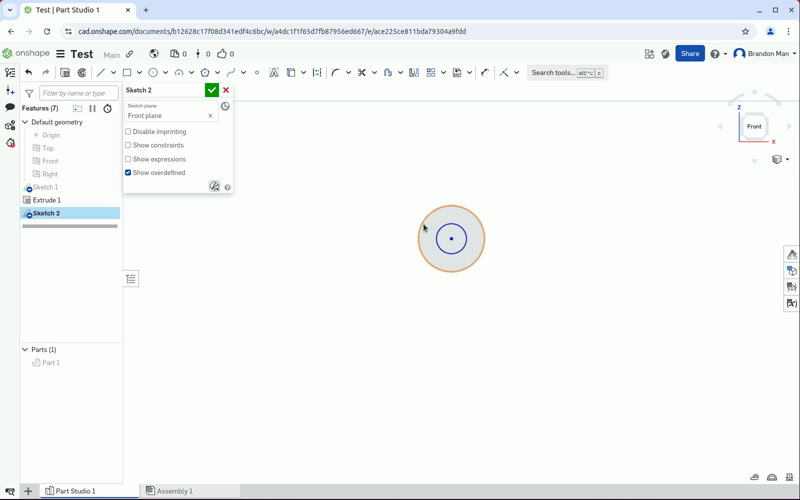
scroll(6)
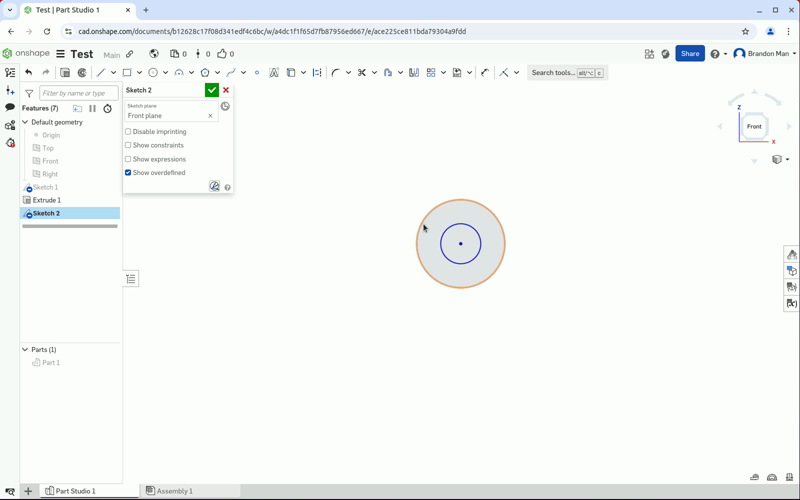
scroll(6)
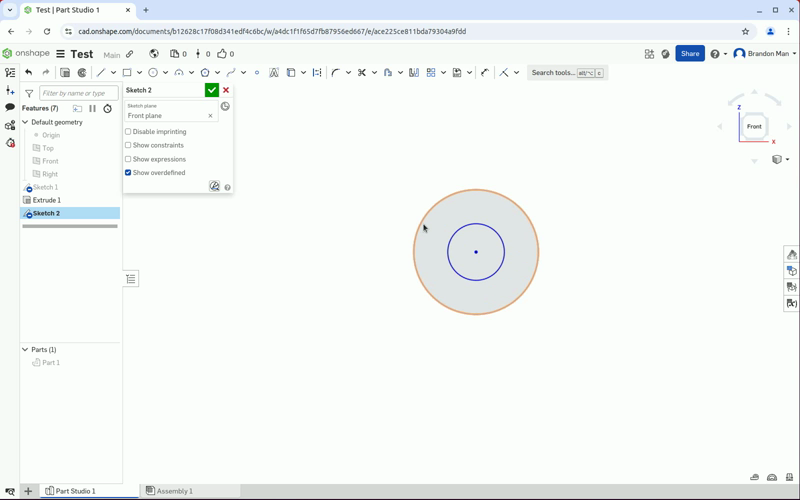
scroll(6)
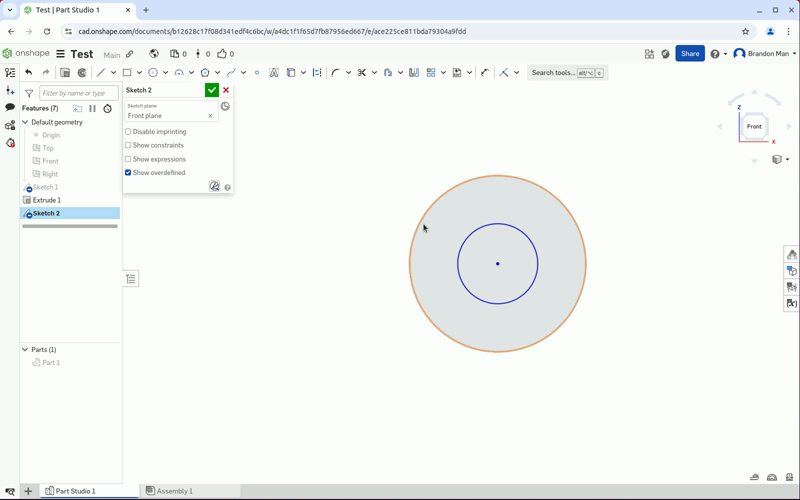
scroll(6)
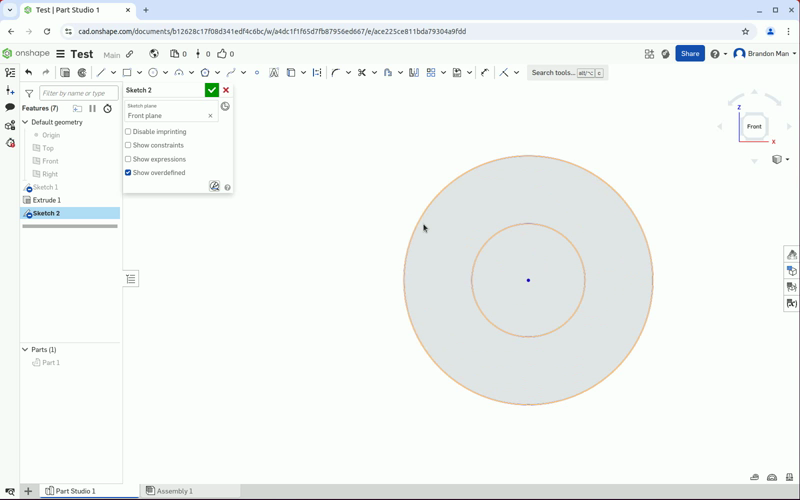
scroll(6)
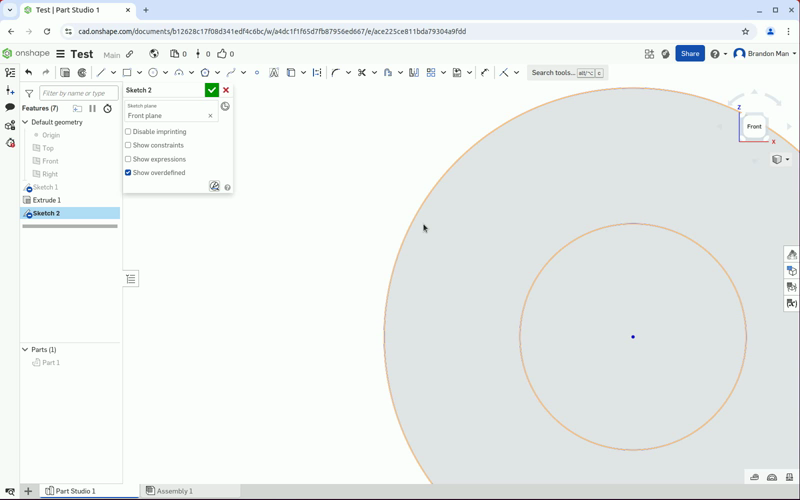
click(423, 223)
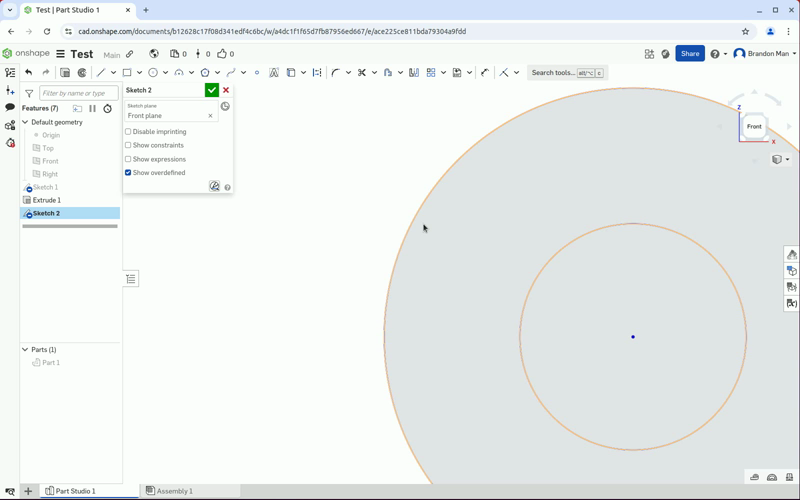
scroll(-6)
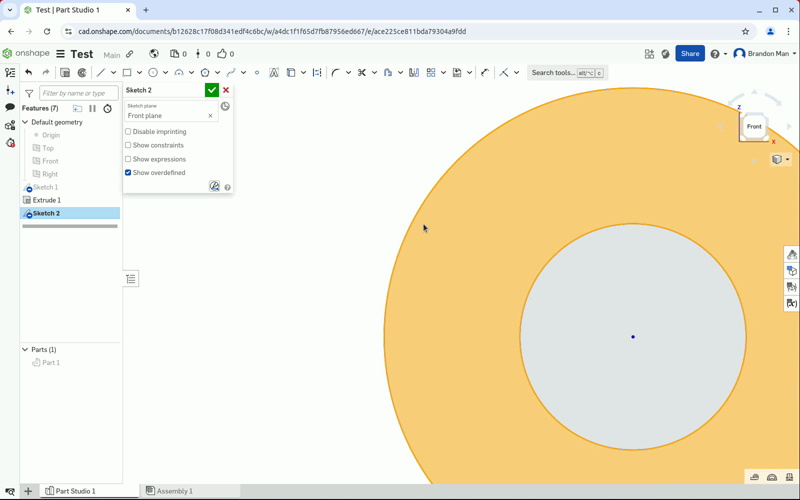
scroll(-6)
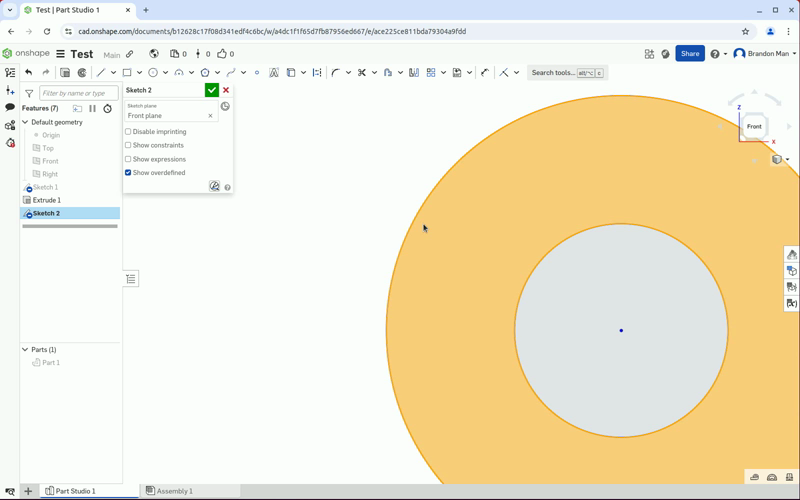
scroll(-6)
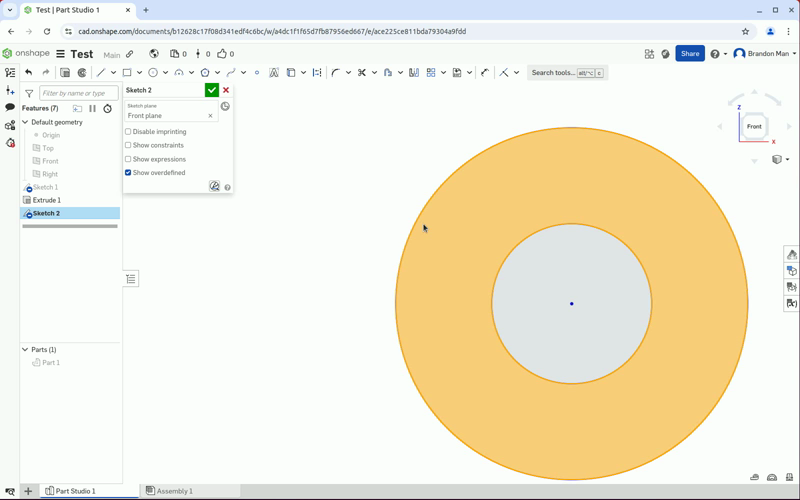
scroll(-6)
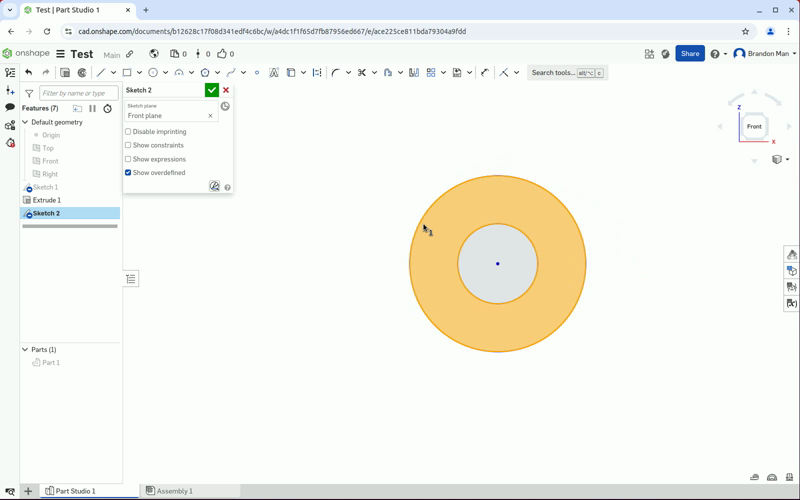
scroll(-6)
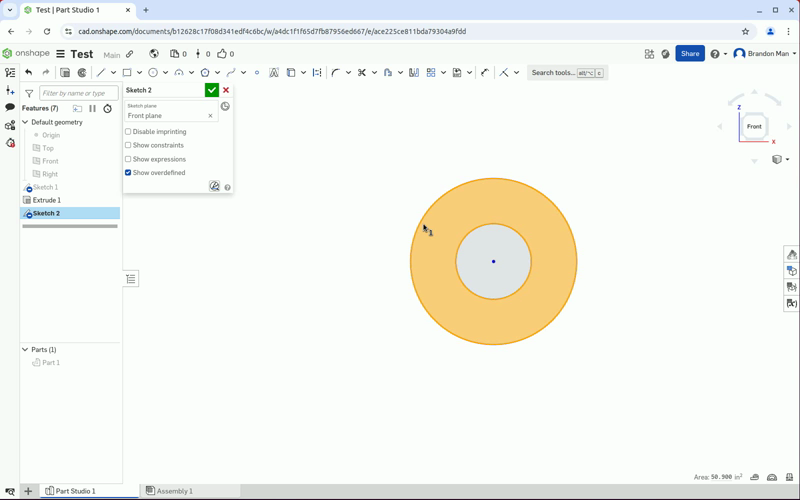
scroll(-6)
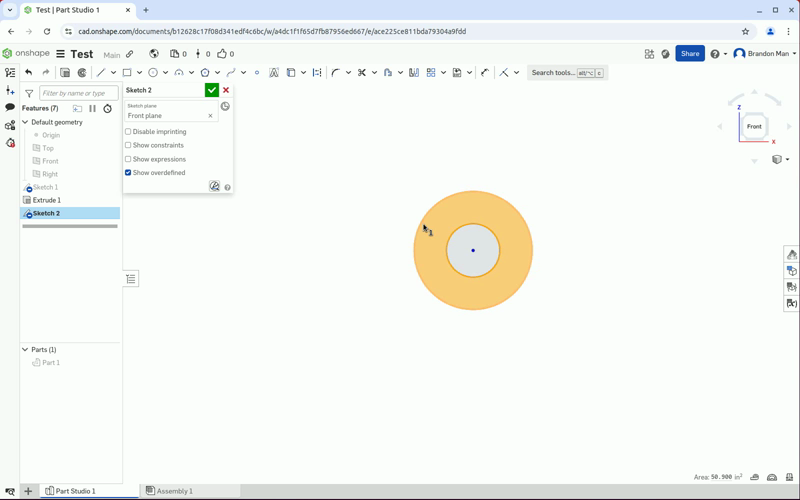
scroll(-6)
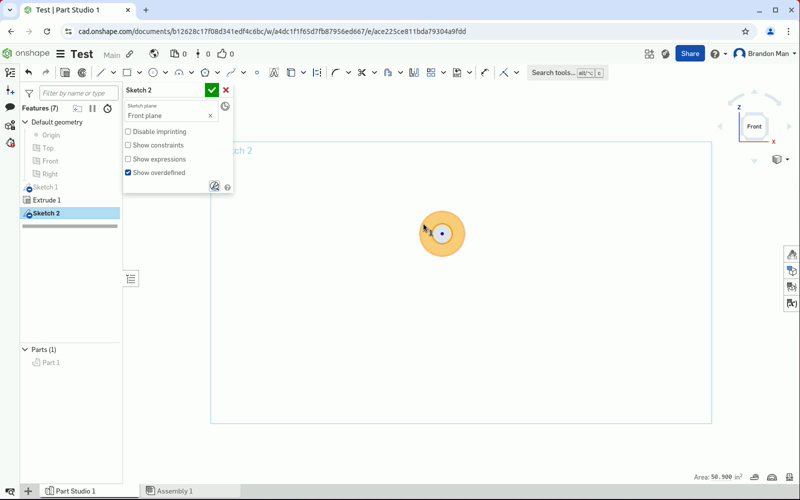
mouse_move(73, 352)
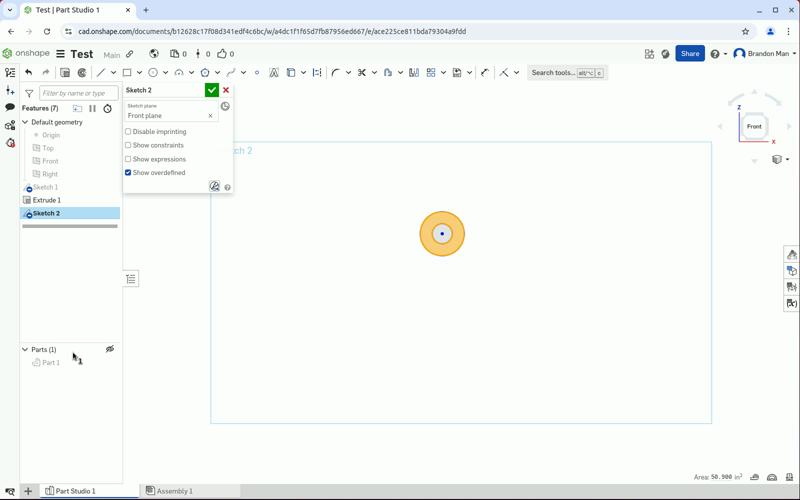
key(shift+y)
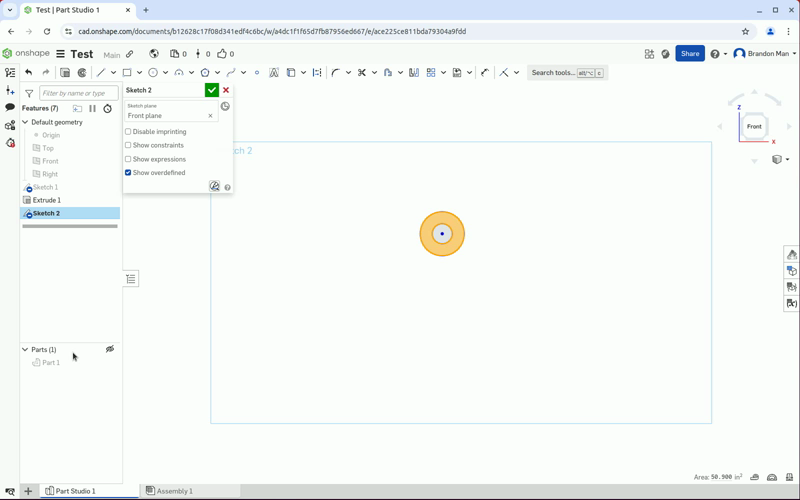
key(shift+e)
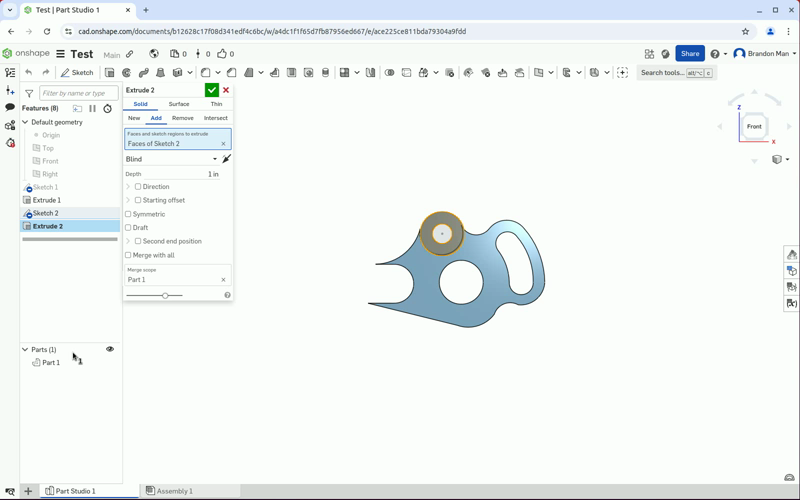
mouse_move(143, 106)
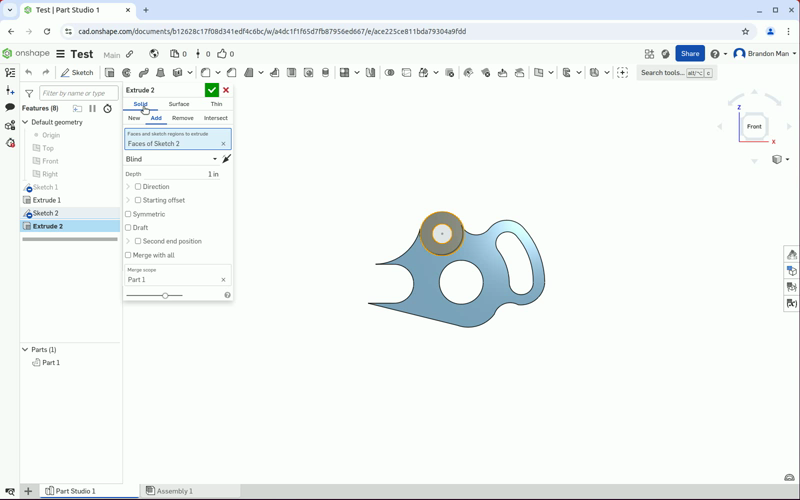
click(143, 106)
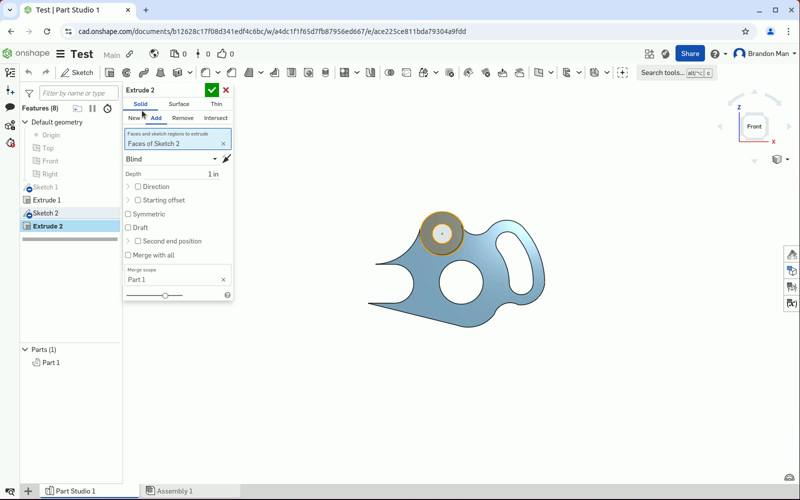
mouse_move(137, 120)
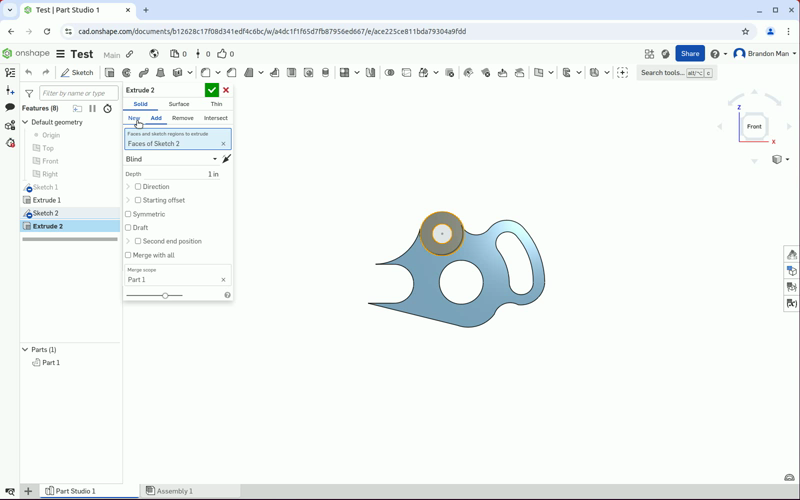
click(137, 120)
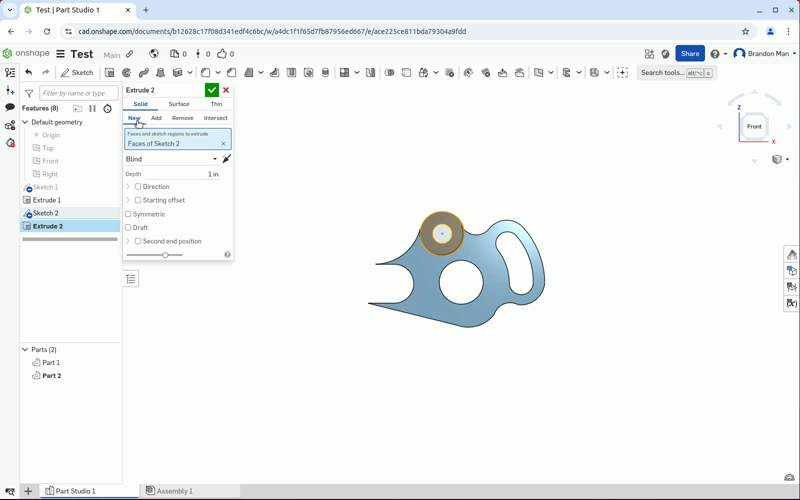
key(tab, 4)
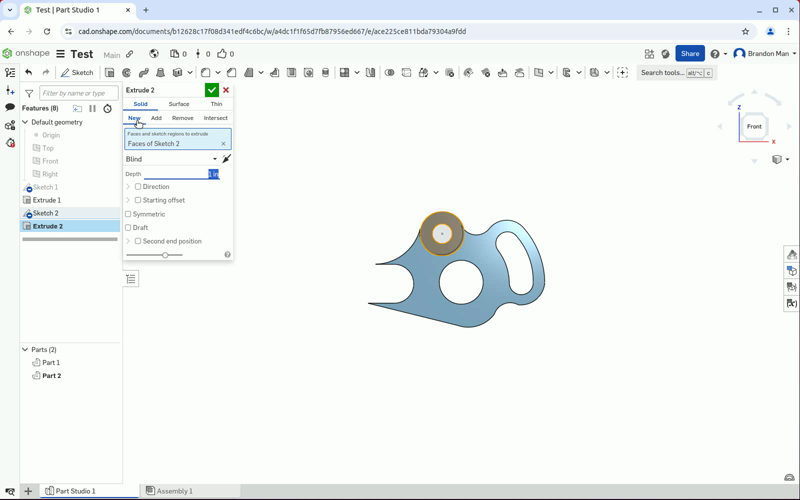
text(9.628)
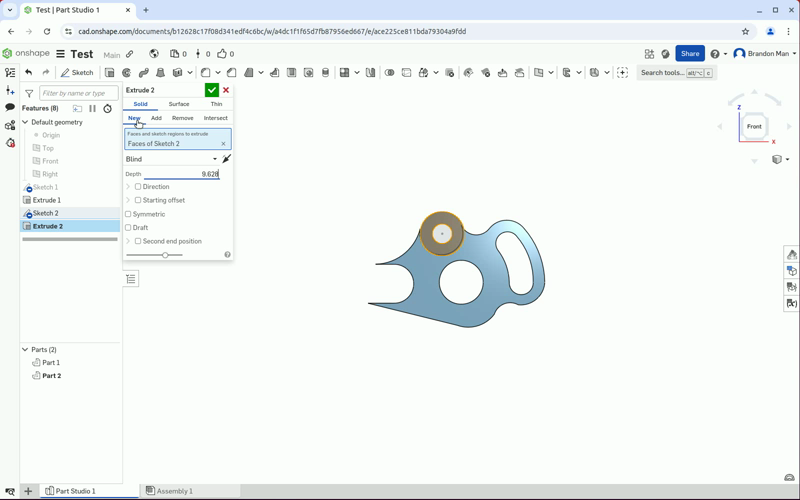
key(tab, 3)
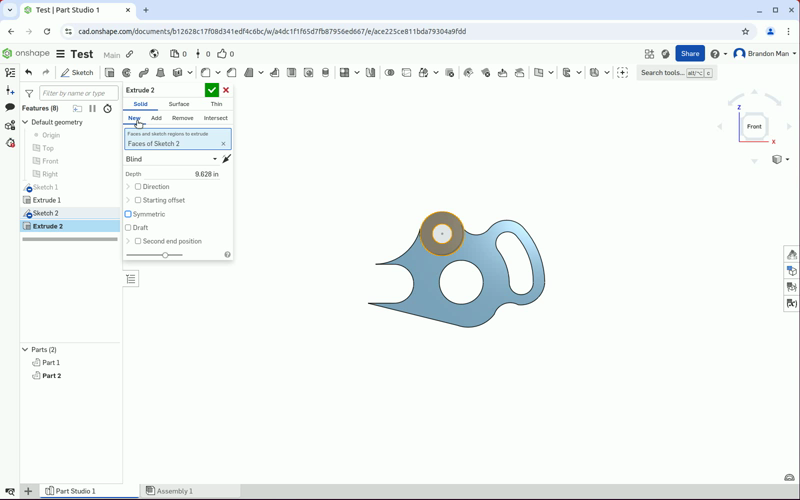
key(space)
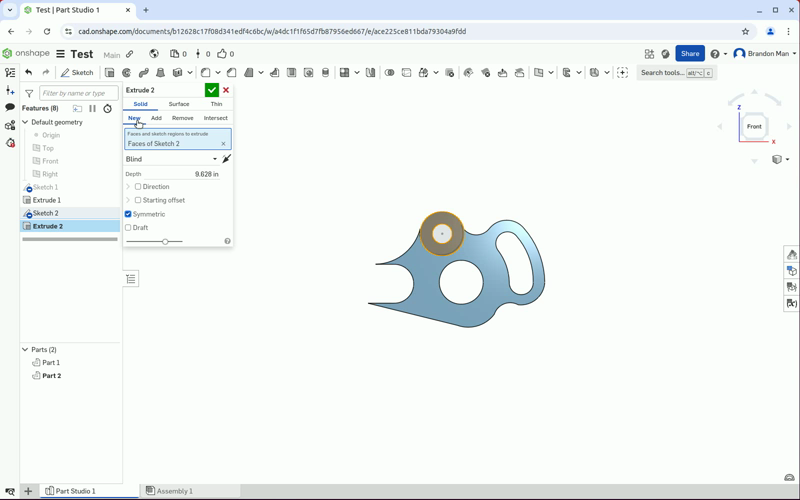
key(enter)
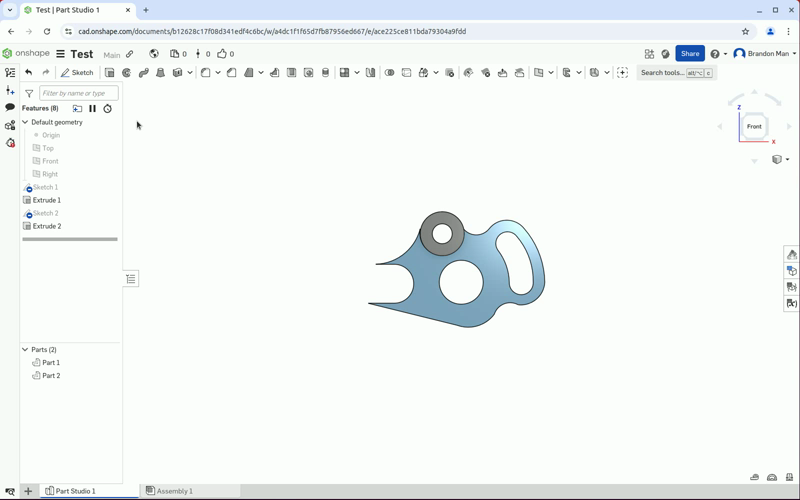
key(shift+h)
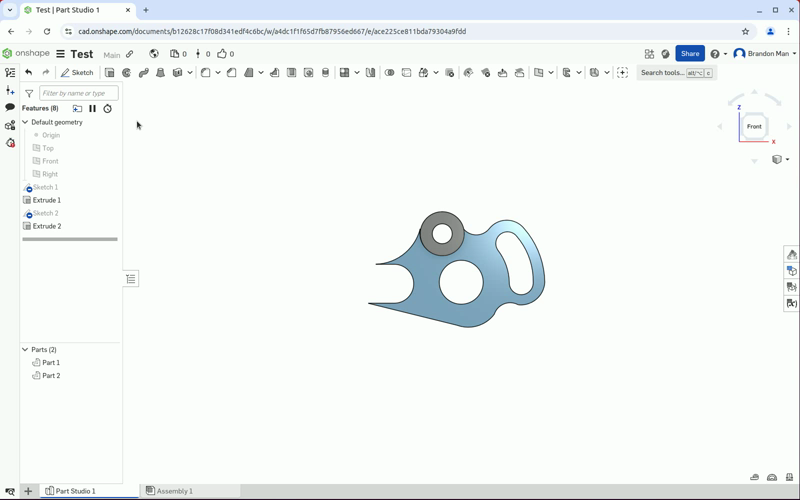
key(shift+h)
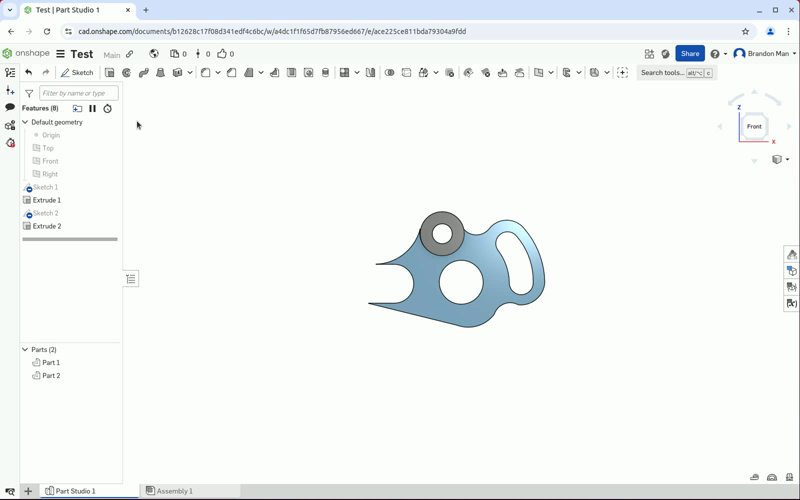
mouse_move(73, 189)
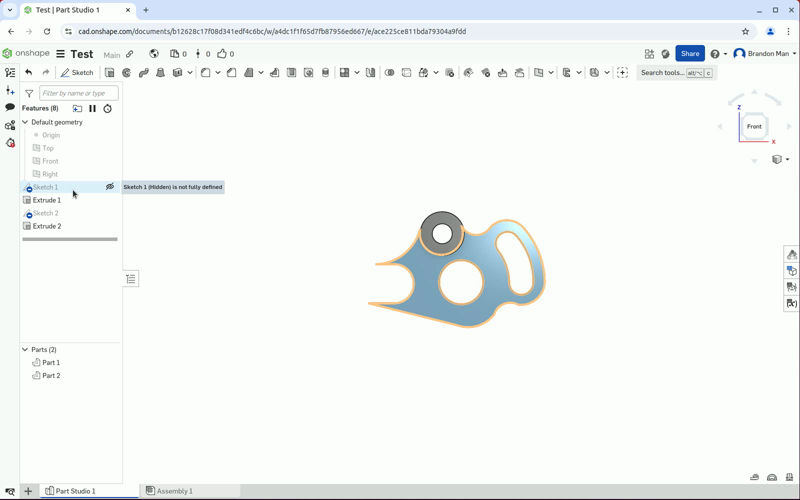
click(73, 189)
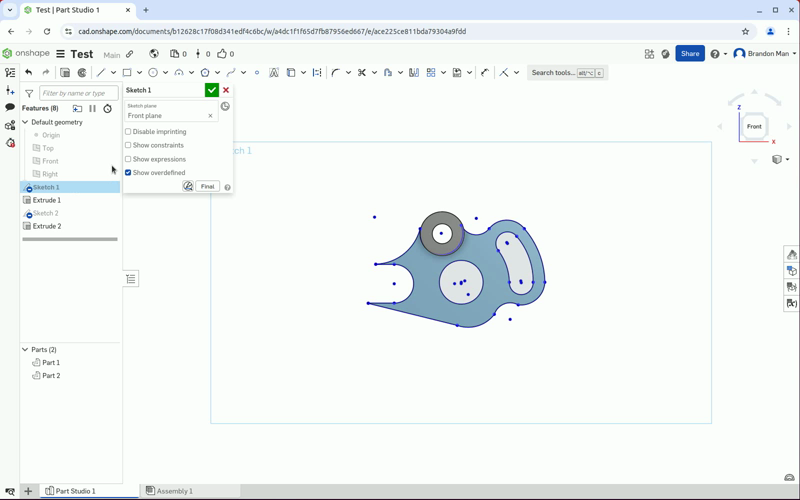
mouse_move(229, 92)
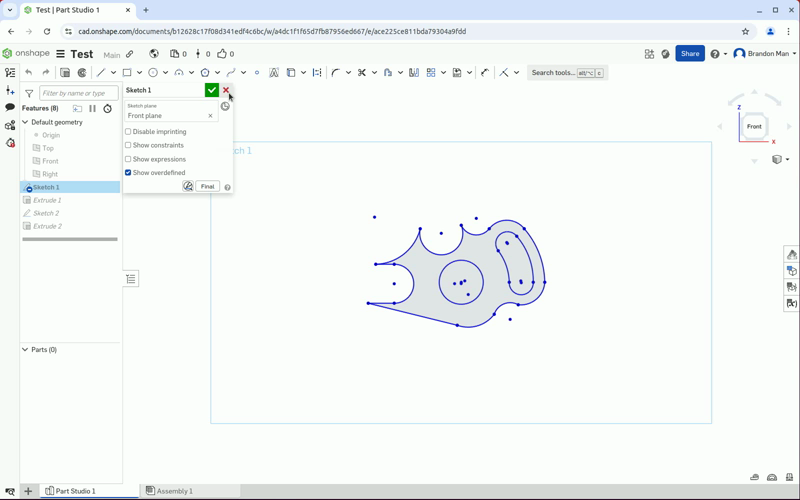
click(229, 92)
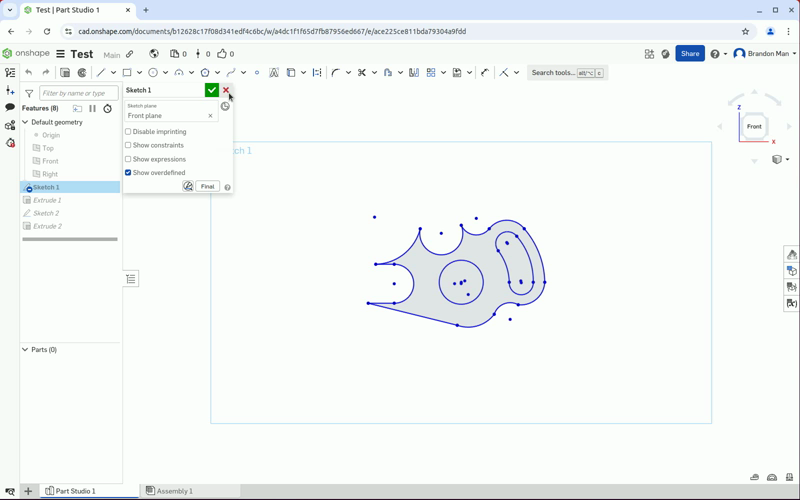
key(shift+s)
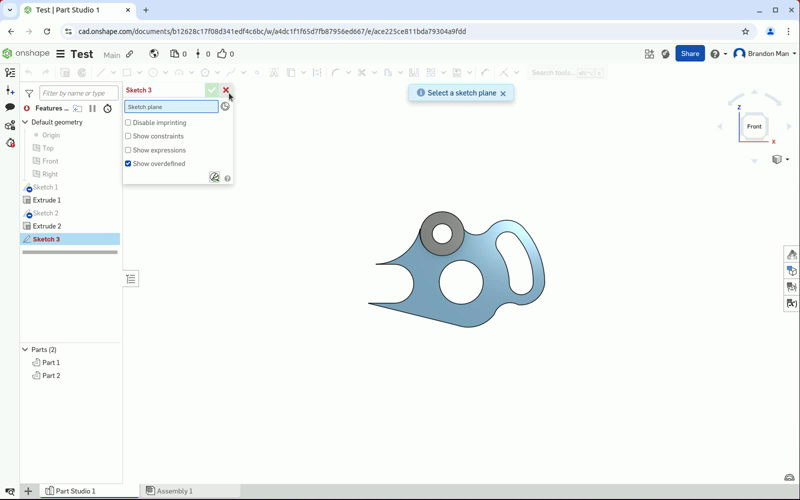
mouse_move(73, 163)
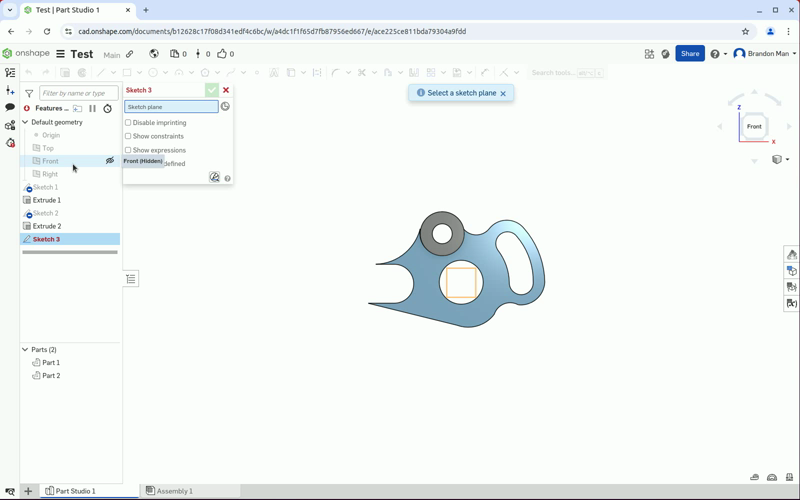
click(73, 163)
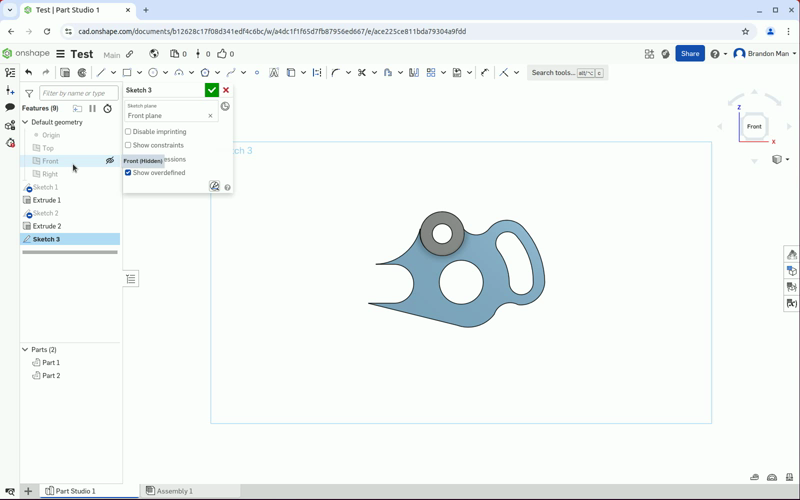
mouse_move(73, 352)
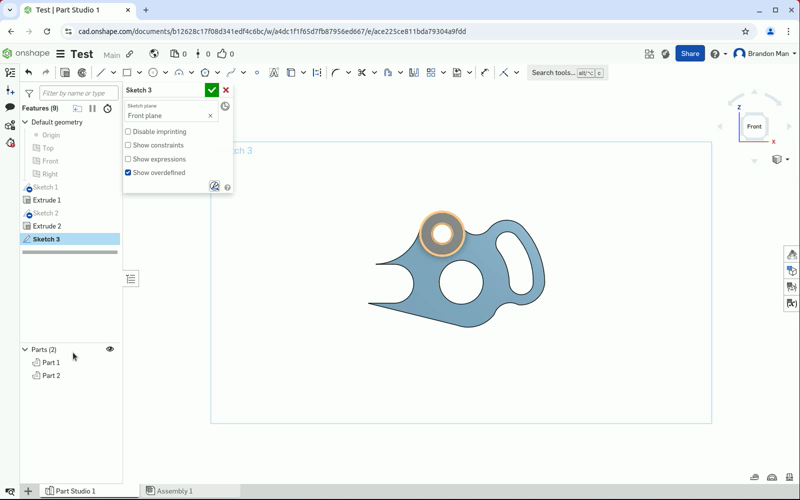
key(y)
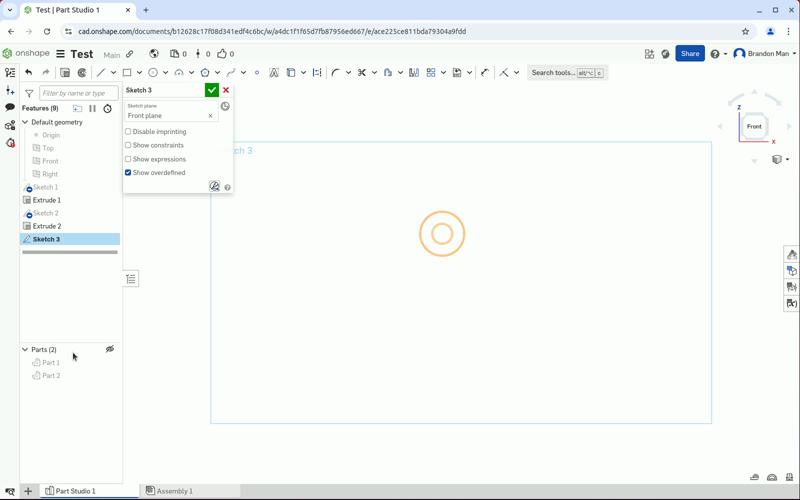
key(l)
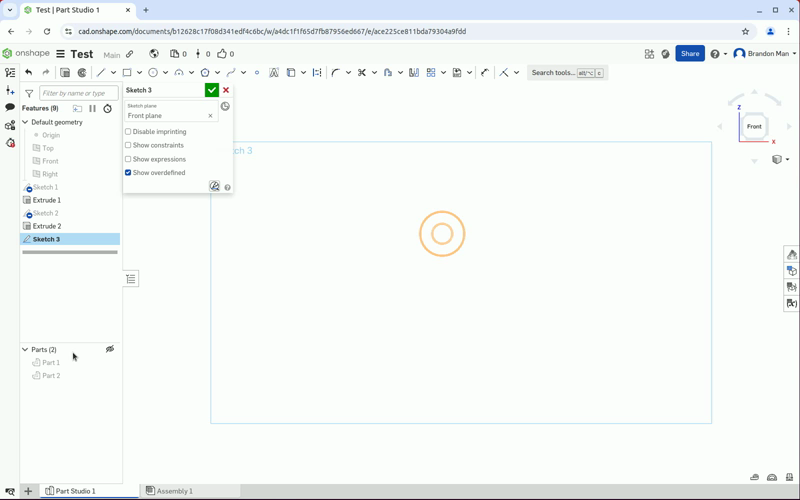
key_down(shift)
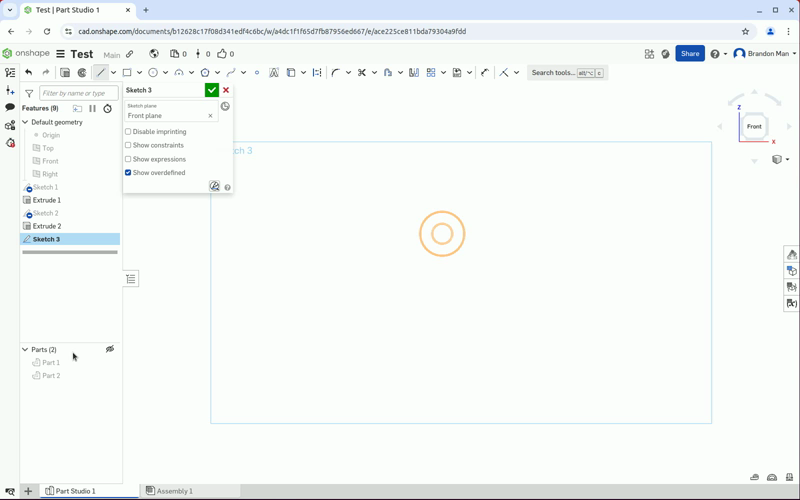
mouse_move(368, 303)
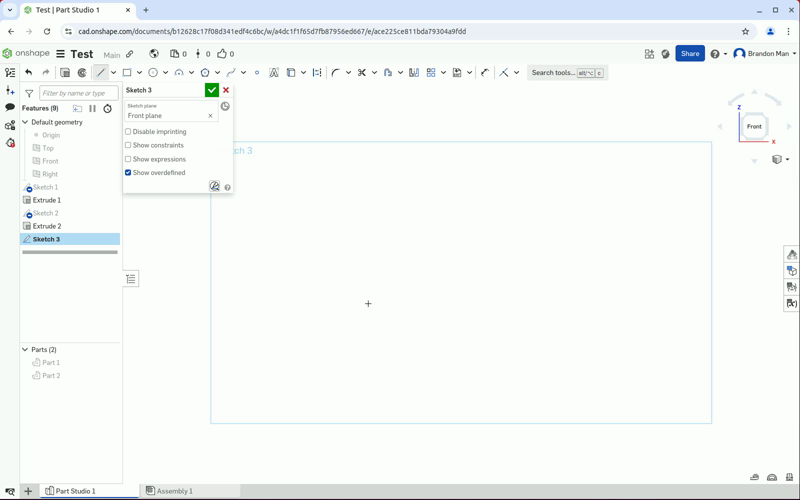
click(368, 303)
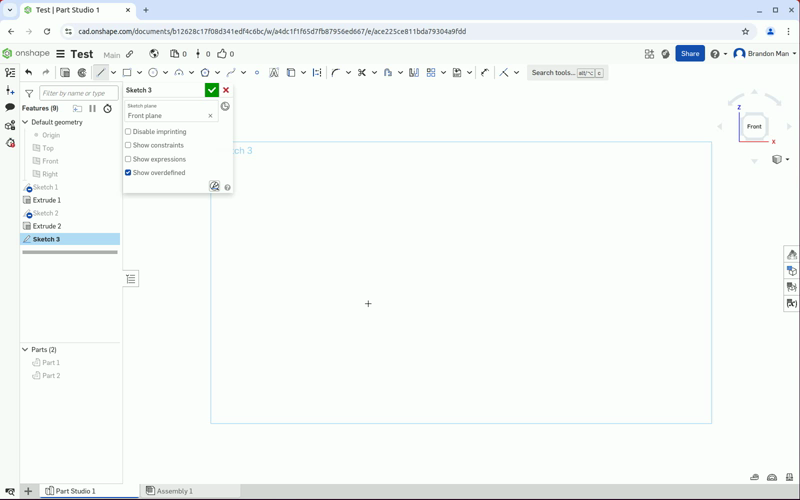
key_up(shift)
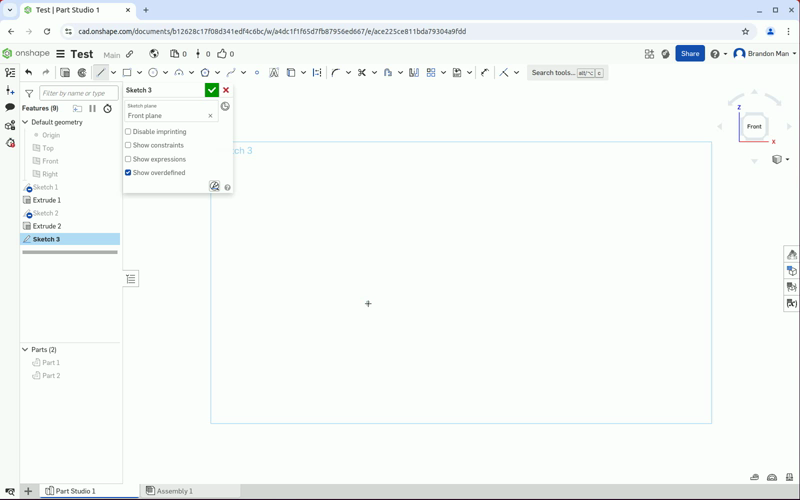
key_down(shift)
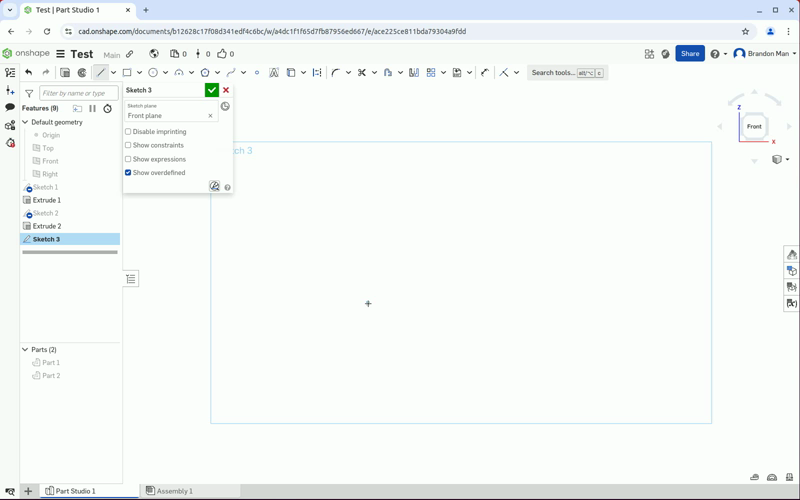
mouse_move(398, 303)
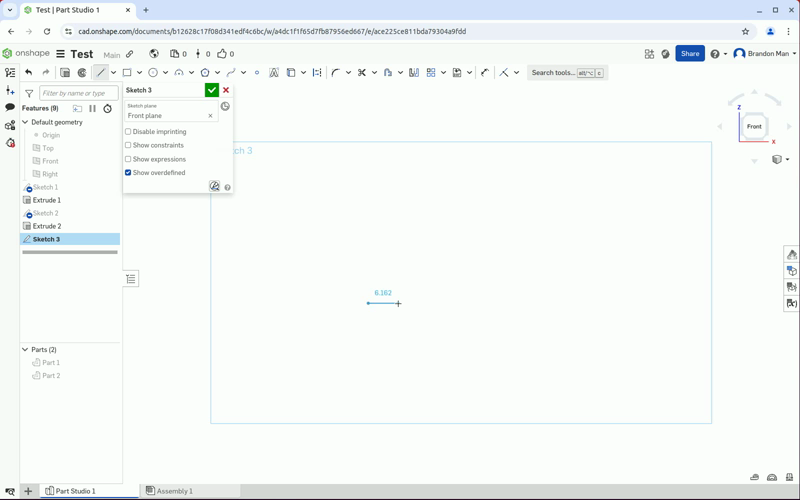
mouse_move(395, 303)
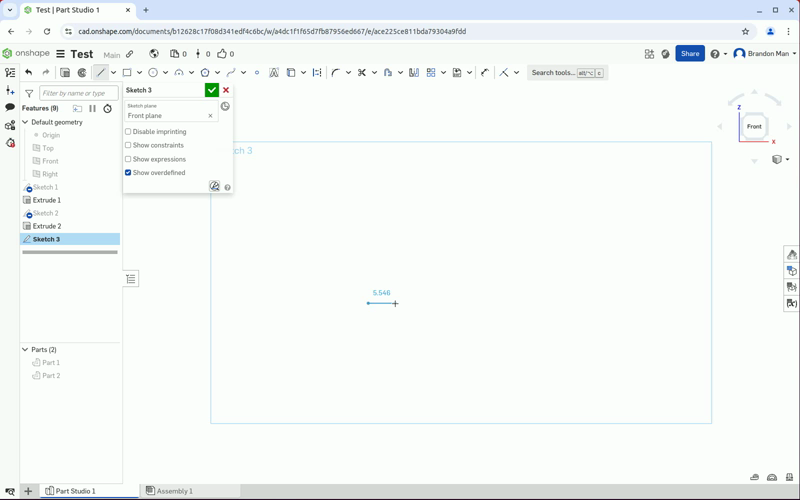
click(395, 303)
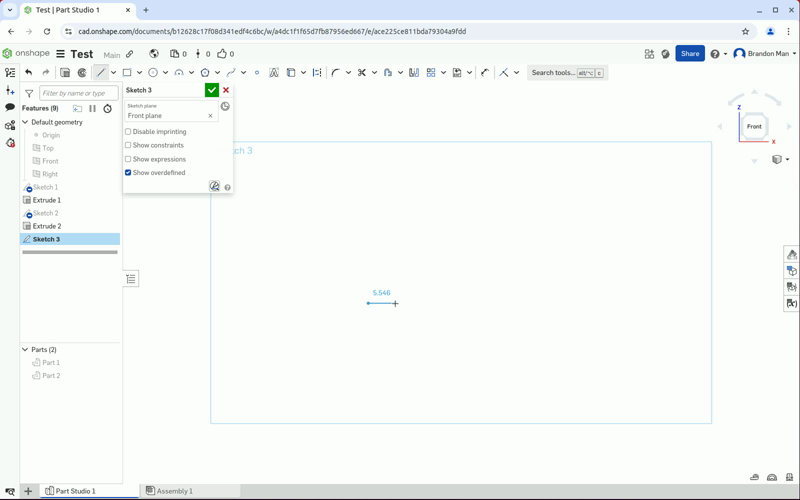
key_up(shift)
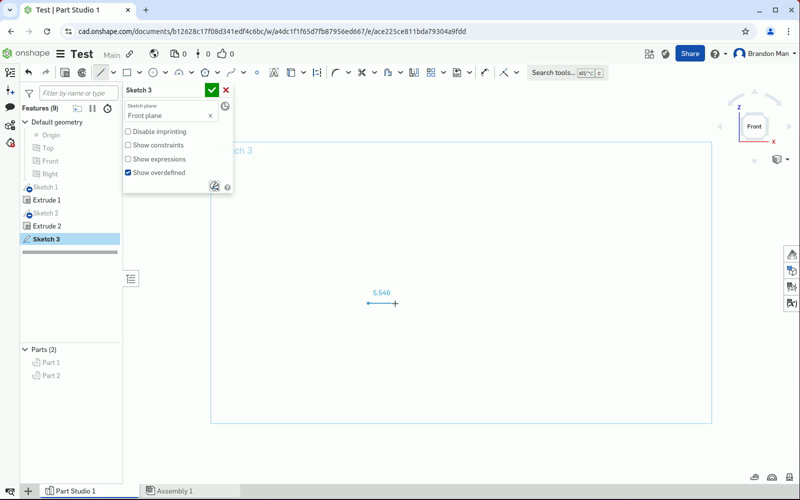
key(esc)
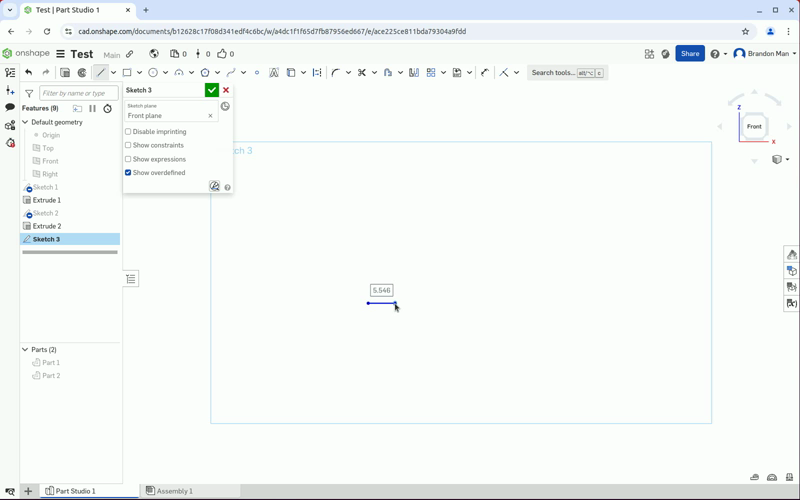
key(a)
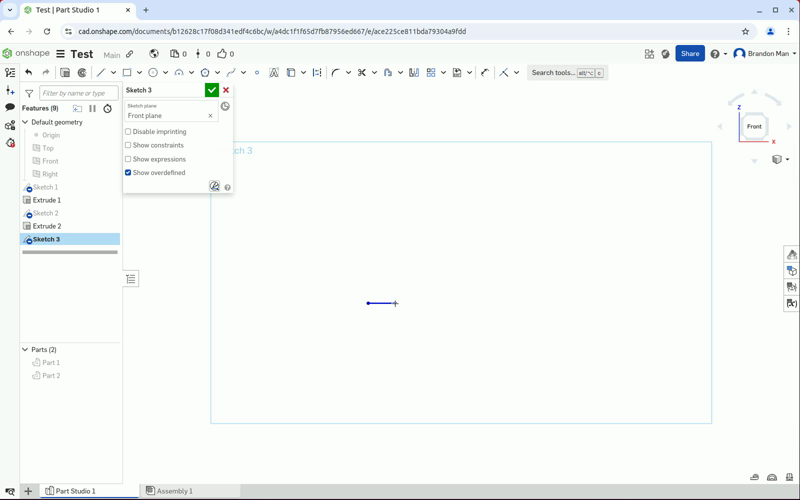
mouse_move(395, 303)
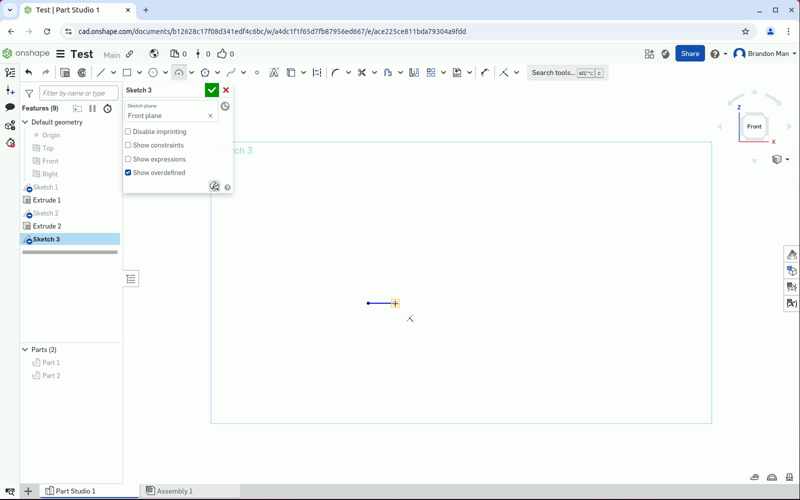
click(395, 303)
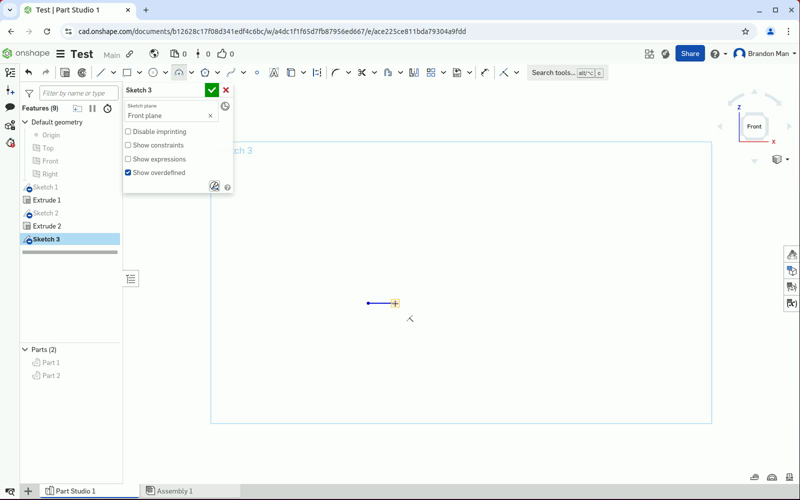
key_down(shift)
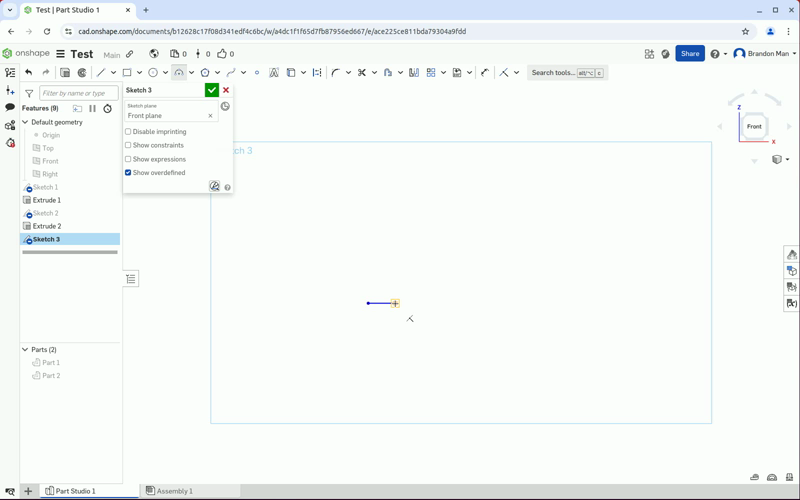
mouse_move(395, 262)
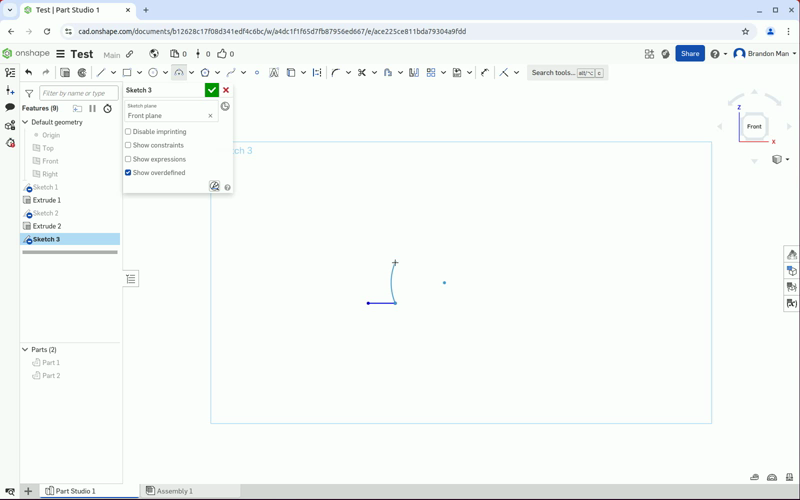
click(395, 262)
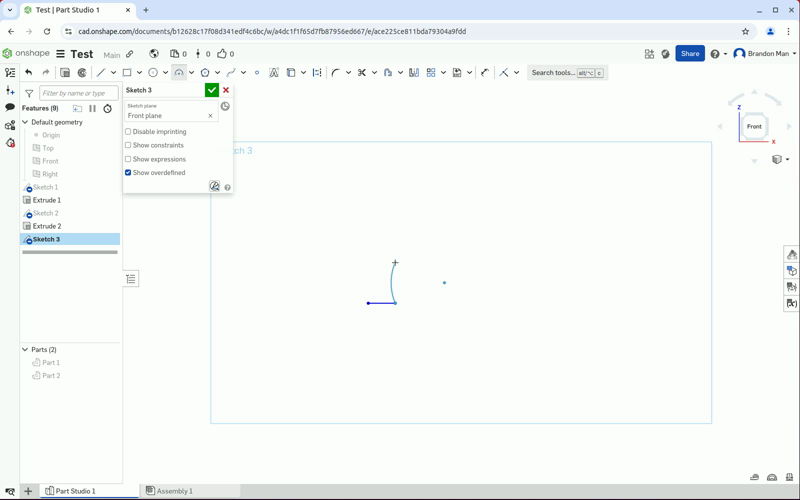
mouse_move(415, 282)
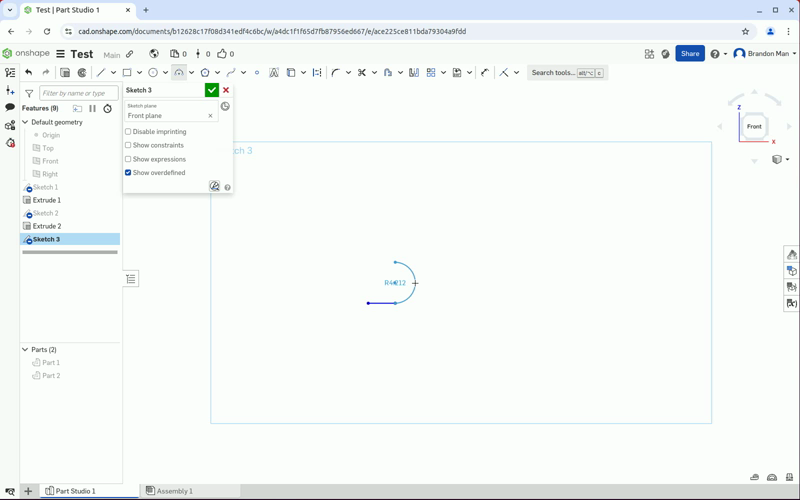
click(415, 282)
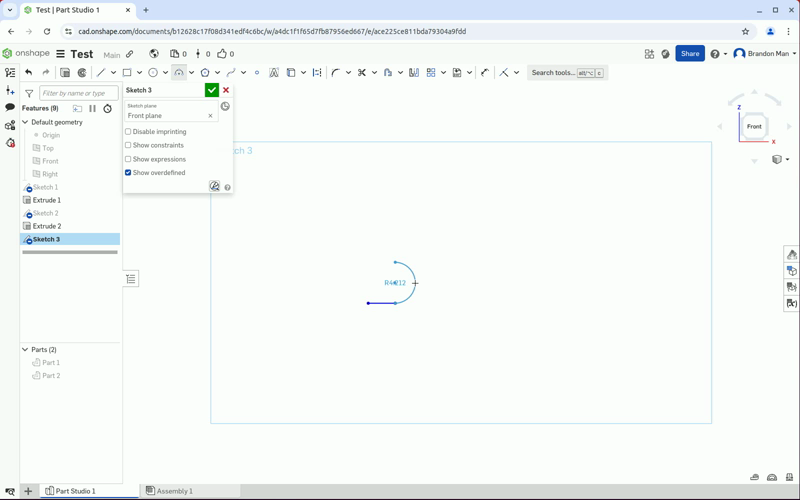
key_up(shift)
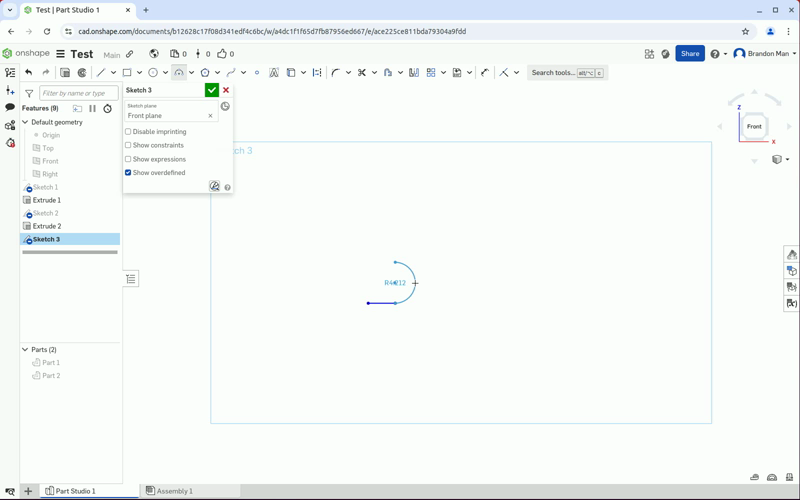
key(esc)
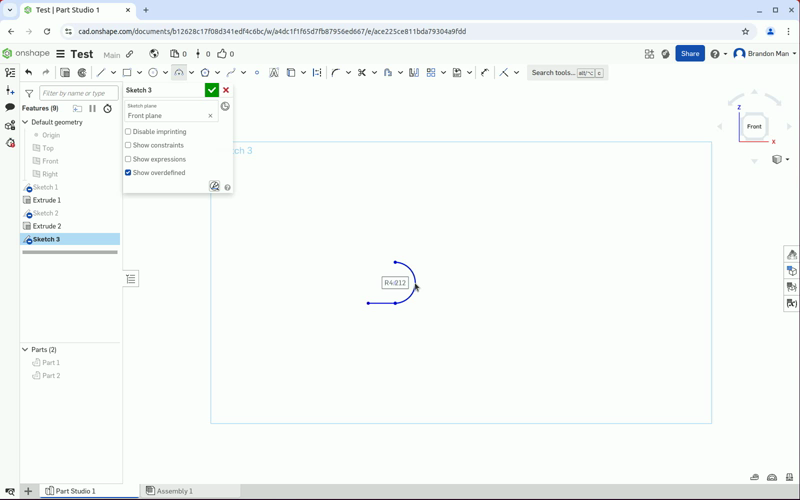
key(l)
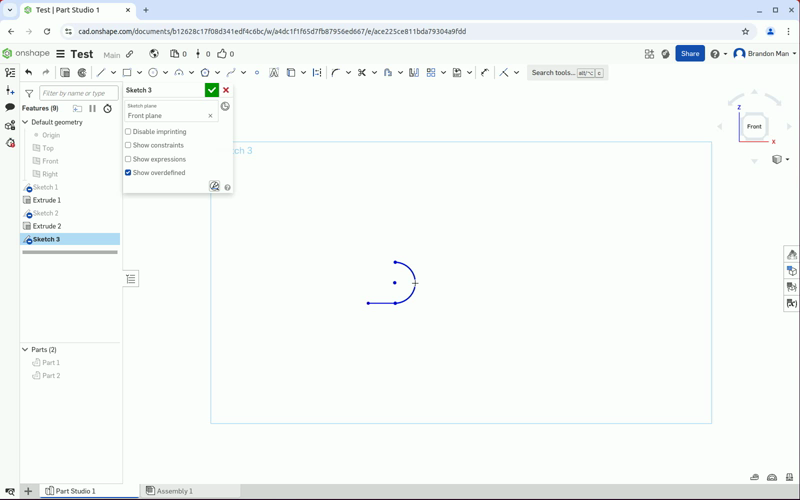
mouse_move(395, 262)
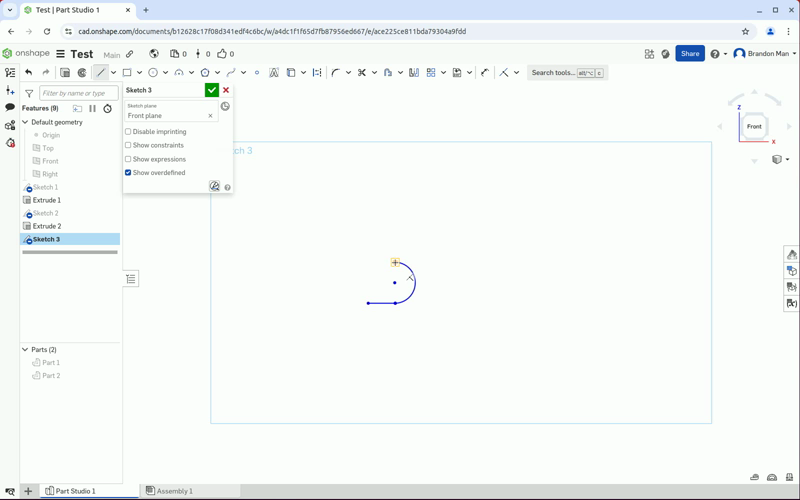
click(395, 262)
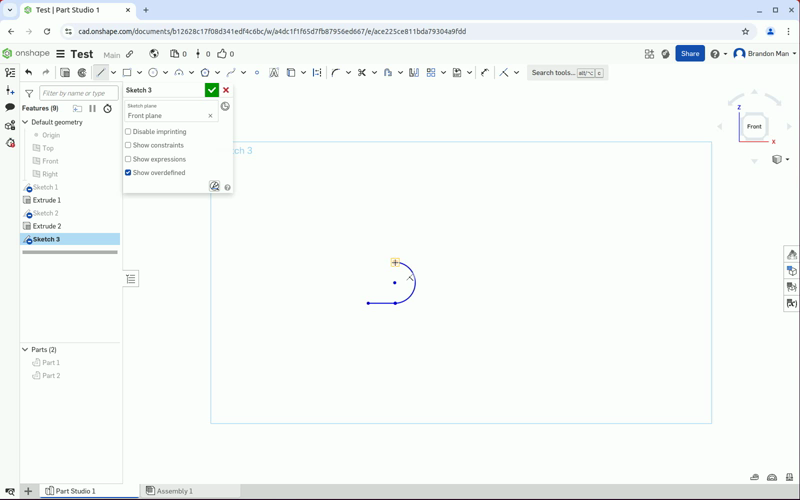
key_down(shift)
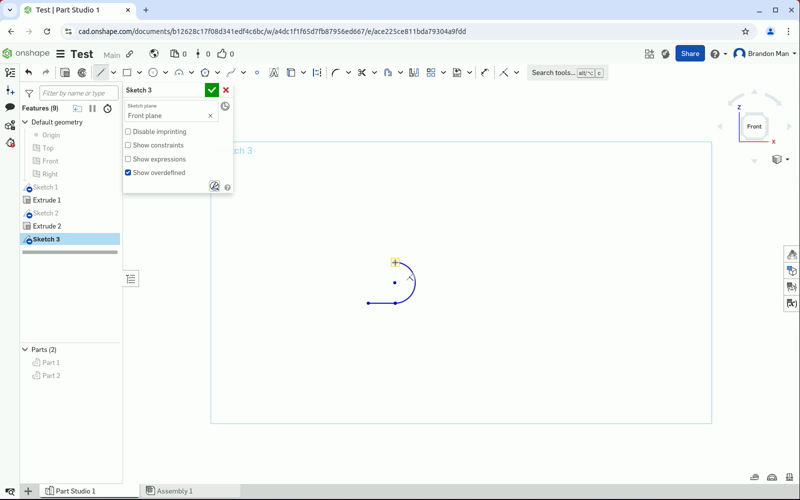
mouse_move(425, 262)
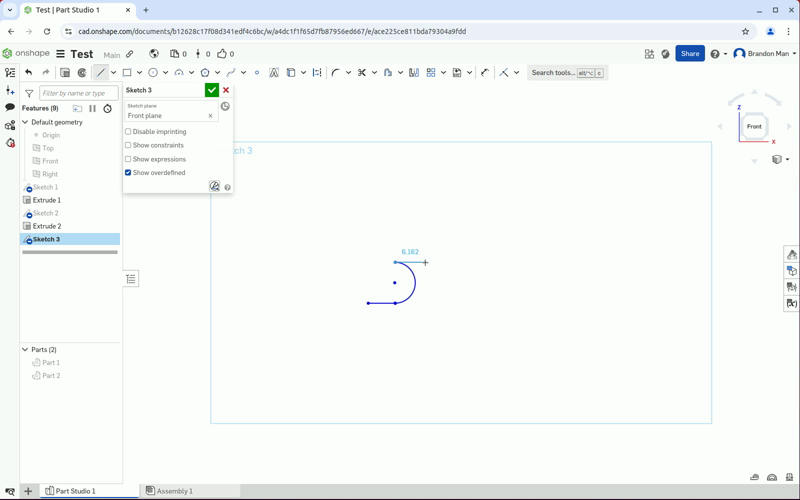
mouse_move(375, 262)
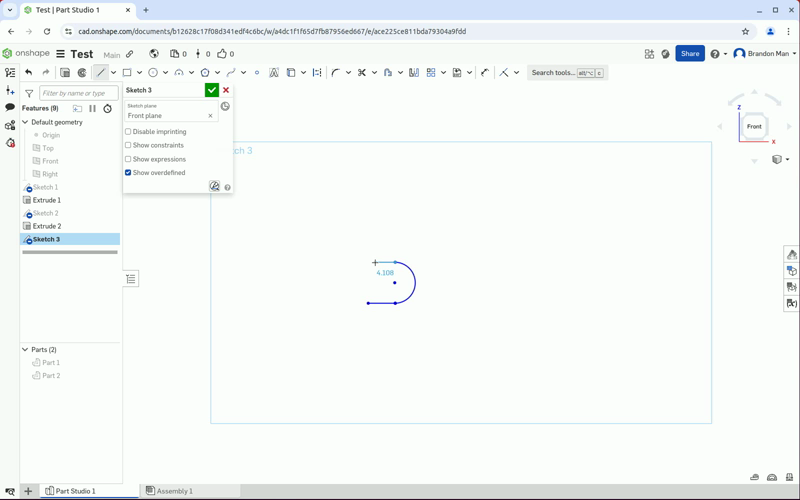
click(375, 262)
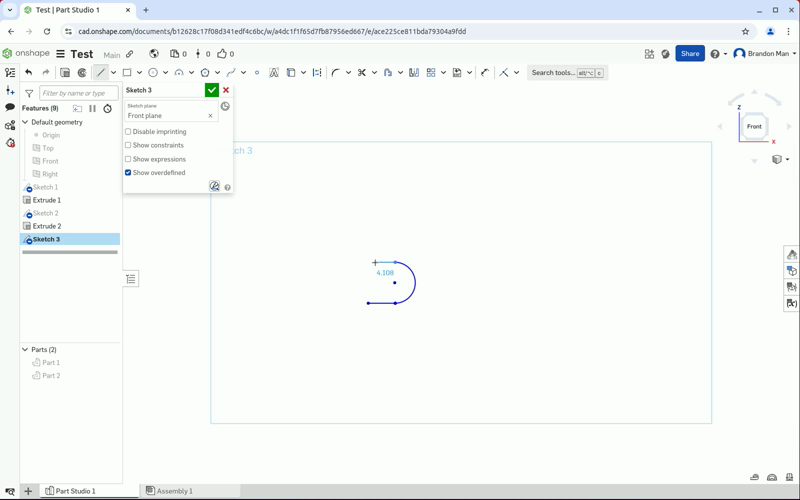
key_up(shift)
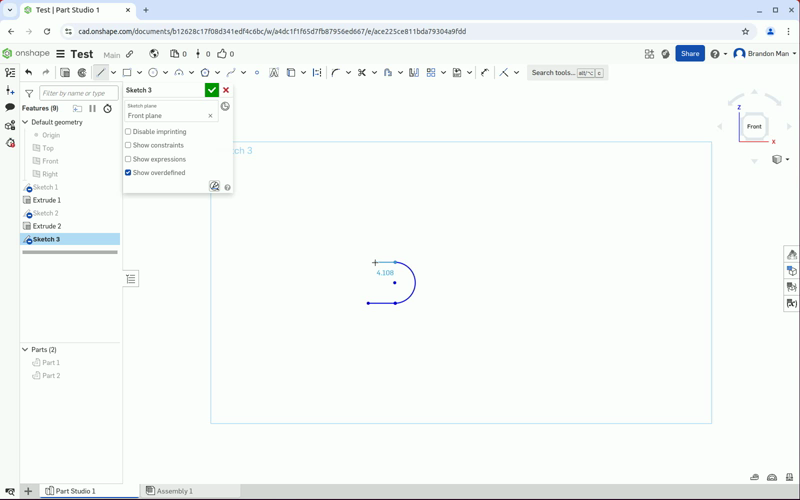
key_down(shift)
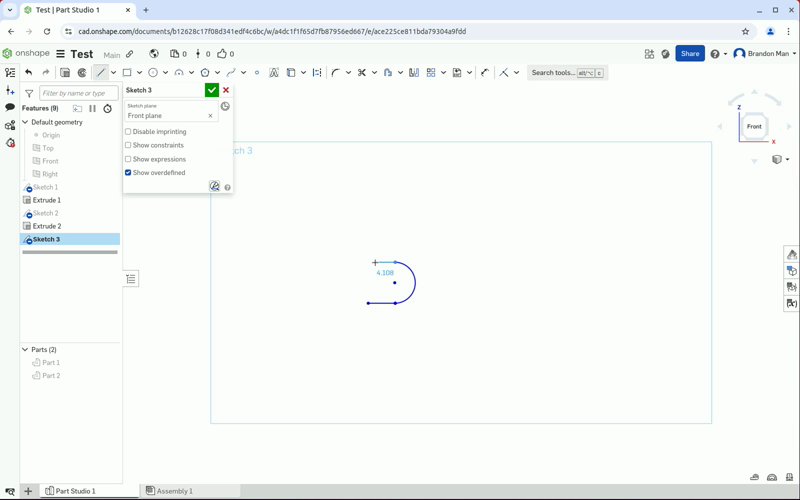
mouse_move(405, 262)
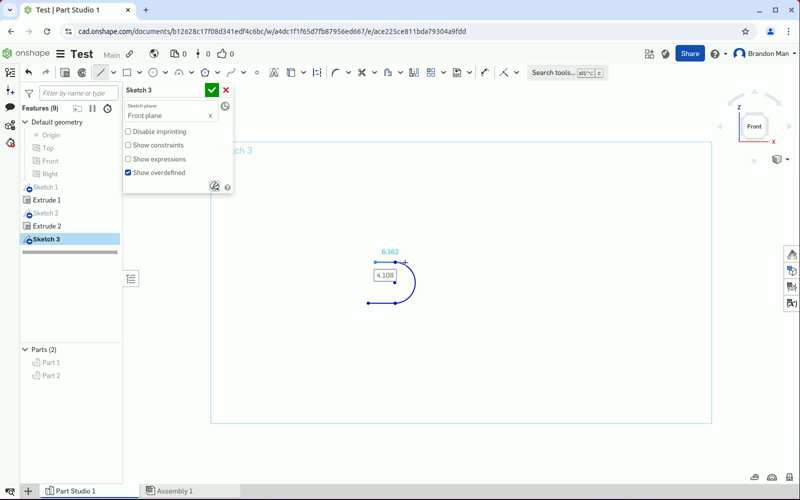
mouse_move(368, 262)
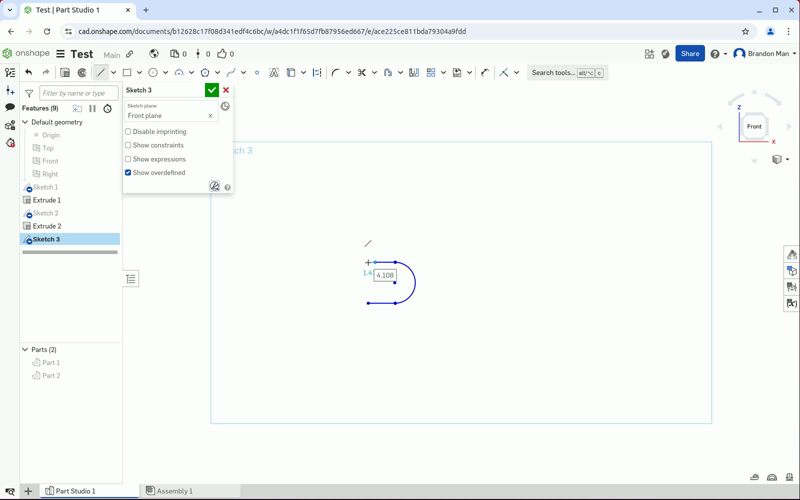
scroll(6)
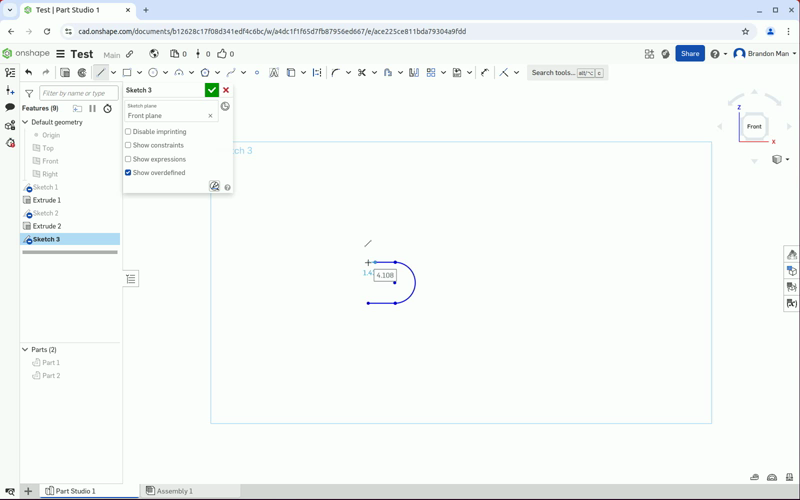
scroll(6)
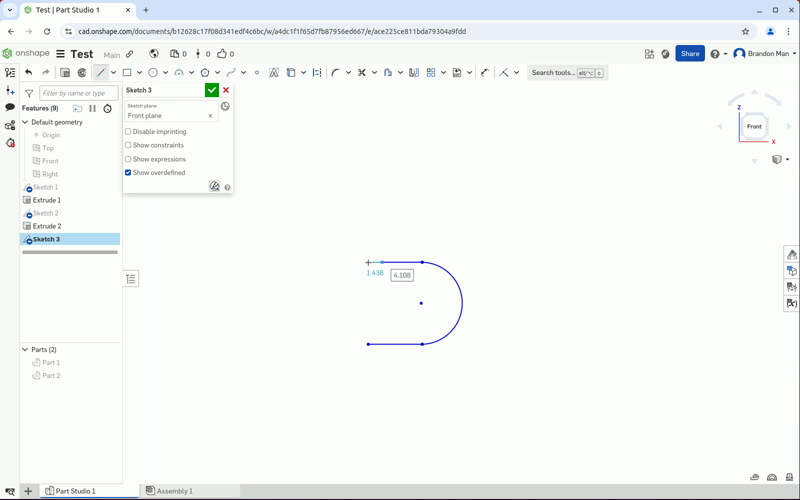
scroll(6)
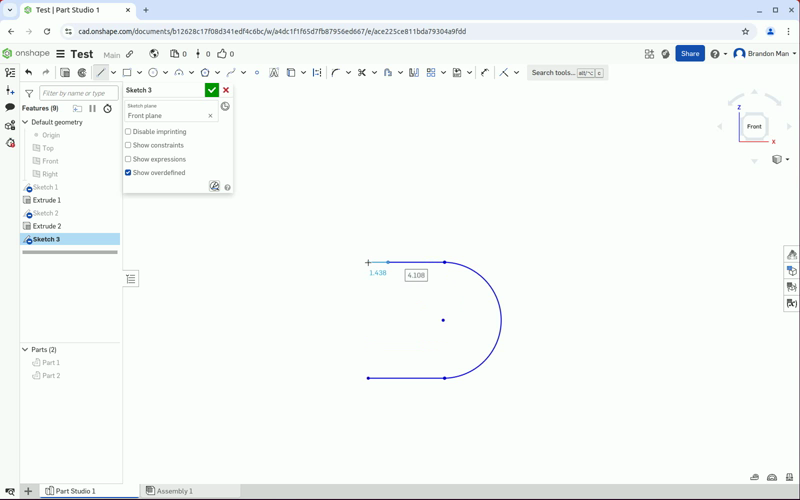
scroll(6)
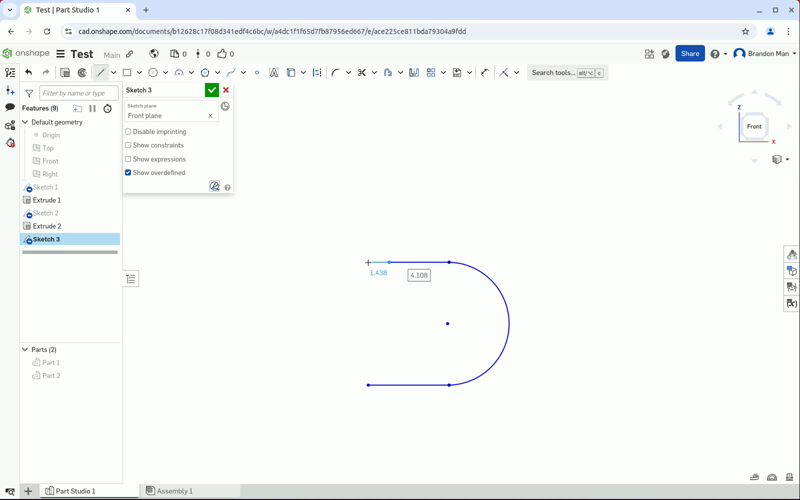
scroll(6)
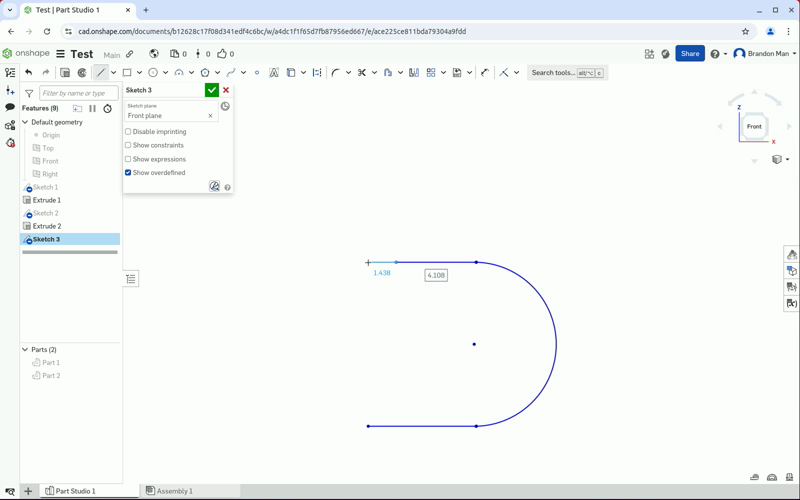
scroll(6)
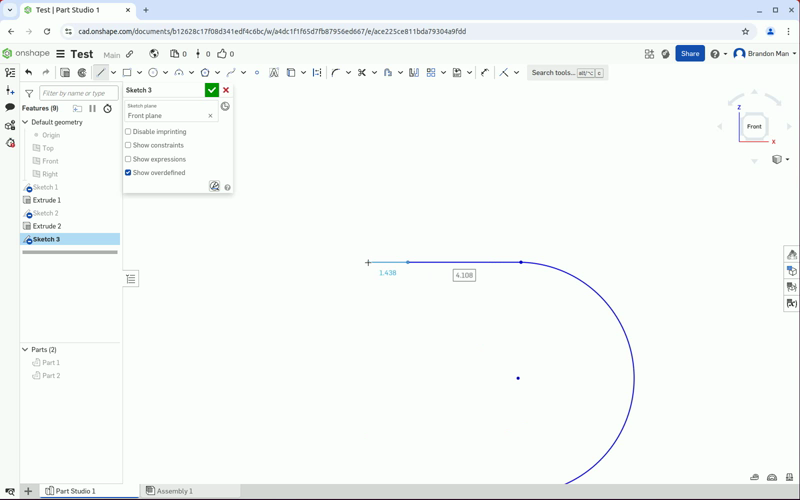
scroll(6)
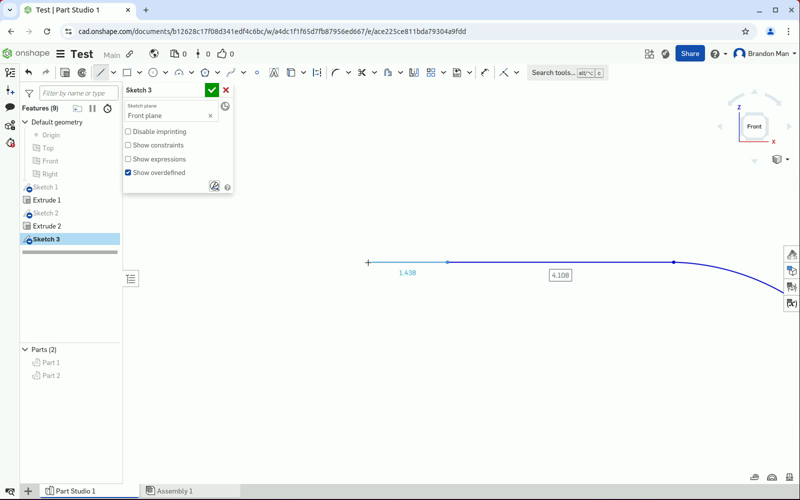
click(368, 262)
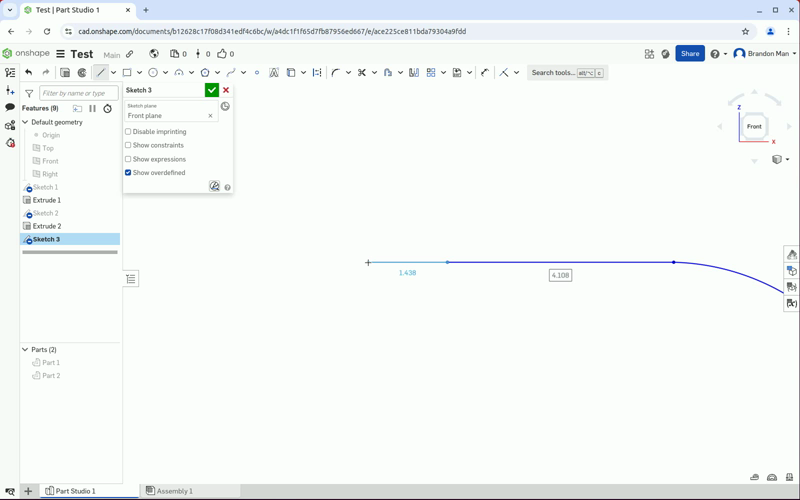
scroll(-6)
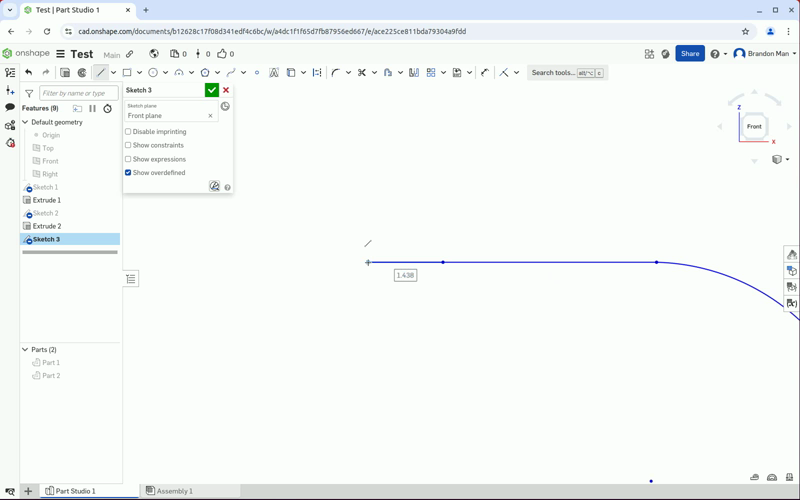
scroll(-6)
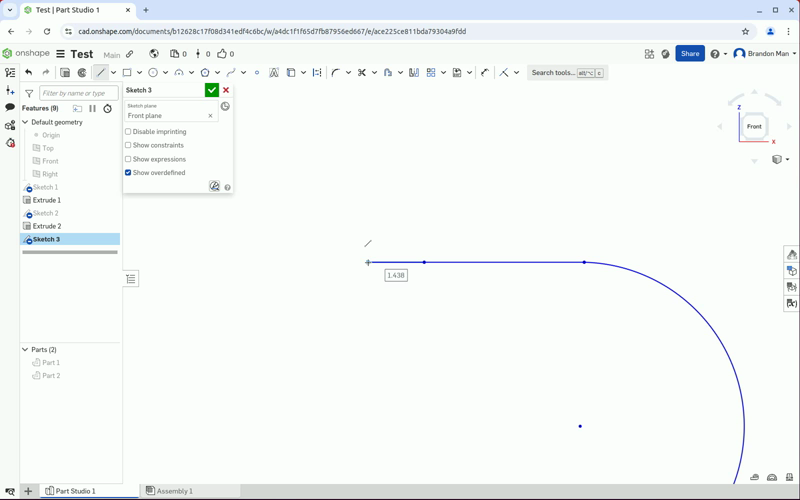
scroll(-6)
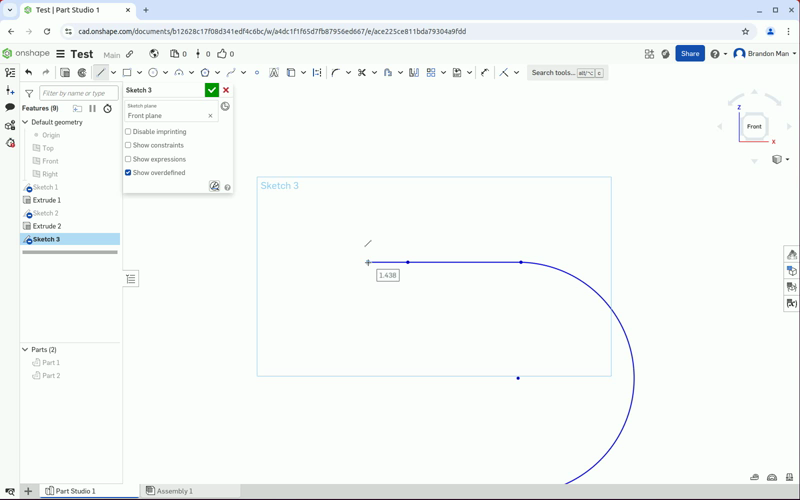
scroll(-6)
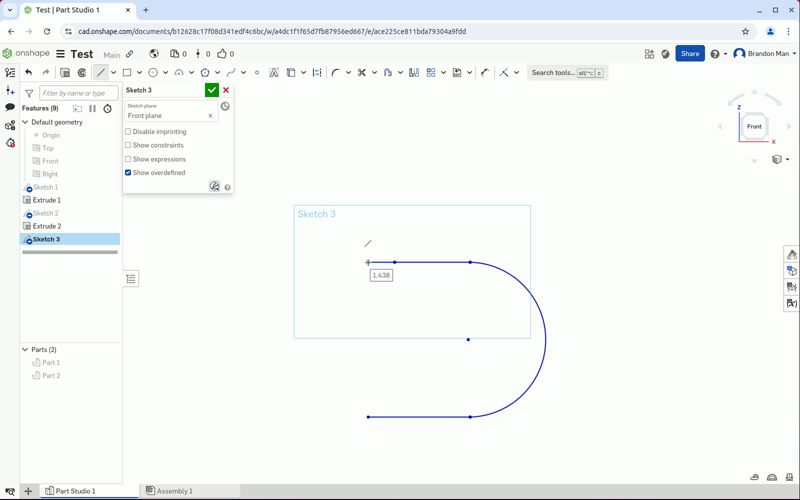
scroll(-6)
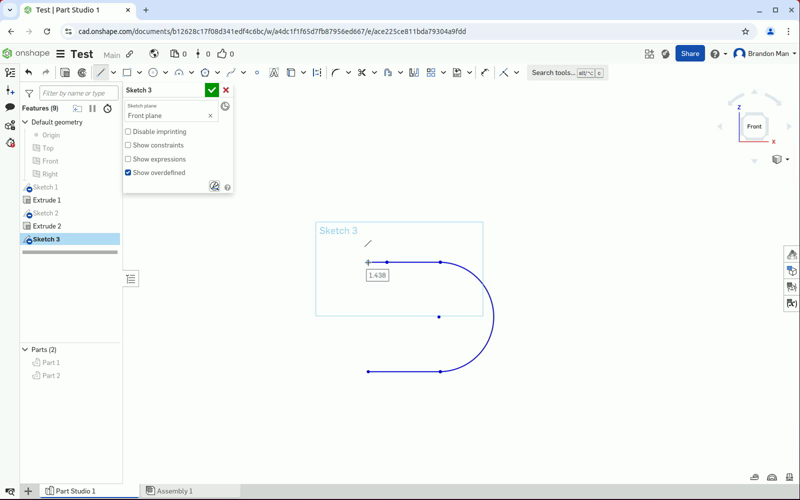
scroll(-6)
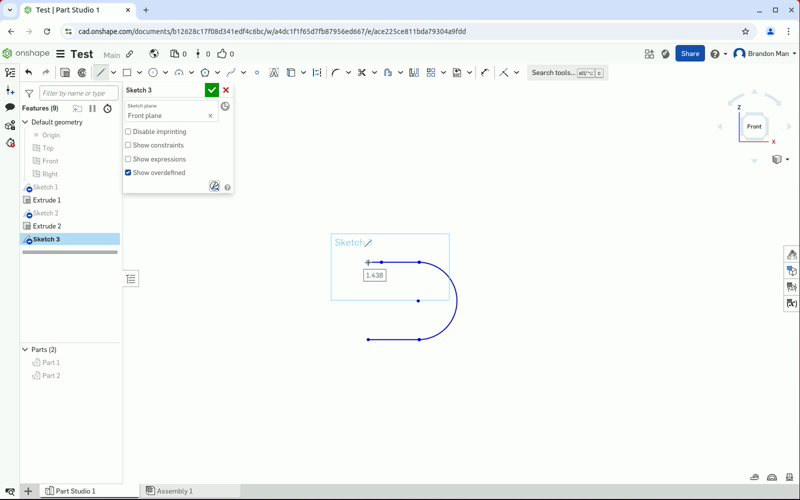
scroll(-6)
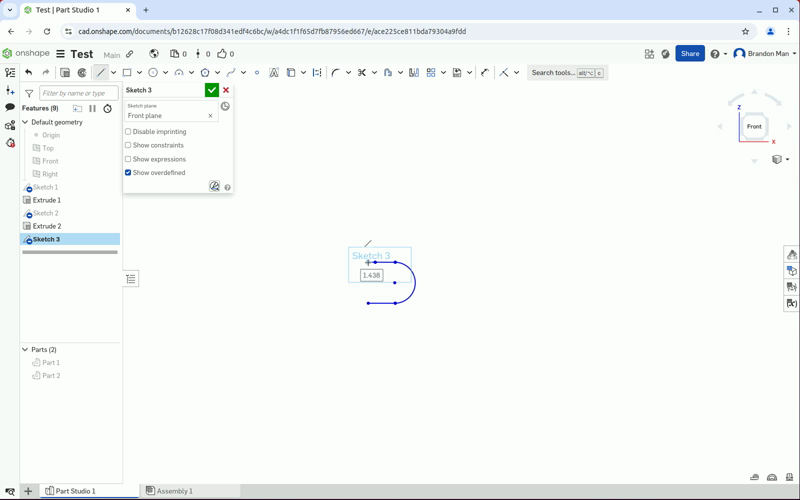
key_up(shift)
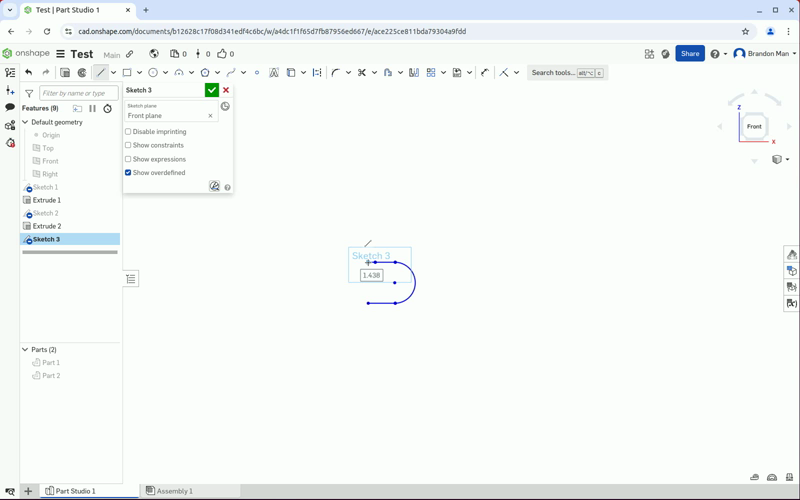
key(esc)
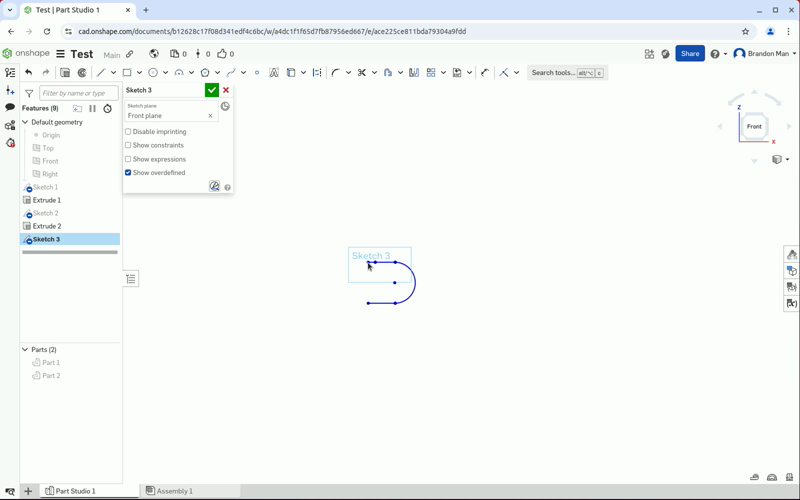
key(a)
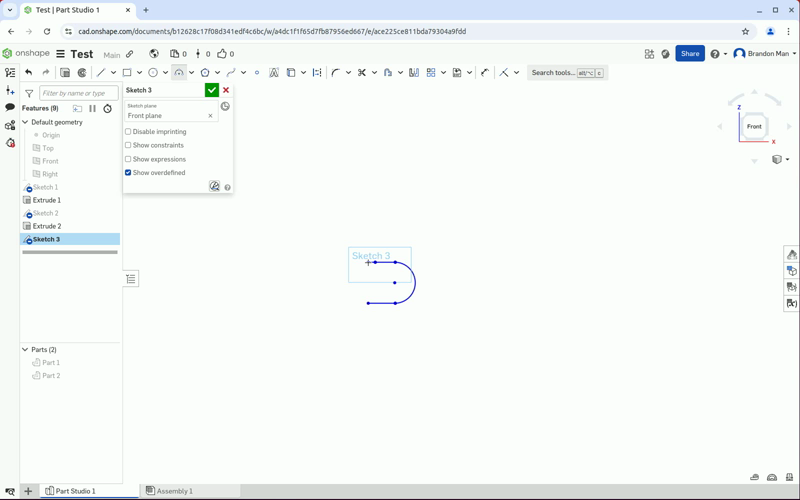
mouse_move(368, 262)
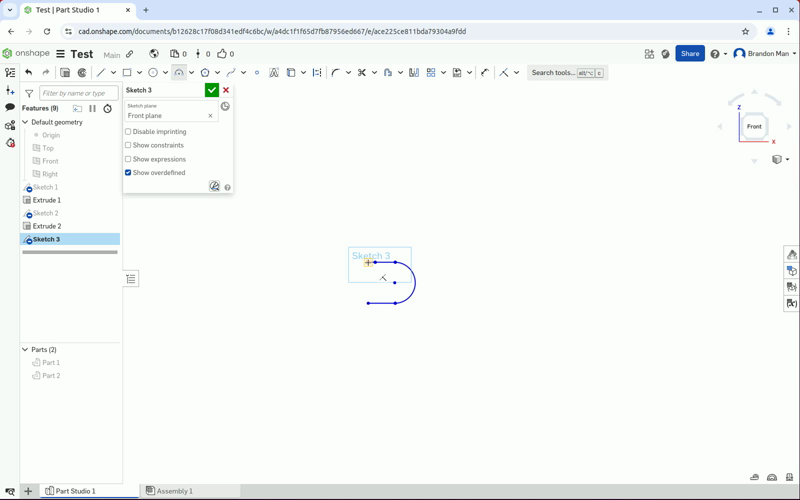
click(368, 262)
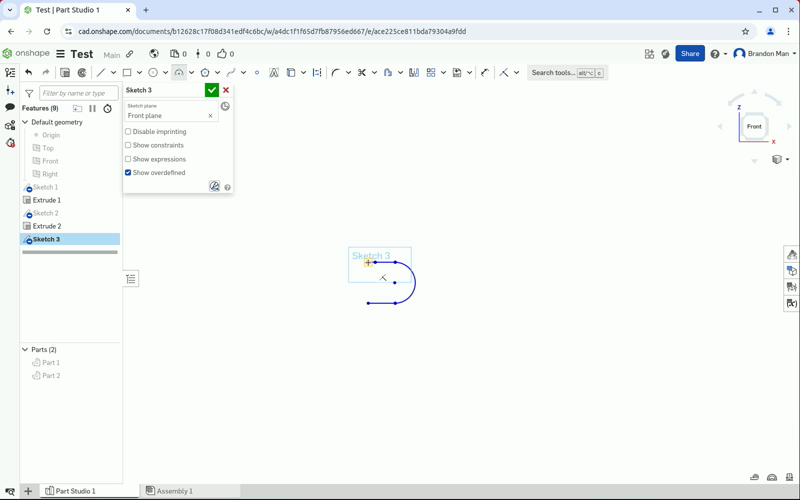
mouse_move(368, 303)
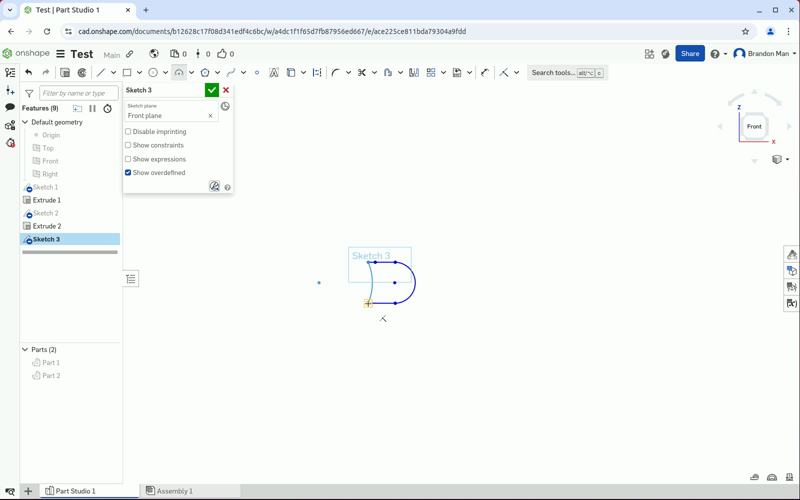
click(368, 303)
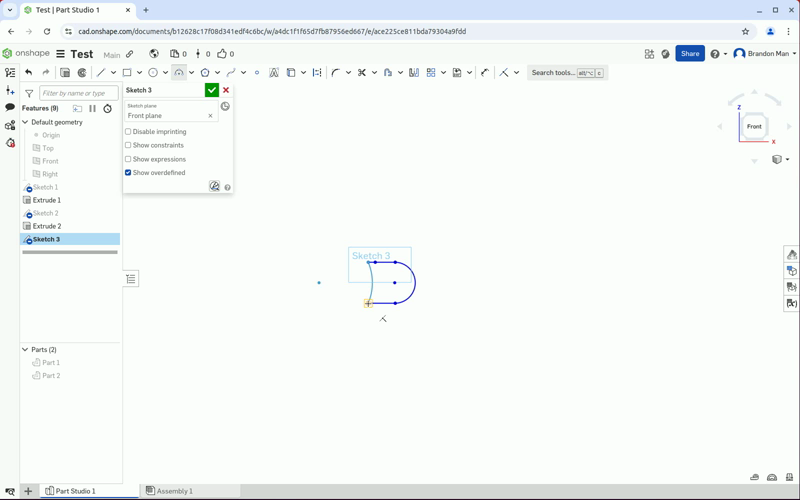
key_down(shift)
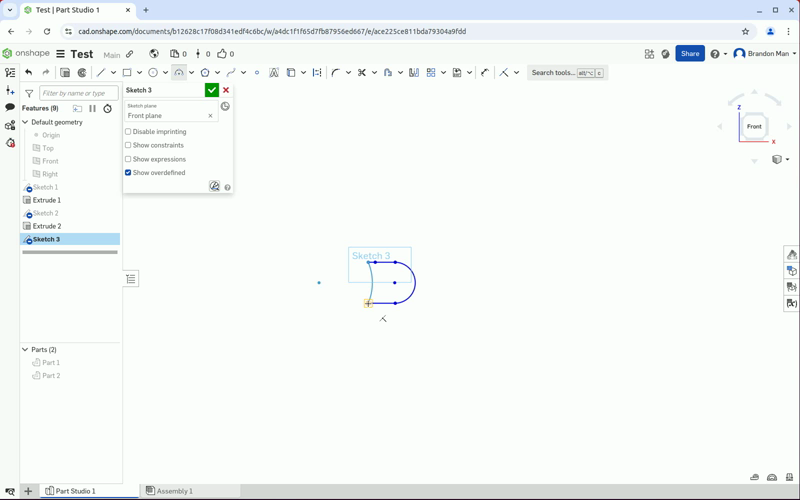
mouse_move(347, 282)
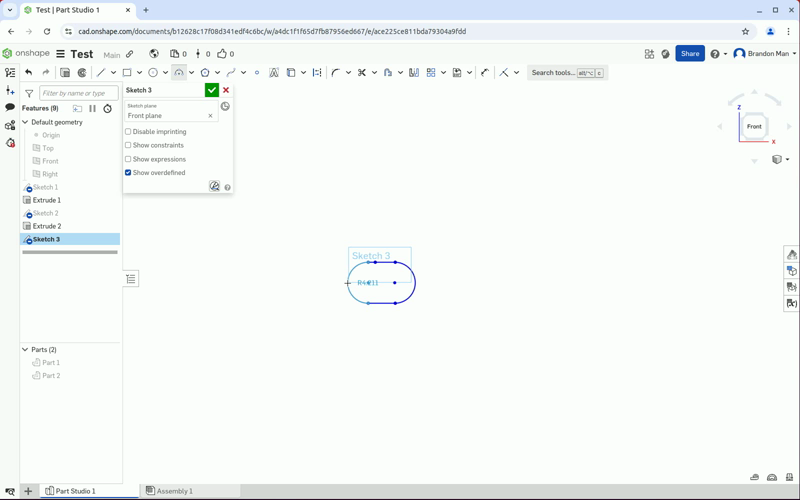
click(347, 282)
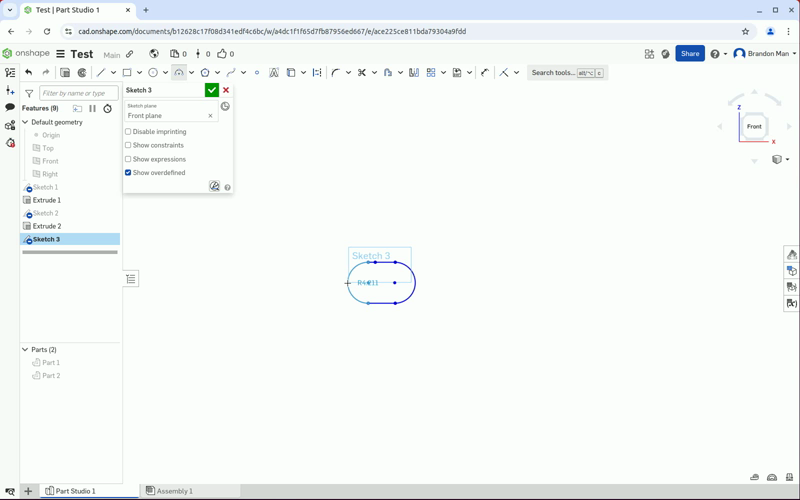
key_up(shift)
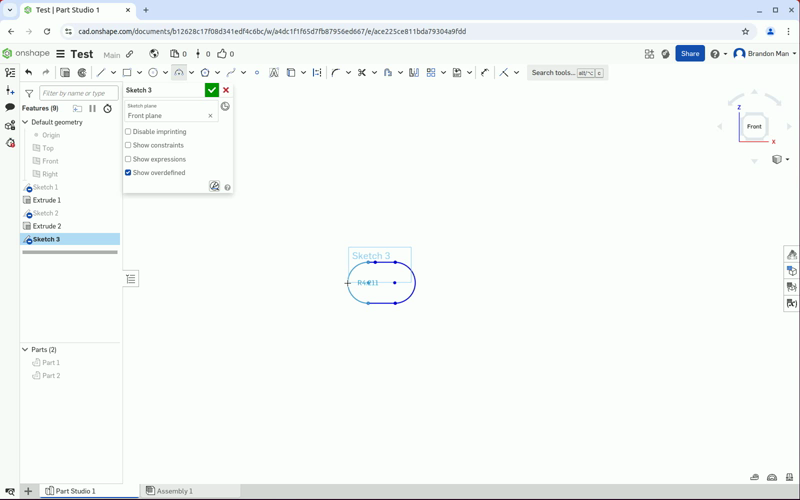
key(esc)
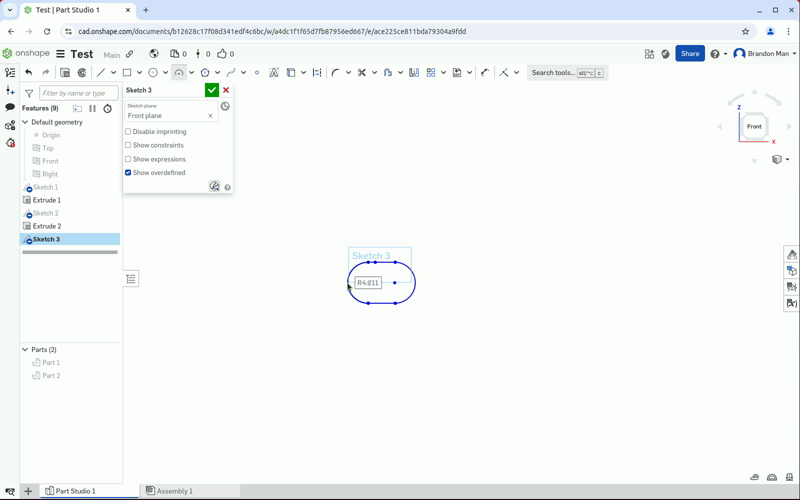
key(l)
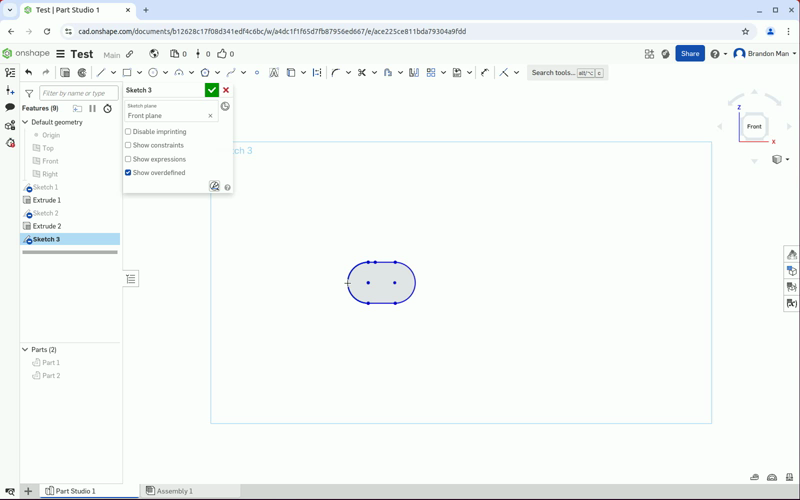
key_down(shift)
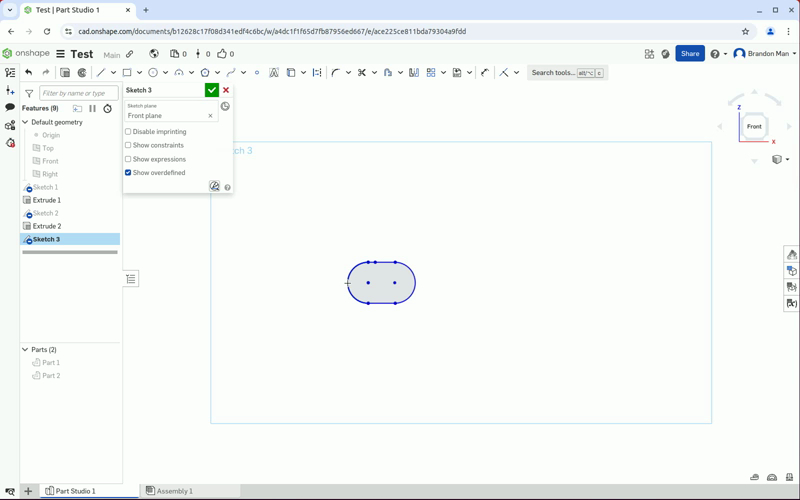
mouse_move(368, 294)
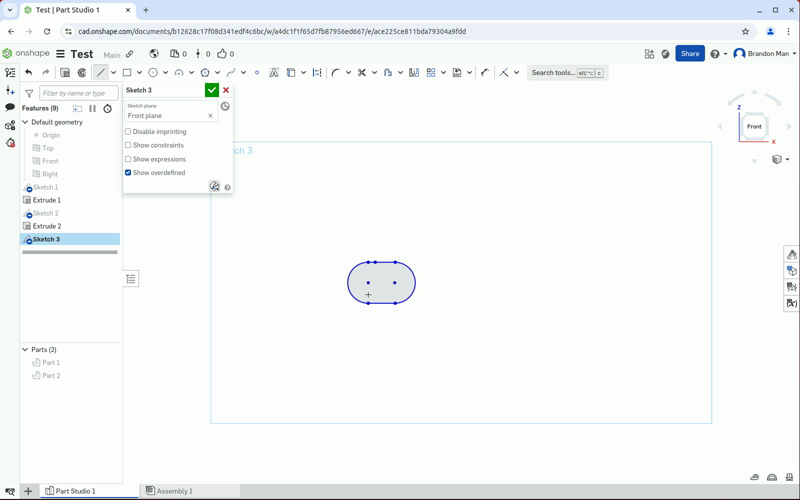
click(368, 294)
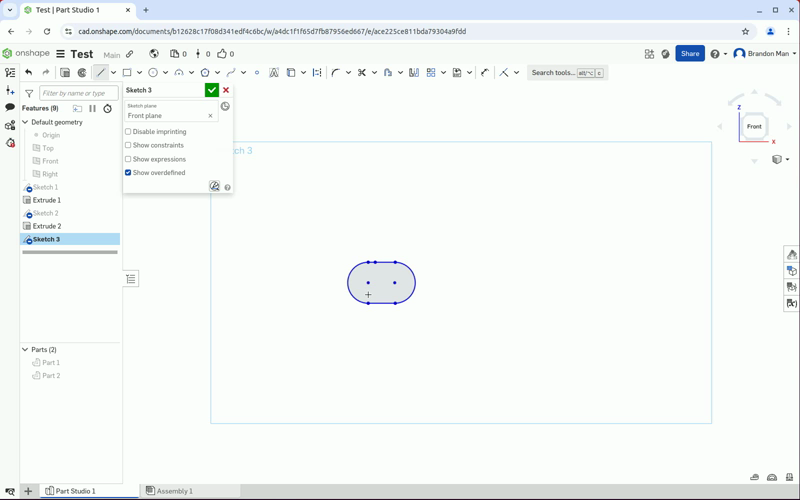
key_up(shift)
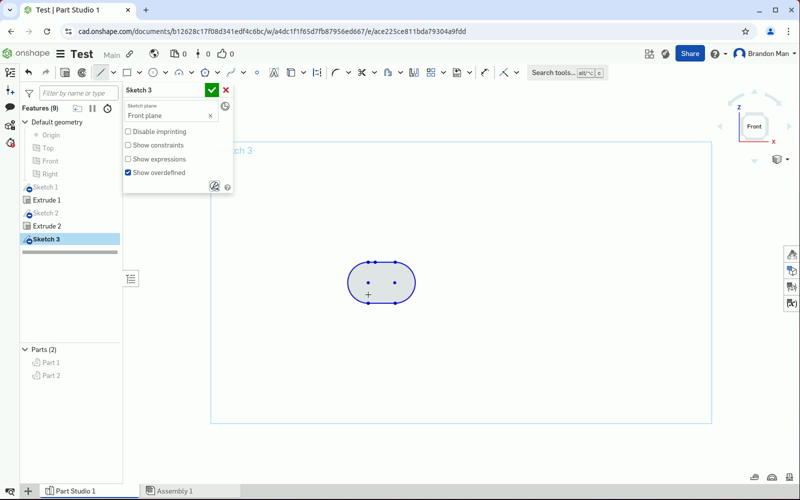
key_down(shift)
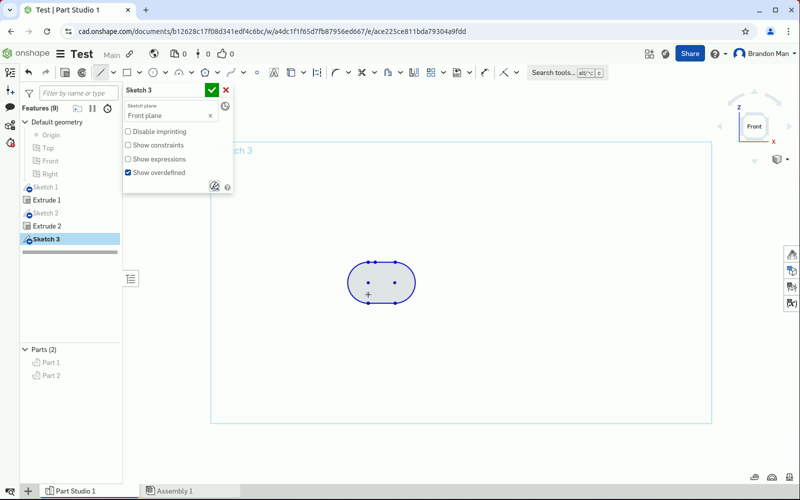
mouse_move(398, 294)
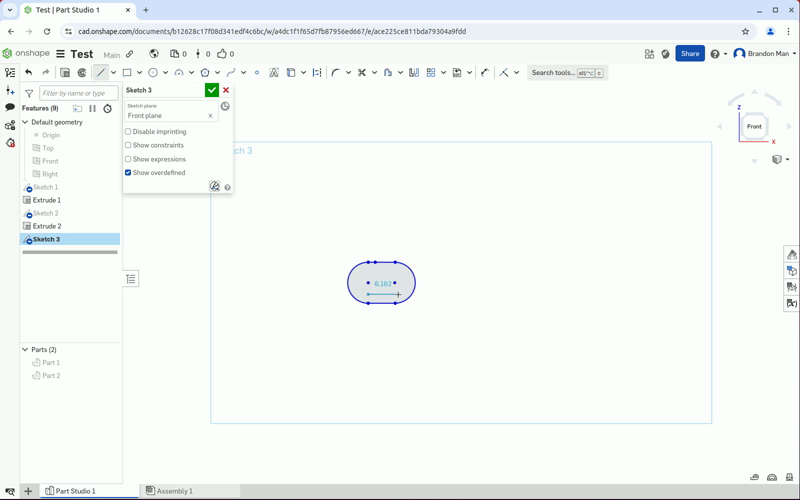
mouse_move(395, 294)
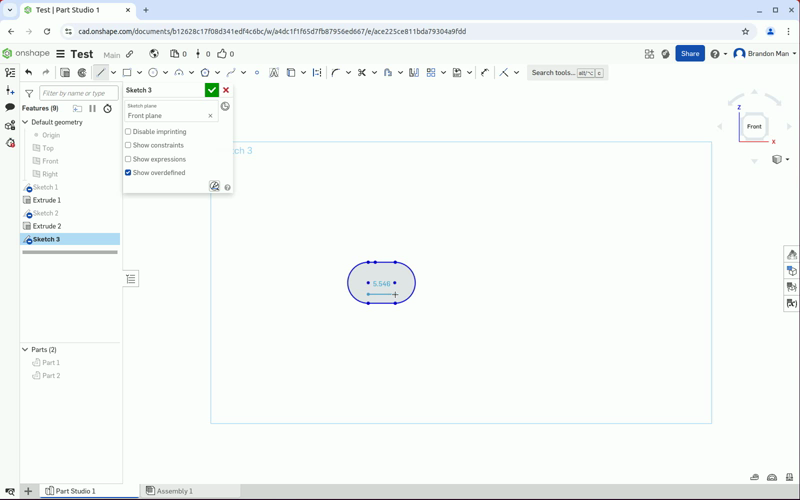
click(395, 294)
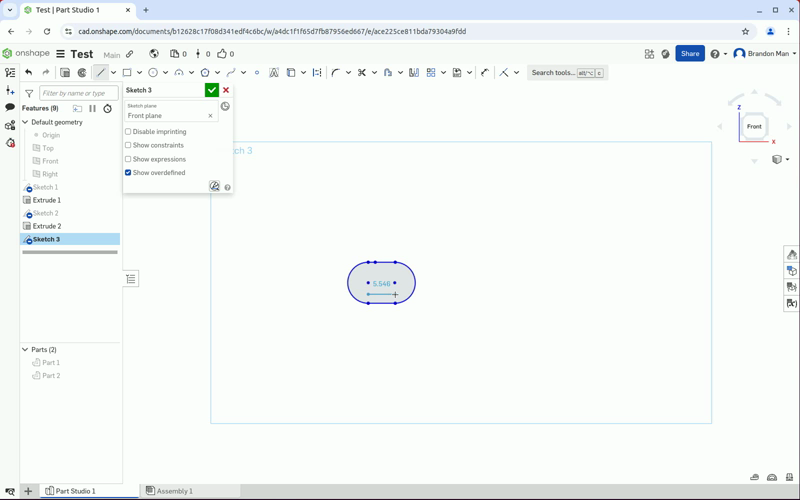
key_up(shift)
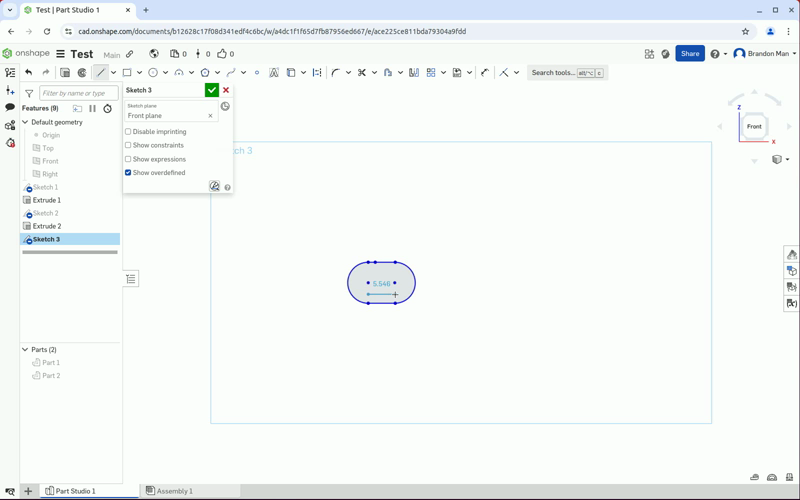
key(esc)
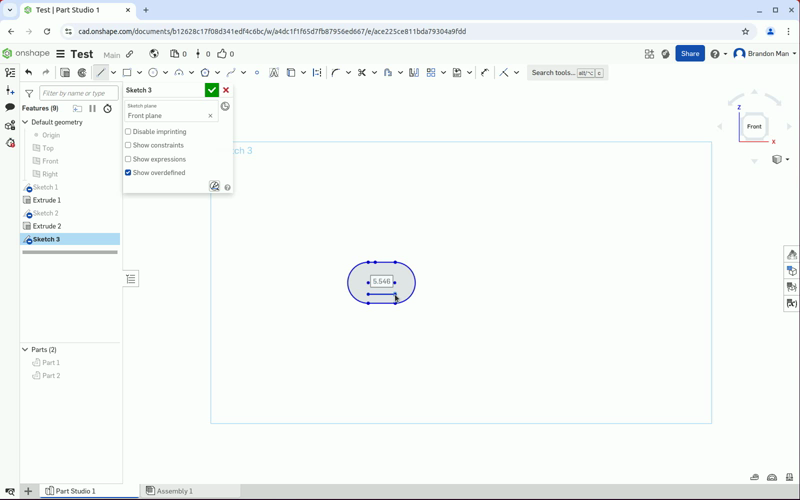
key(a)
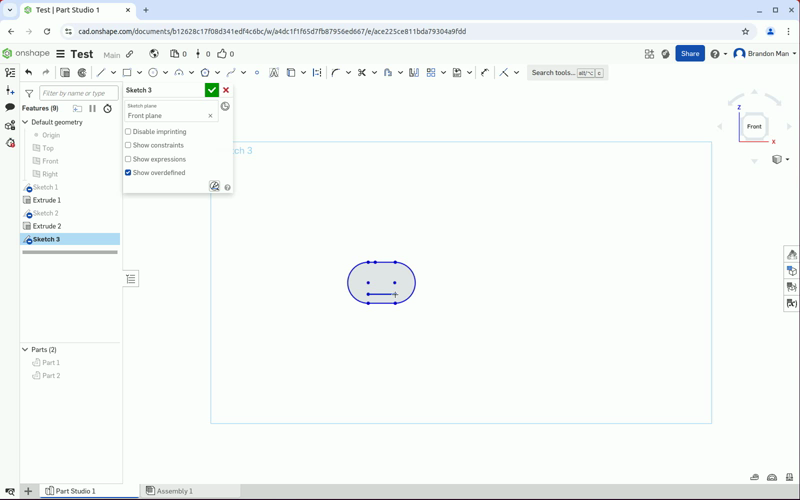
mouse_move(395, 294)
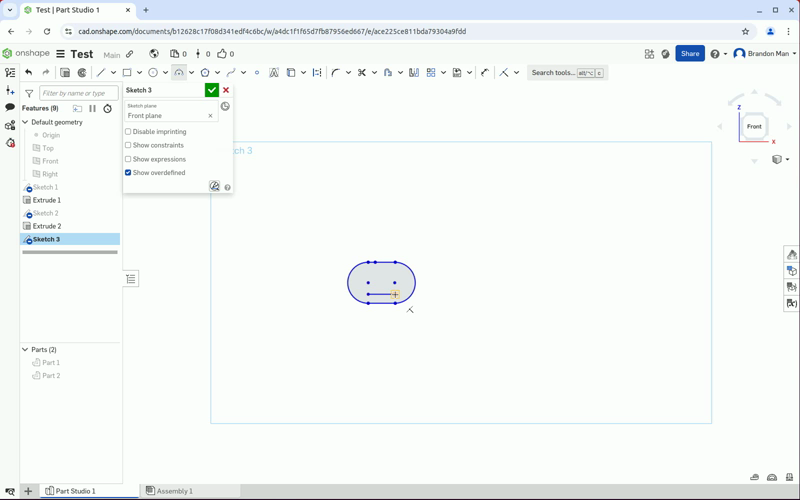
click(395, 294)
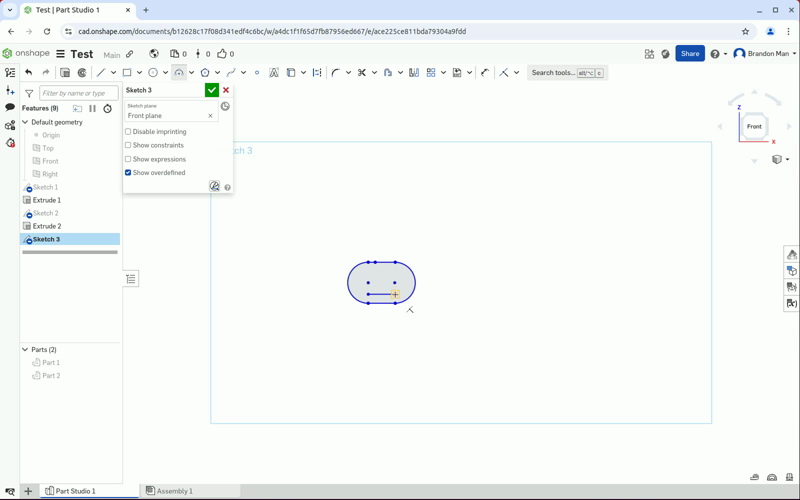
key_down(shift)
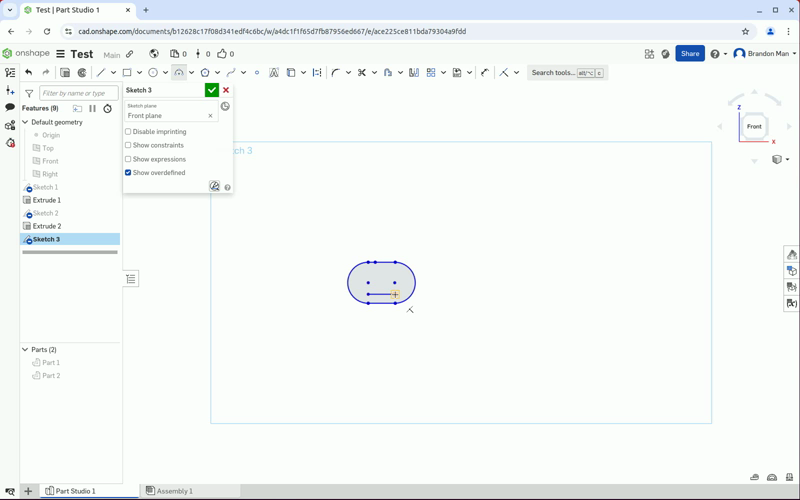
mouse_move(395, 270)
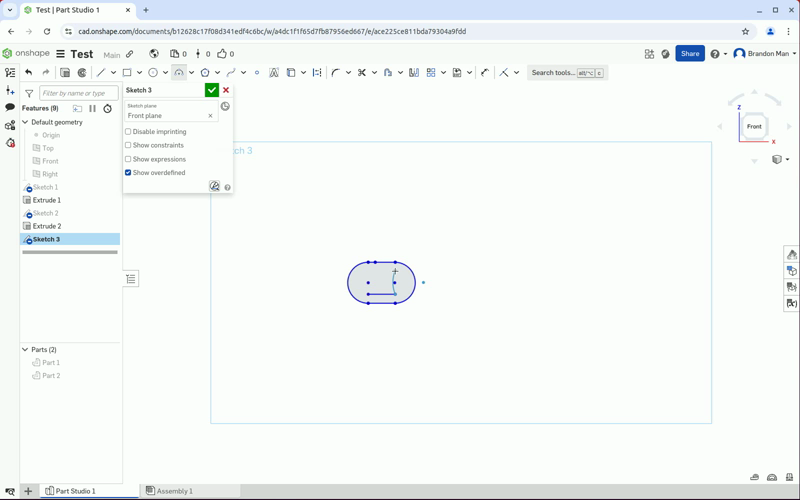
click(395, 270)
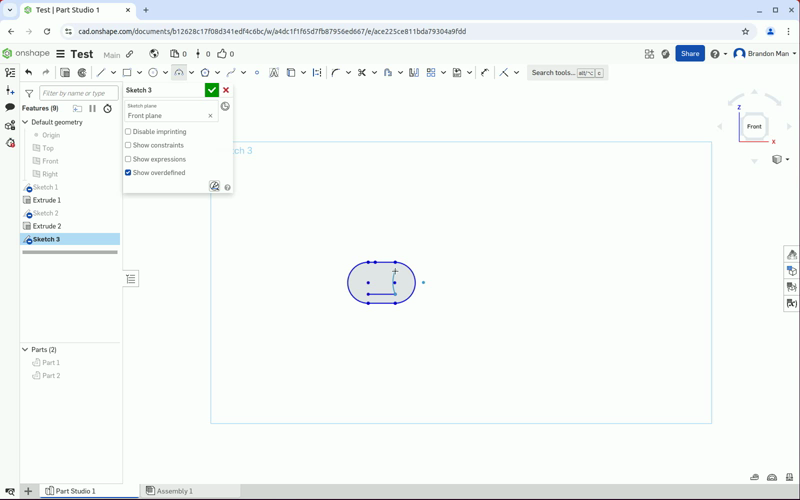
mouse_move(407, 282)
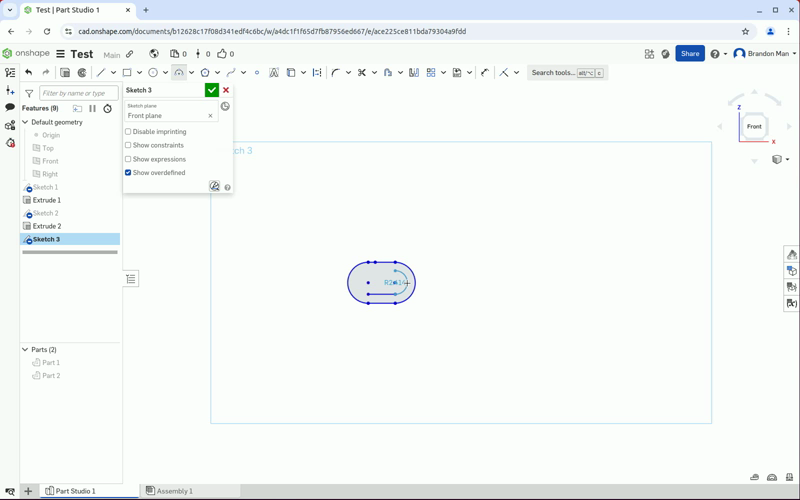
click(407, 282)
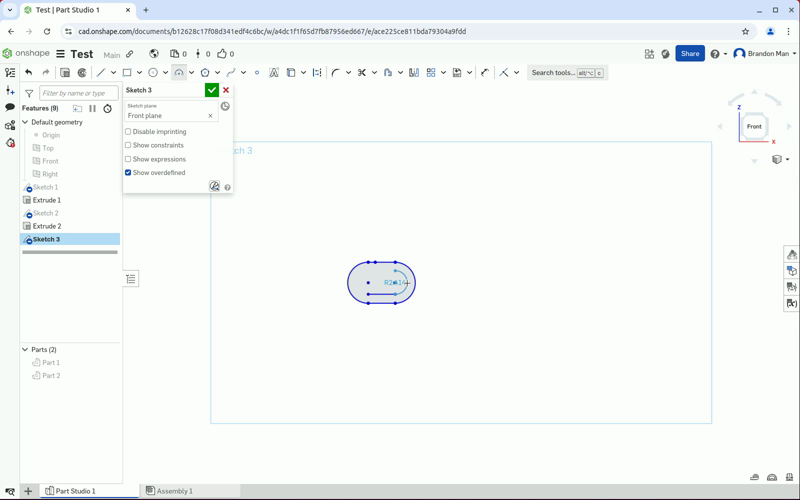
key_up(shift)
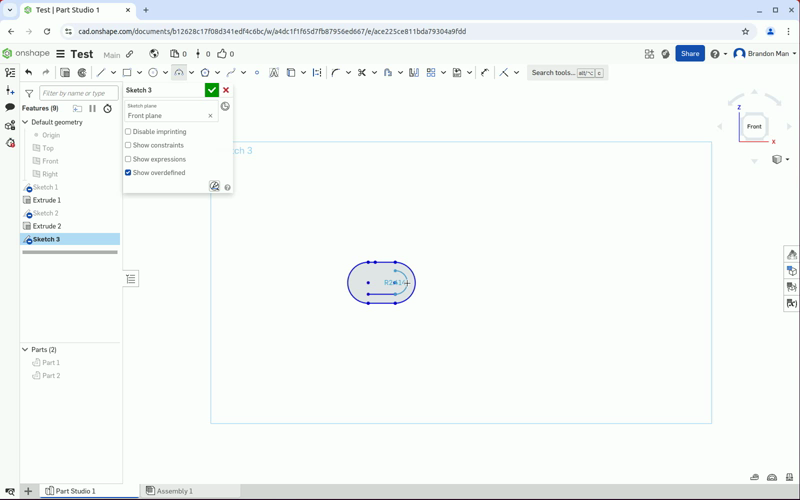
key(esc)
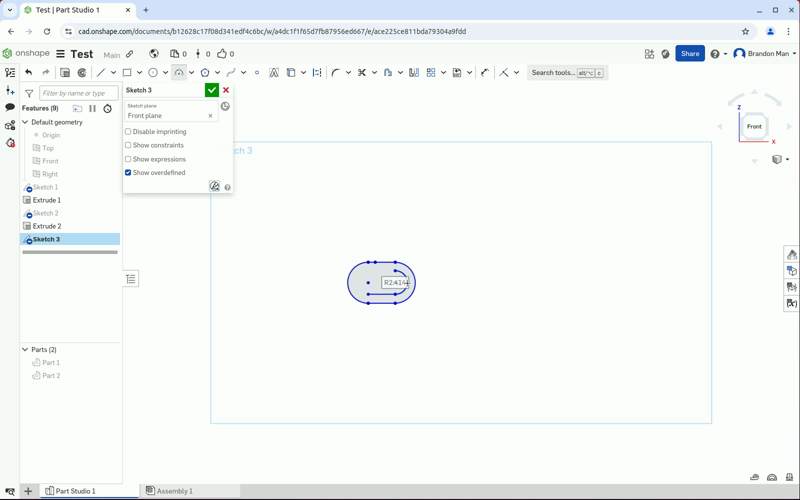
key(l)
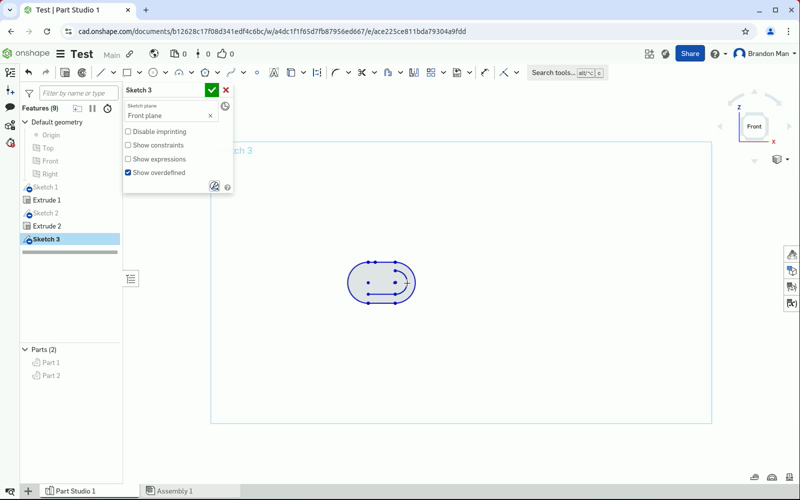
mouse_move(395, 270)
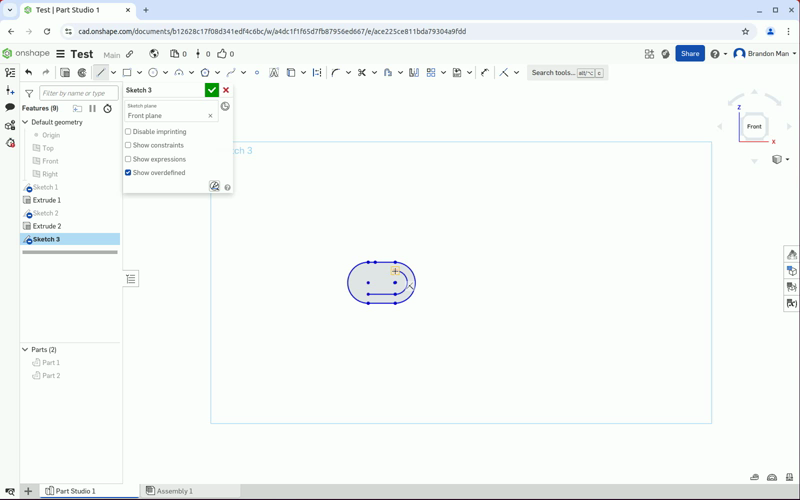
click(395, 270)
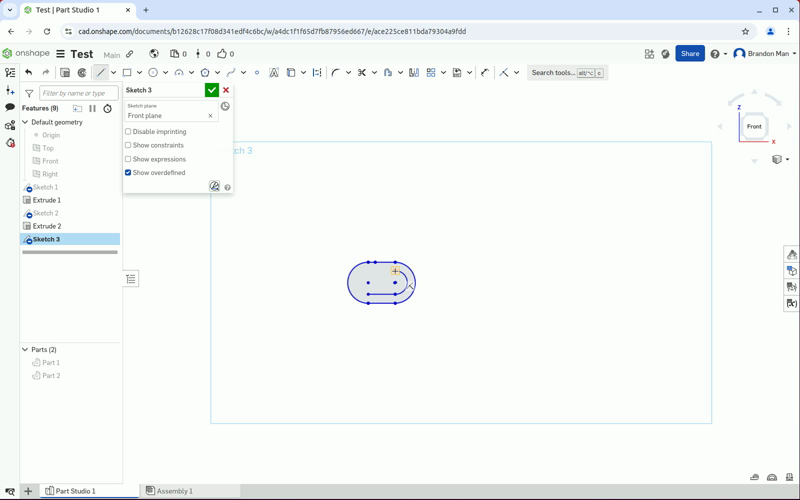
key_down(shift)
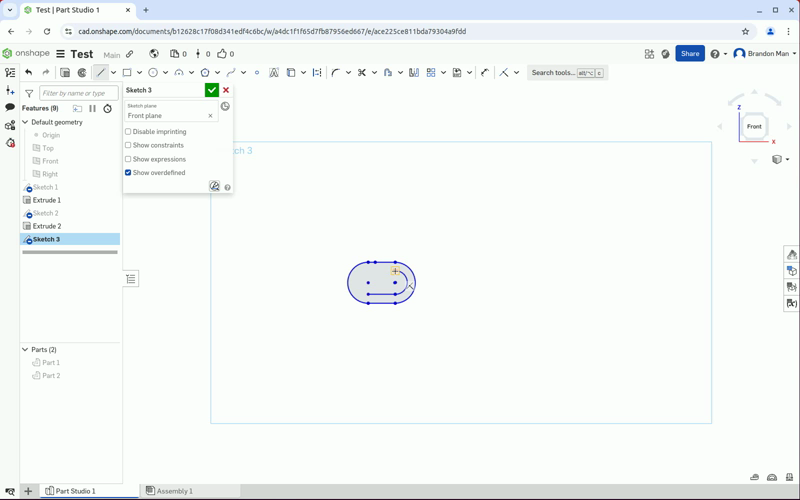
mouse_move(425, 270)
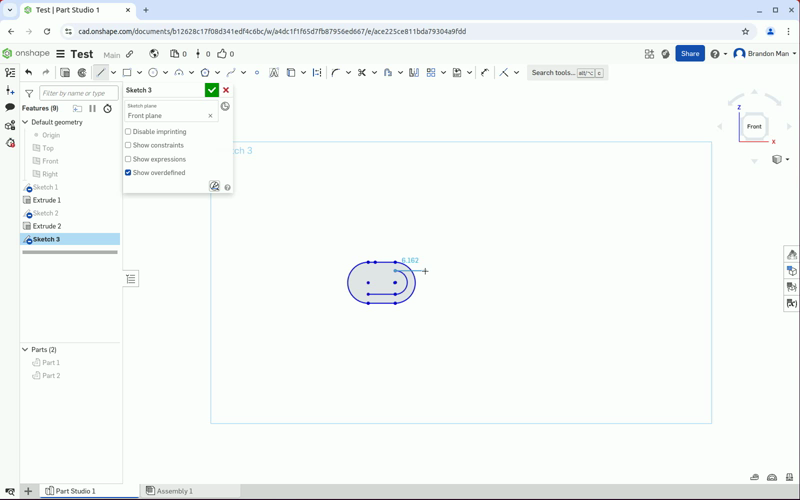
mouse_move(368, 270)
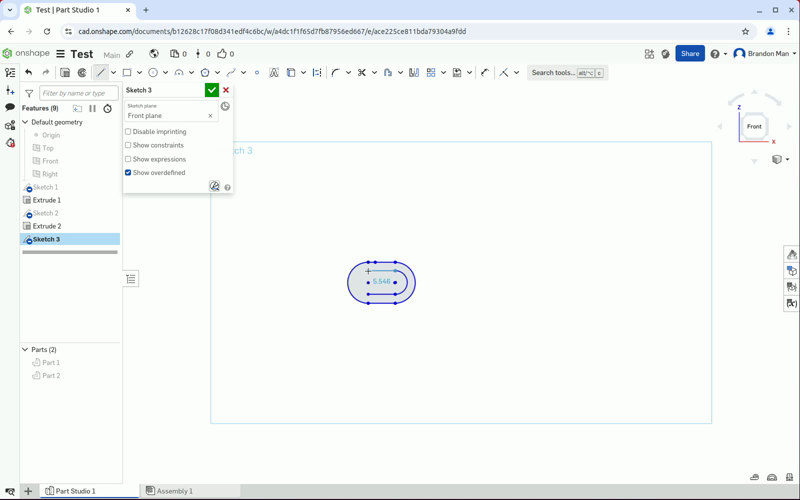
click(368, 270)
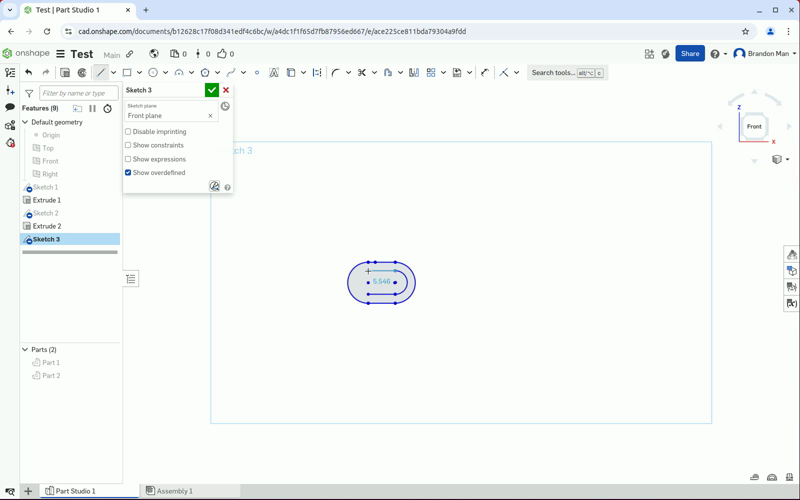
key_up(shift)
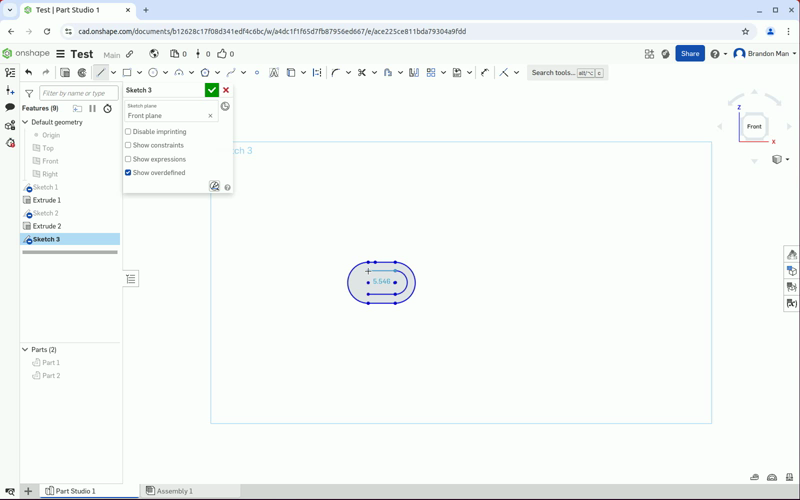
key(esc)
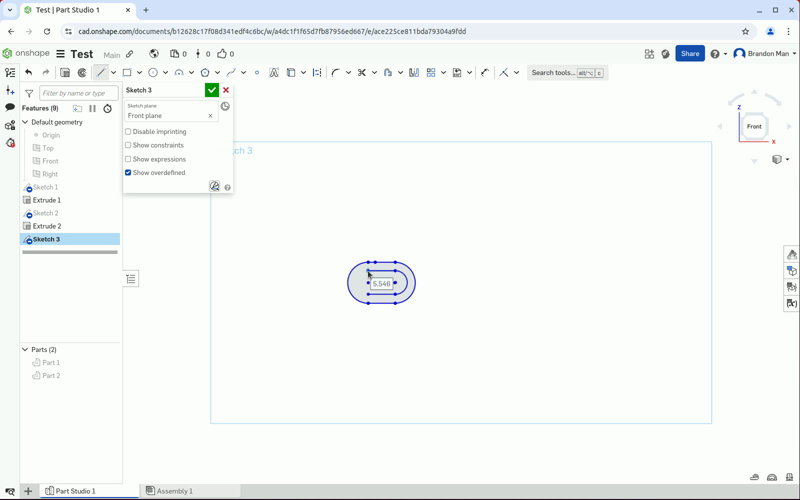
key(a)
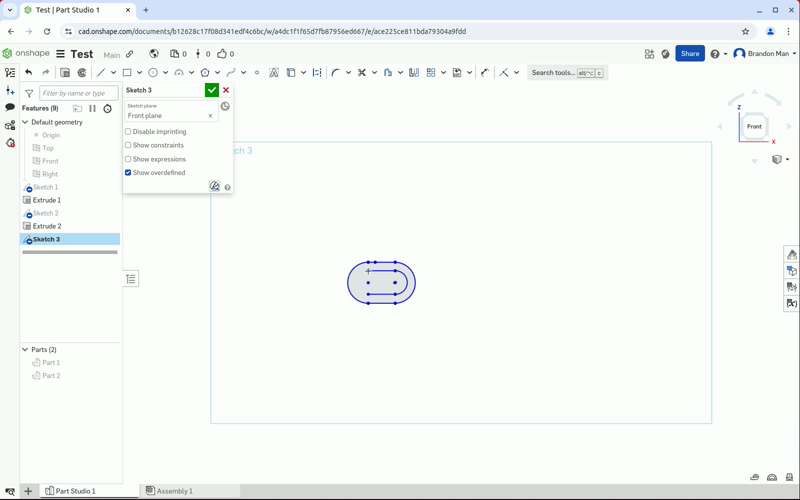
mouse_move(368, 270)
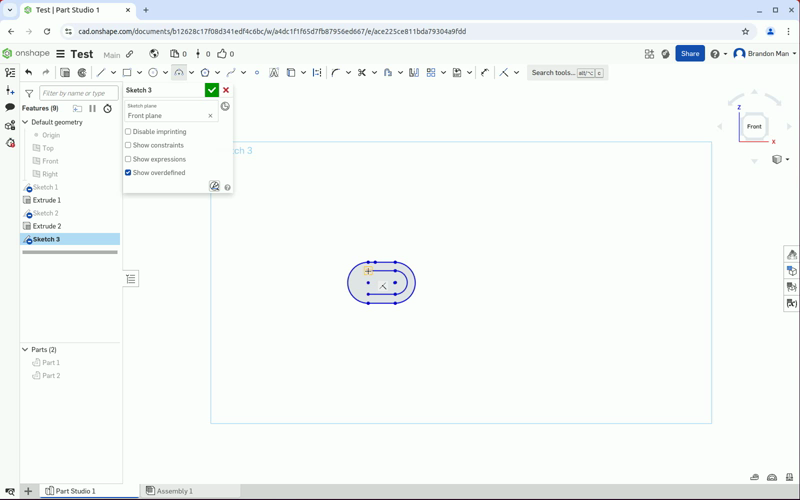
click(368, 270)
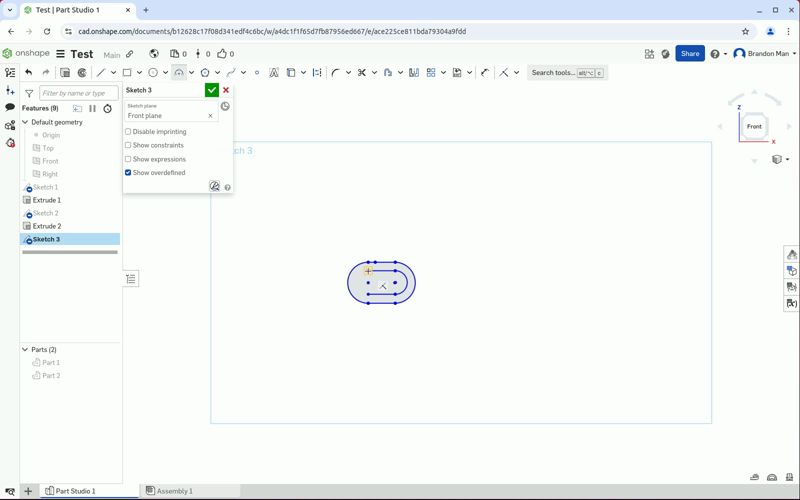
mouse_move(368, 294)
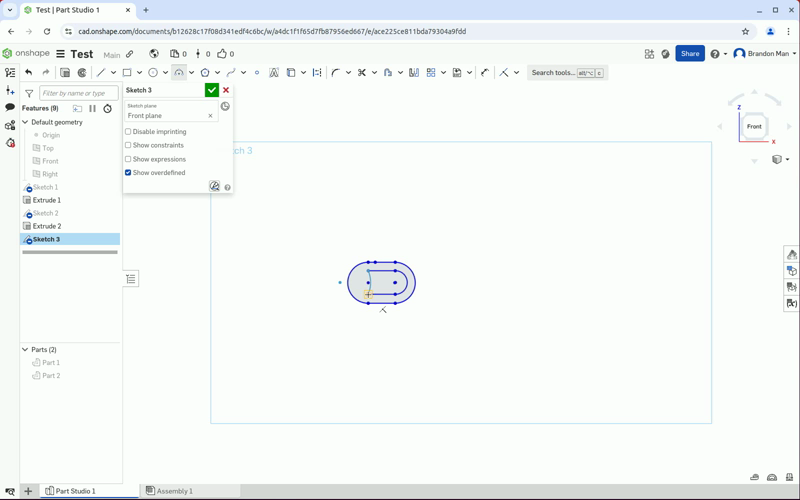
click(368, 294)
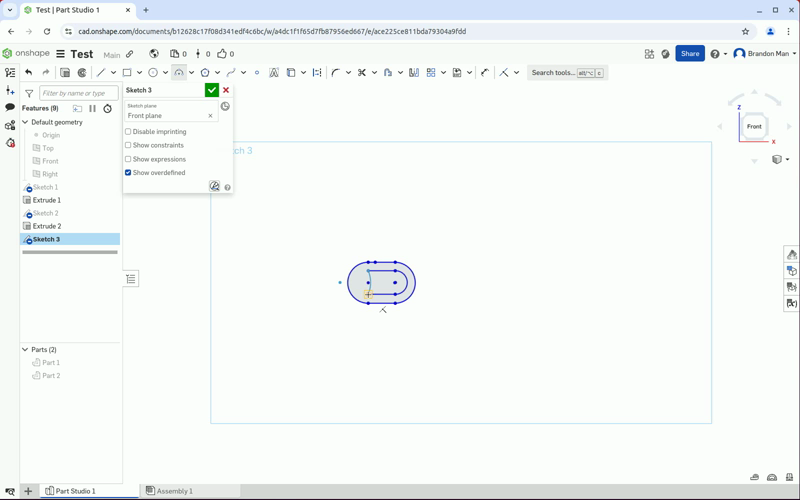
key_down(shift)
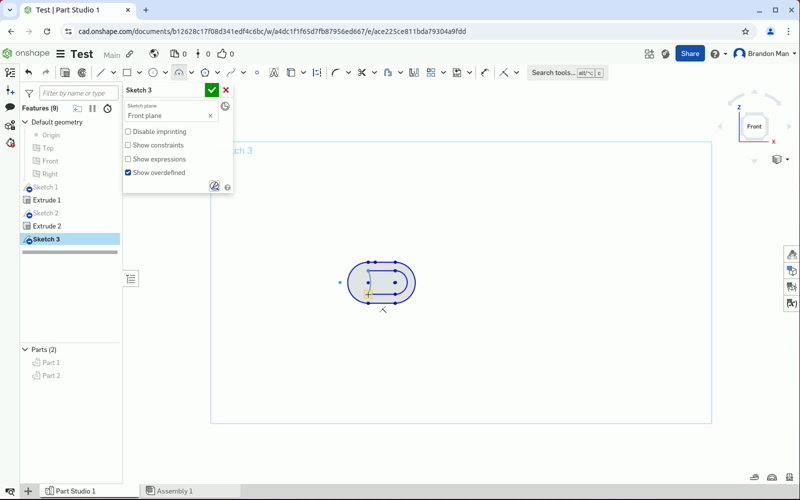
mouse_move(356, 282)
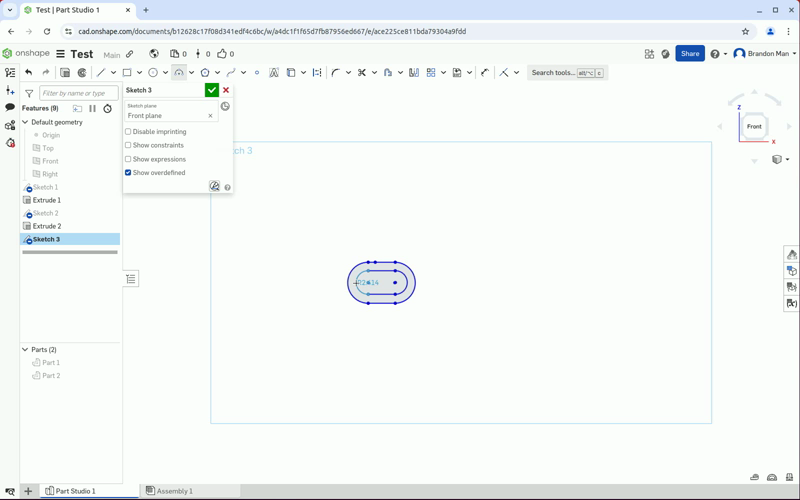
click(356, 282)
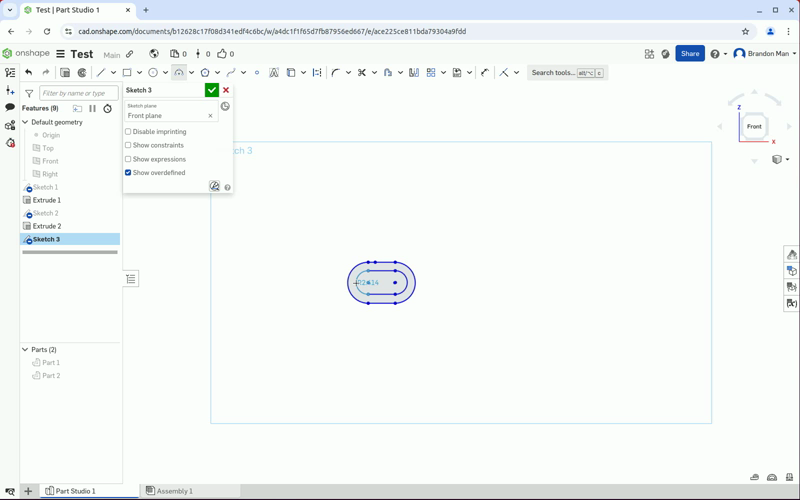
key_up(shift)
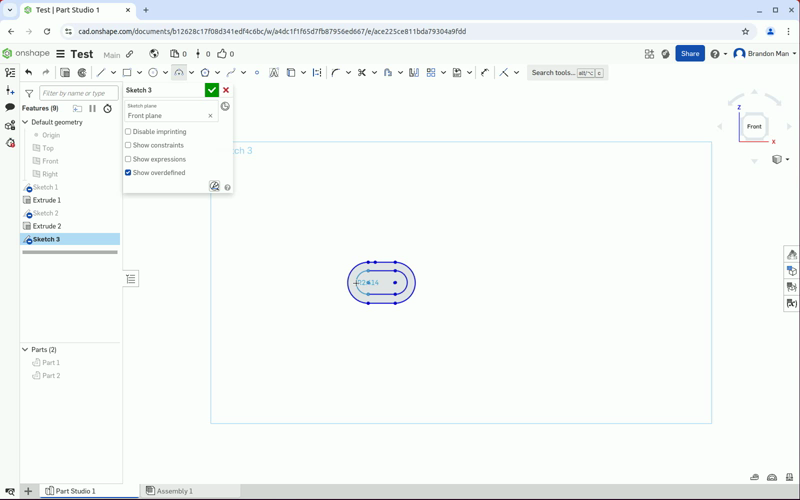
key(esc)
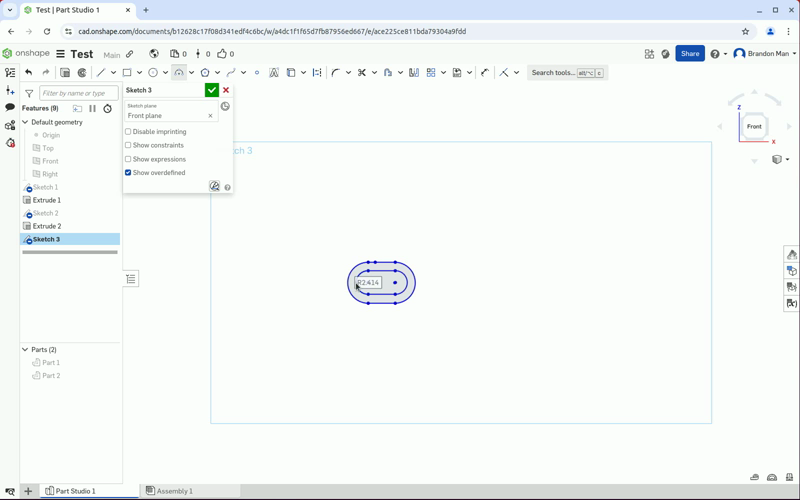
mouse_move(400, 296)
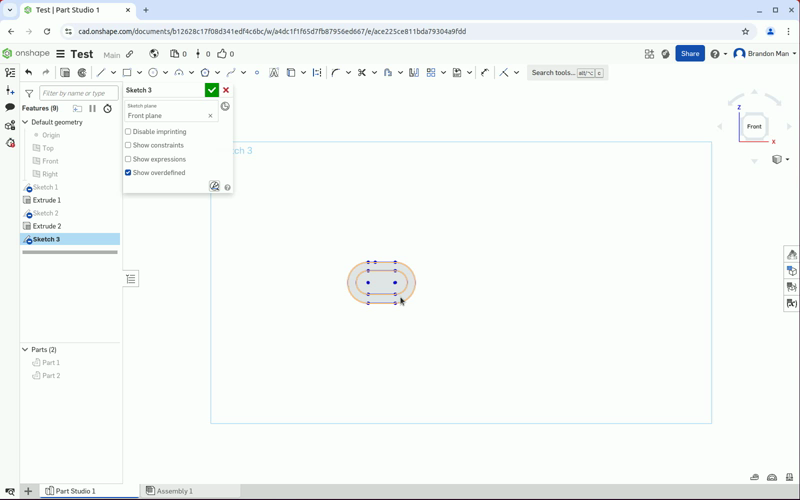
scroll(6)
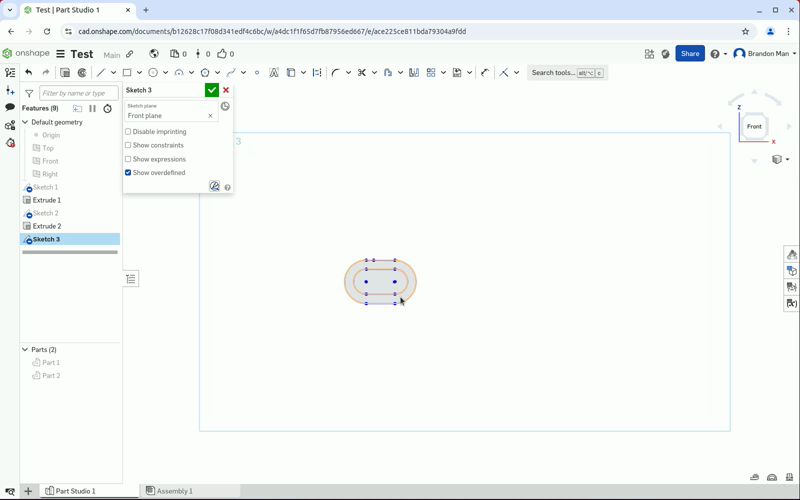
scroll(6)
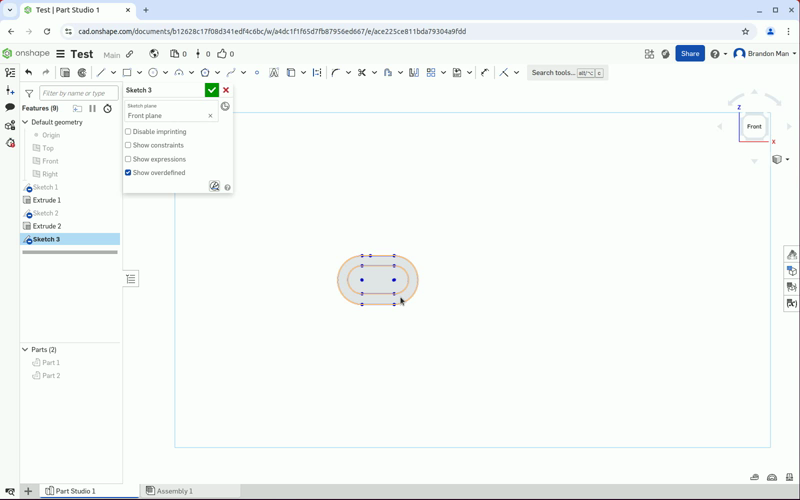
scroll(6)
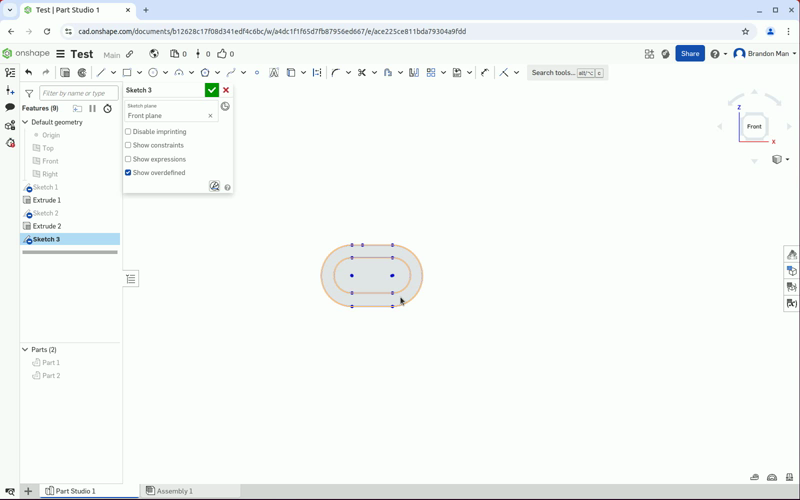
scroll(6)
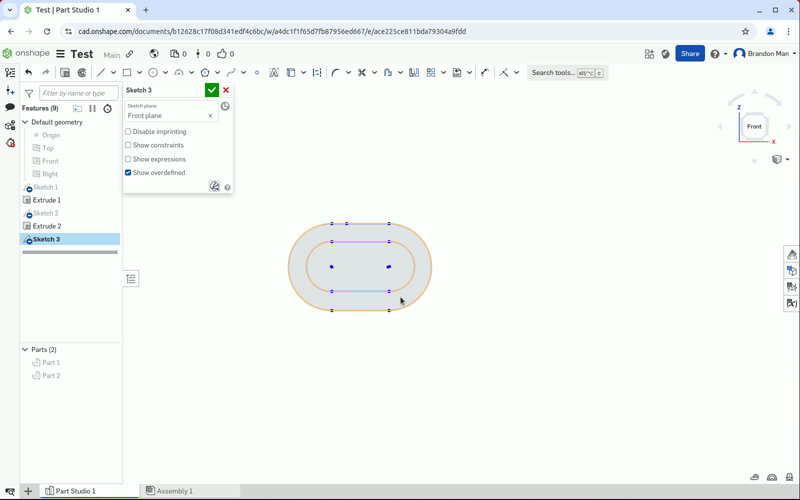
scroll(6)
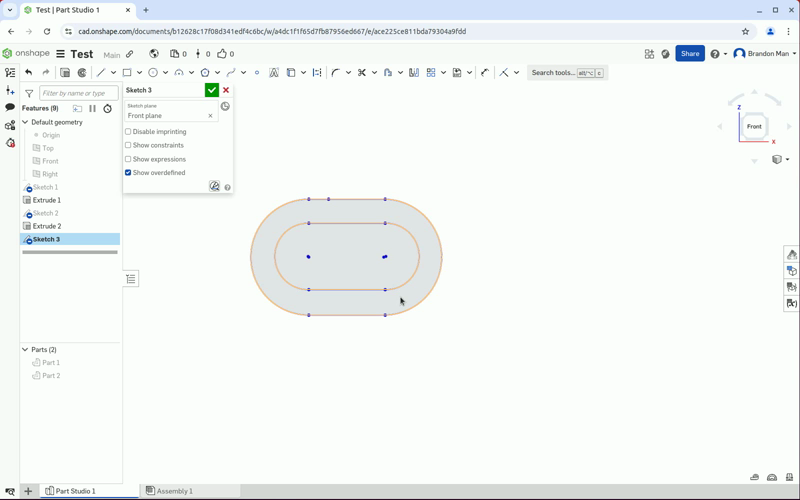
scroll(6)
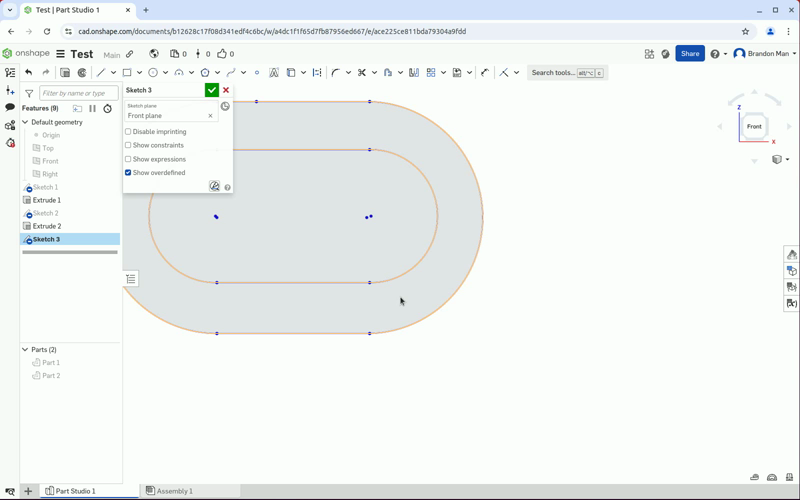
scroll(6)
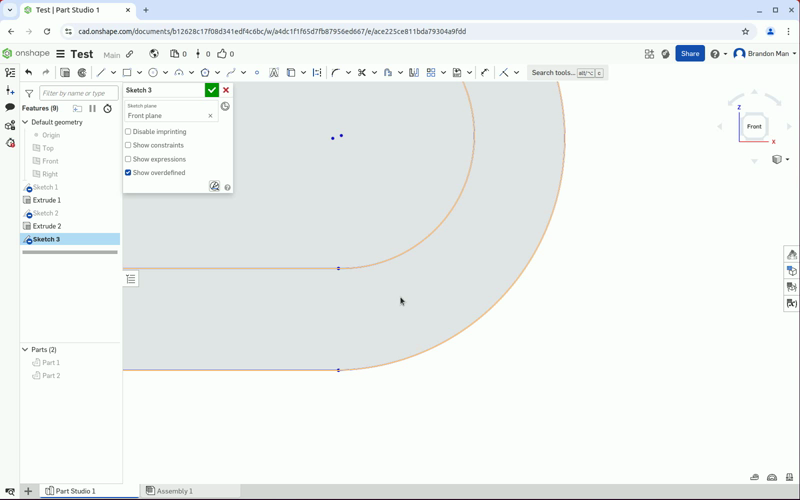
click(400, 296)
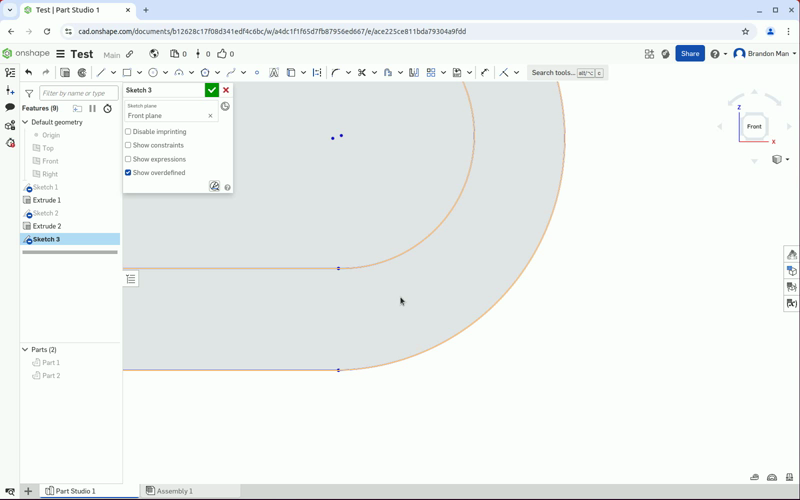
scroll(-6)
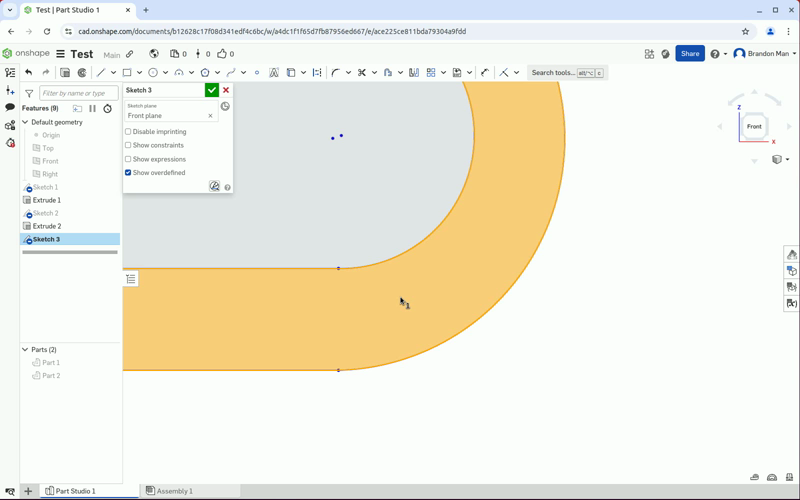
scroll(-6)
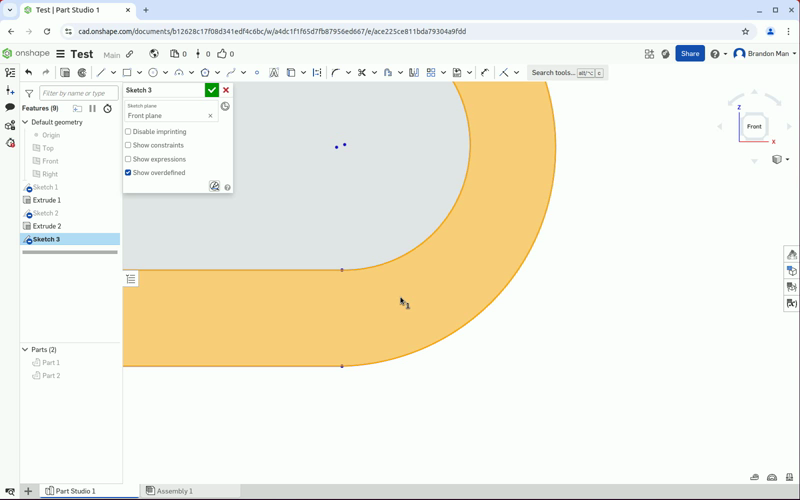
scroll(-6)
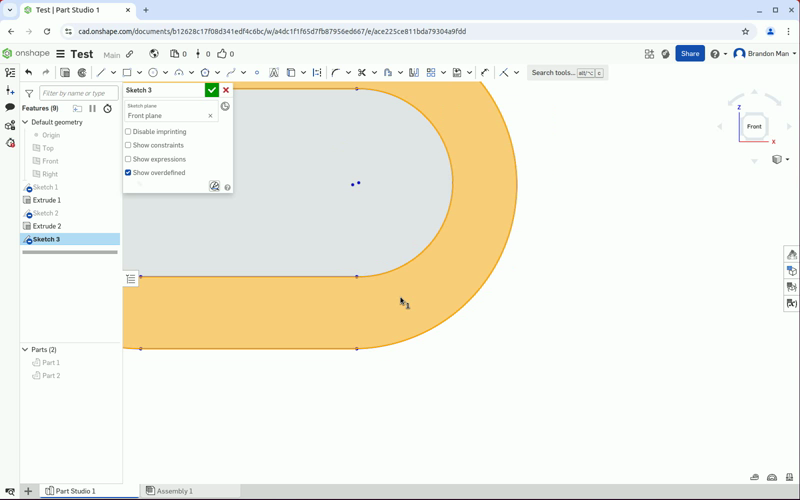
scroll(-6)
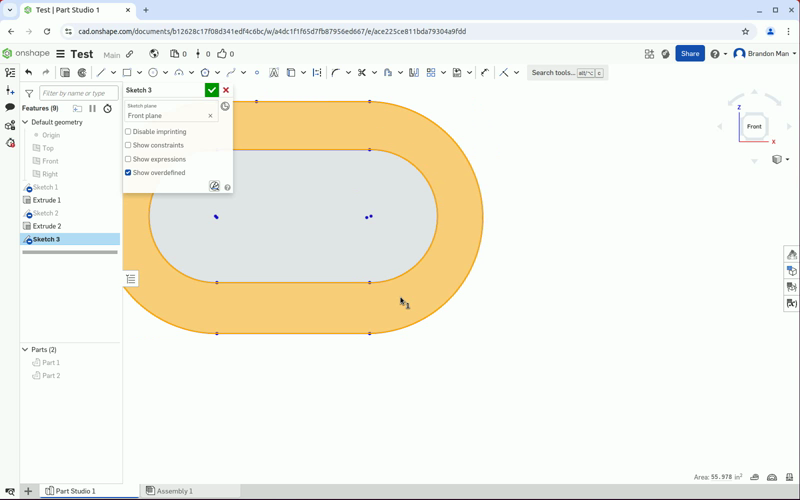
scroll(-6)
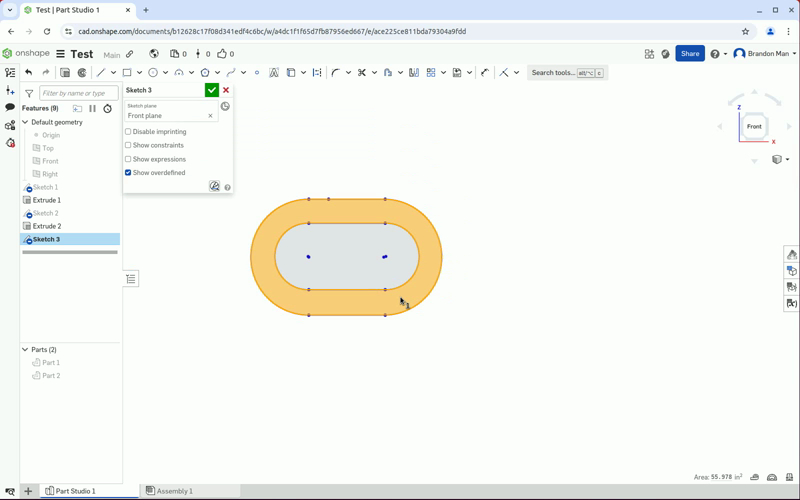
scroll(-6)
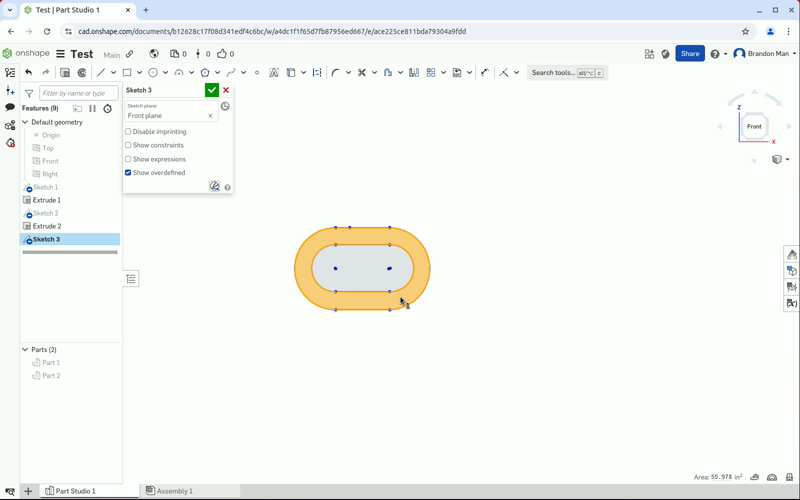
scroll(-6)
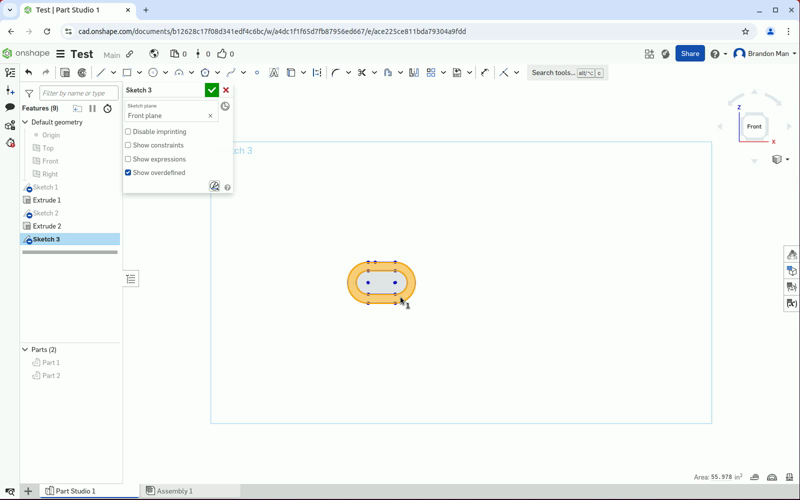
mouse_move(73, 352)
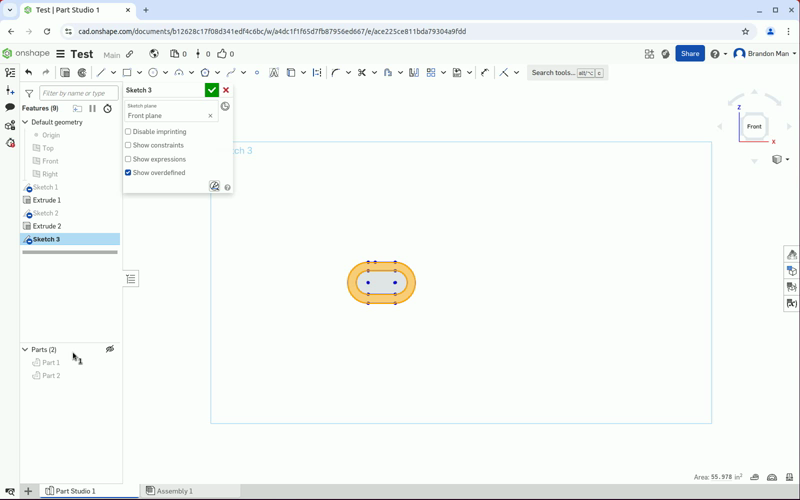
key(shift+y)
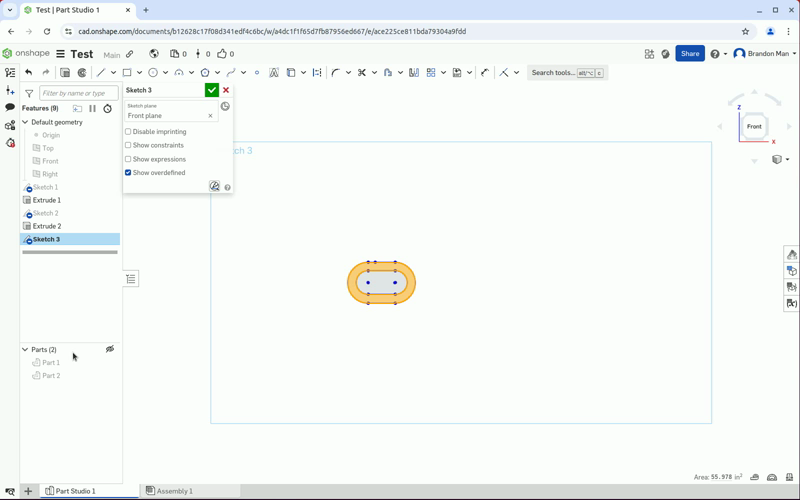
key(shift+e)
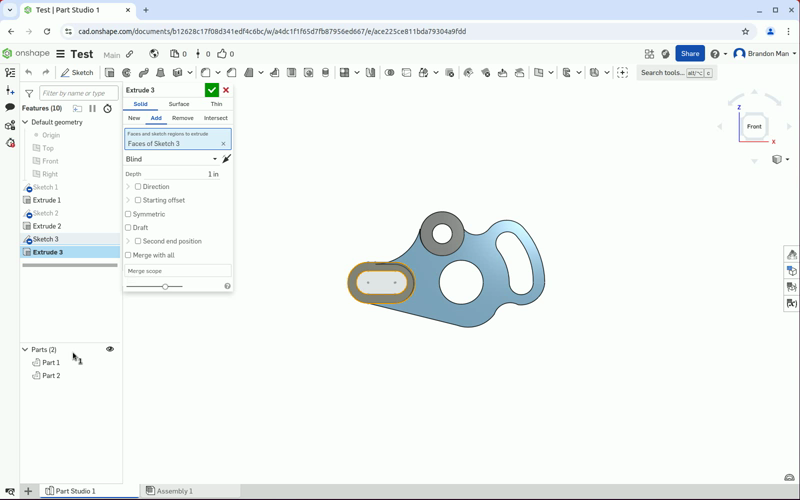
mouse_move(143, 106)
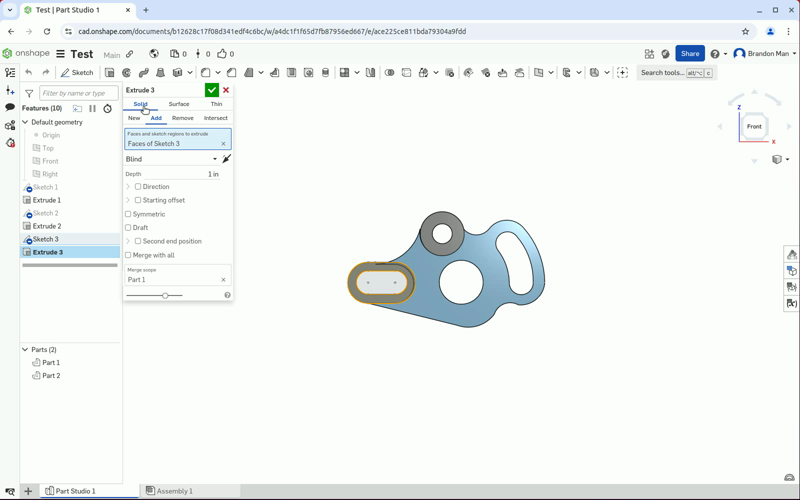
click(143, 106)
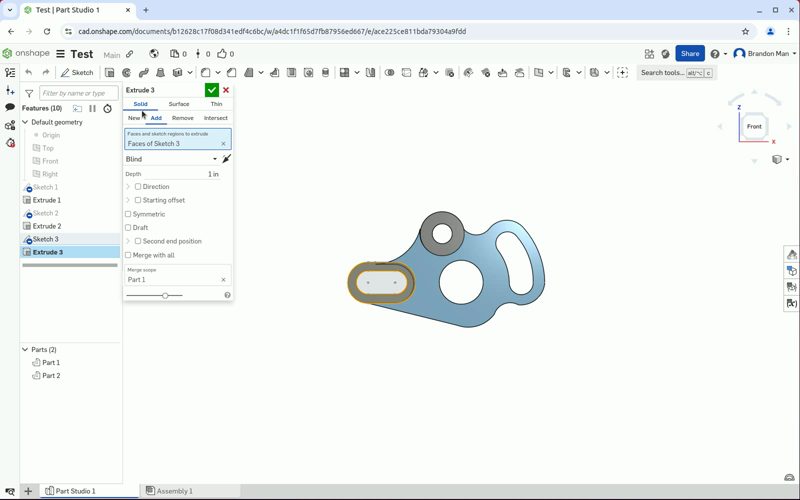
mouse_move(137, 120)
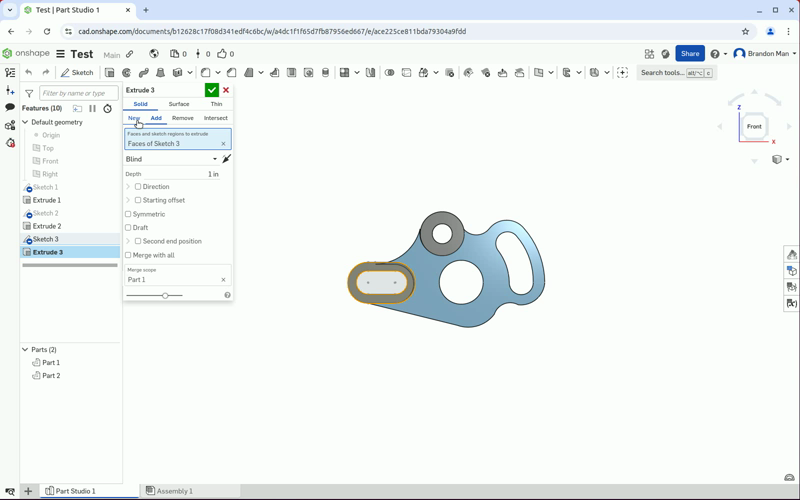
click(137, 120)
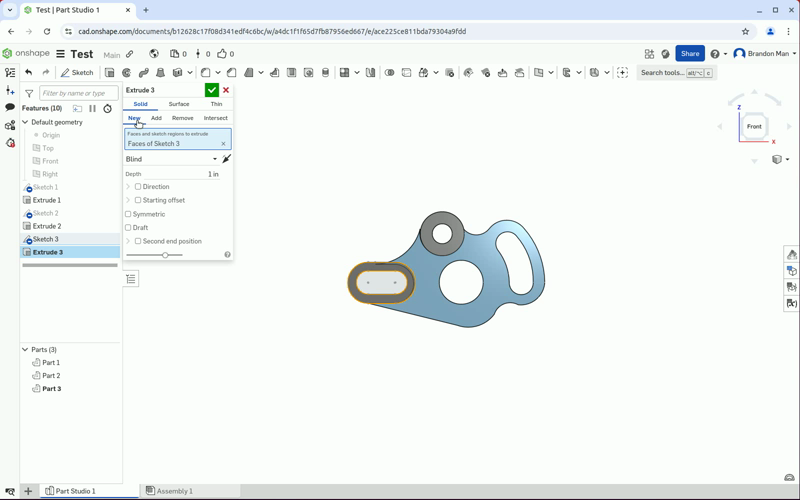
key(tab, 4)
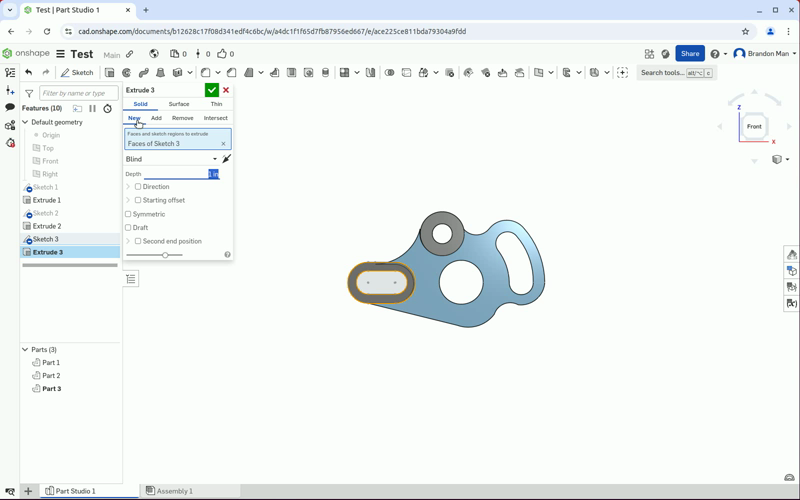
text(9.628)
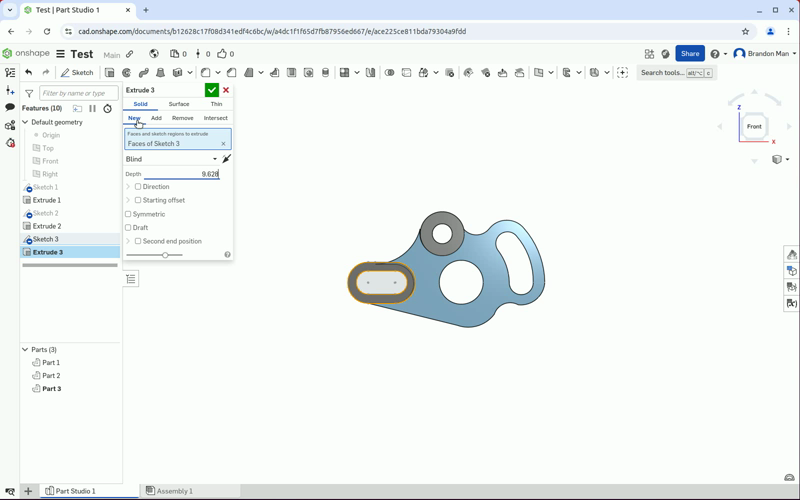
key(tab, 3)
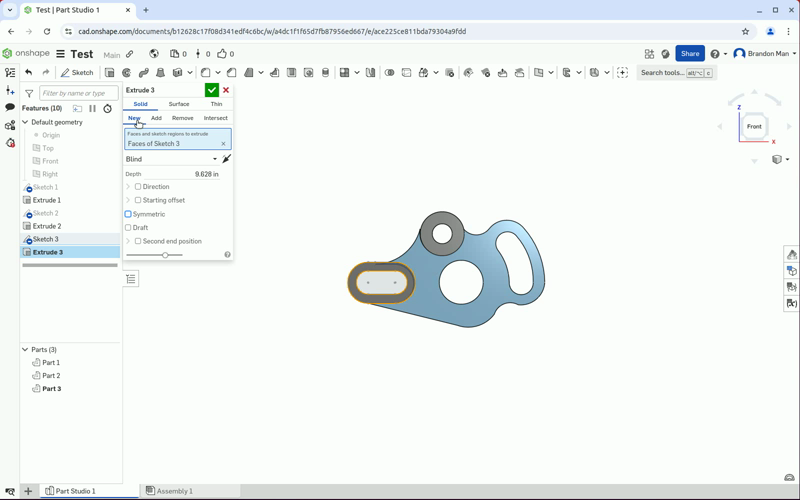
key(space)
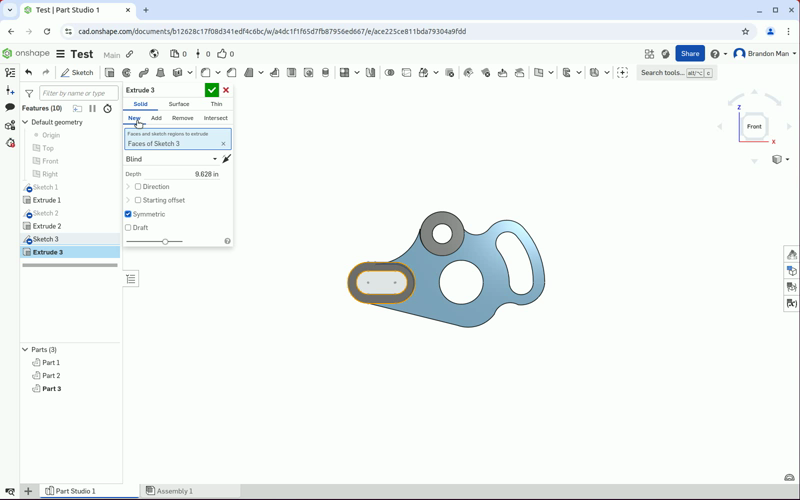
key(enter)
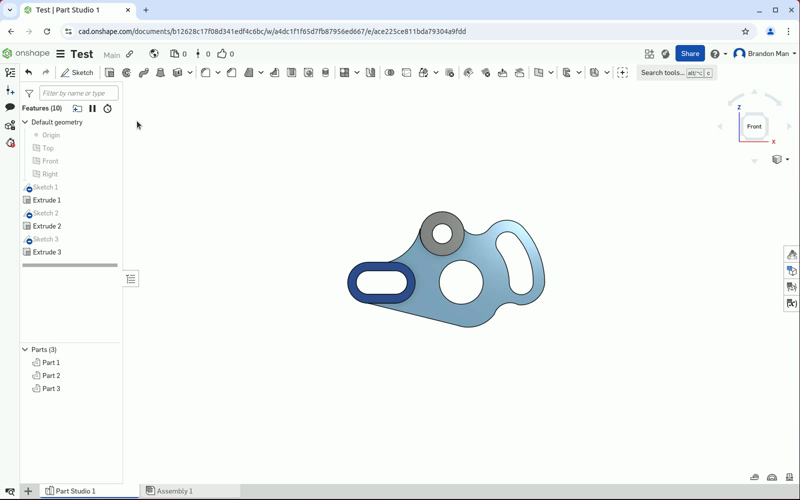
key(shift+h)
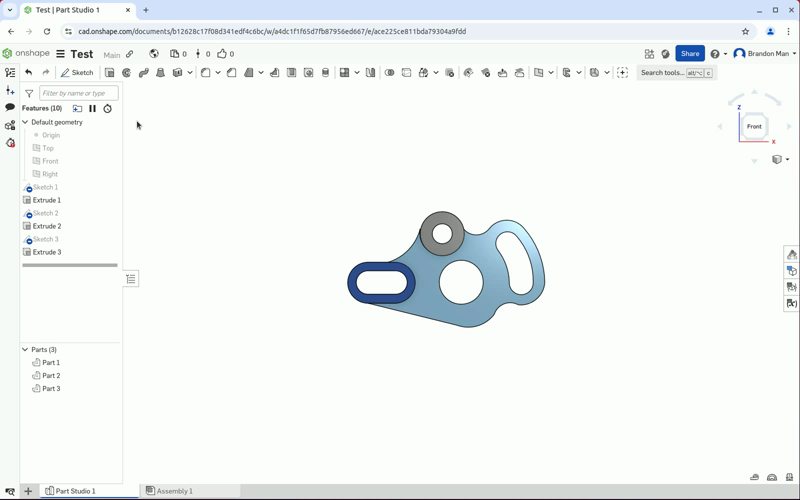
key(shift+h)
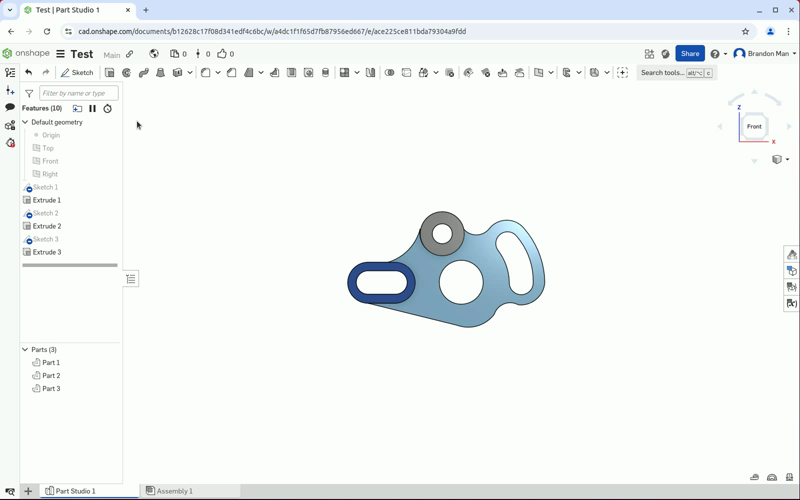
mouse_move(73, 189)
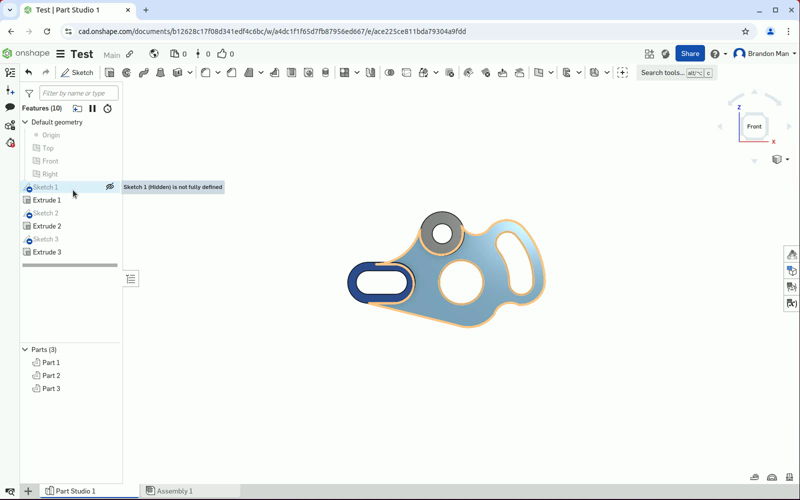
click(73, 189)
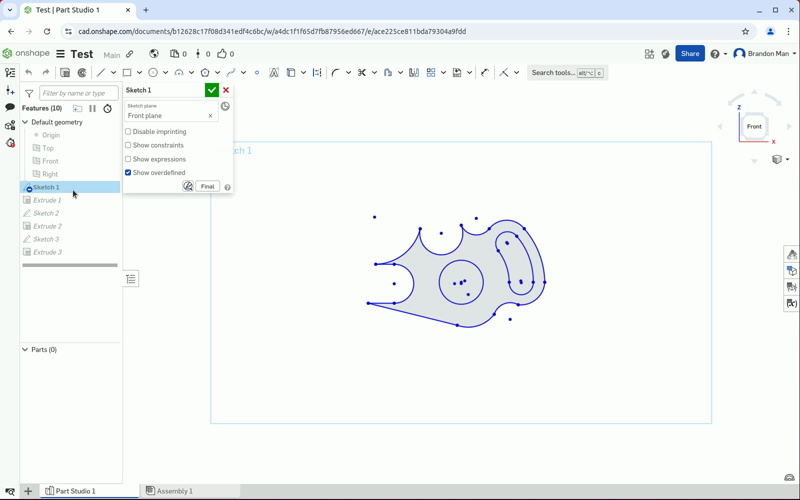
mouse_move(229, 92)
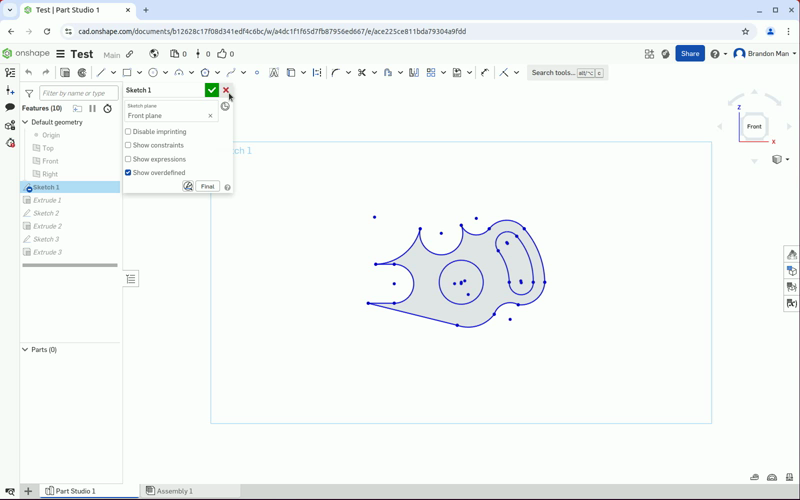
click(229, 92)
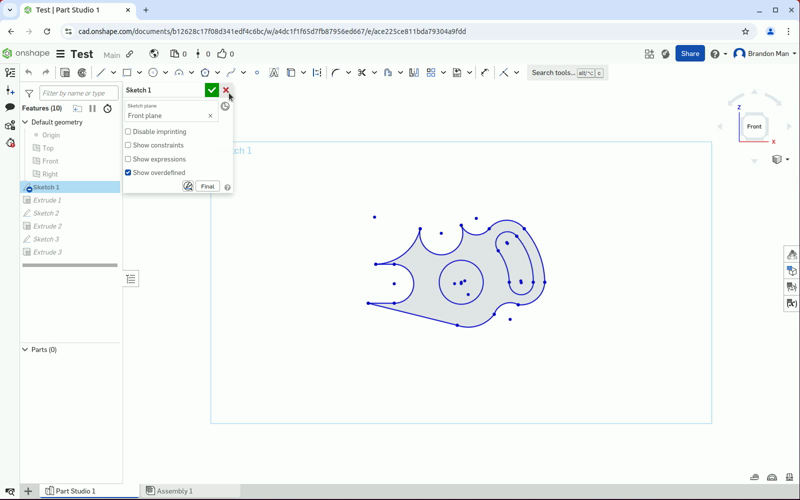
key(shift+s)
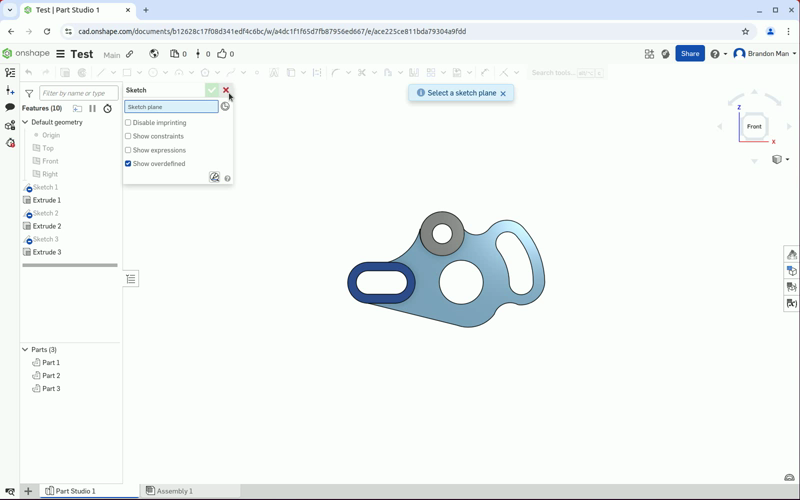
mouse_move(73, 163)
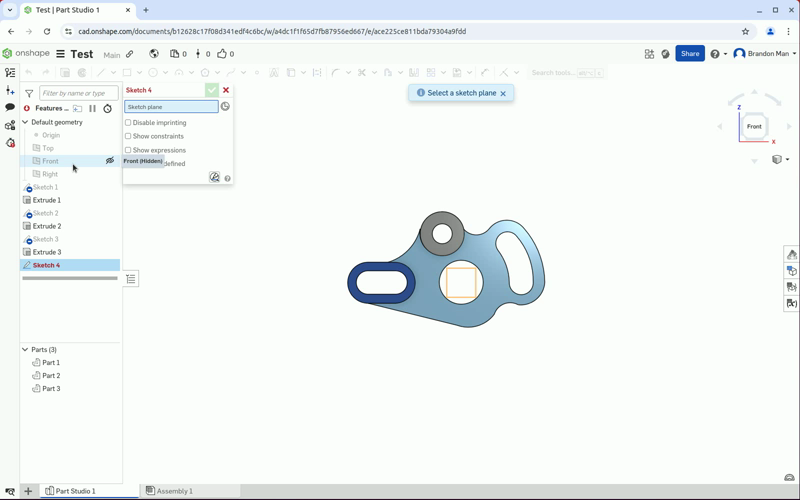
click(73, 163)
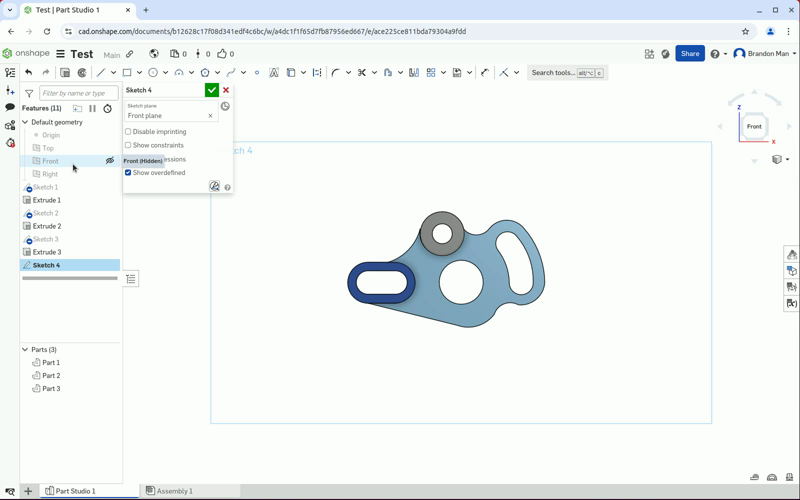
mouse_move(73, 352)
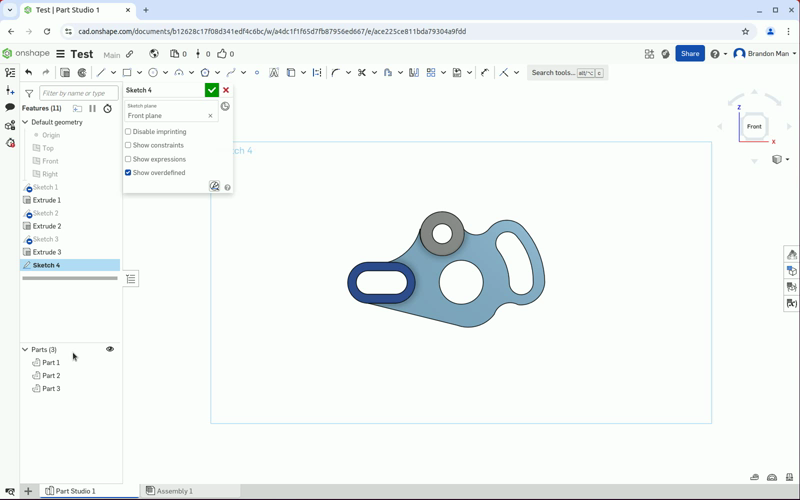
key(y)
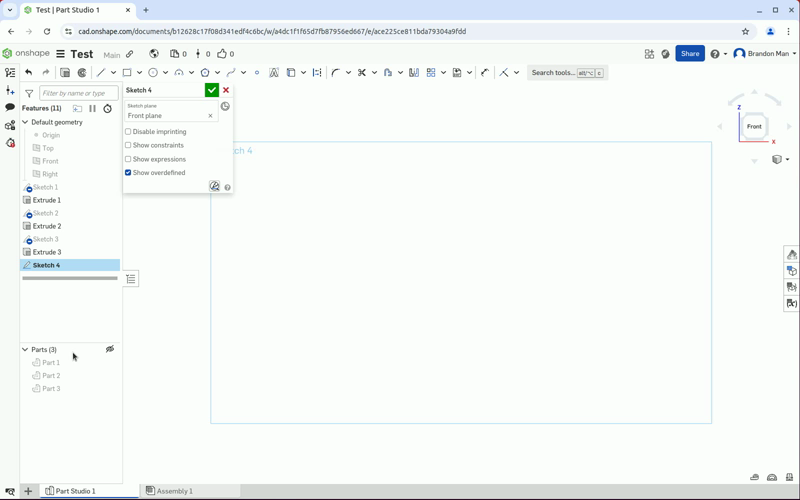
key(c)
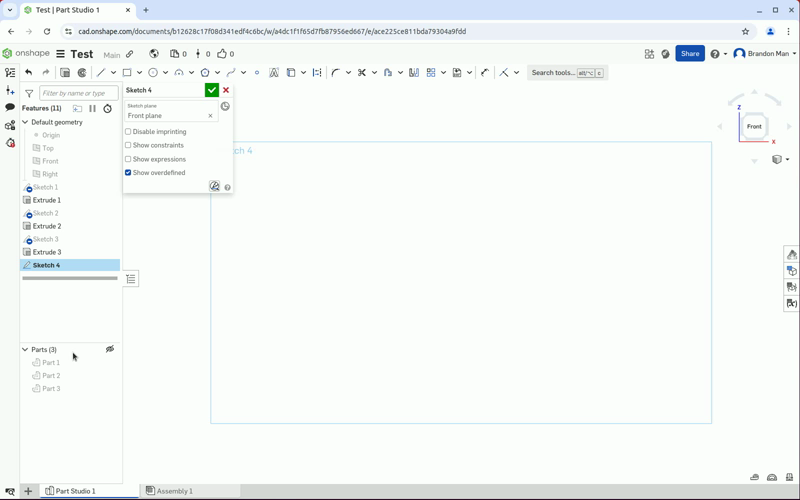
key_down(shift)
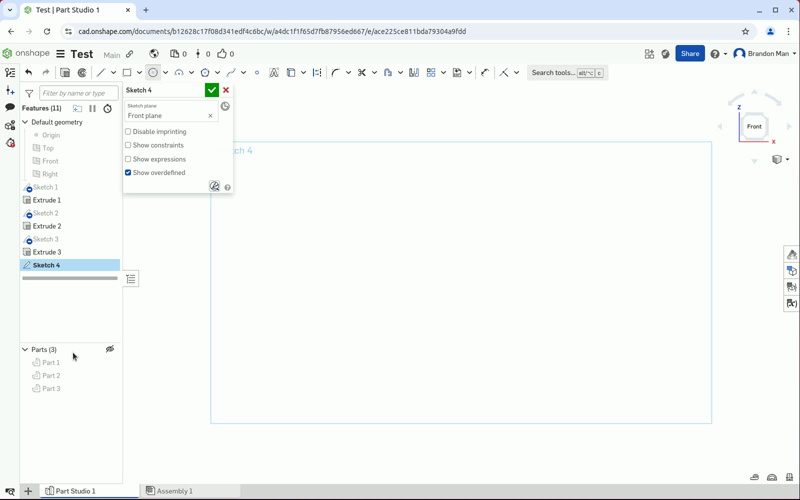
mouse_move(461, 282)
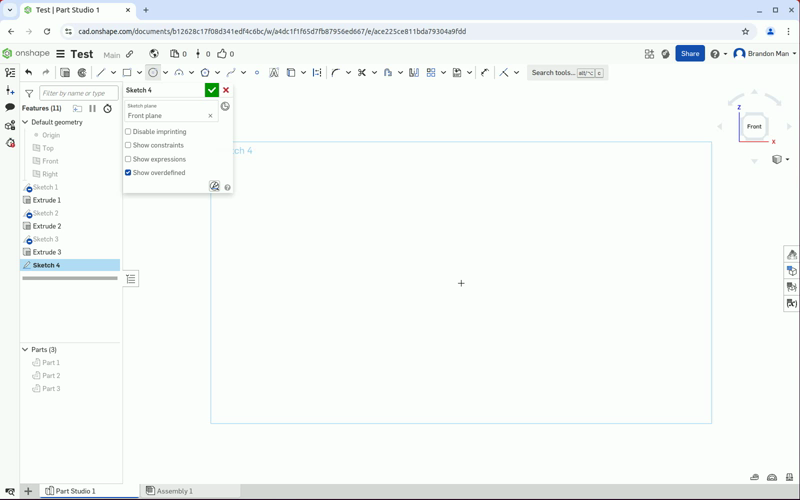
click(461, 282)
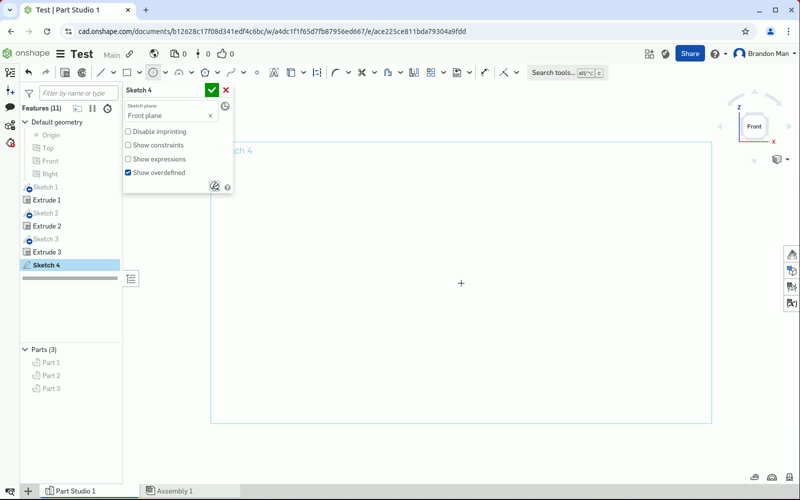
key_up(shift)
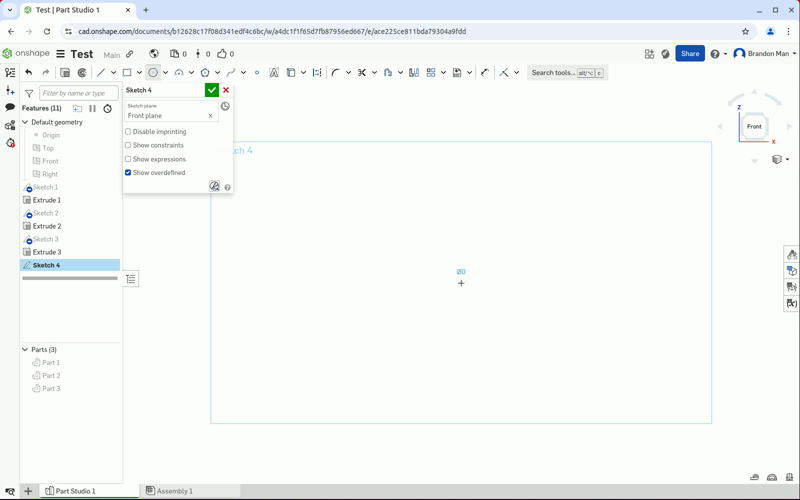
mouse_move(485, 282)
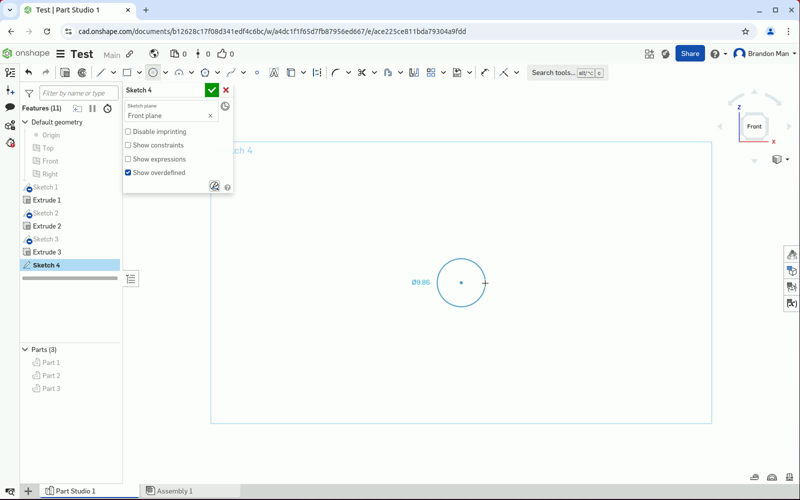
click(485, 282)
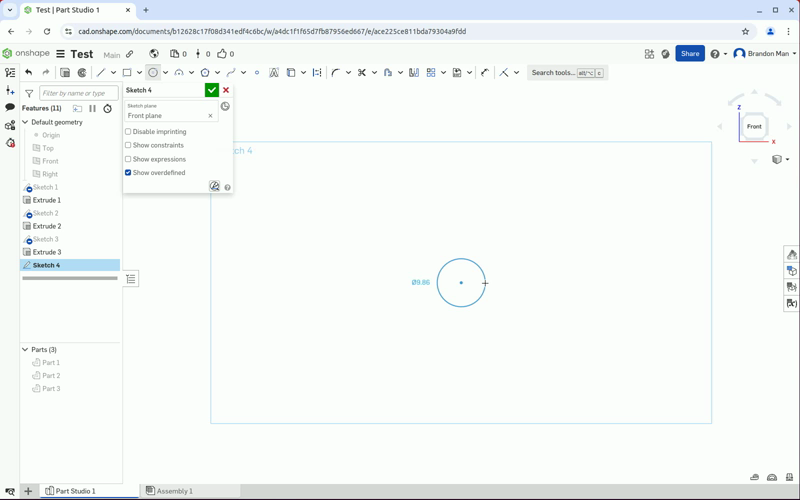
key(esc)
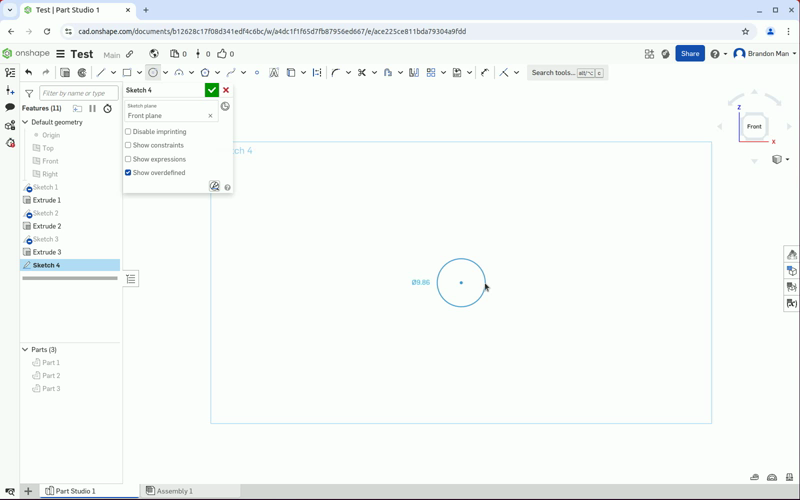
key(c)
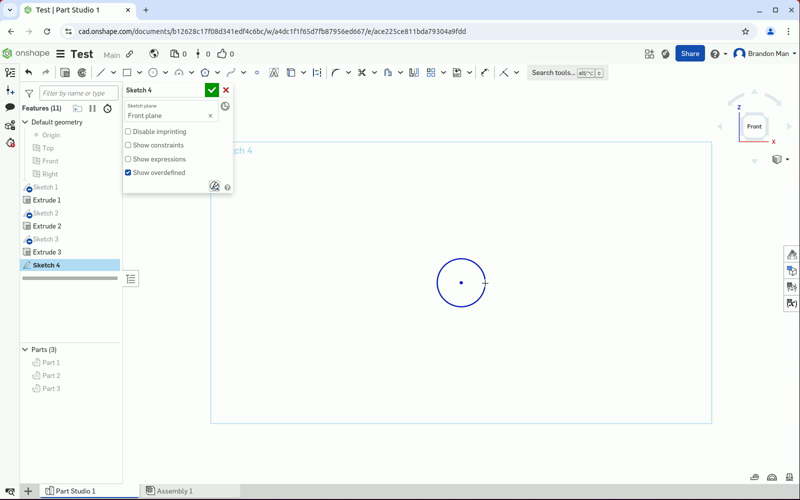
key_down(shift)
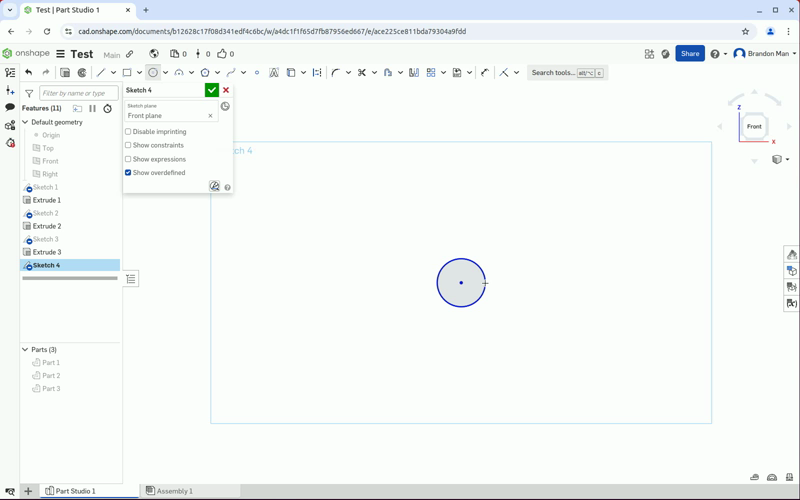
mouse_move(461, 282)
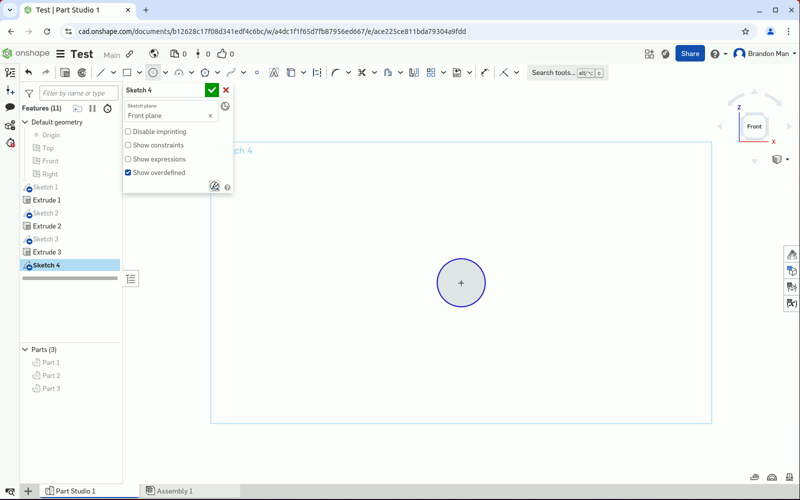
click(461, 282)
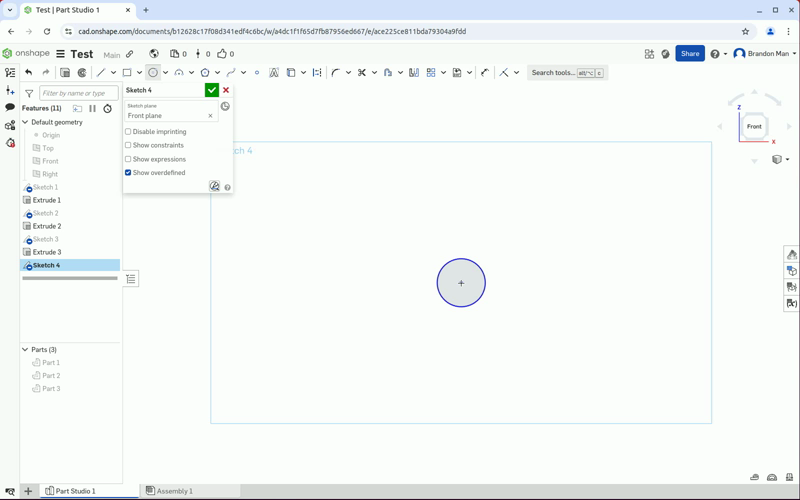
key_up(shift)
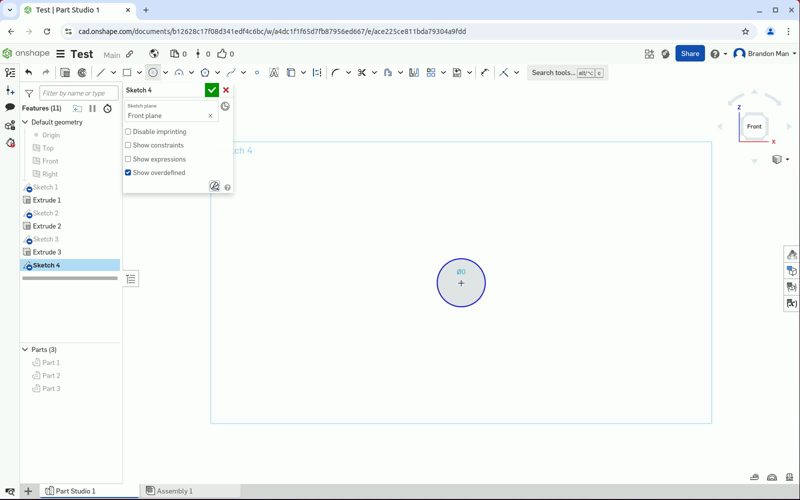
mouse_move(477, 282)
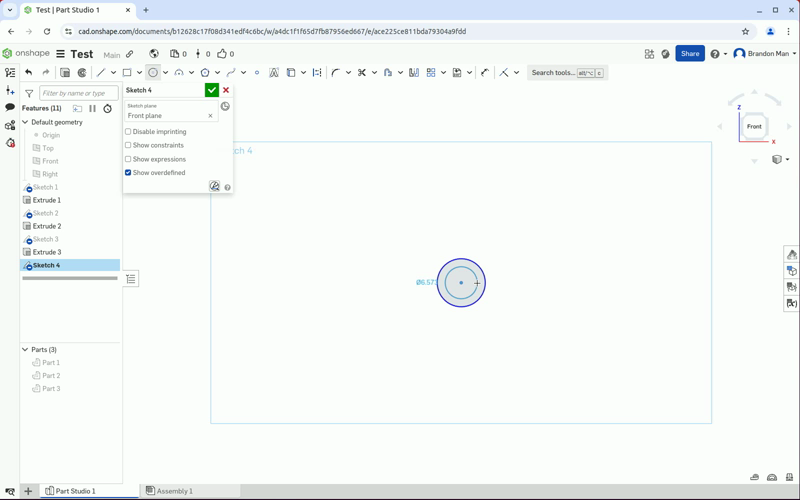
click(477, 282)
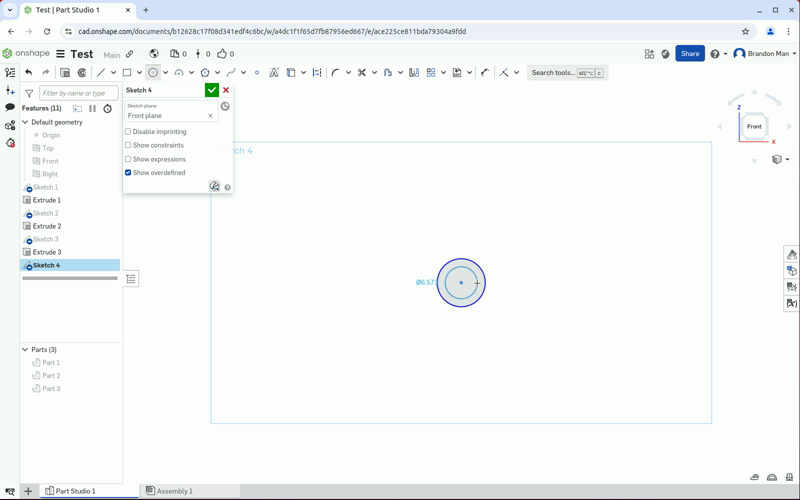
key(esc)
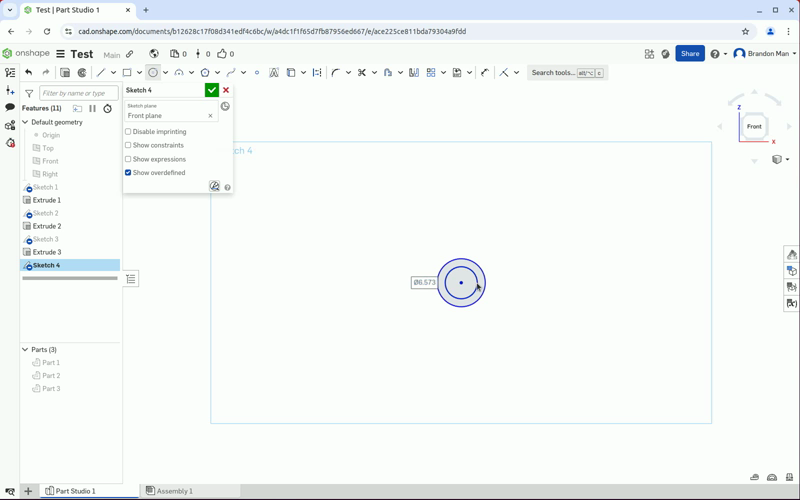
mouse_move(442, 276)
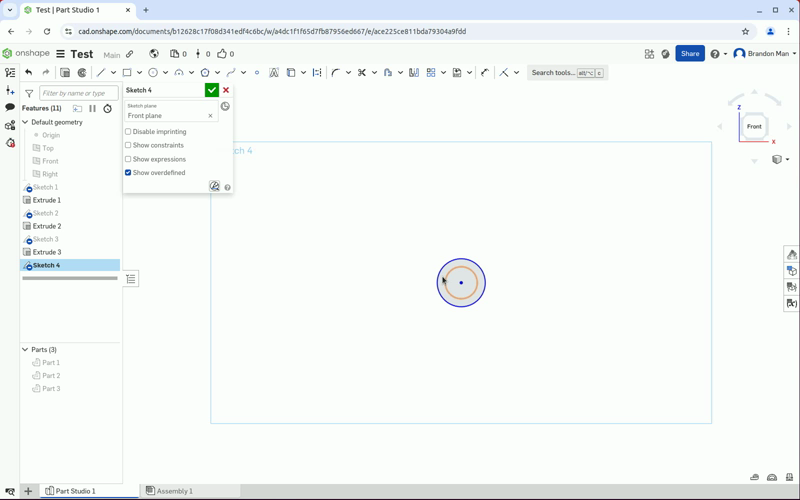
scroll(6)
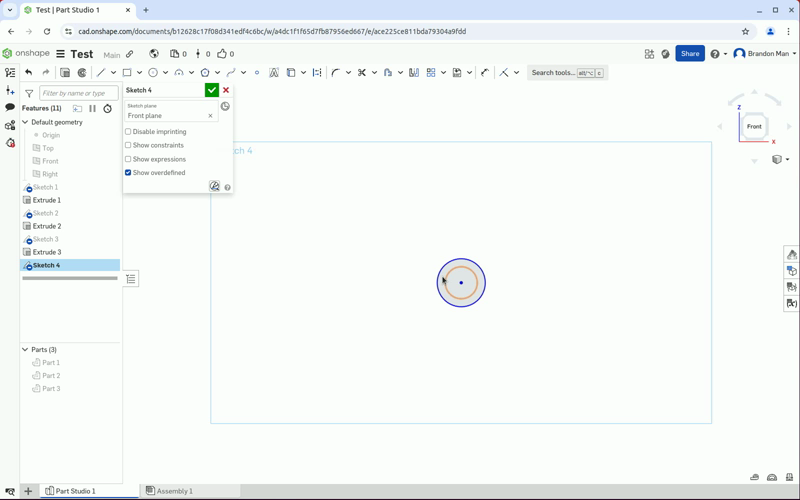
scroll(6)
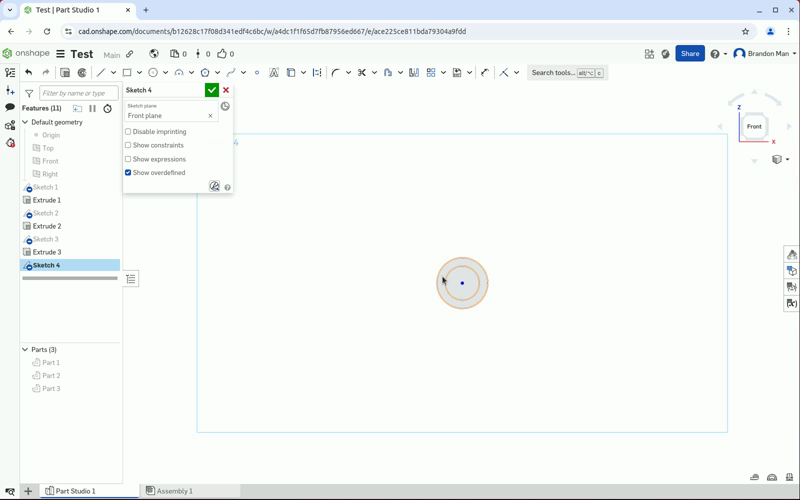
scroll(6)
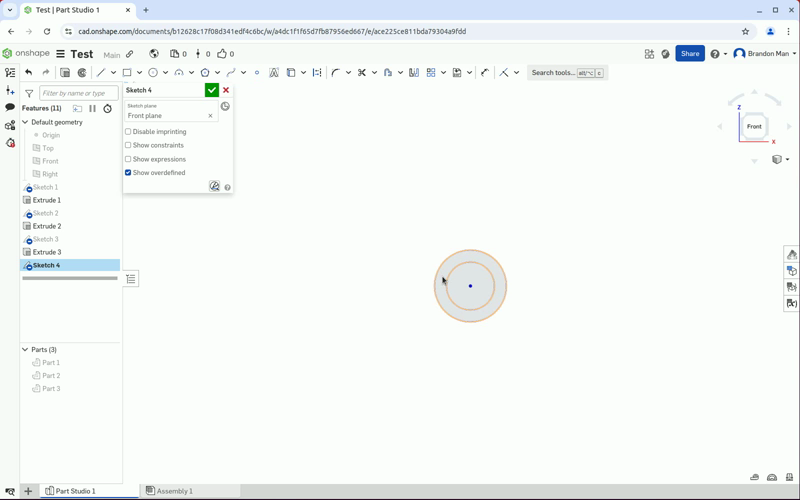
scroll(6)
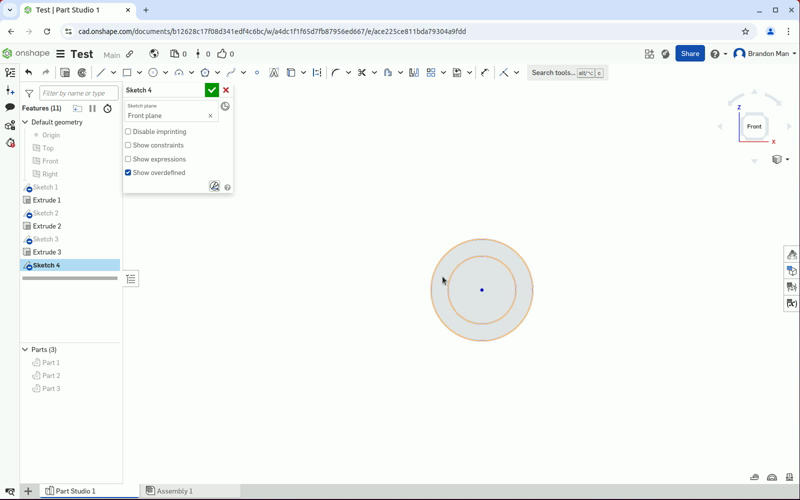
scroll(6)
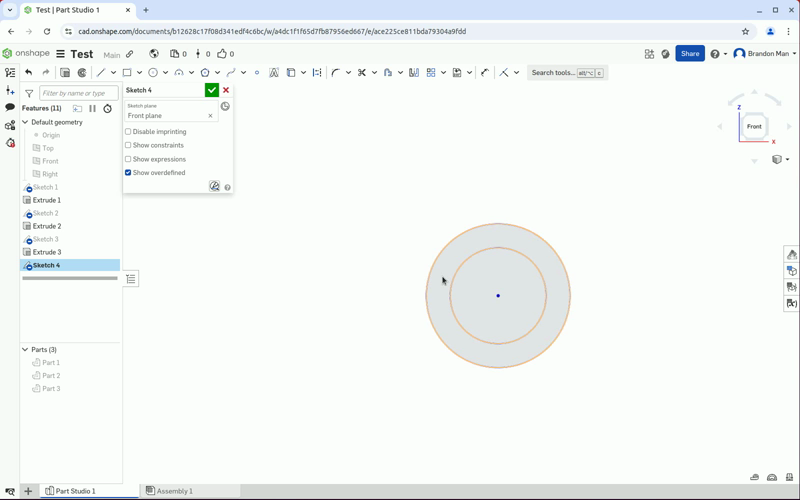
scroll(6)
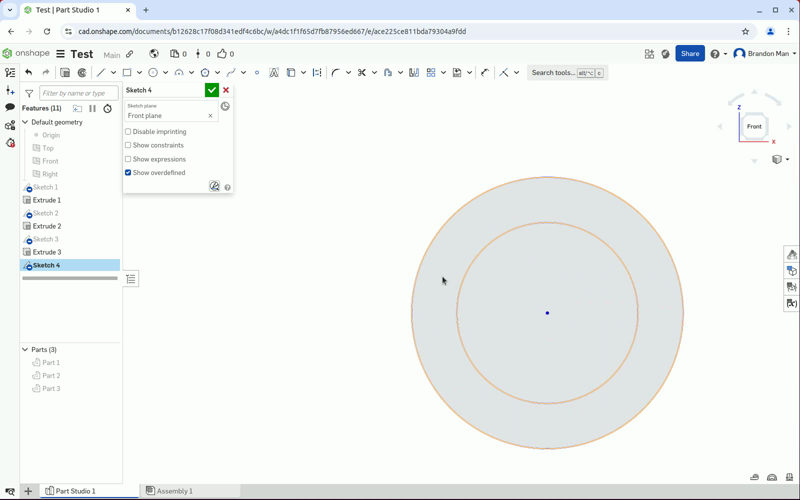
scroll(6)
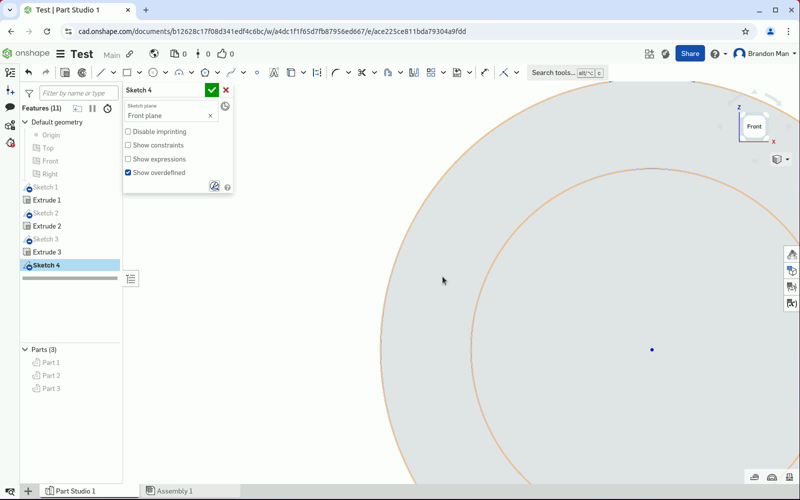
click(442, 276)
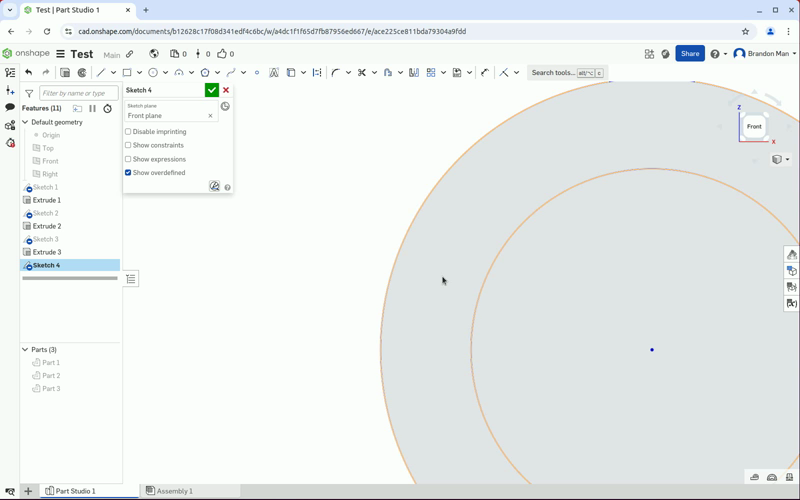
scroll(-6)
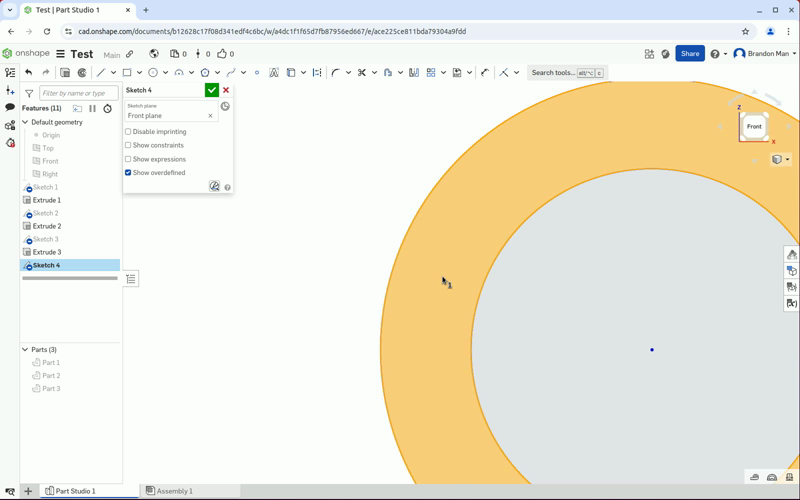
scroll(-6)
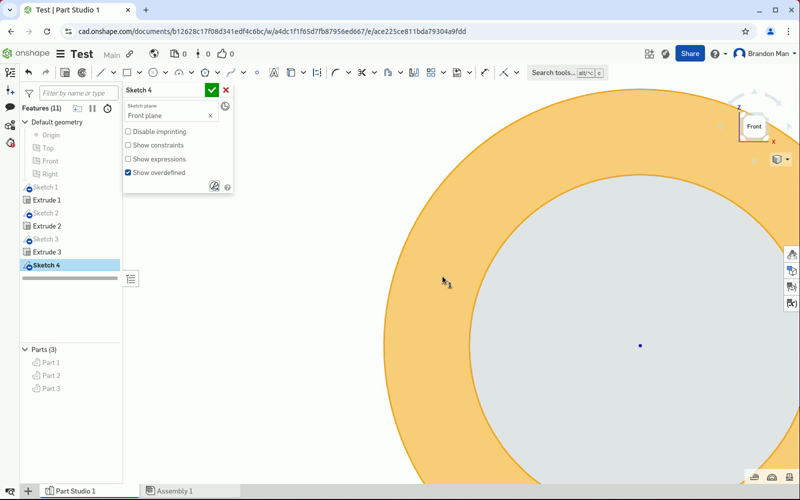
scroll(-6)
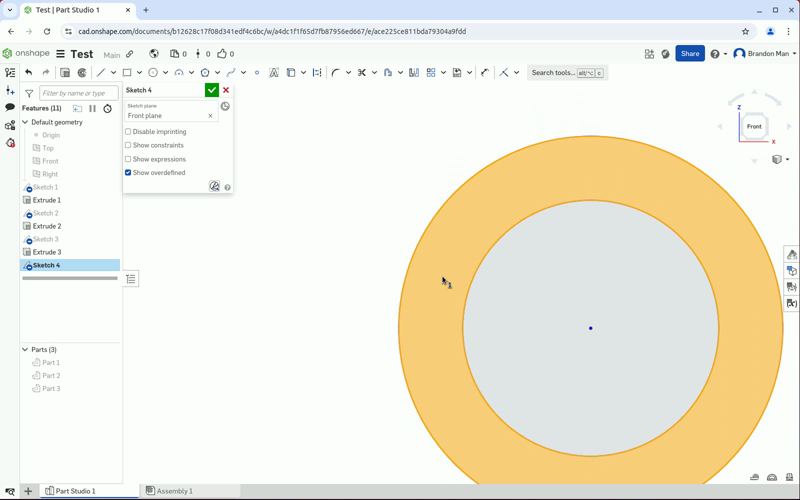
scroll(-6)
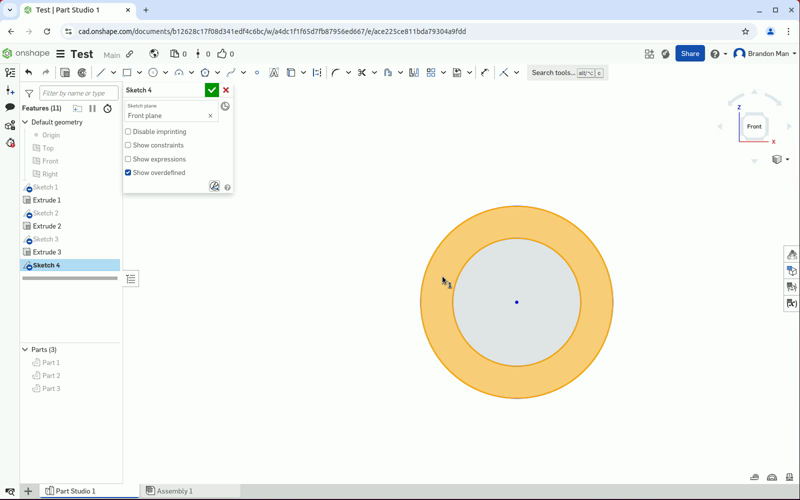
scroll(-6)
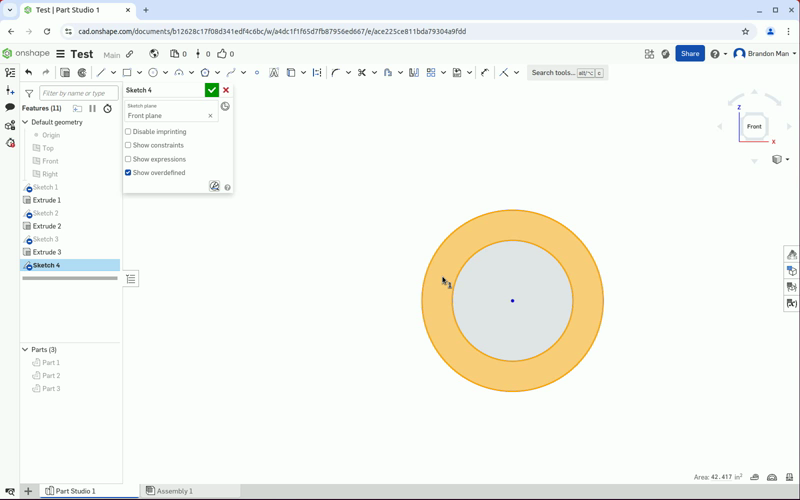
scroll(-6)
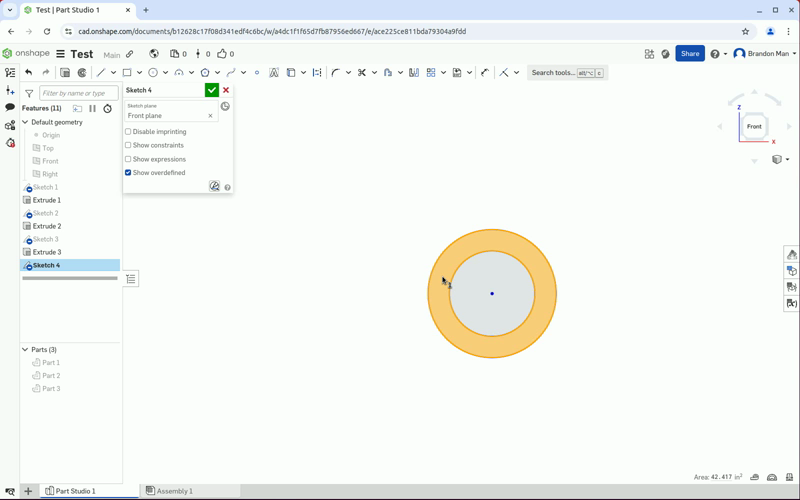
scroll(-6)
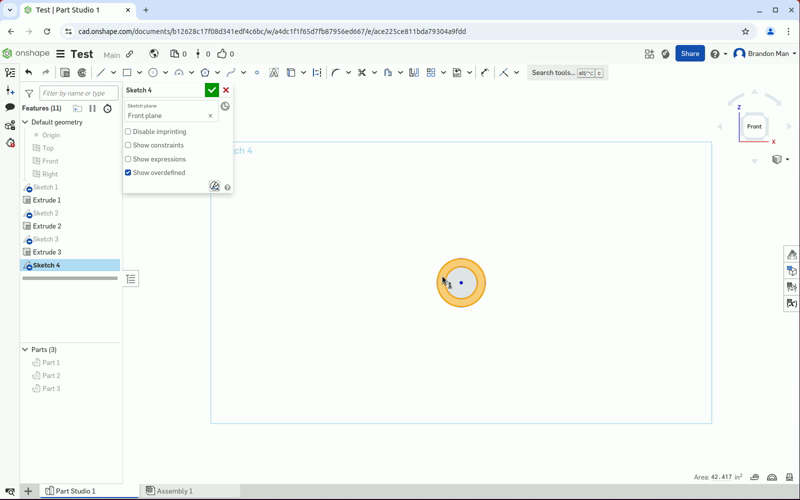
mouse_move(73, 352)
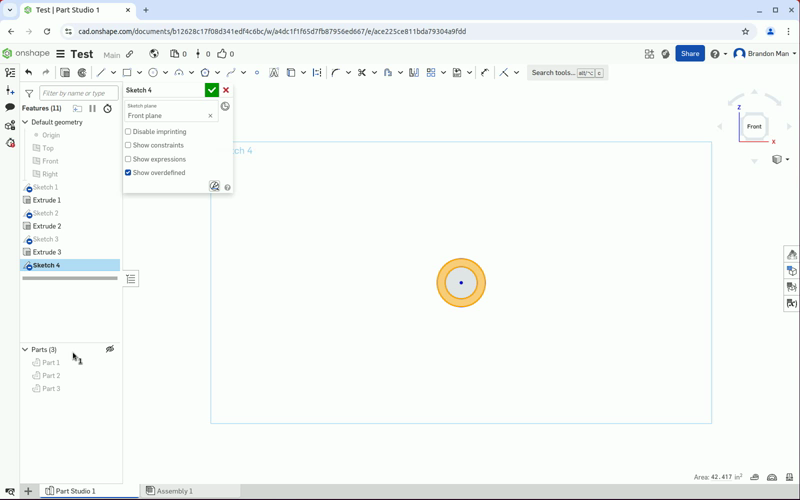
key(shift+y)
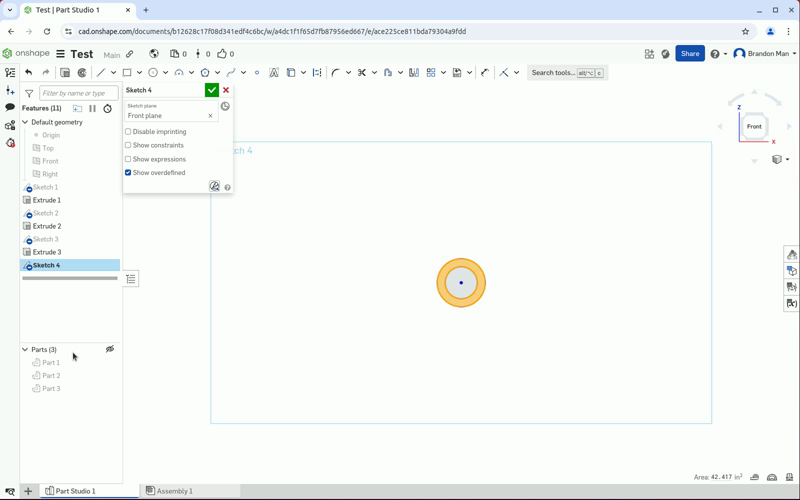
key(shift+e)
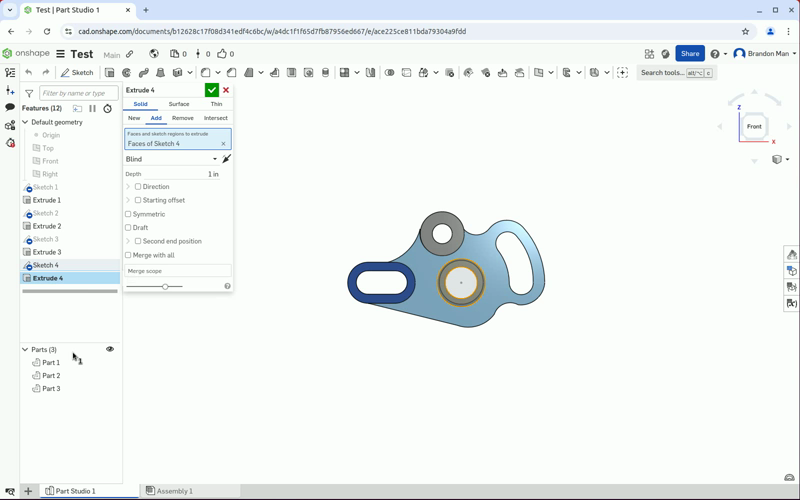
mouse_move(143, 106)
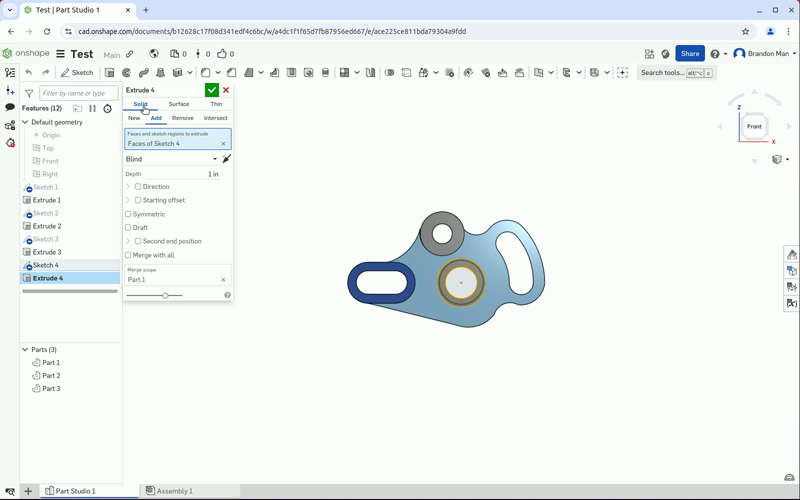
click(143, 106)
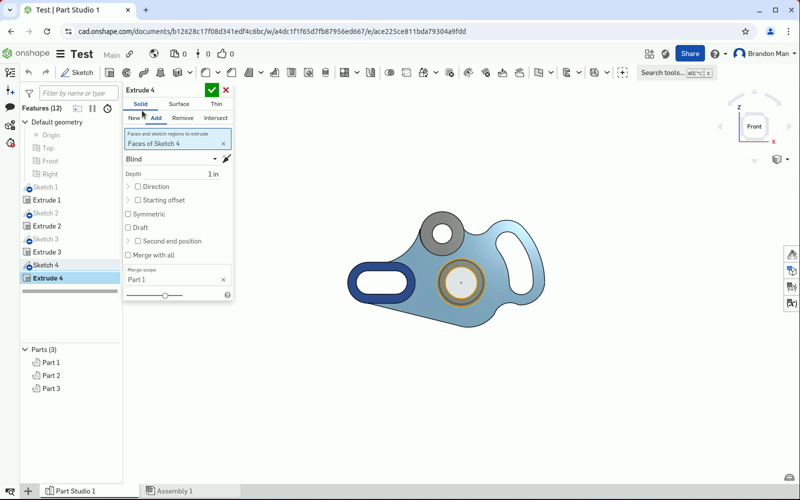
mouse_move(137, 120)
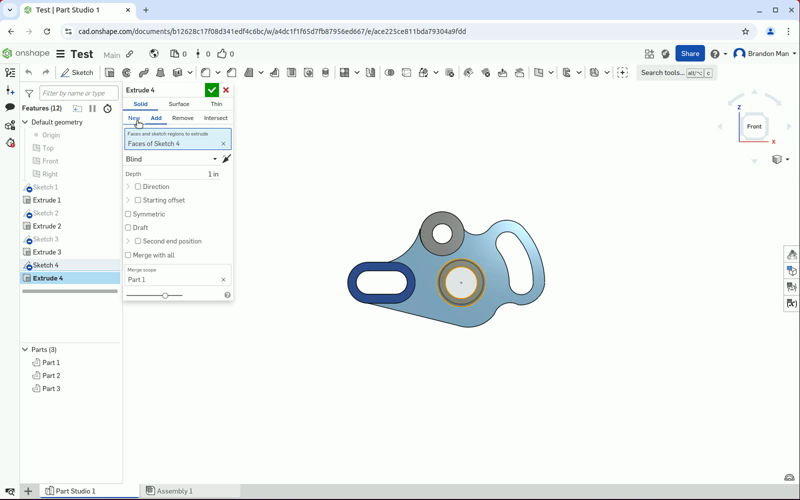
click(137, 120)
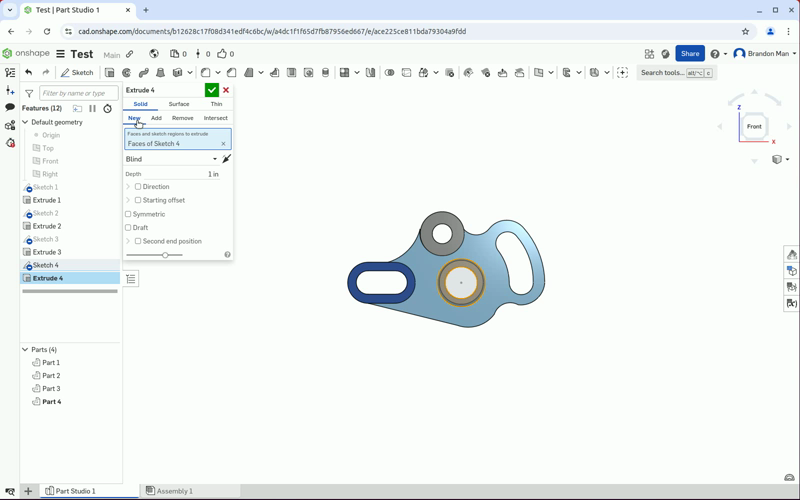
key(tab, 4)
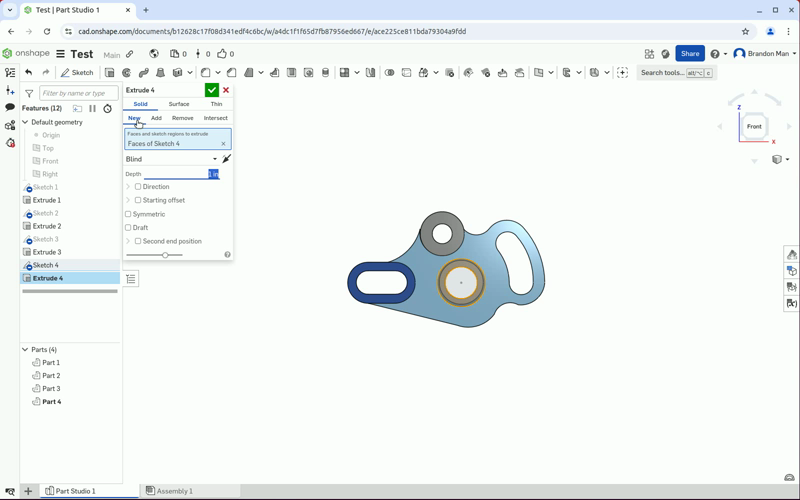
text(9.628)
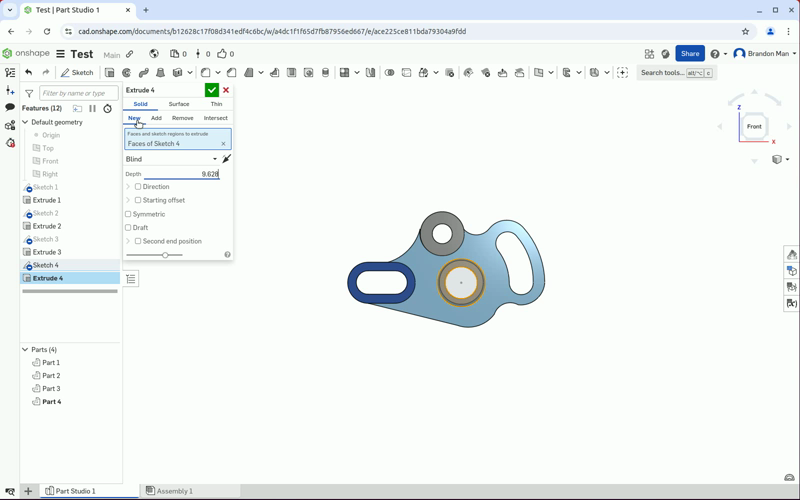
key(tab, 3)
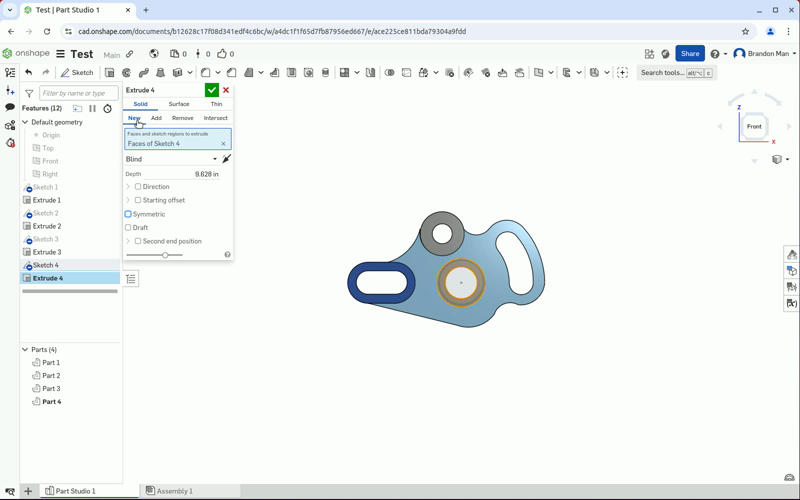
key(space)
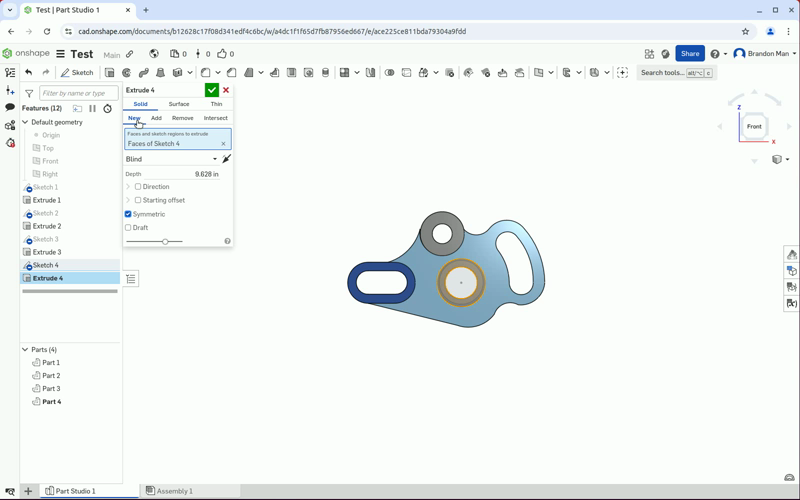
key(enter)
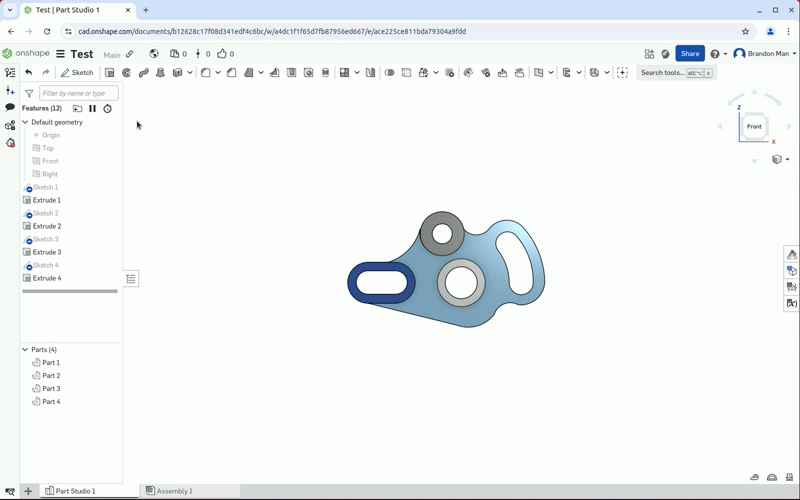
key(shift+h)
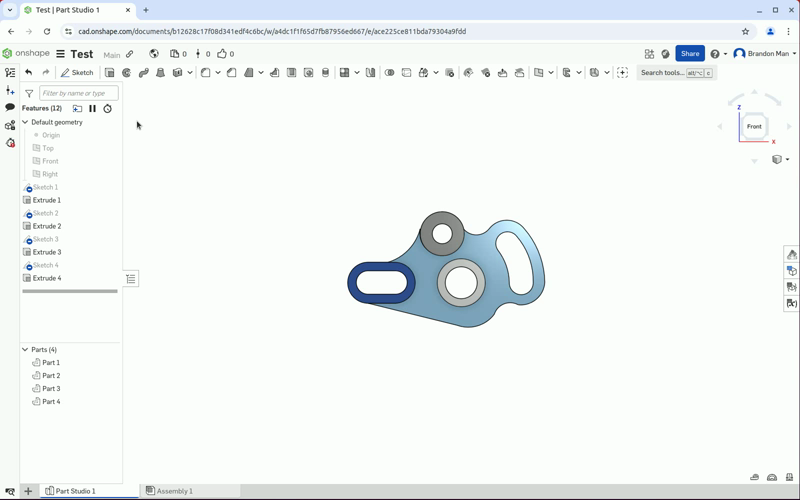
key(shift+h)
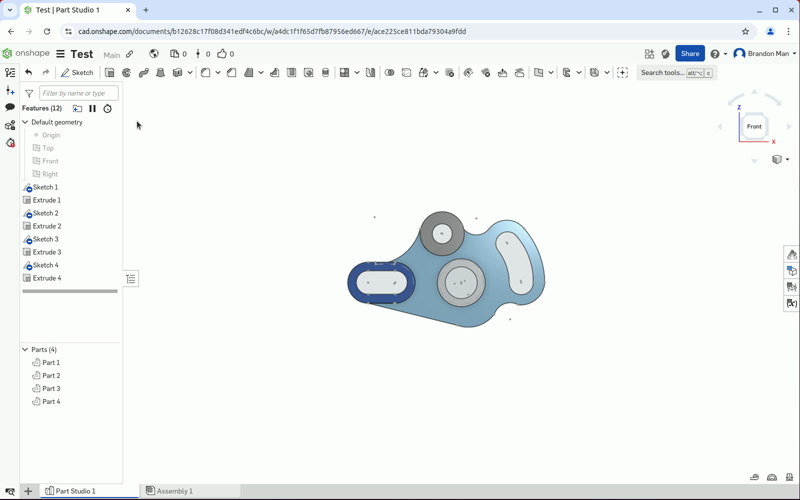
key(shift+7)
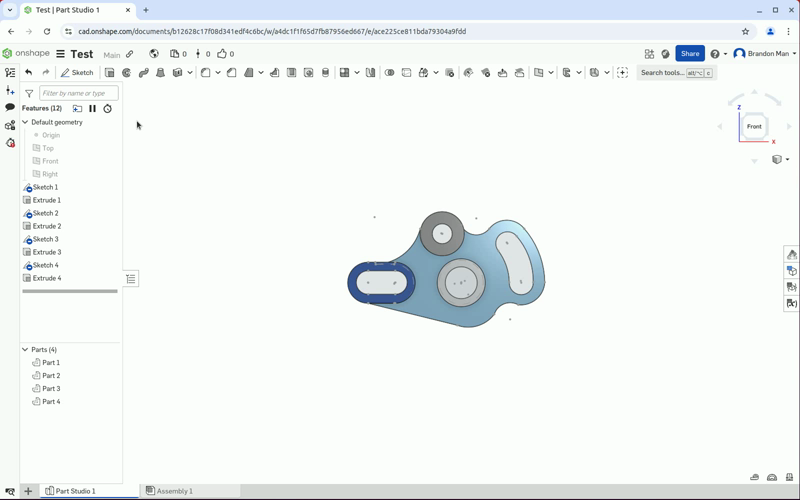
key(left, 2)
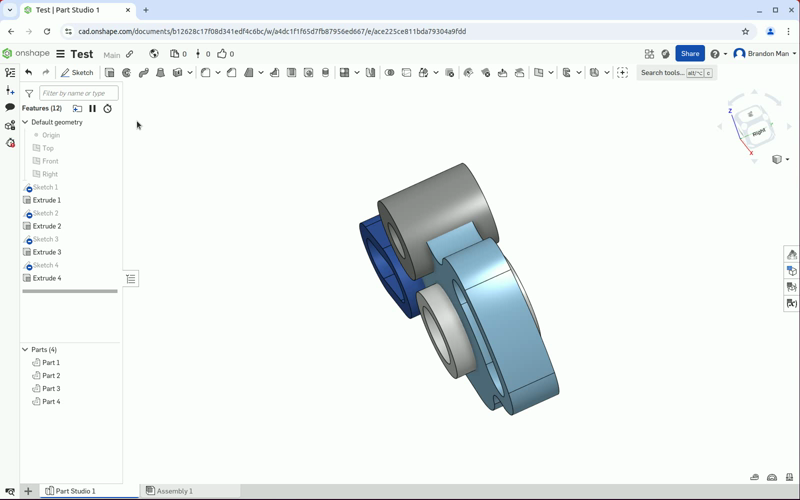
key(down, 2)
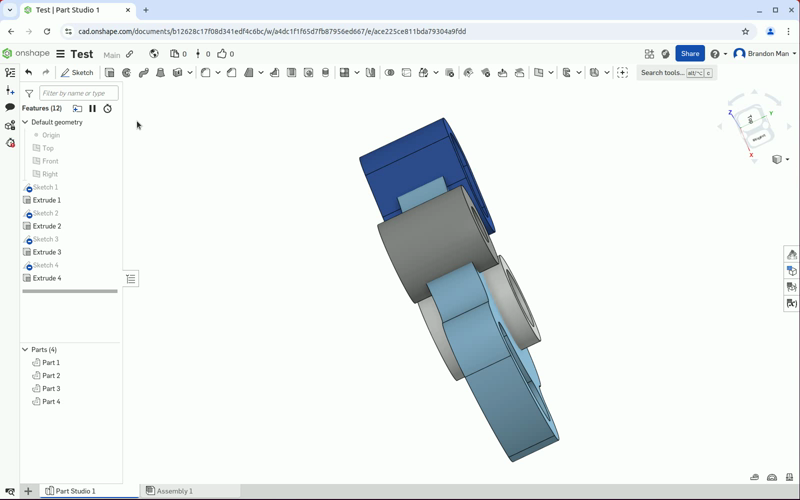
key(up, 2)
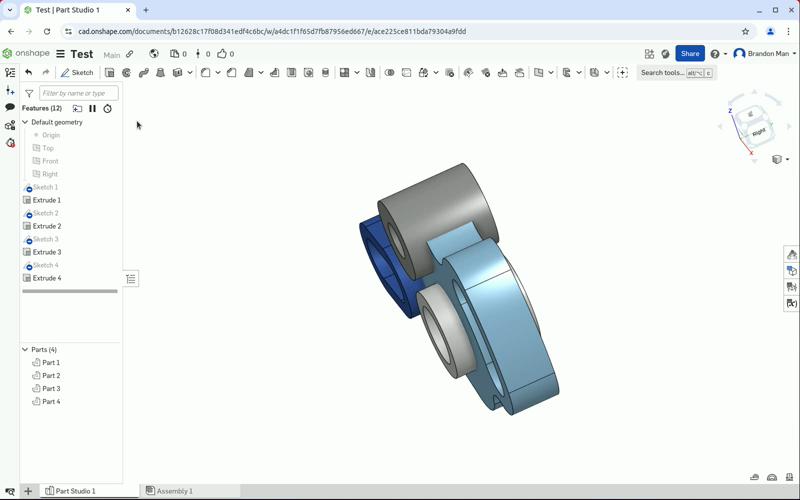
key(right, 2)
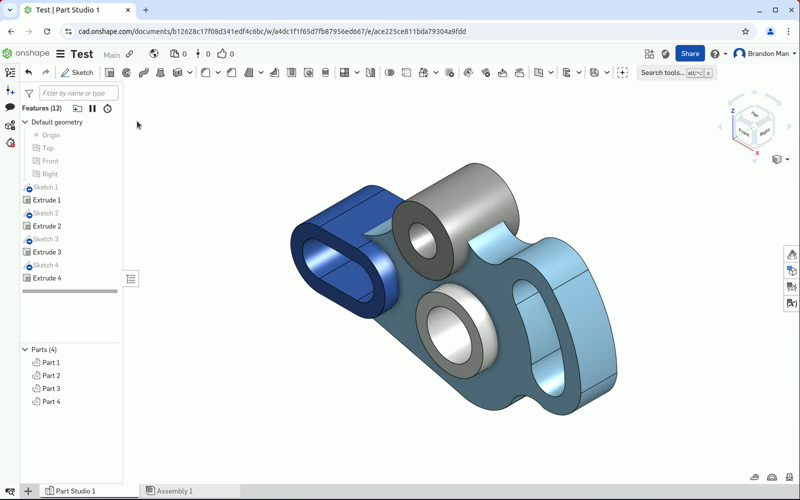
mouse_move(73, 189)
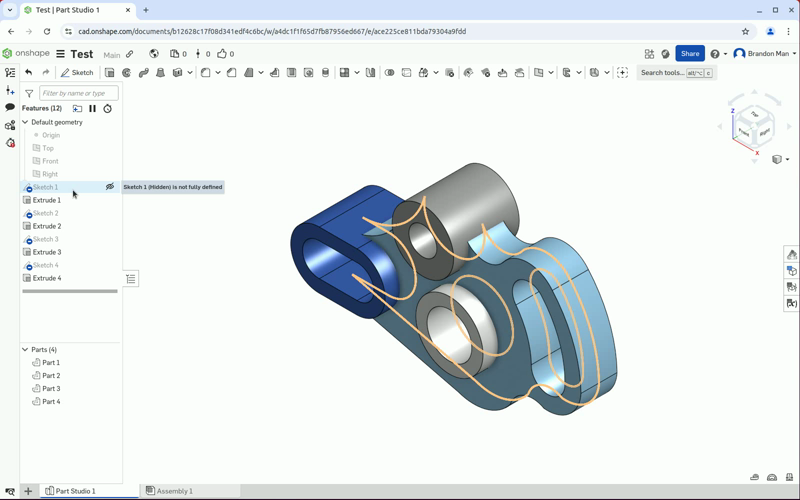
click(73, 189)